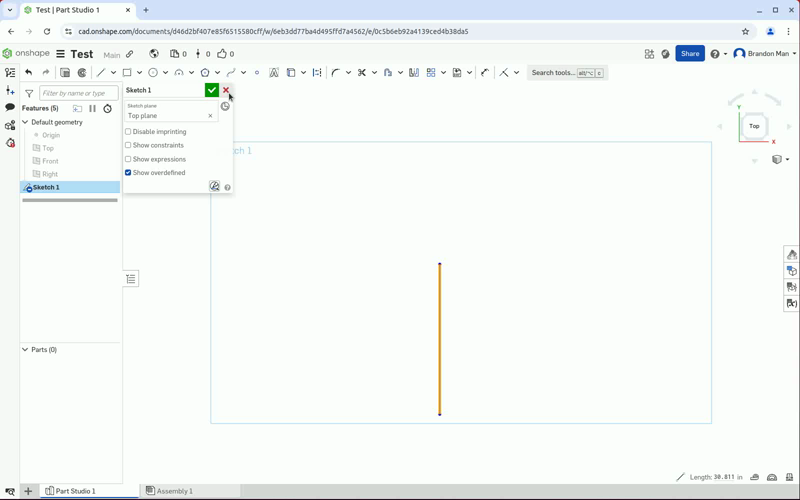
key(shift+h)
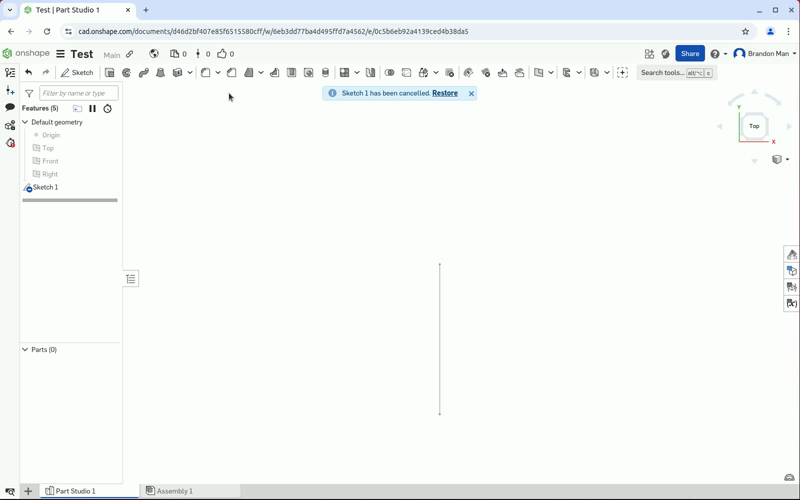
key(shift+s)
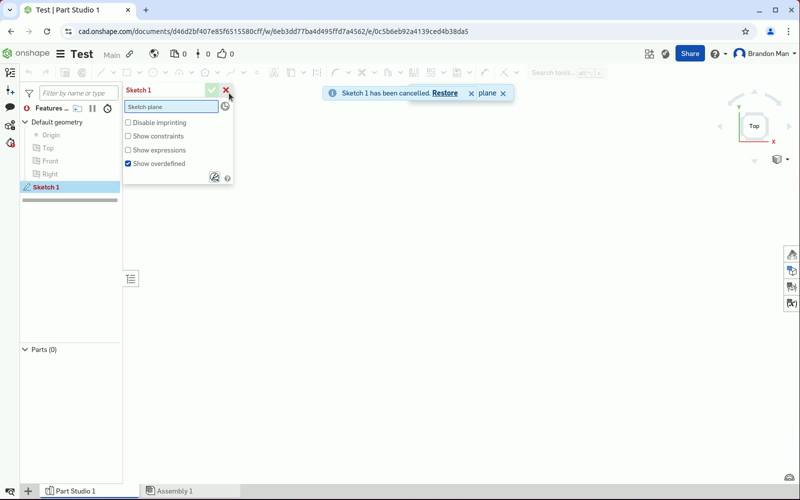
mouse_move(73, 150)
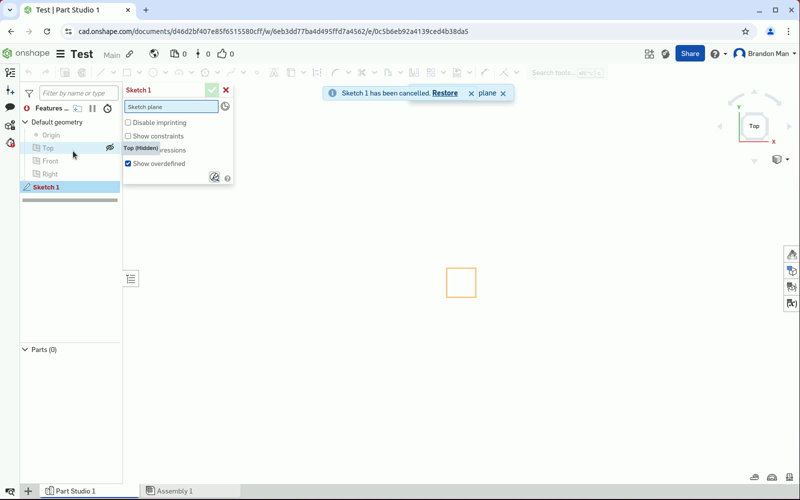
click(73, 150)
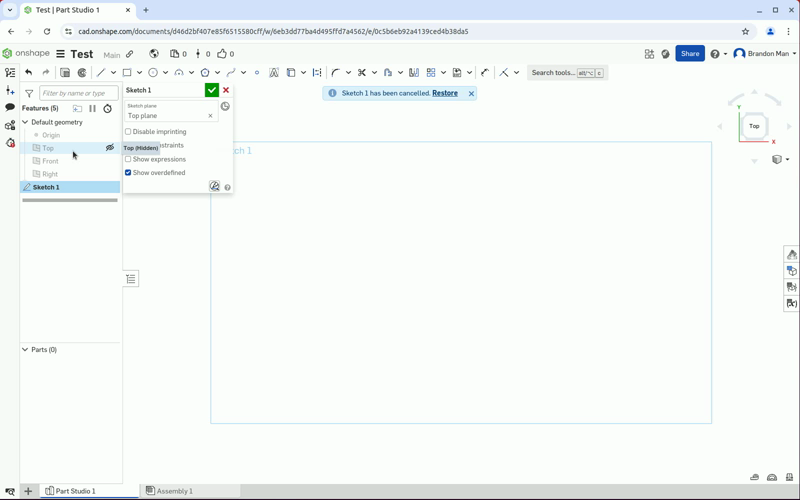
mouse_move(73, 352)
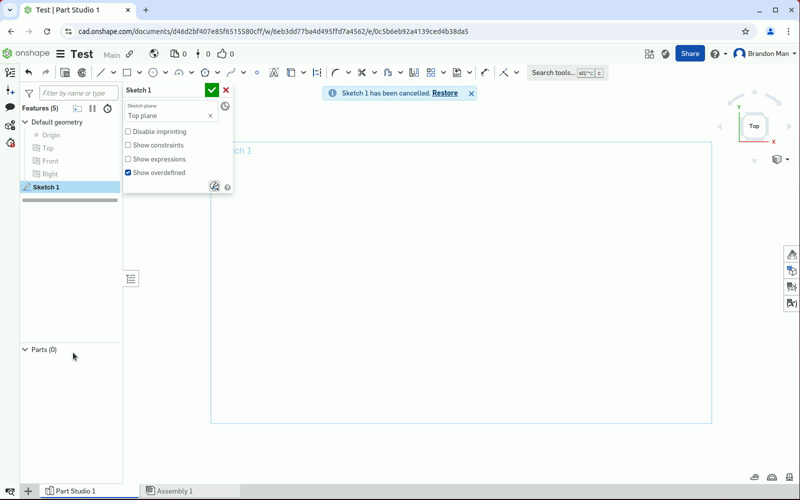
key(y)
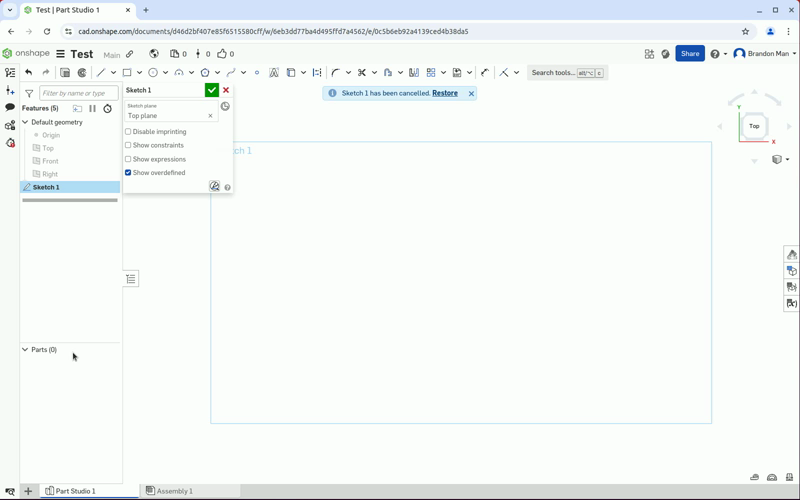
key(l)
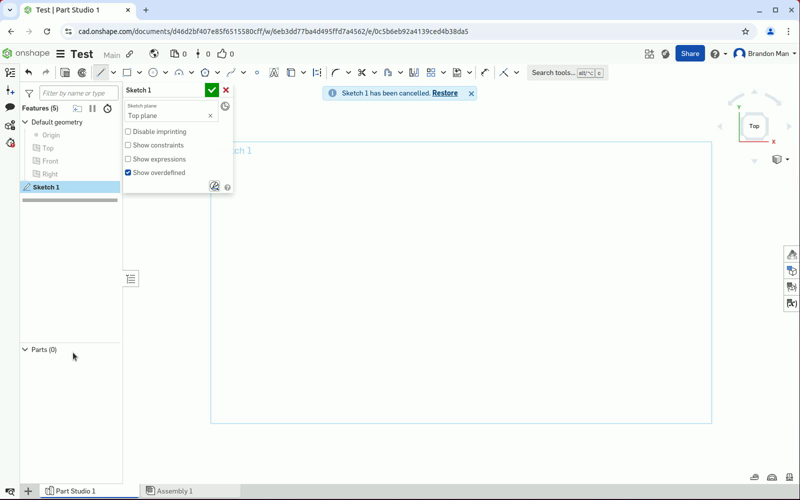
key_down(shift)
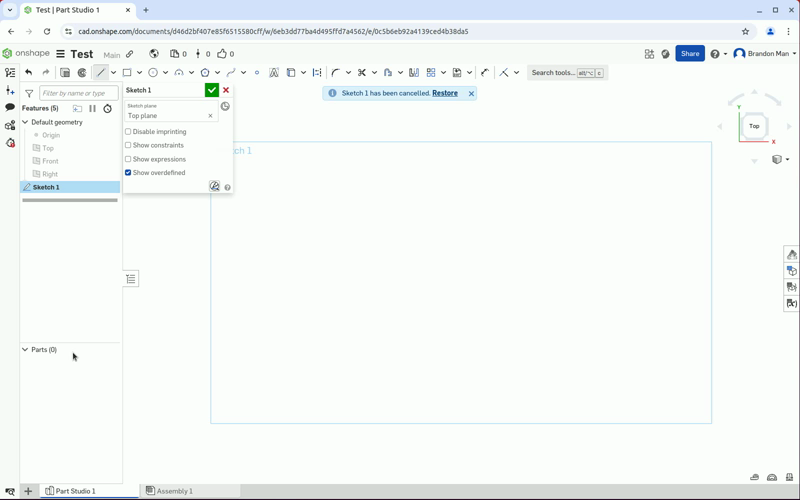
mouse_move(525, 299)
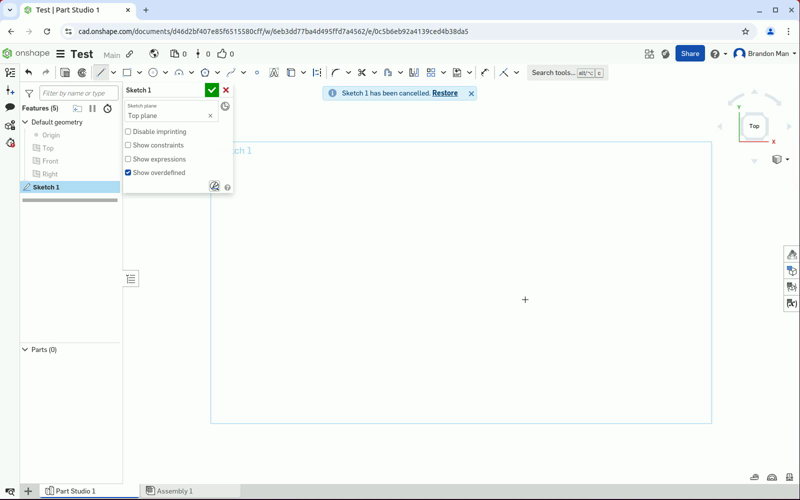
click(525, 299)
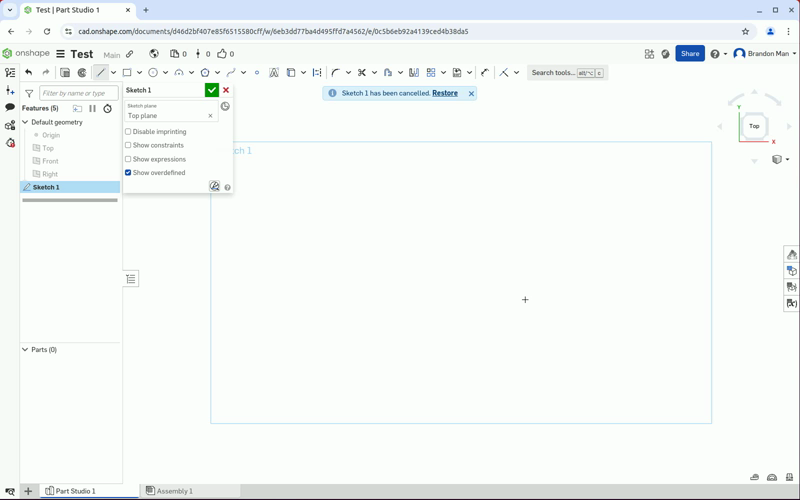
key_up(shift)
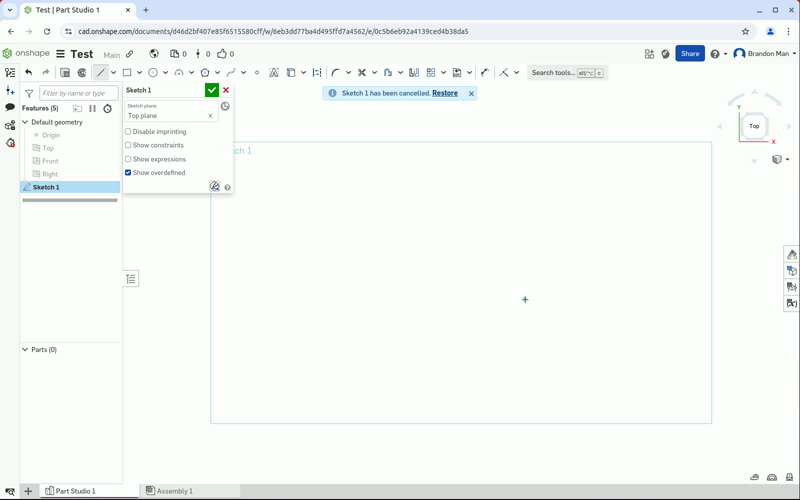
key_down(shift)
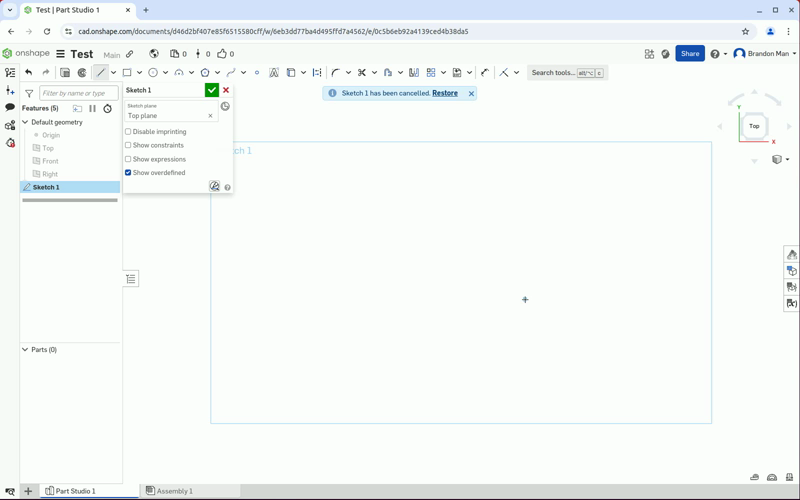
mouse_move(555, 299)
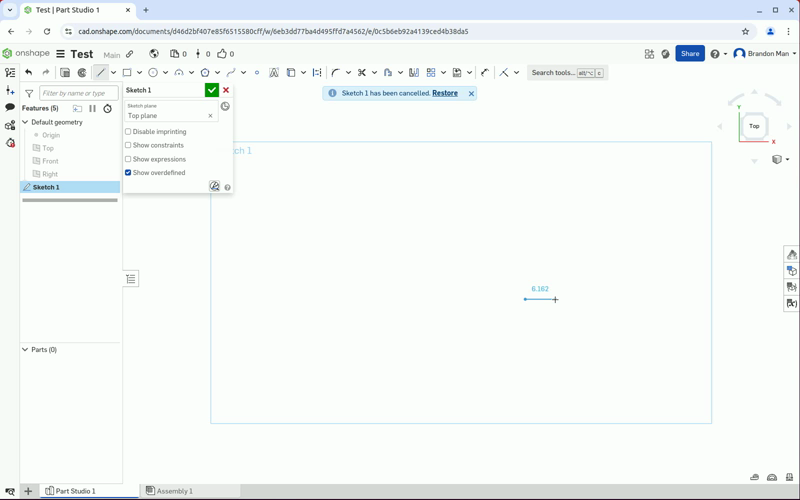
mouse_move(573, 299)
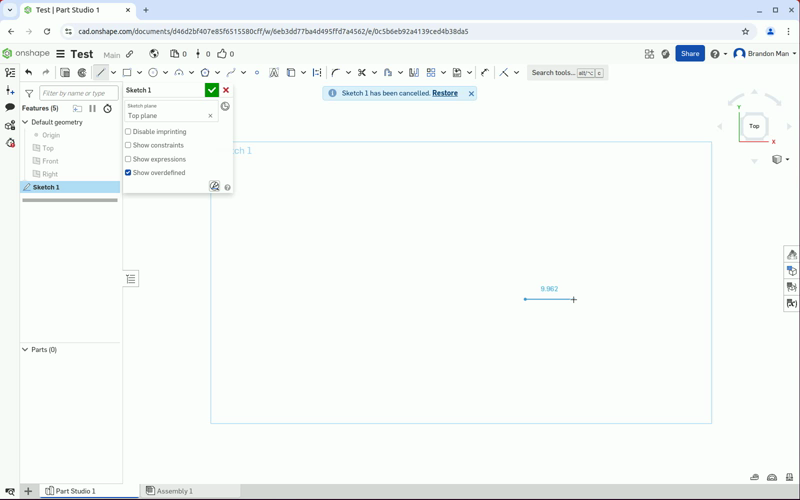
click(573, 299)
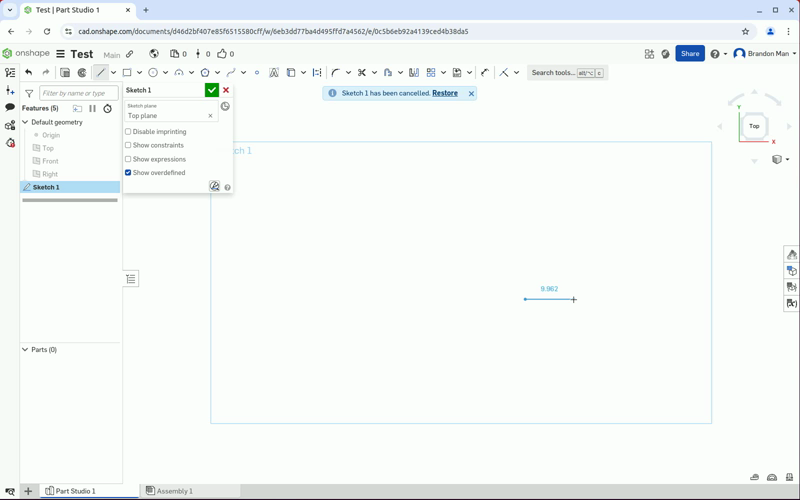
key_up(shift)
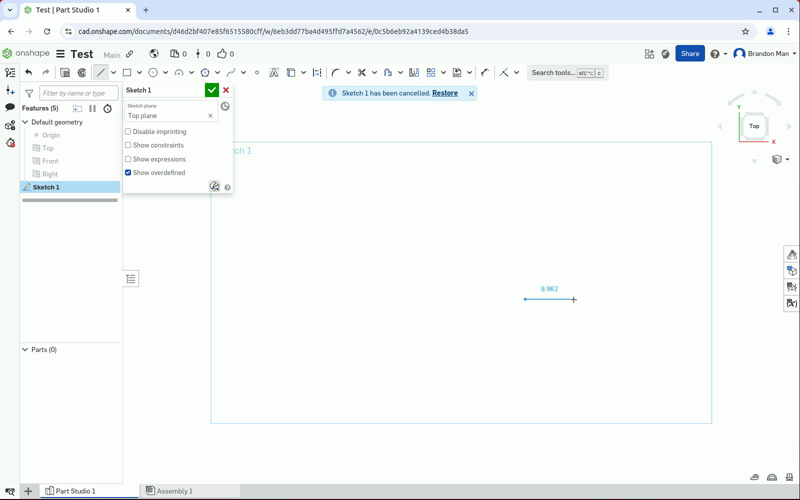
key_down(shift)
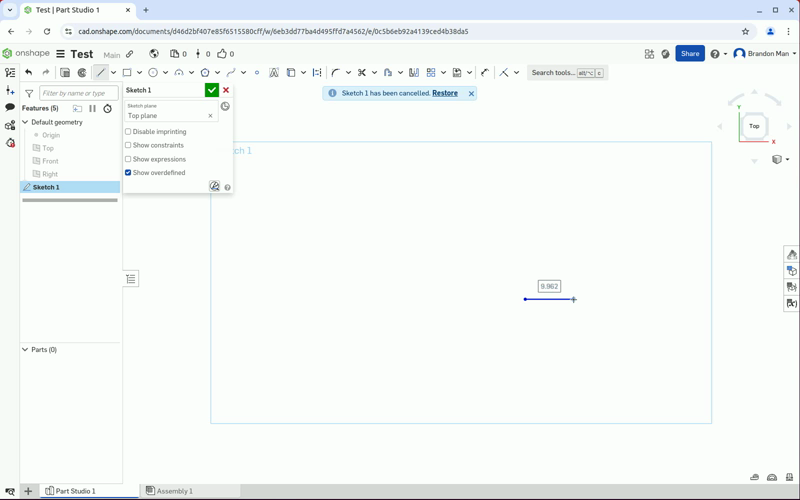
mouse_move(589, 299)
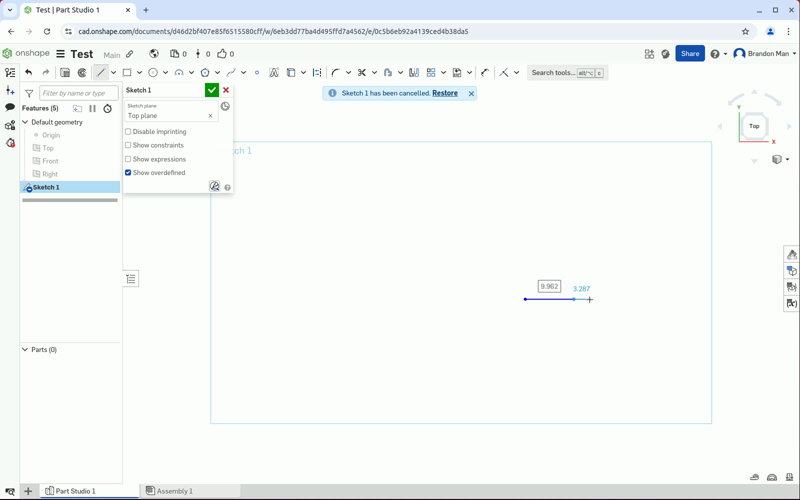
mouse_move(573, 267)
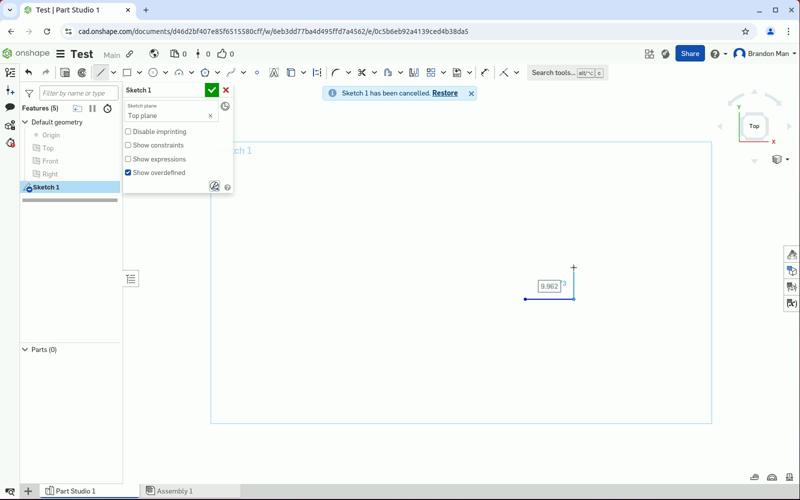
click(573, 267)
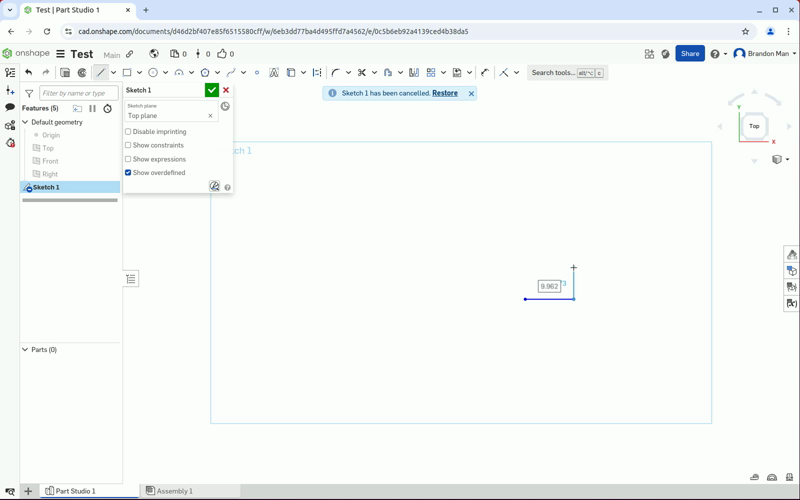
key_up(shift)
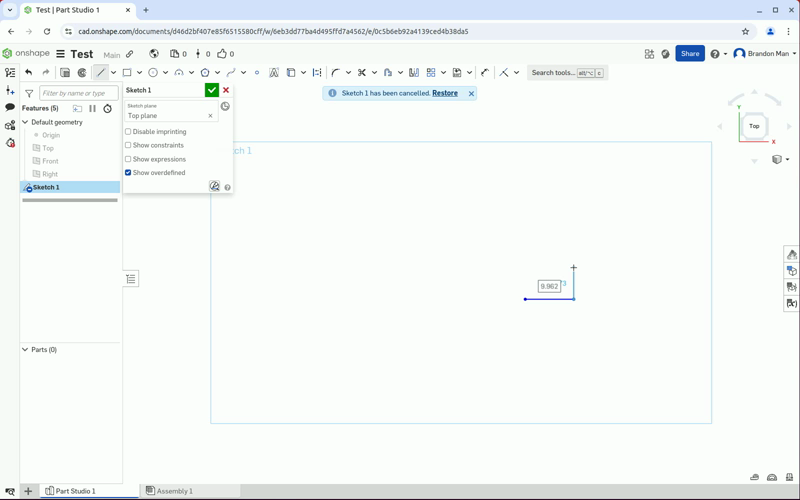
key_down(shift)
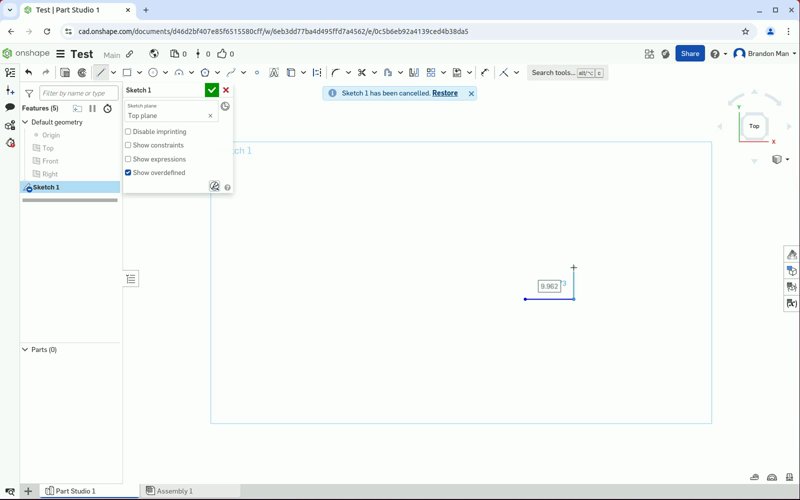
mouse_move(589, 267)
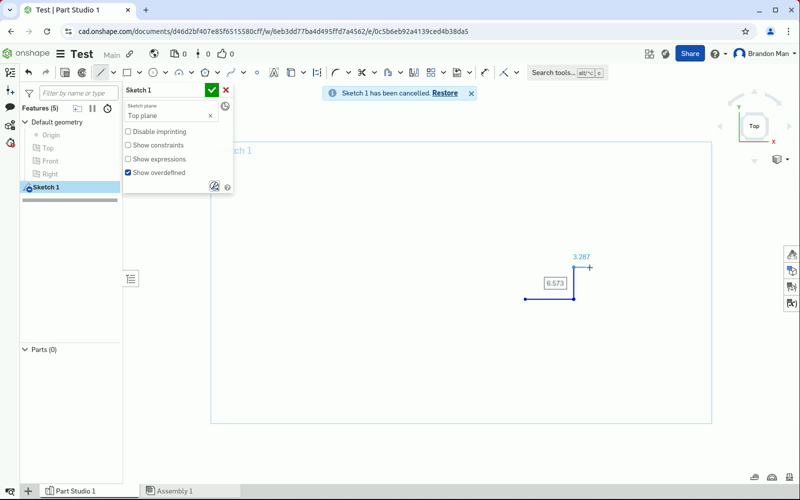
mouse_move(525, 267)
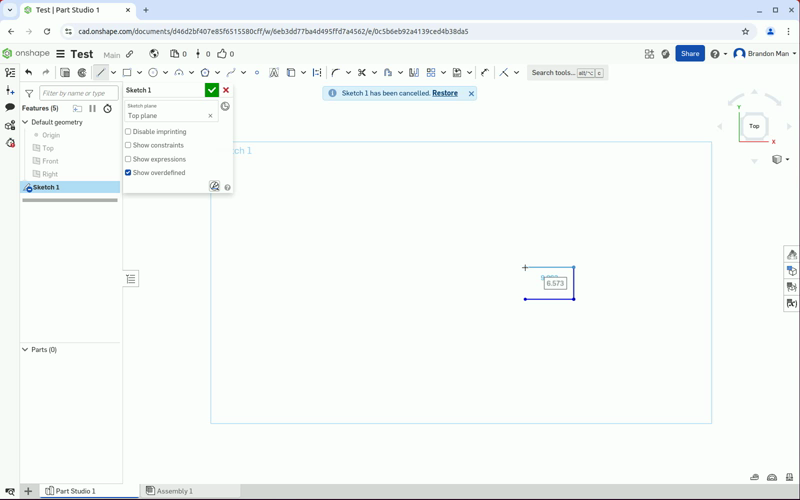
click(525, 267)
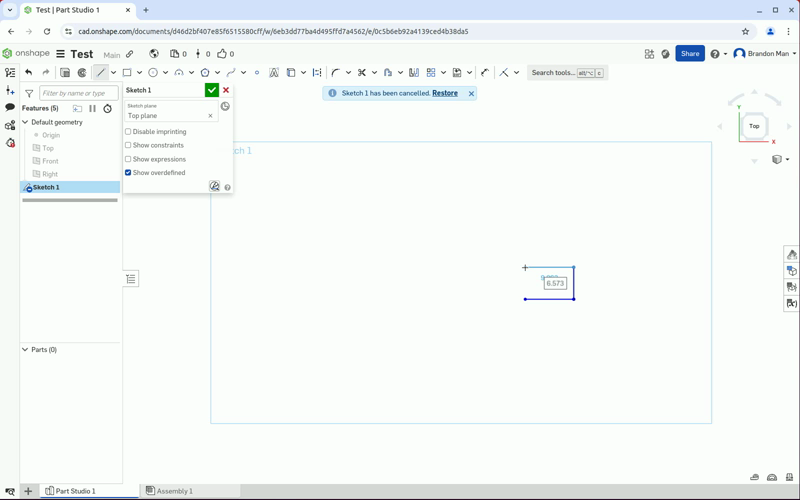
key_up(shift)
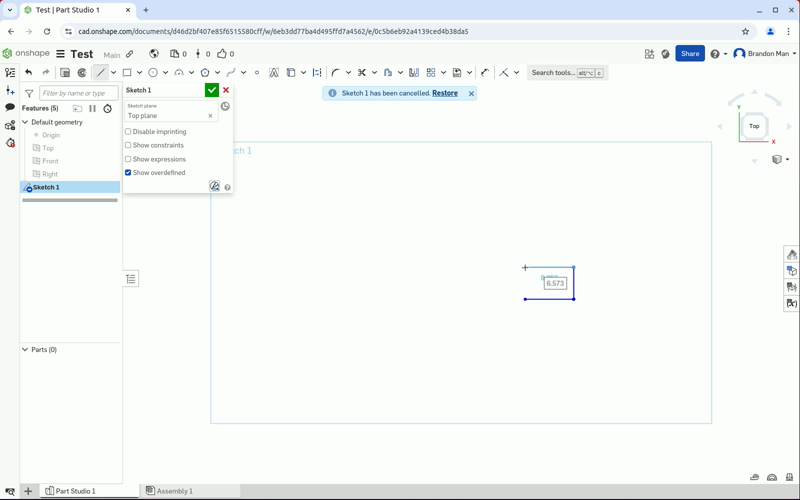
mouse_move(555, 267)
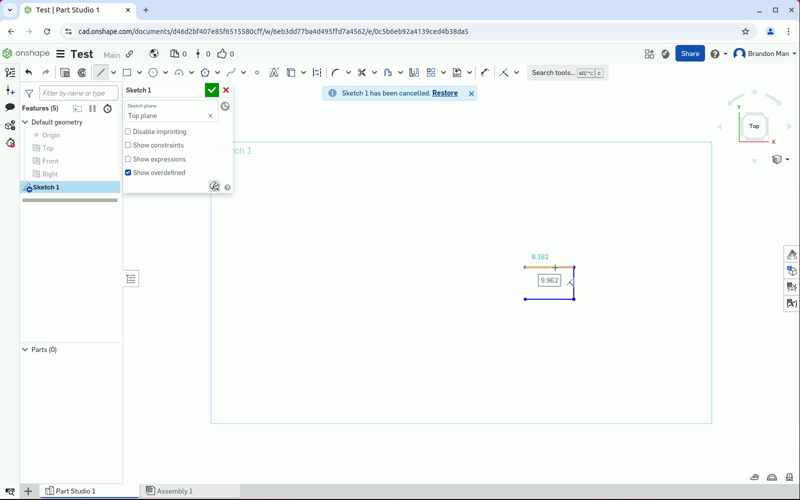
key_down(shift)
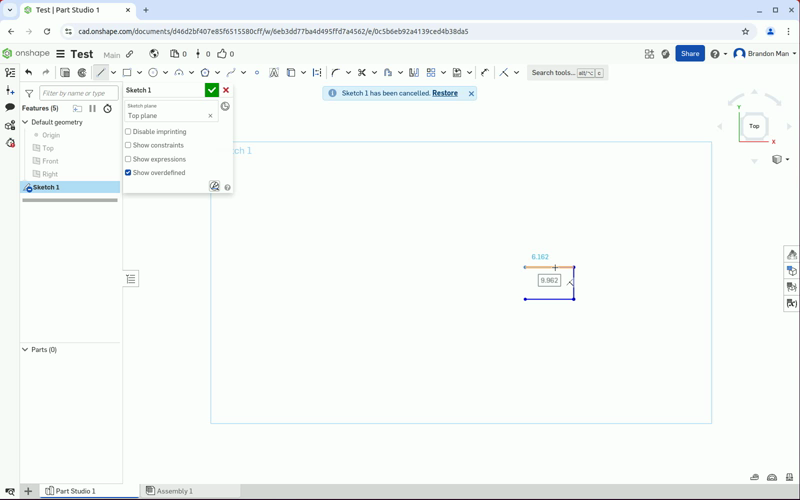
mouse_move(525, 299)
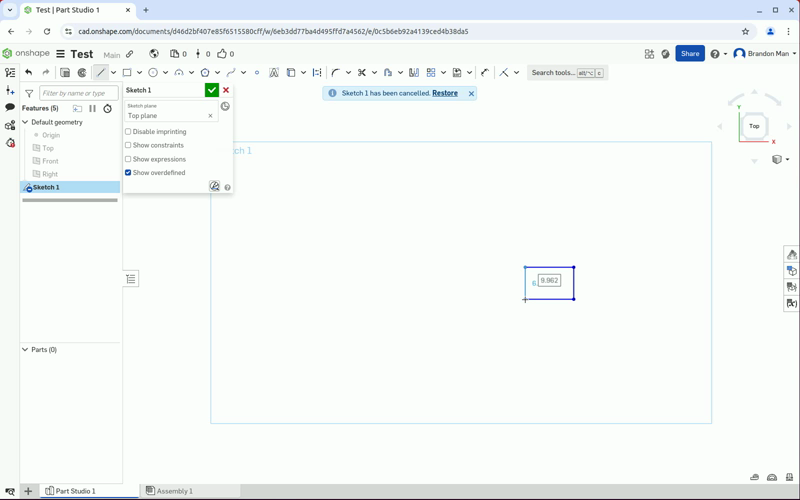
key_up(shift)
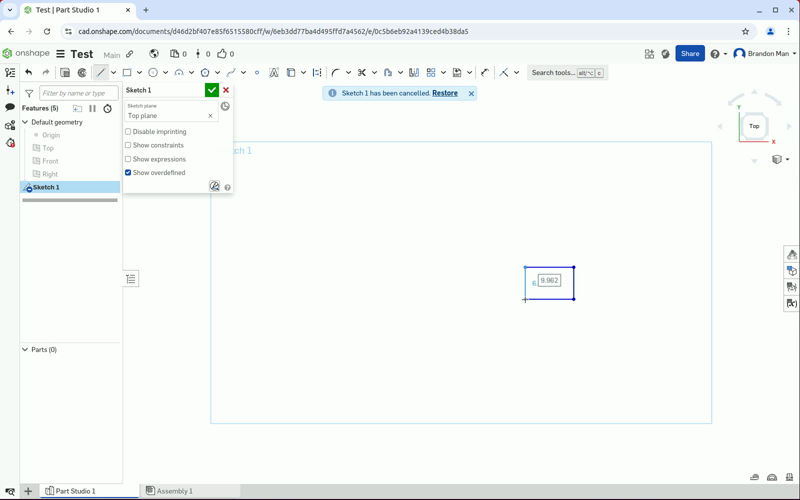
click(525, 299)
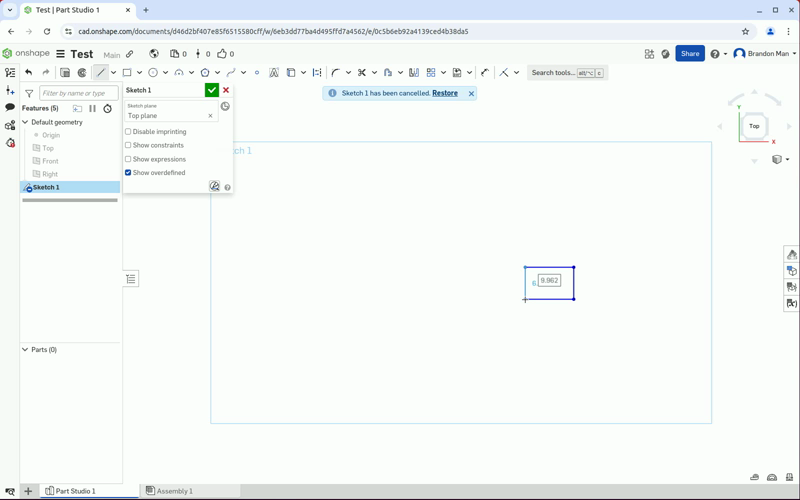
key(esc)
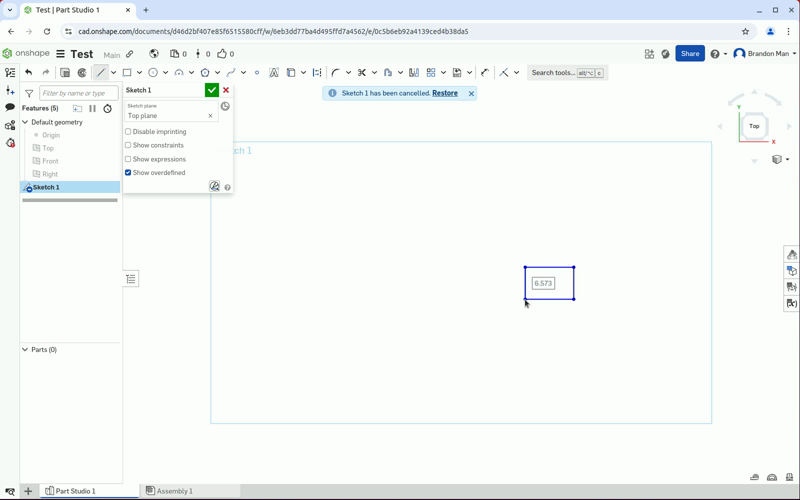
mouse_move(535, 281)
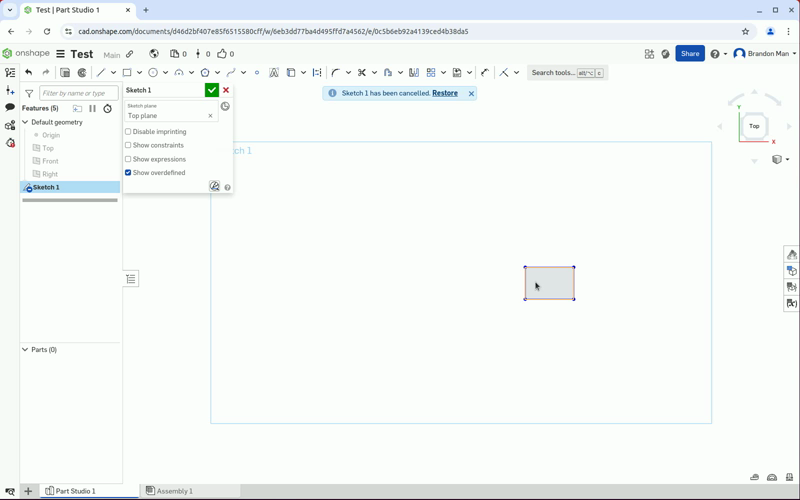
scroll(6)
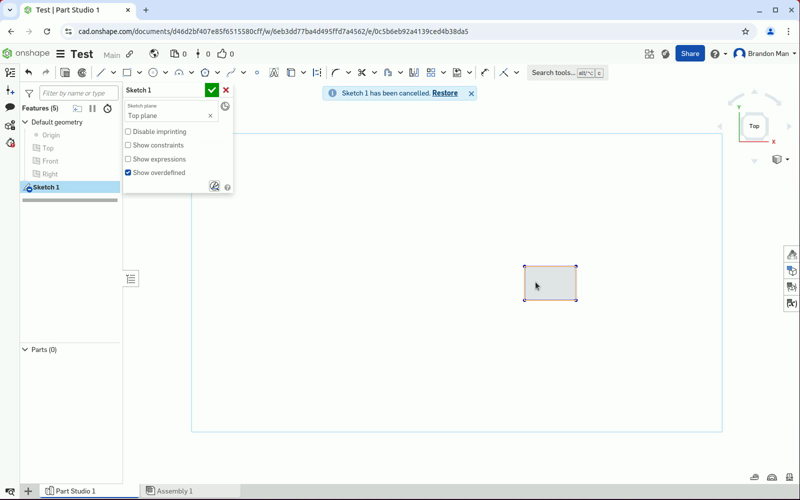
scroll(6)
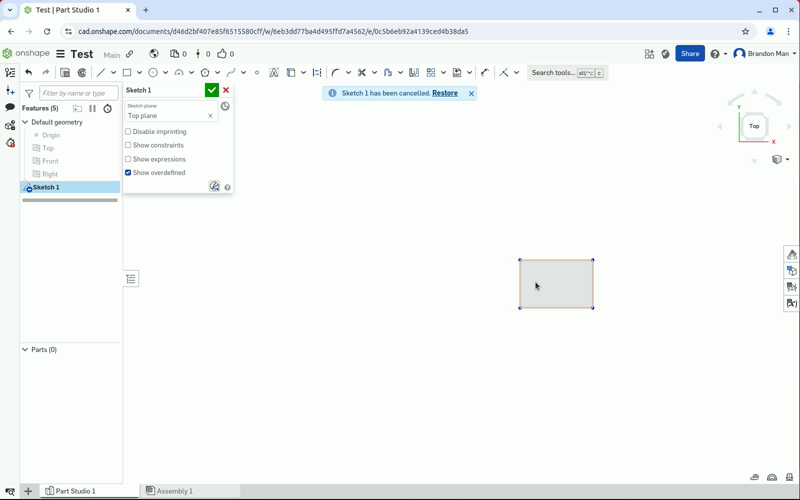
scroll(6)
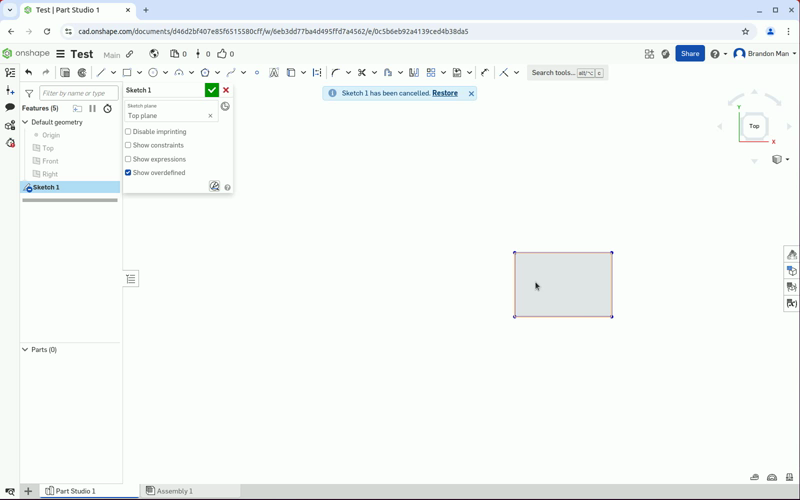
scroll(6)
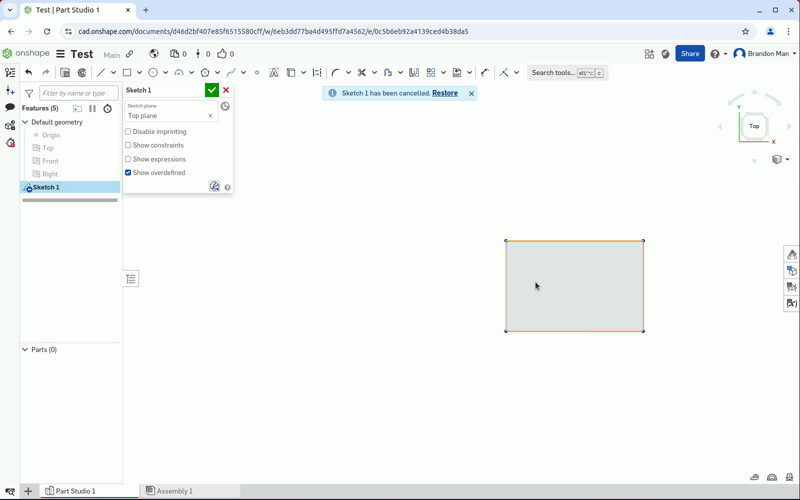
scroll(6)
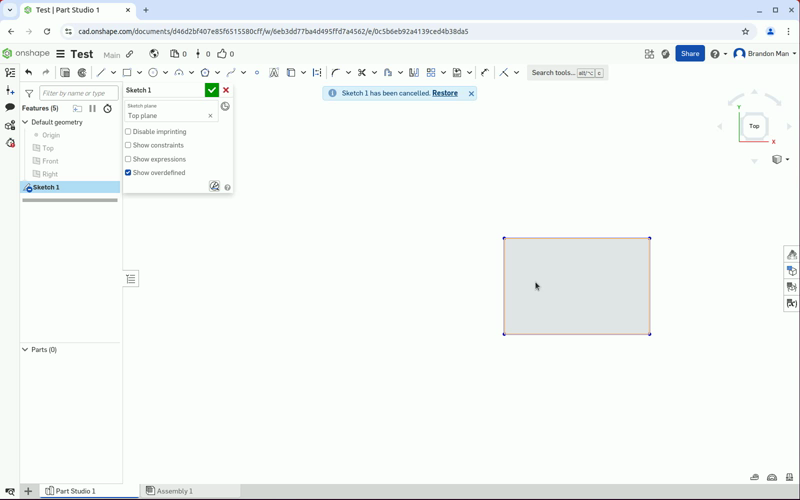
scroll(6)
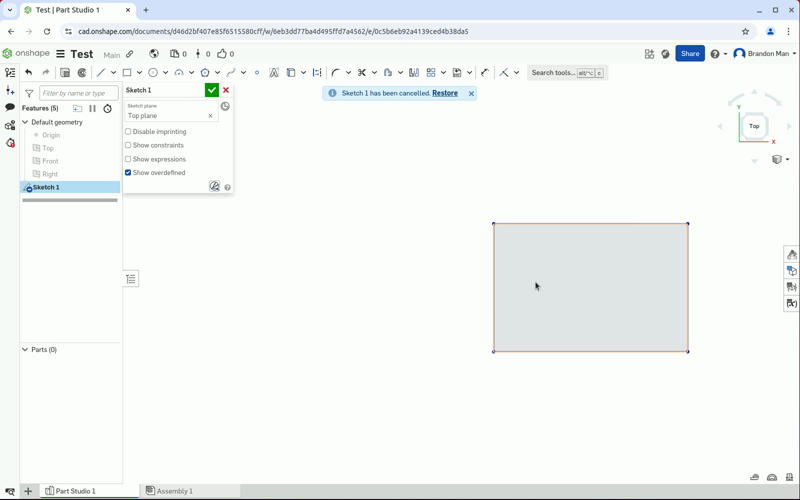
scroll(6)
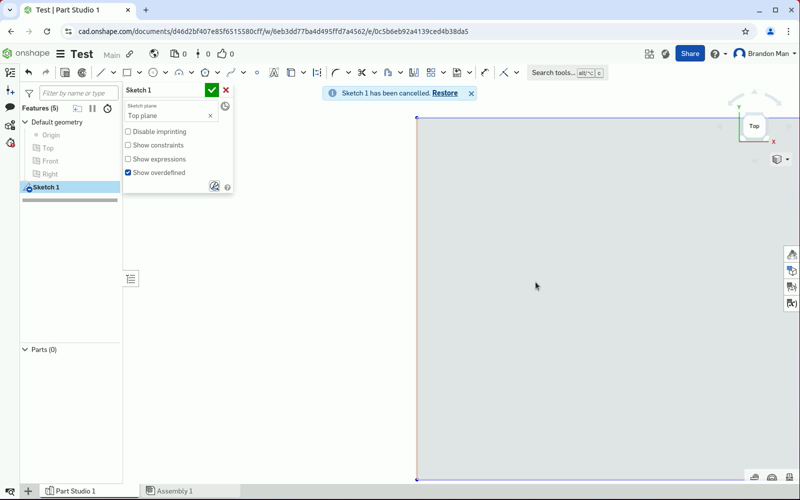
click(535, 281)
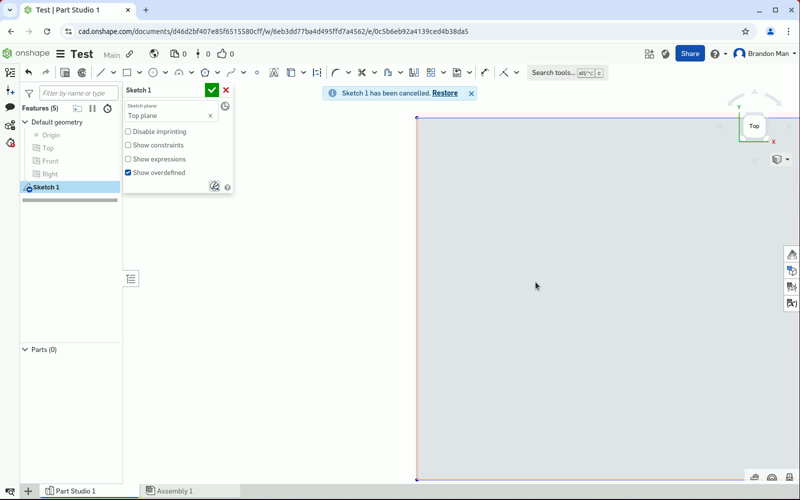
scroll(-6)
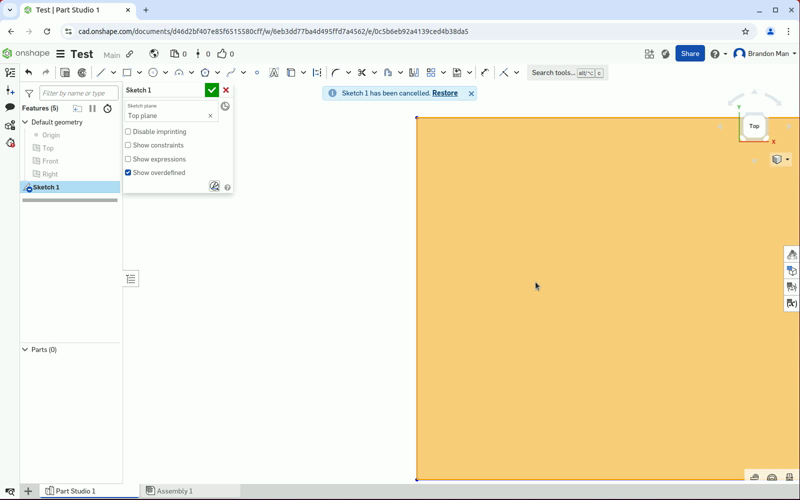
scroll(-6)
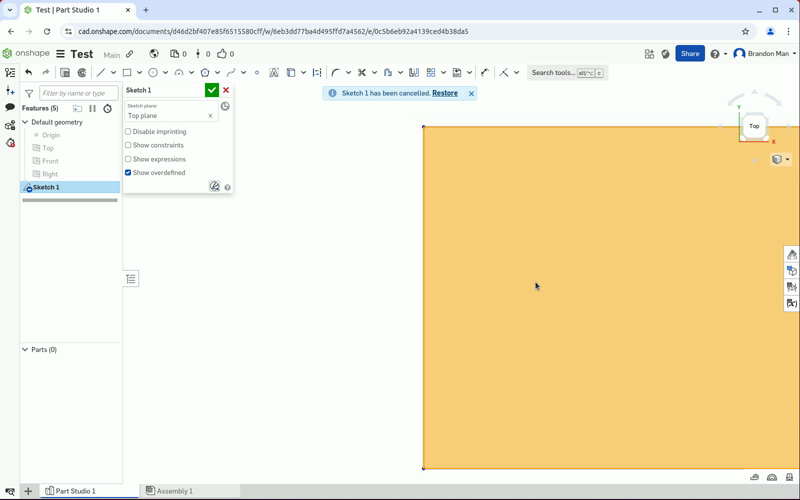
scroll(-6)
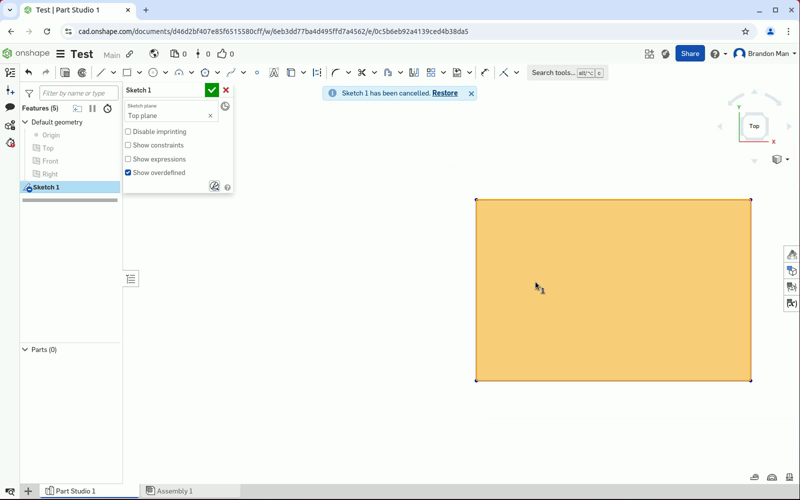
scroll(-6)
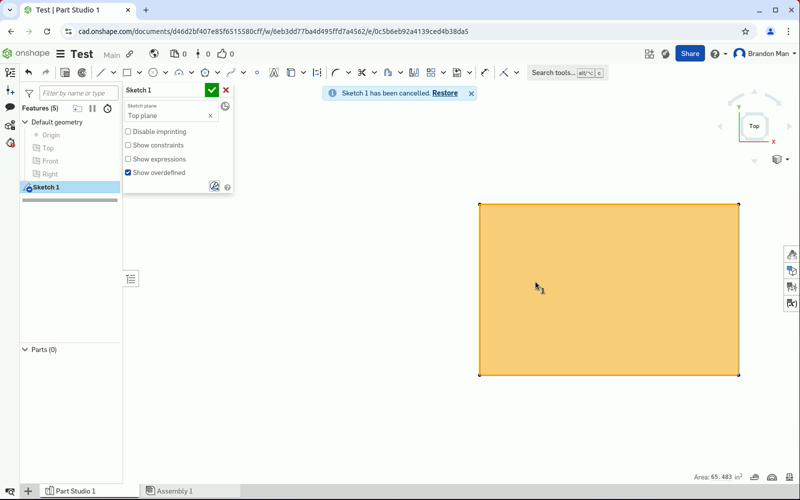
scroll(-6)
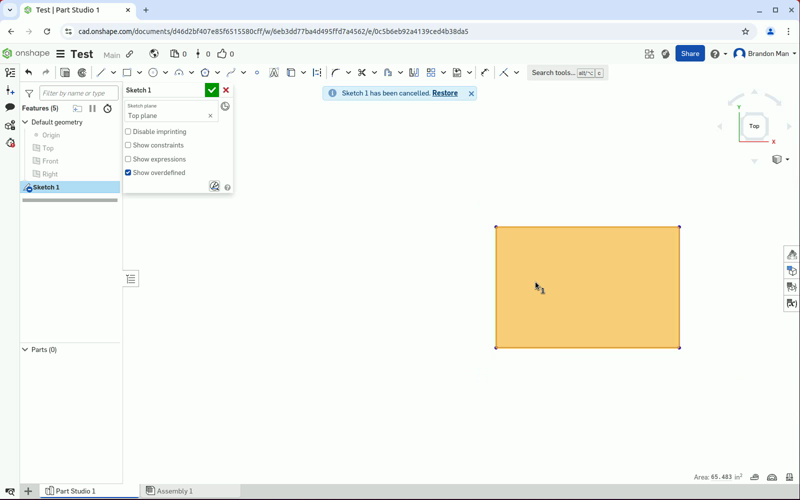
scroll(-6)
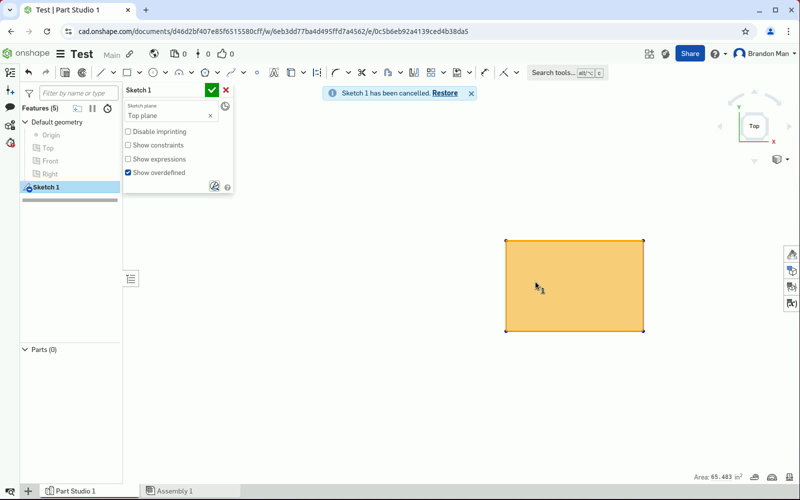
scroll(-6)
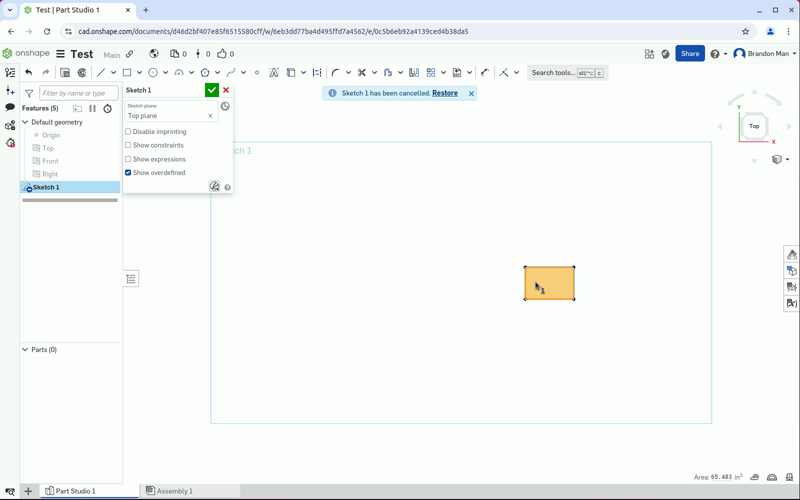
mouse_move(73, 352)
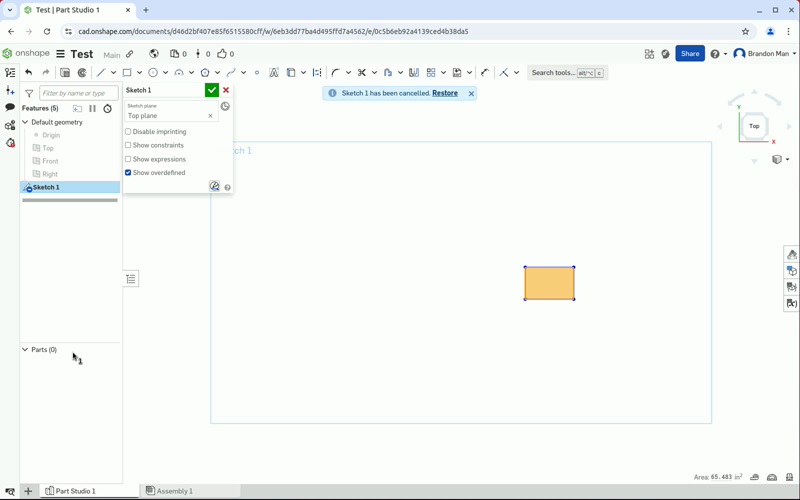
key(shift+y)
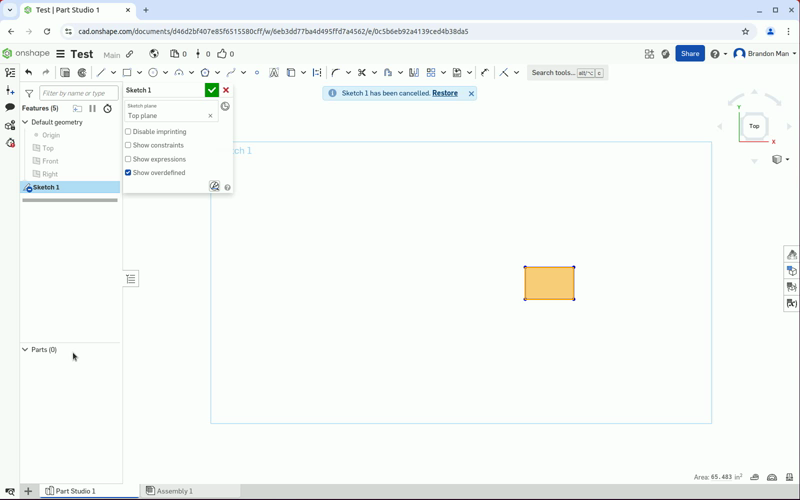
key(shift+e)
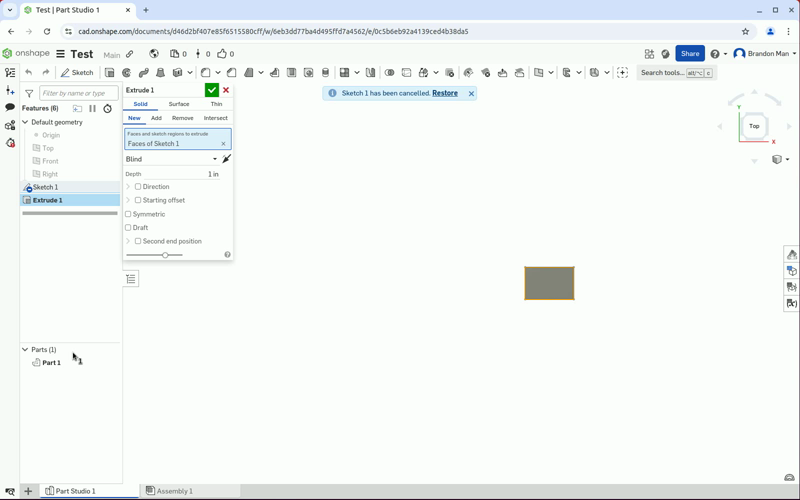
mouse_move(143, 106)
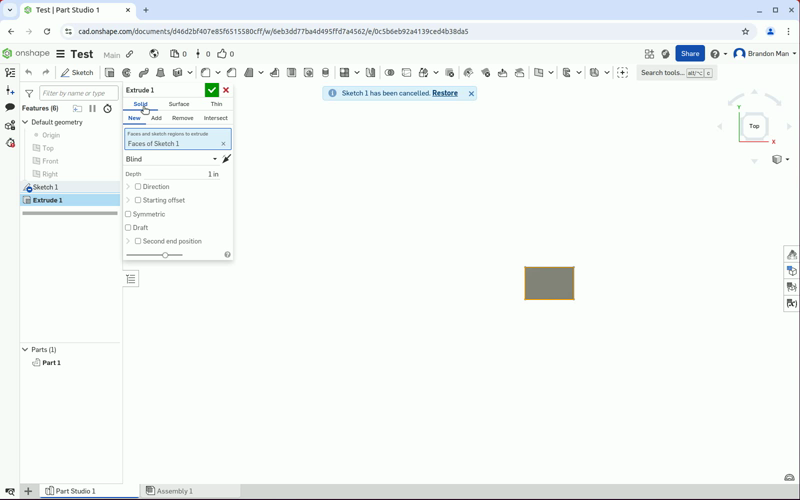
click(143, 106)
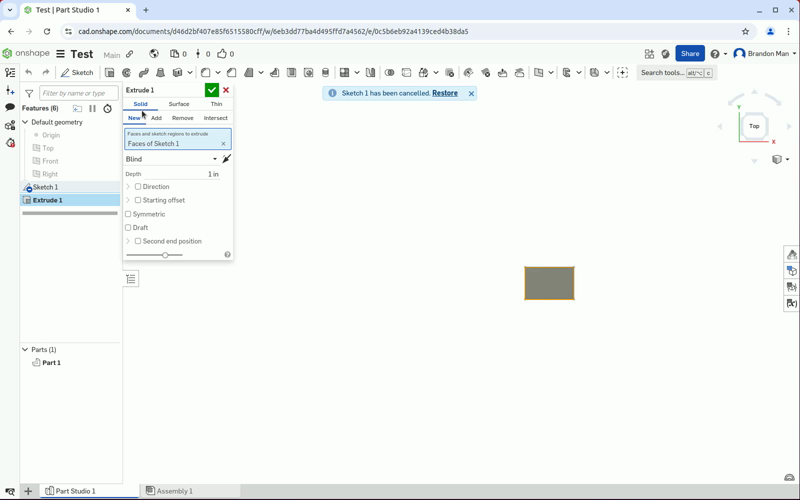
mouse_move(137, 120)
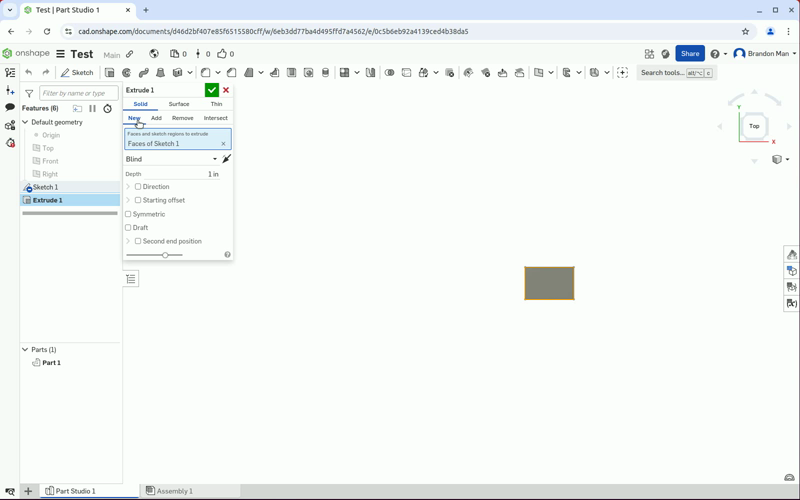
click(137, 120)
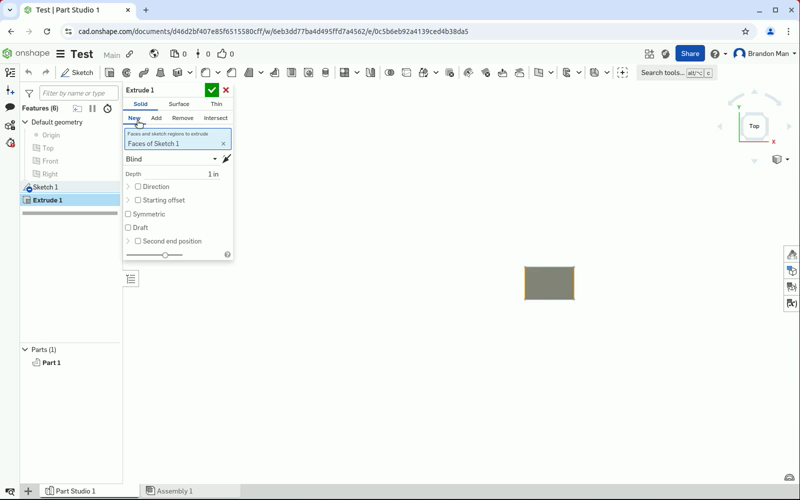
key(tab, 4)
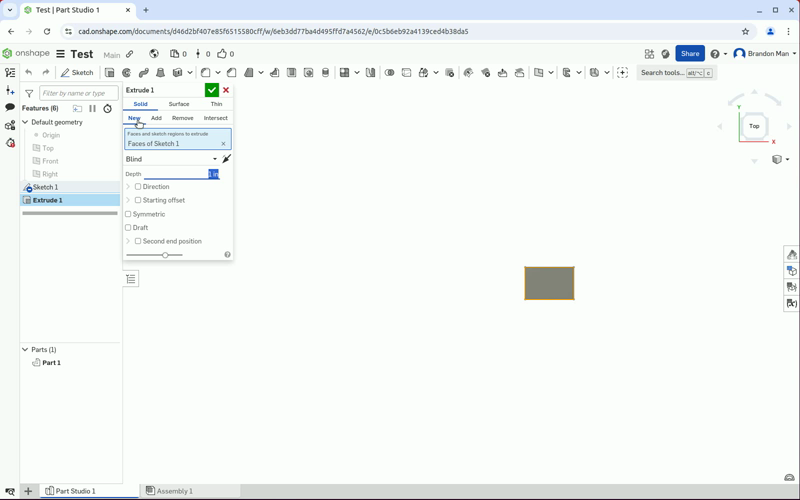
text(6.499)
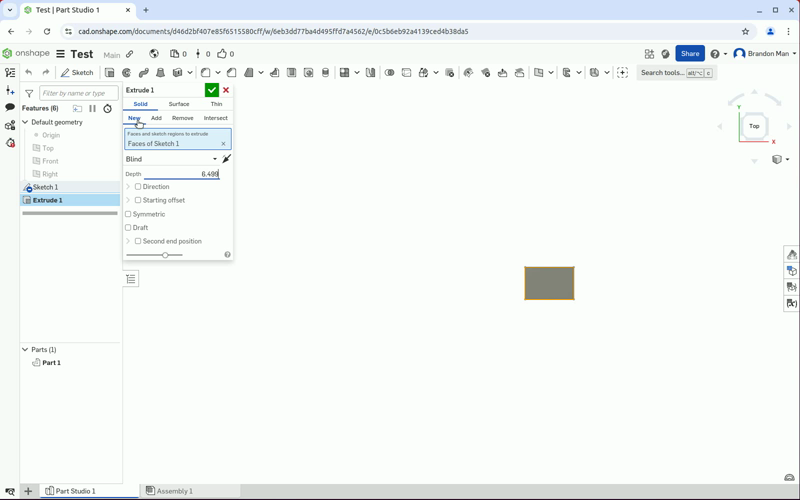
key(enter)
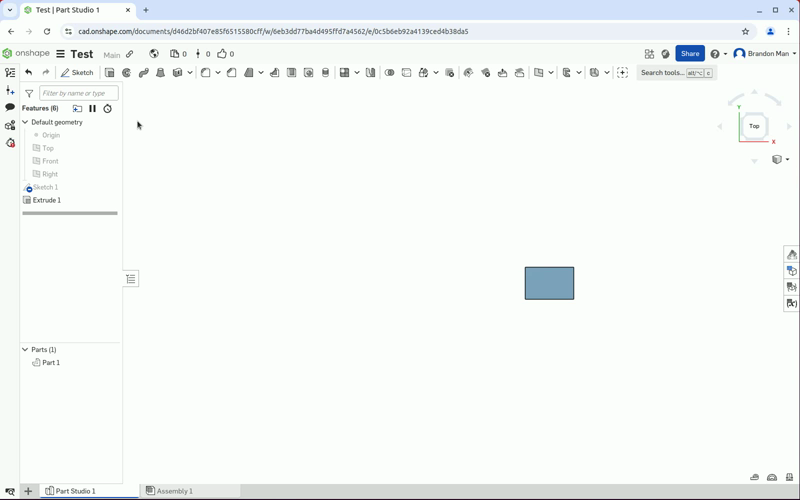
key(shift+h)
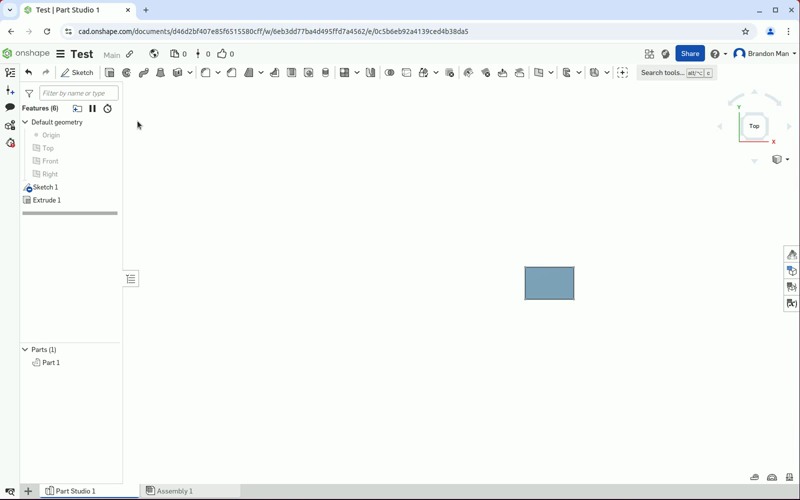
key(shift+h)
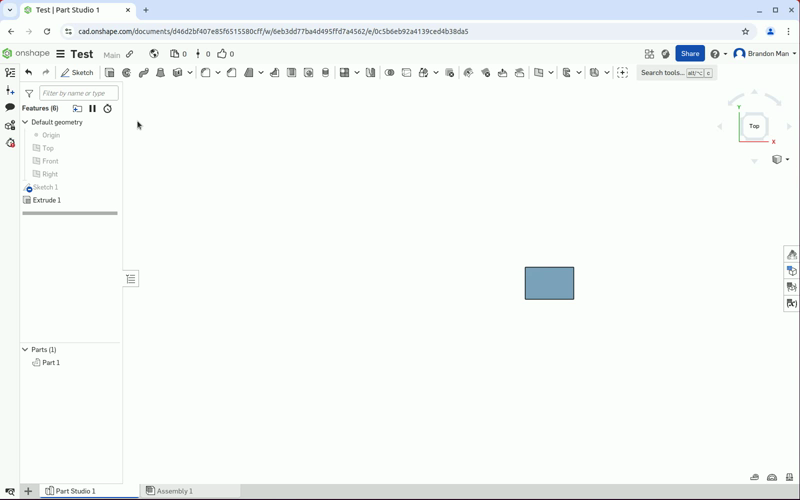
mouse_move(73, 189)
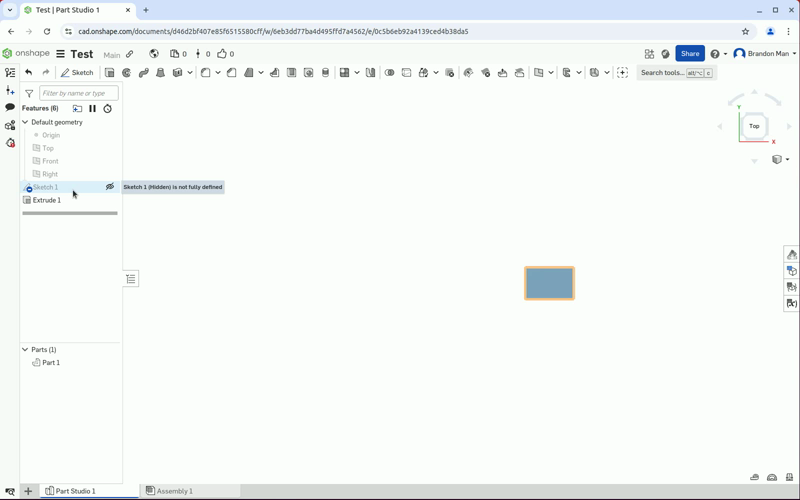
click(73, 189)
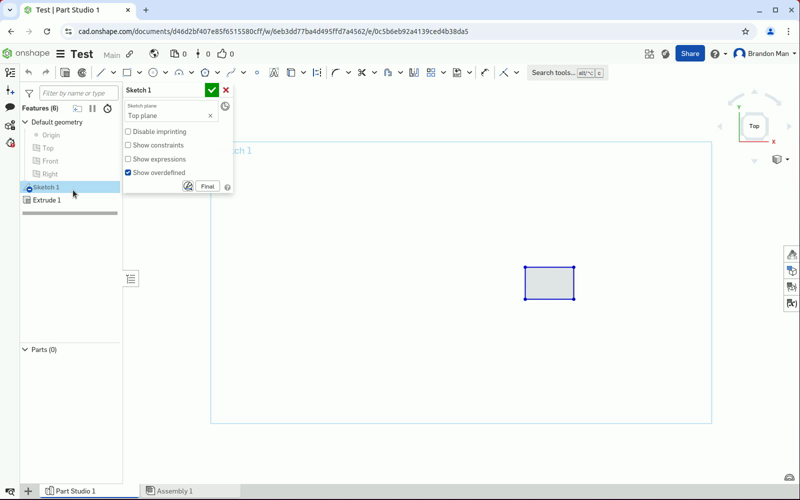
mouse_move(229, 92)
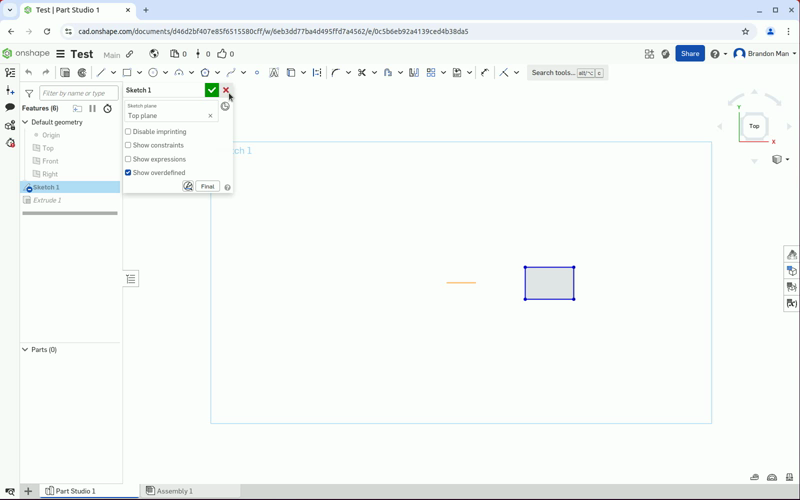
click(229, 92)
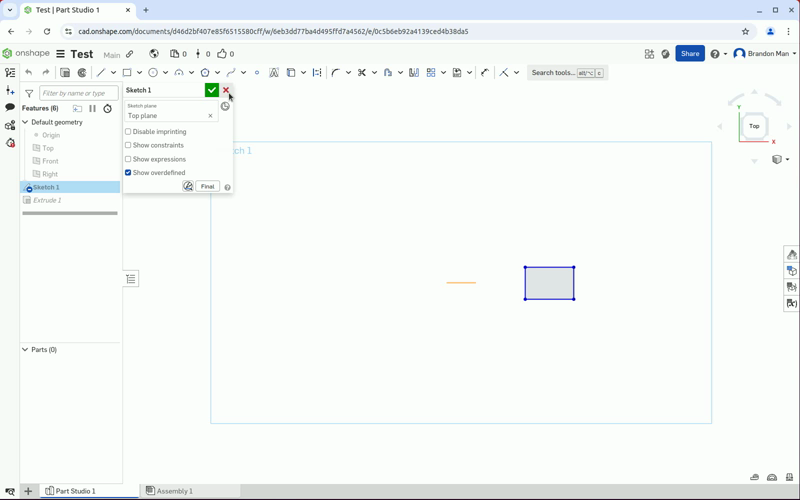
key(shift+s)
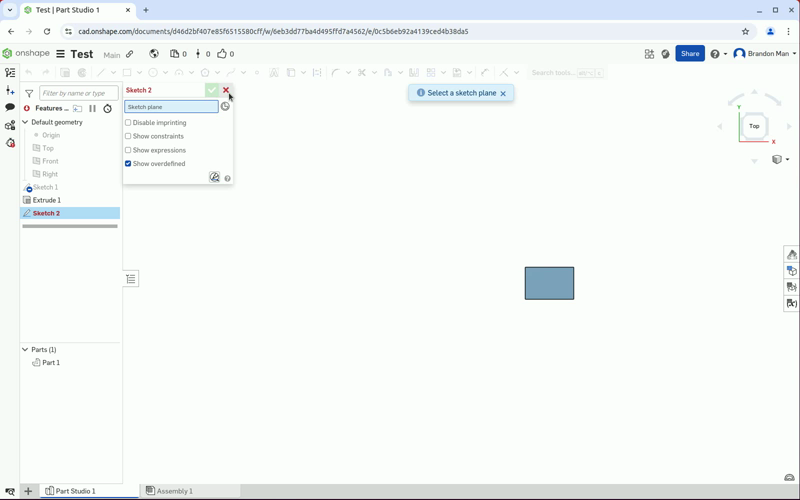
mouse_move(73, 150)
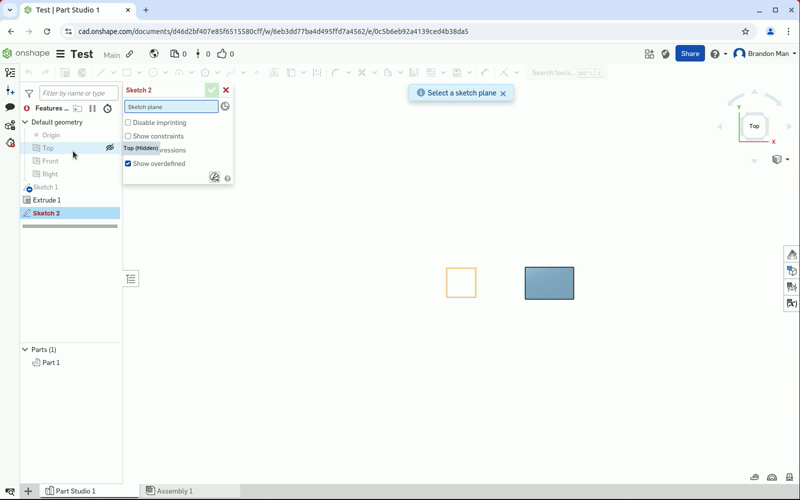
click(73, 150)
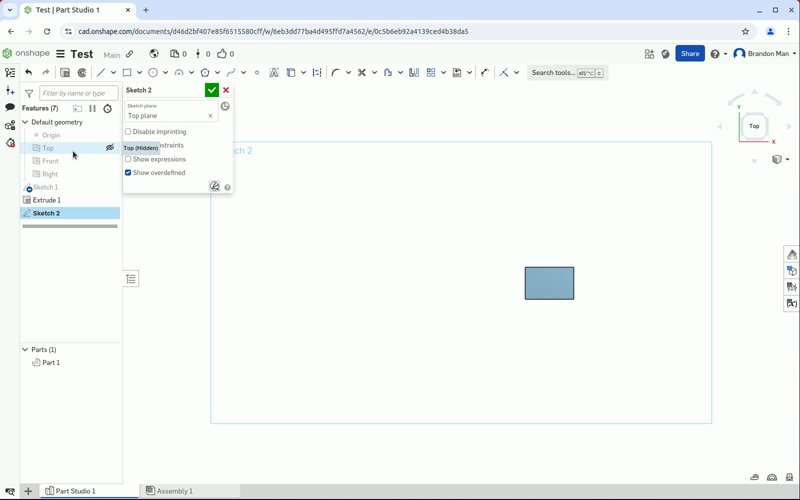
mouse_move(73, 352)
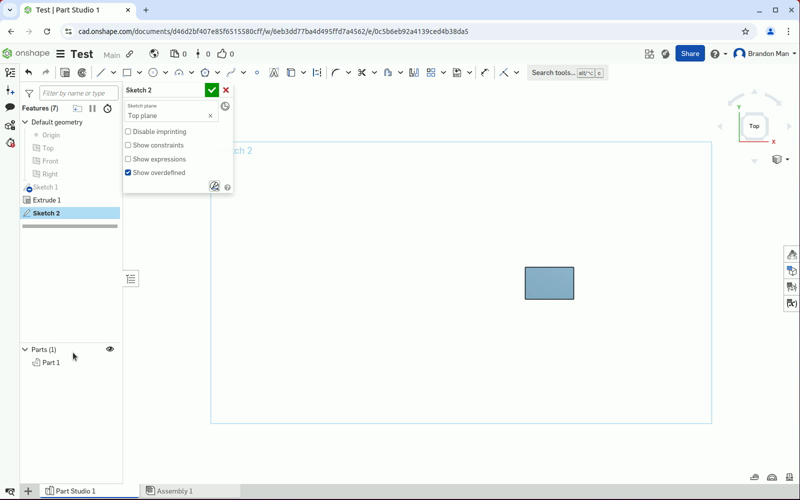
key(y)
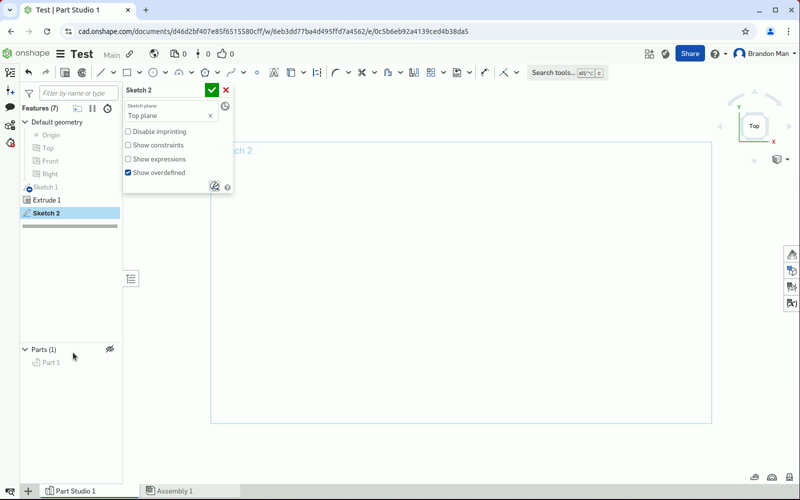
key(l)
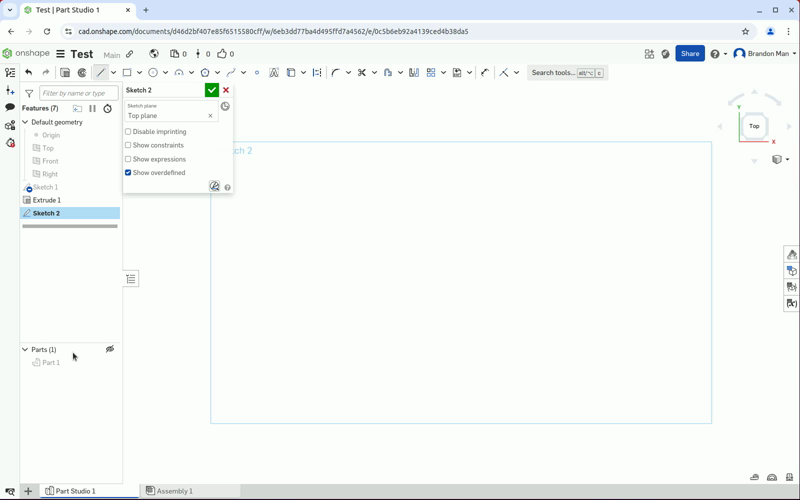
key_down(shift)
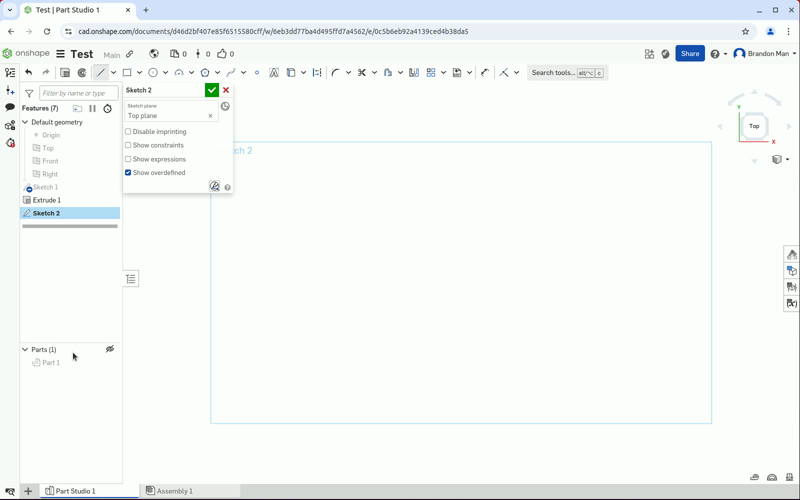
mouse_move(348, 299)
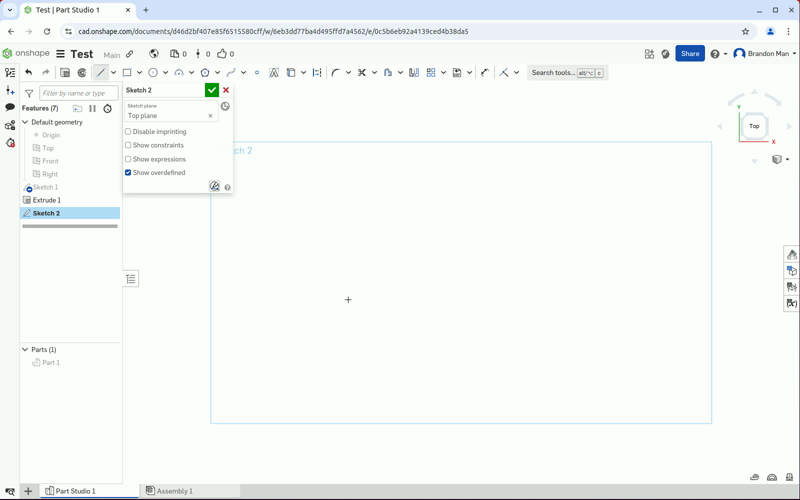
click(348, 299)
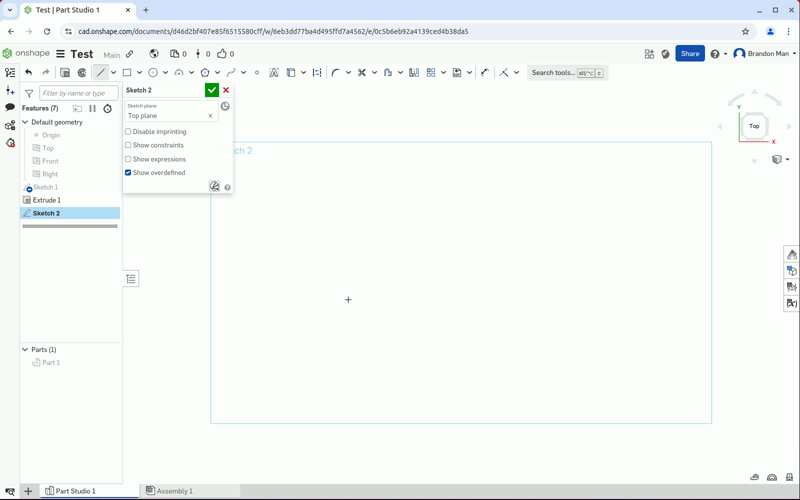
key_up(shift)
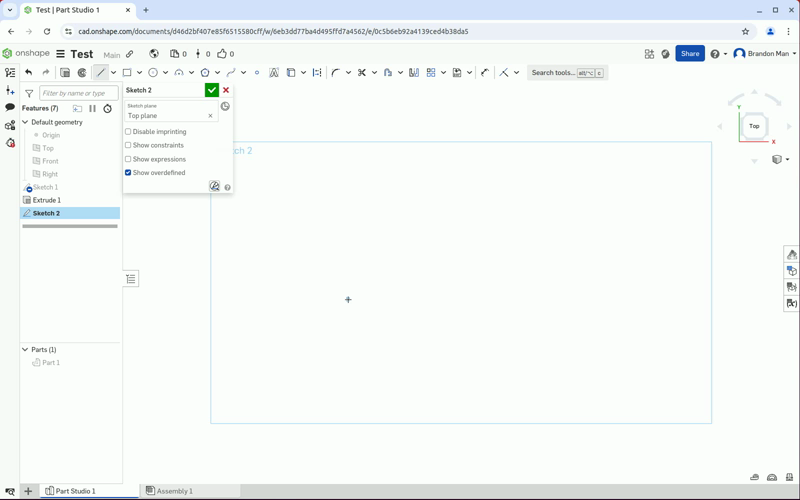
key_down(shift)
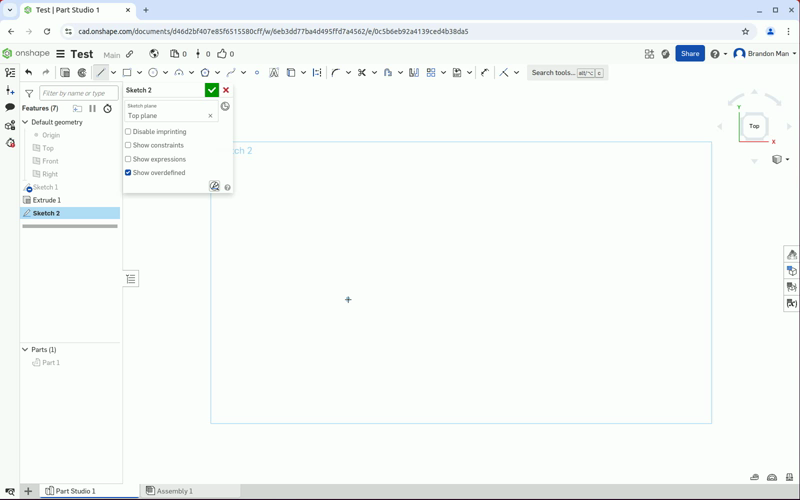
mouse_move(378, 299)
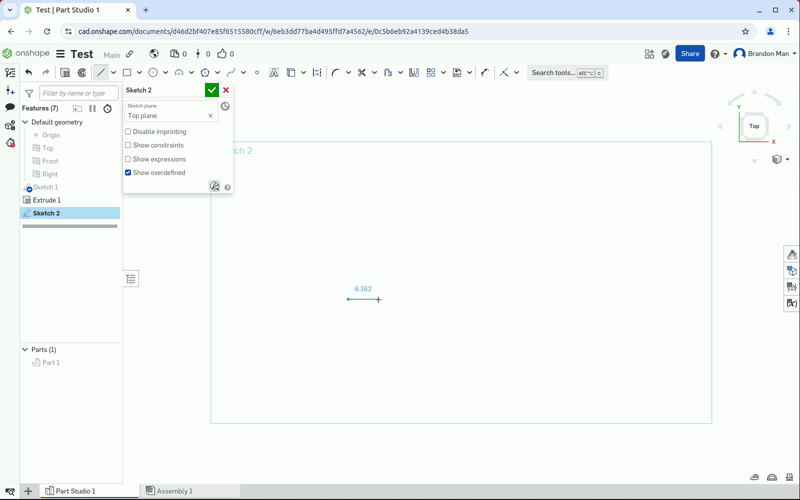
mouse_move(396, 299)
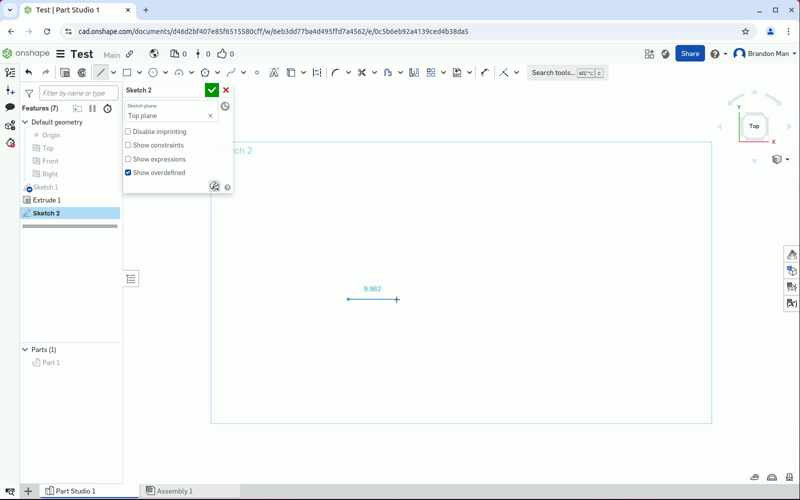
click(396, 299)
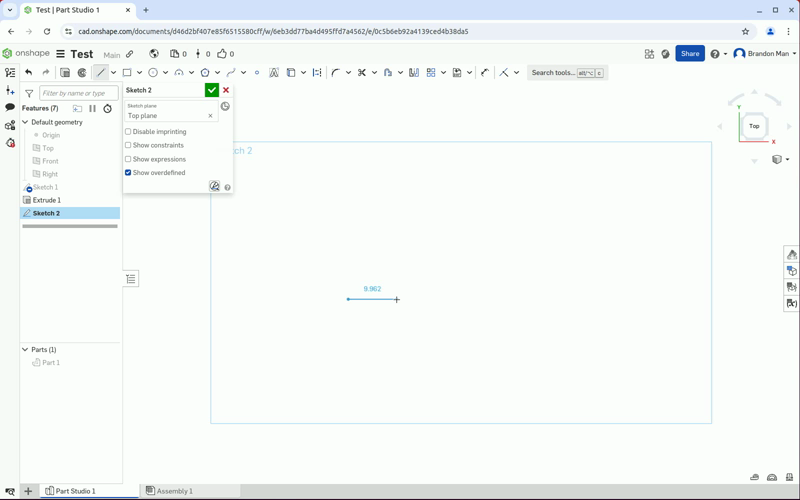
key_up(shift)
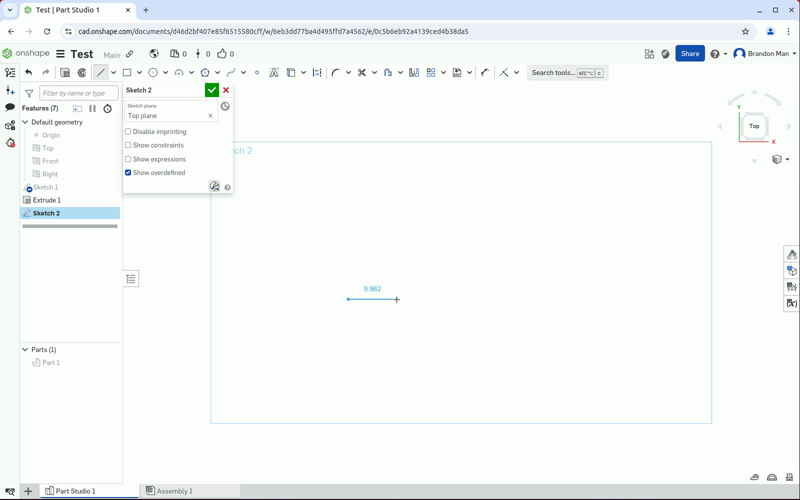
key_down(shift)
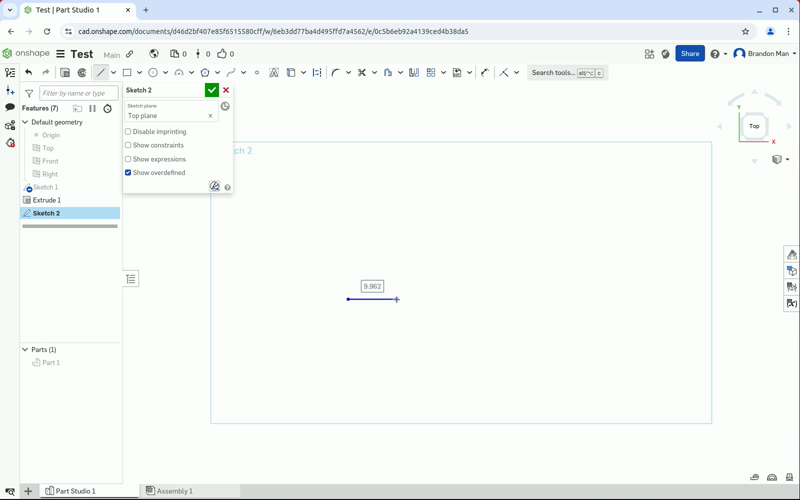
mouse_move(426, 299)
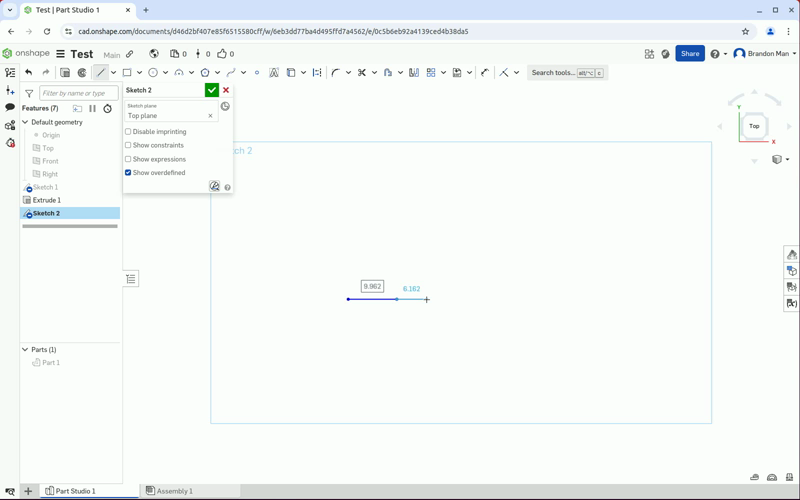
mouse_move(396, 267)
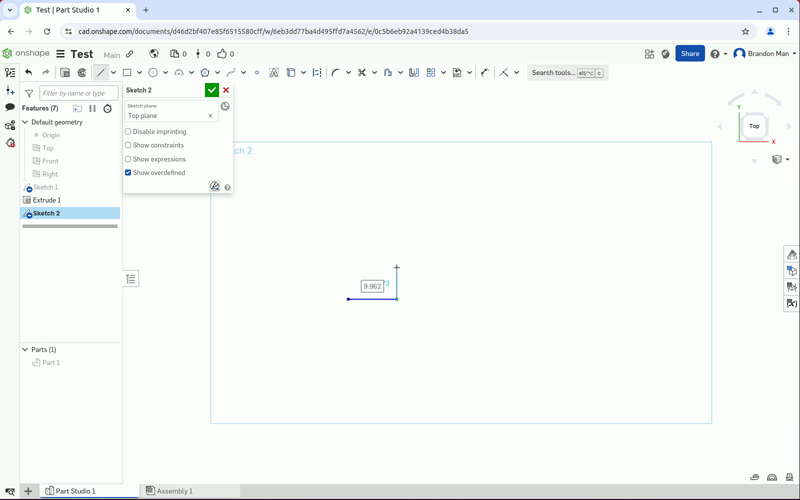
click(396, 267)
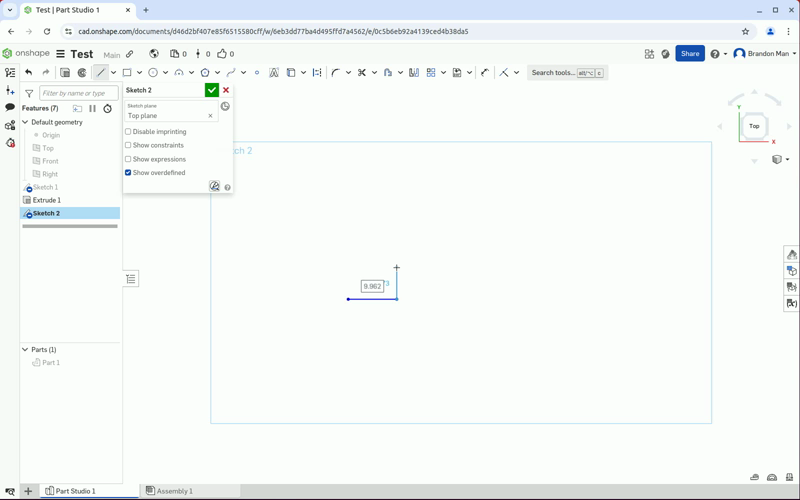
key_up(shift)
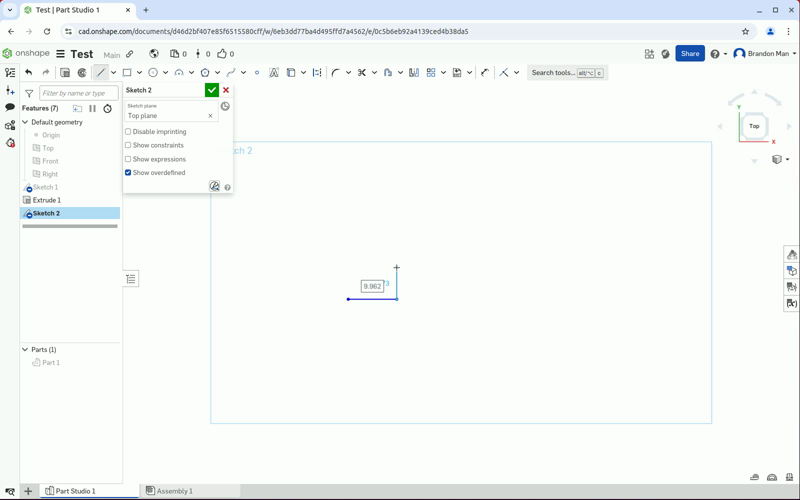
key_down(shift)
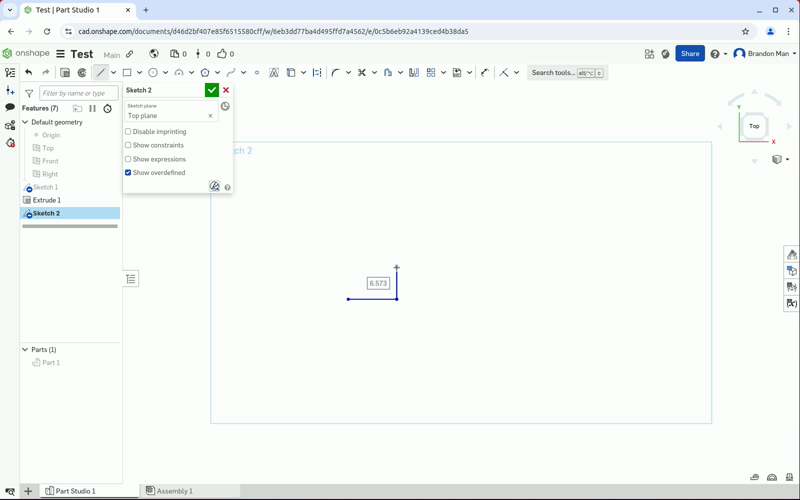
mouse_move(426, 267)
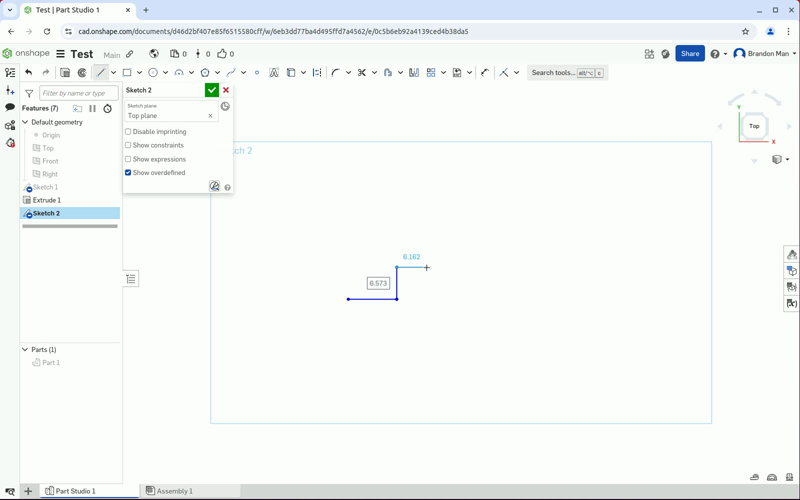
mouse_move(348, 267)
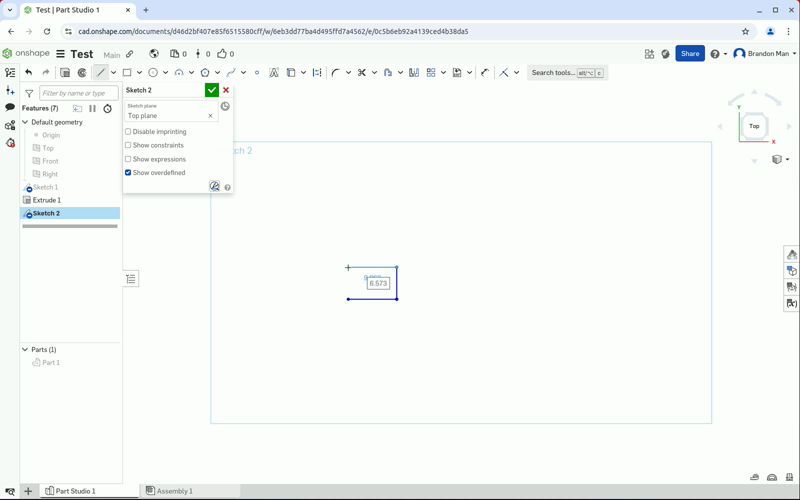
click(348, 267)
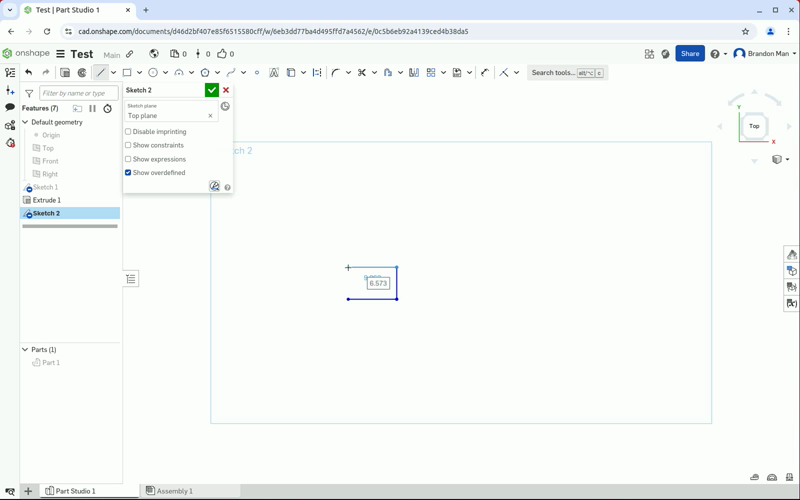
key_up(shift)
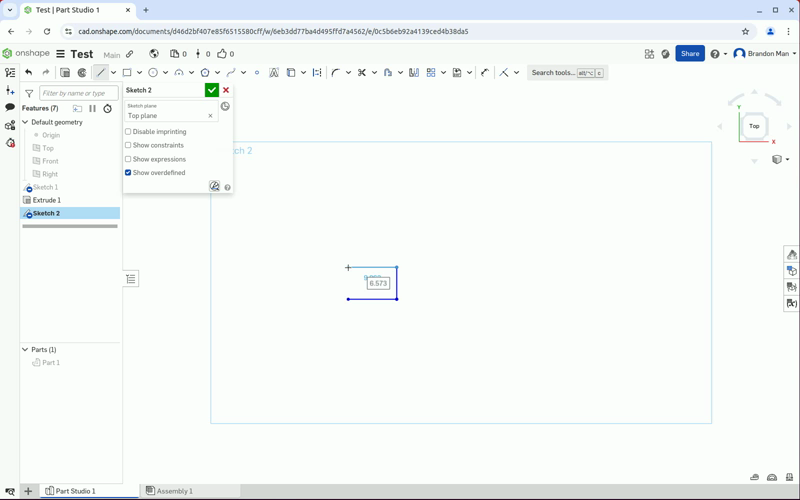
mouse_move(378, 267)
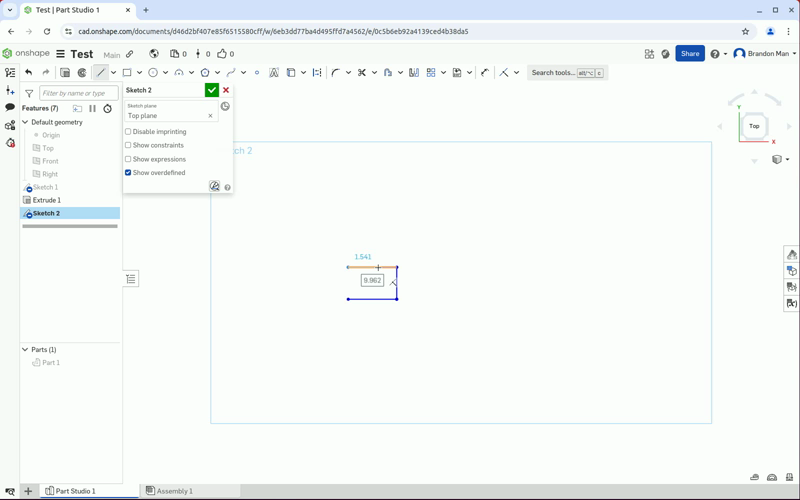
key_down(shift)
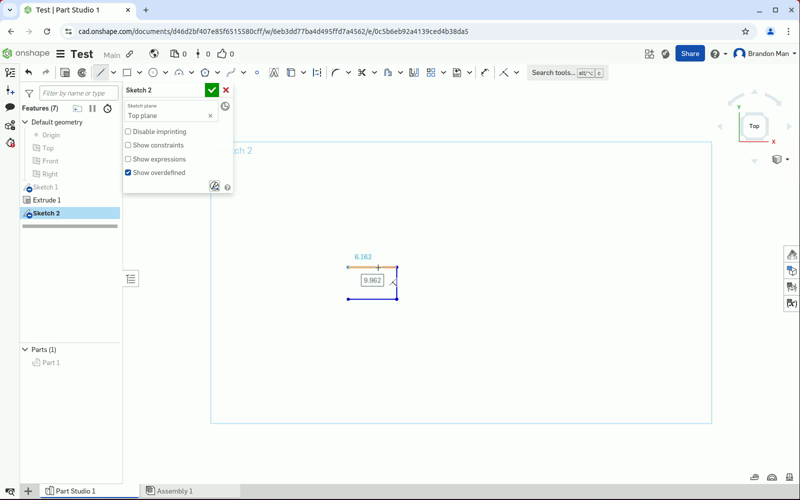
mouse_move(348, 299)
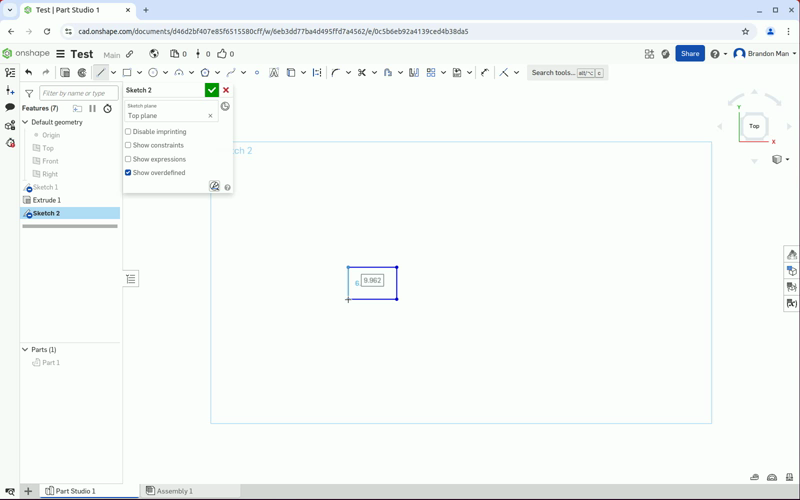
key_up(shift)
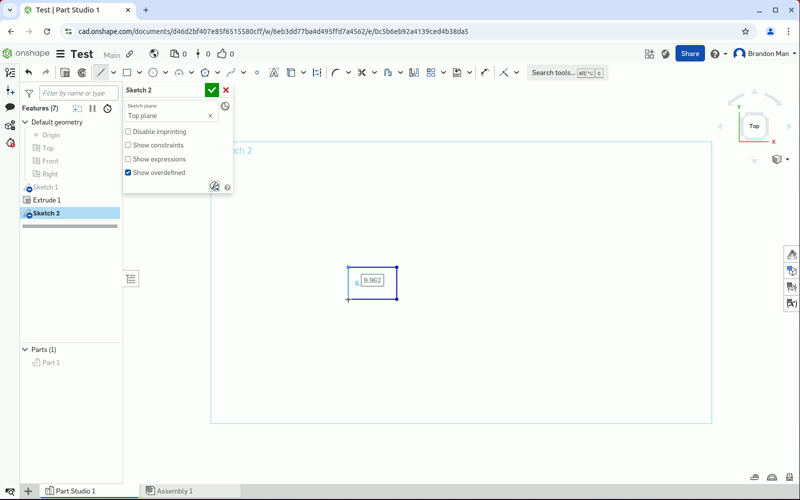
click(348, 299)
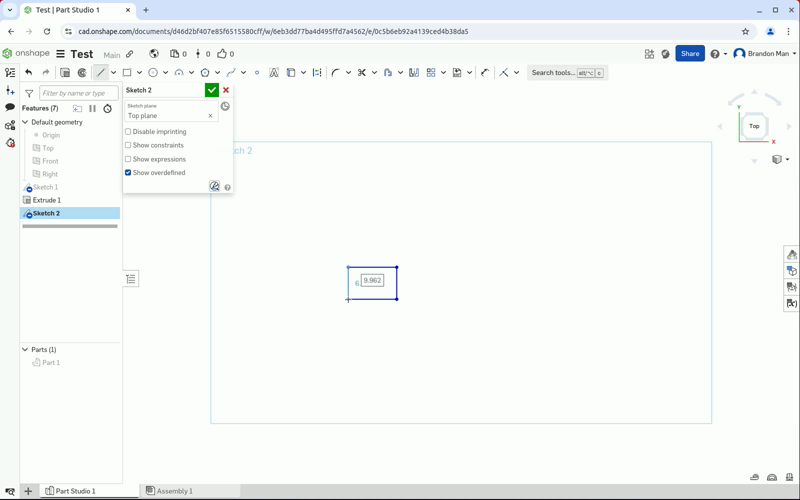
key(esc)
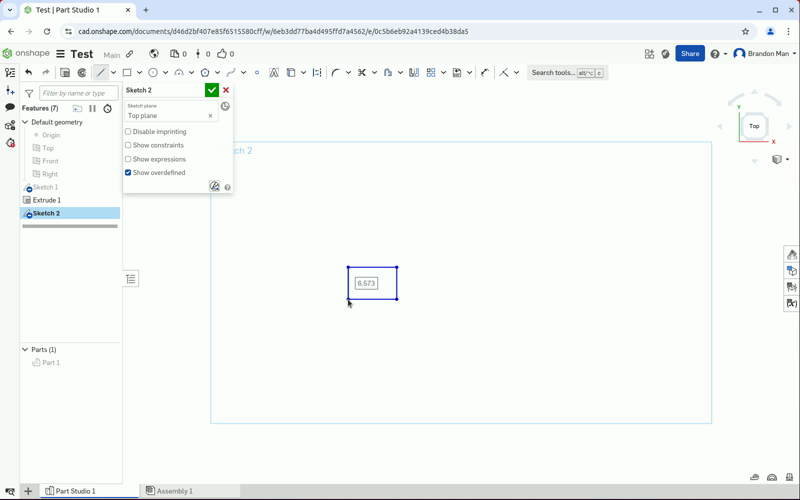
mouse_move(375, 276)
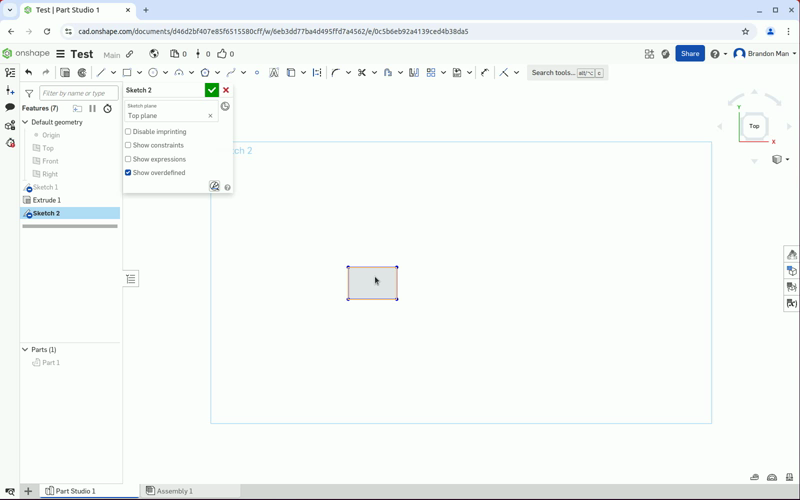
scroll(6)
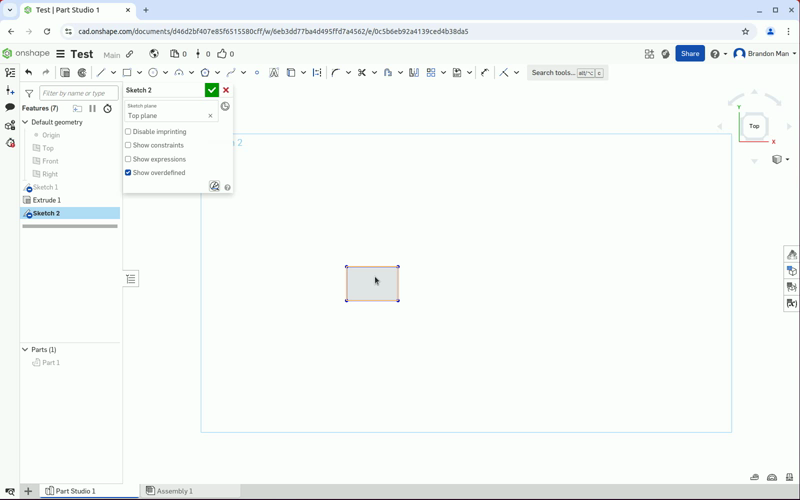
scroll(6)
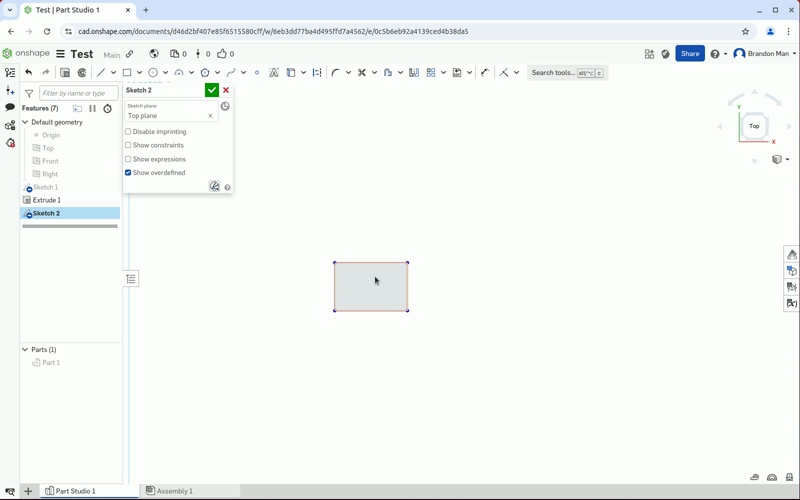
scroll(6)
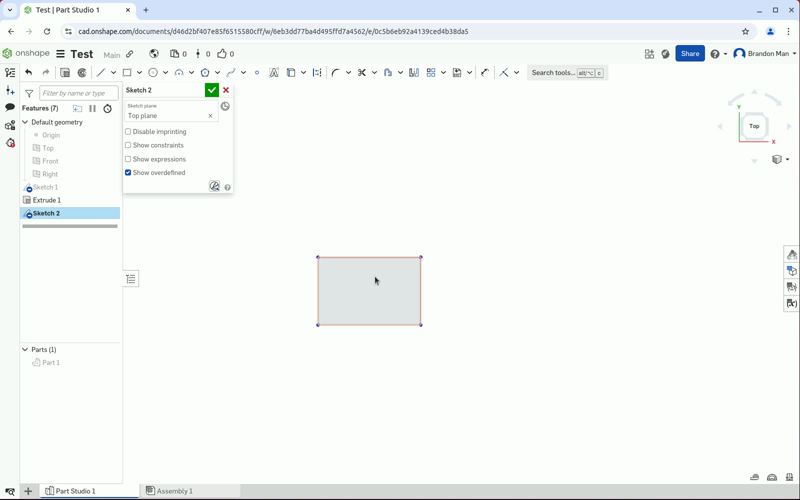
scroll(6)
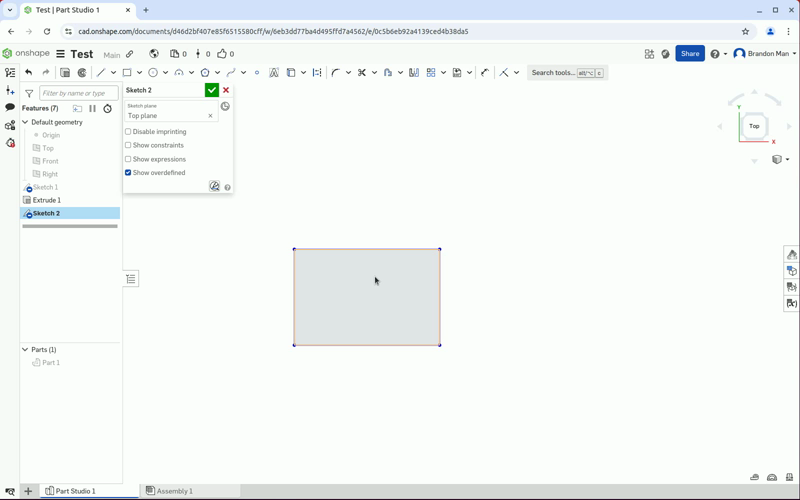
scroll(6)
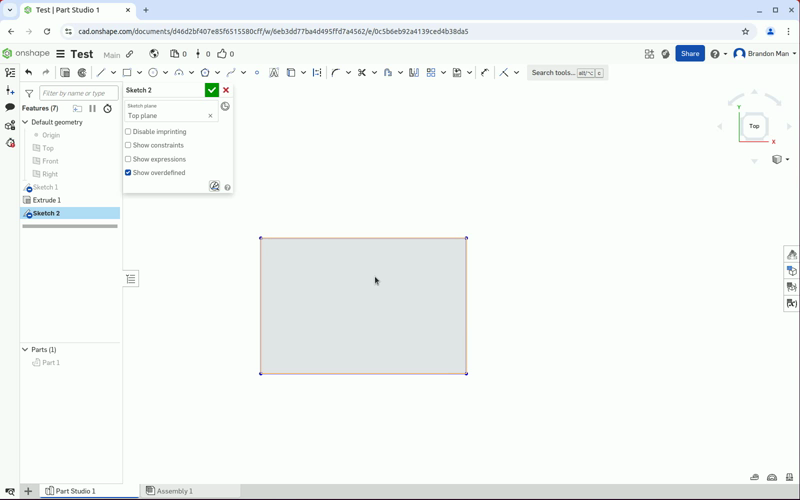
scroll(6)
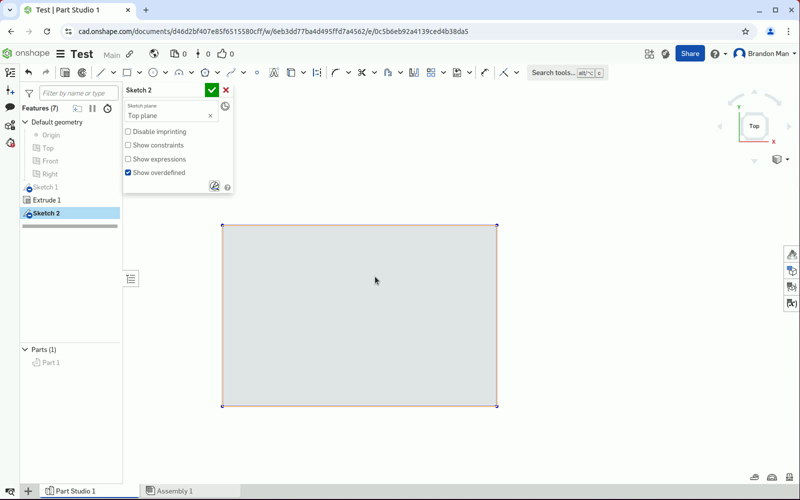
scroll(6)
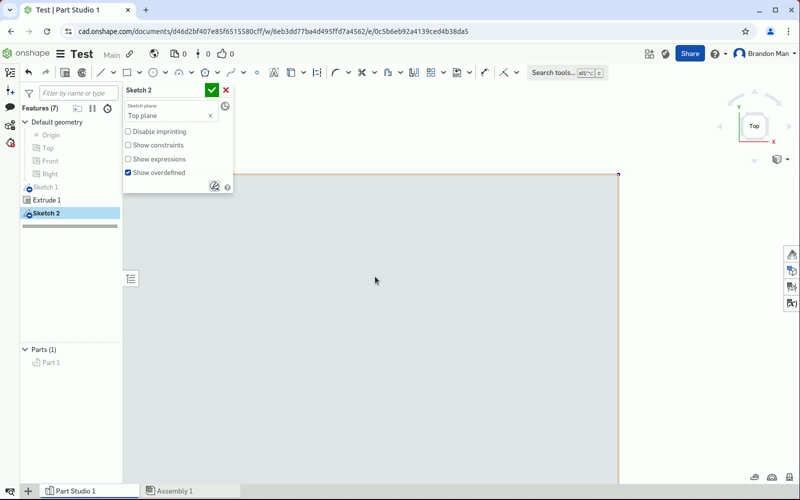
click(375, 276)
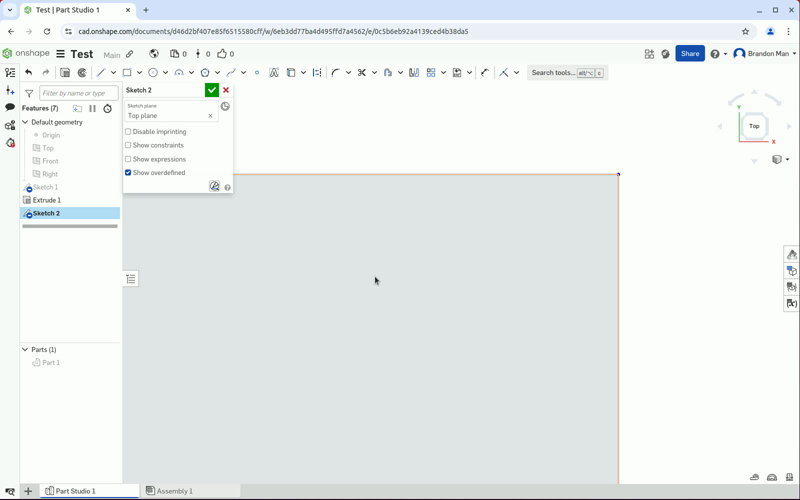
scroll(-6)
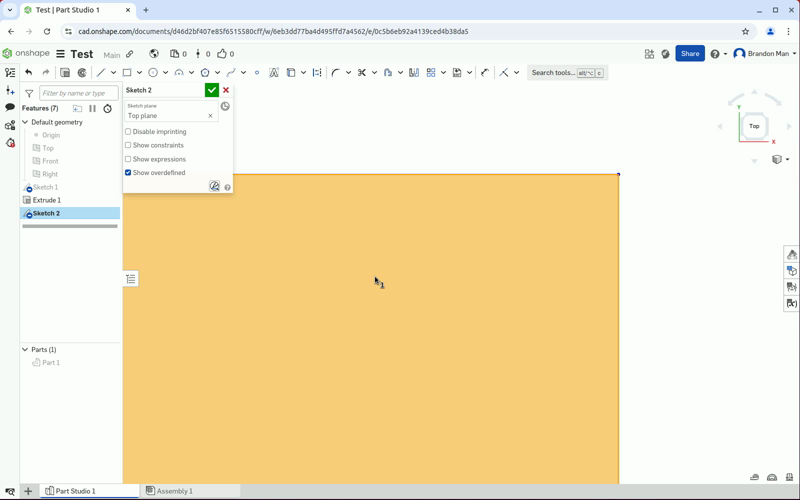
scroll(-6)
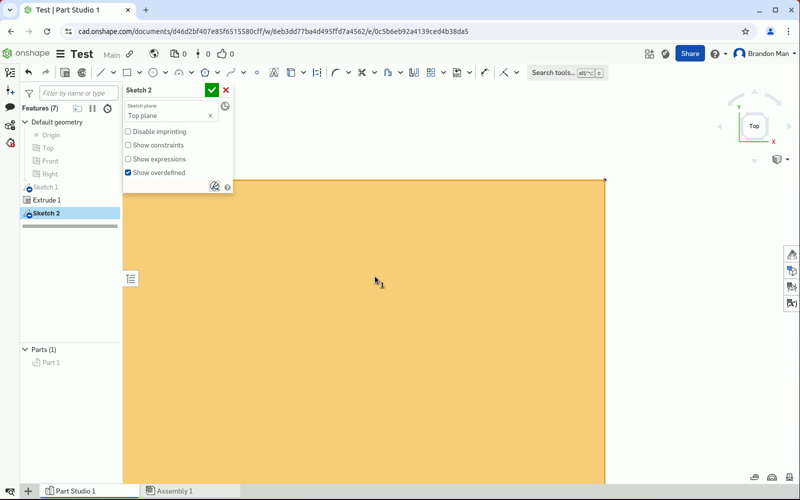
scroll(-6)
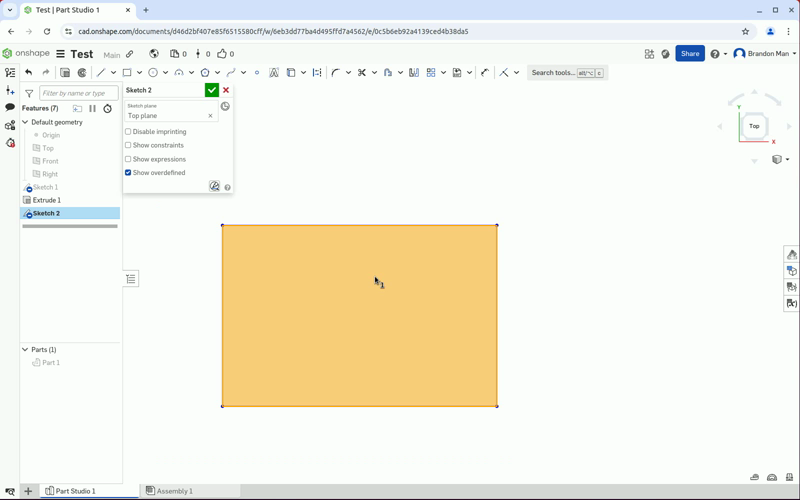
scroll(-6)
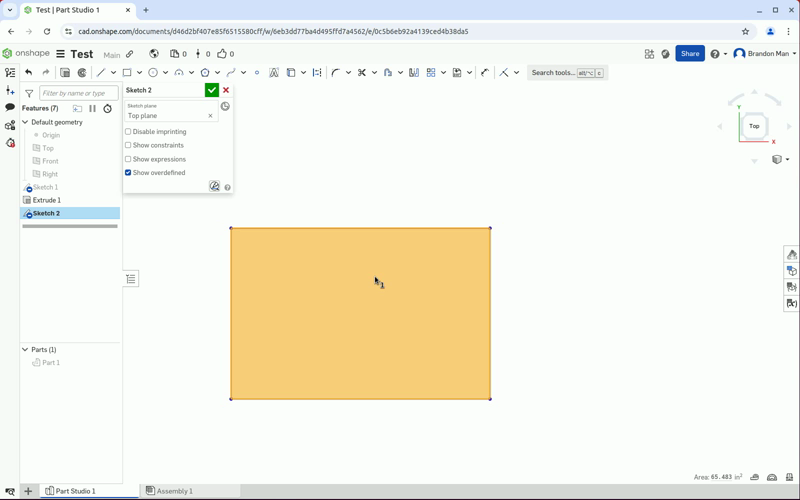
scroll(-6)
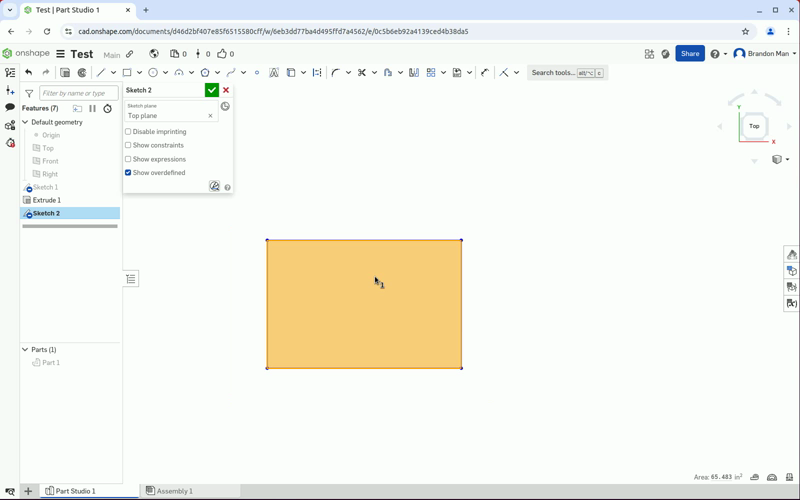
scroll(-6)
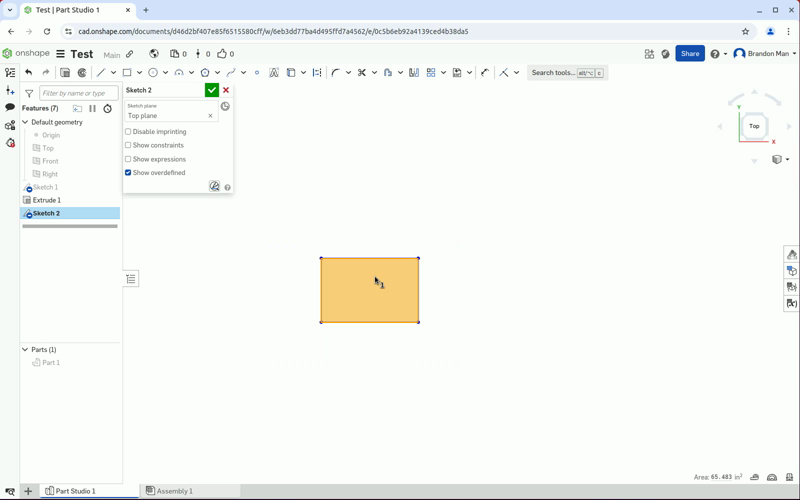
scroll(-6)
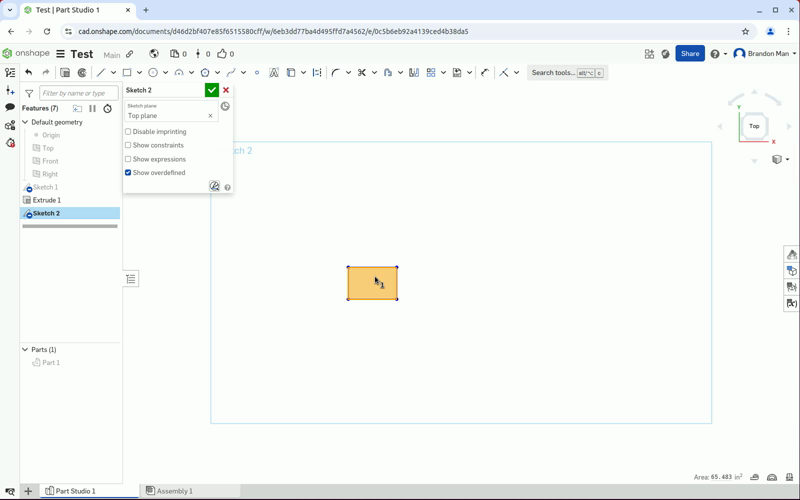
mouse_move(73, 352)
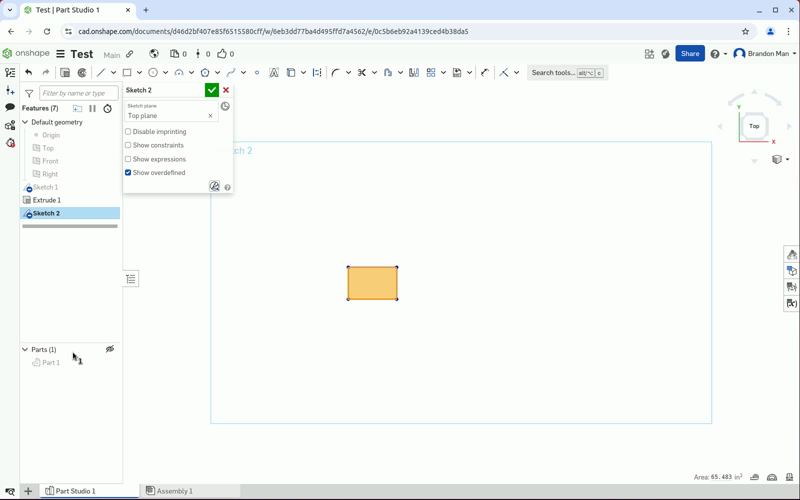
key(shift+y)
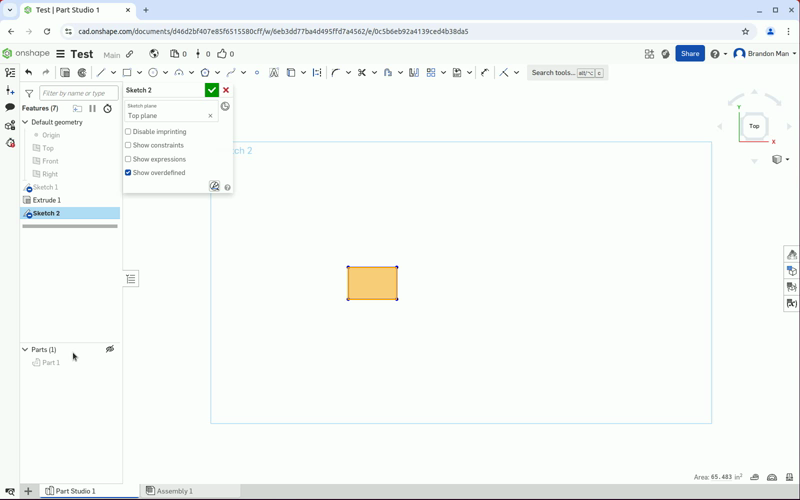
key(shift+e)
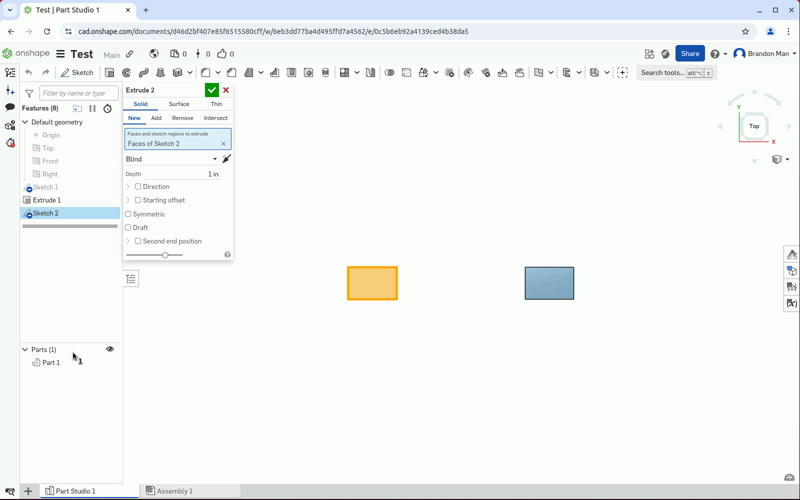
mouse_move(143, 106)
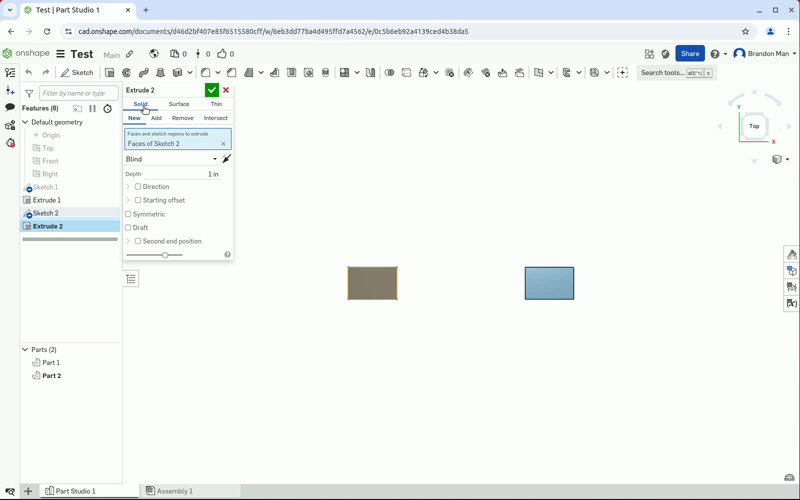
click(143, 106)
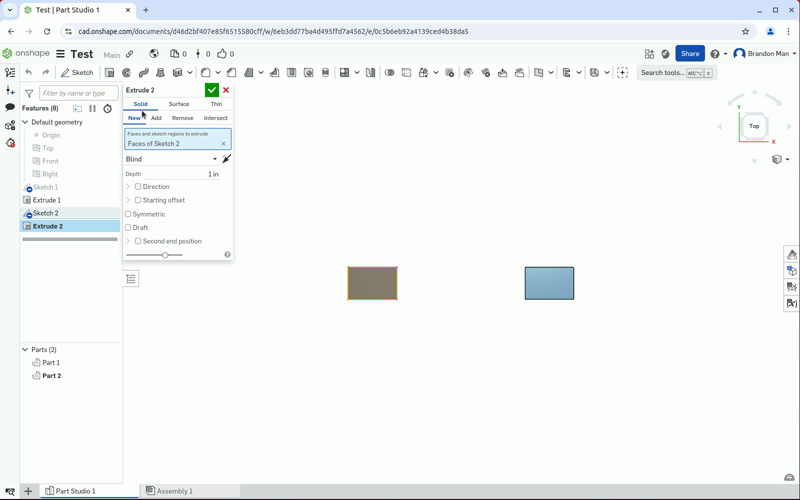
mouse_move(137, 120)
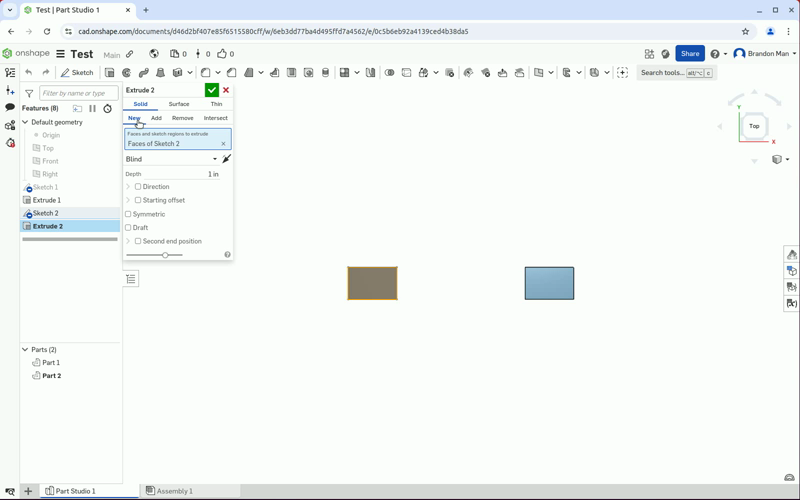
click(137, 120)
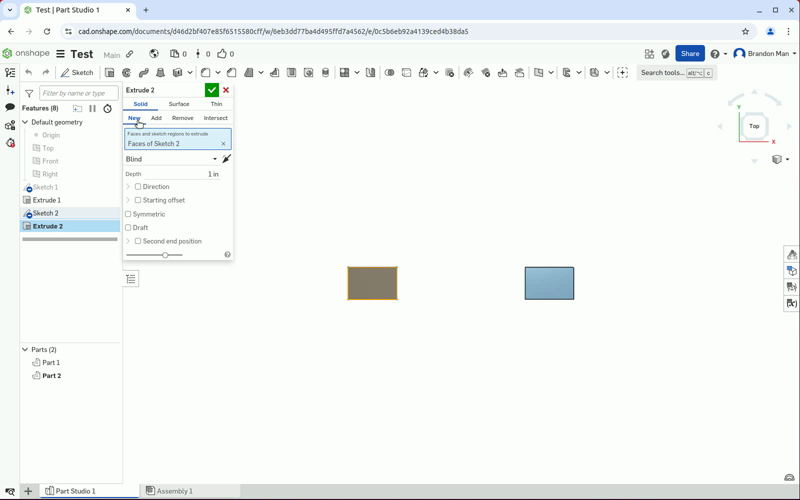
key(tab, 4)
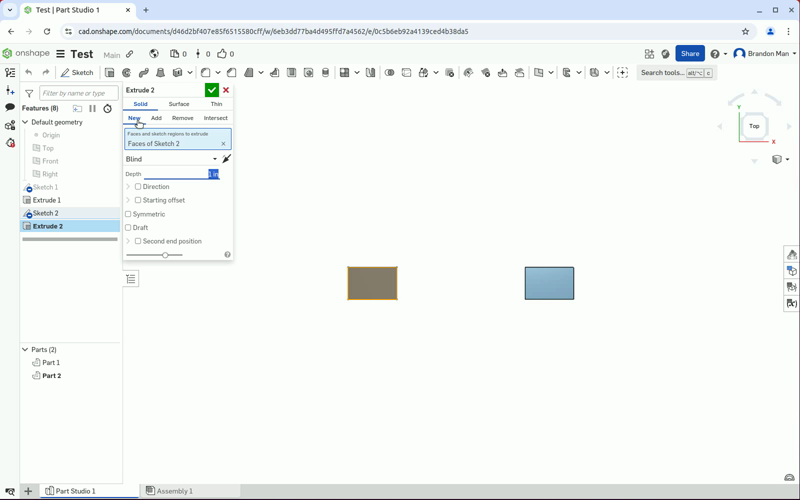
text(6.499)
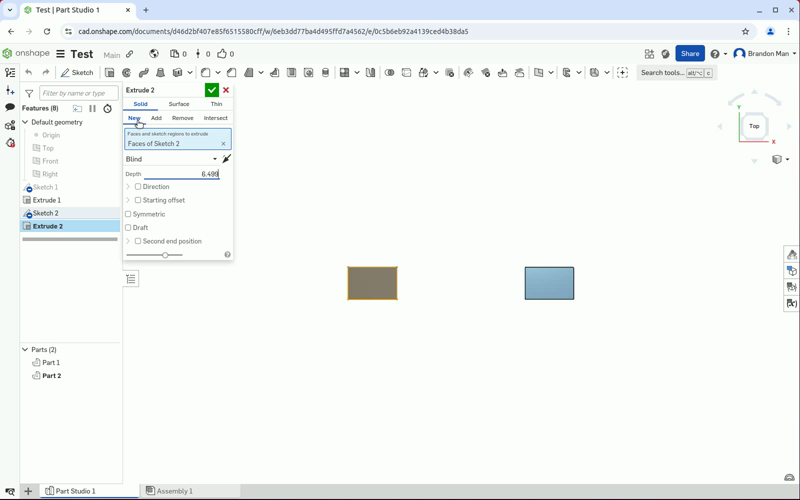
key(enter)
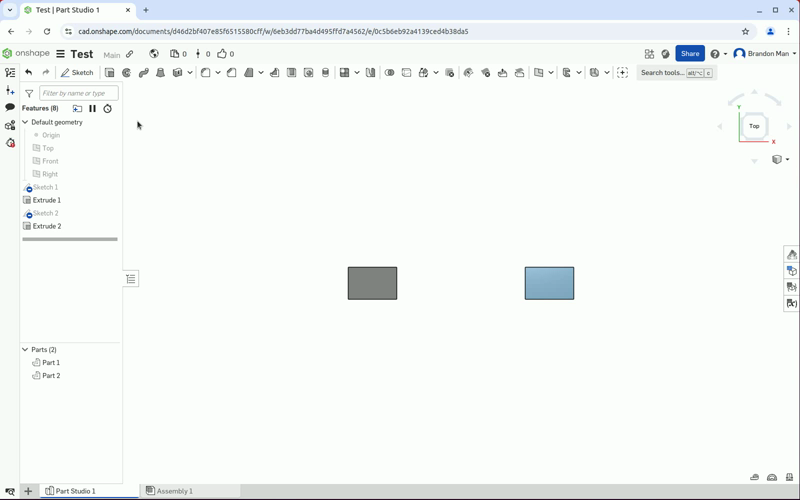
key(shift+h)
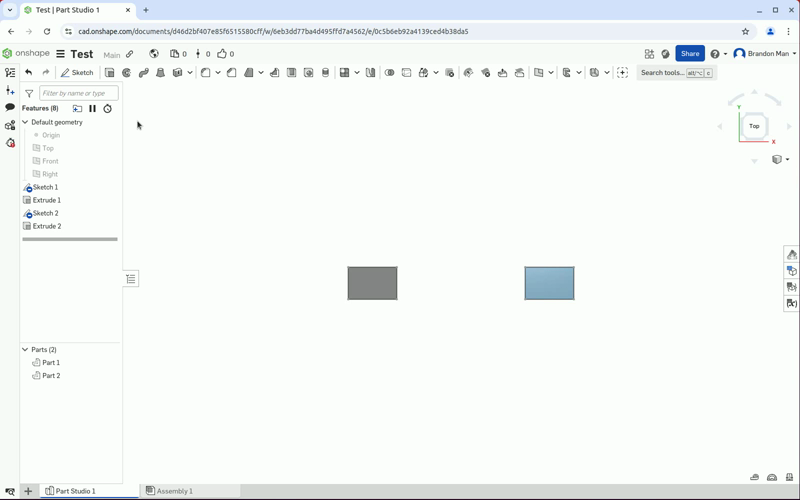
key(shift+h)
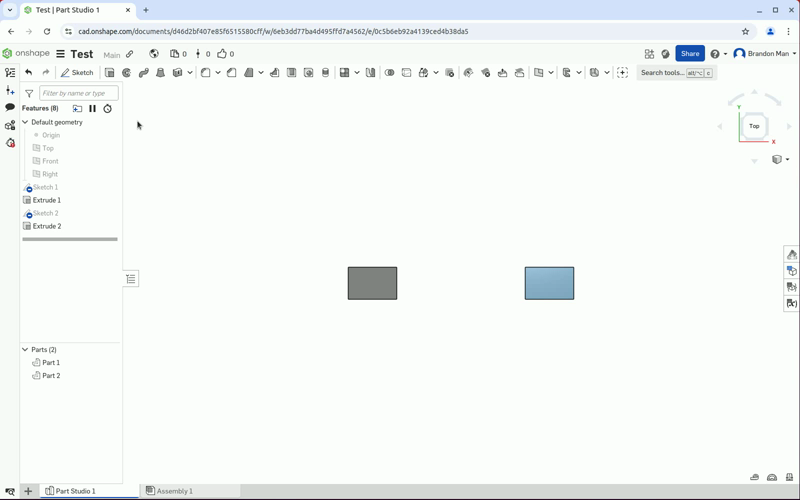
mouse_move(73, 189)
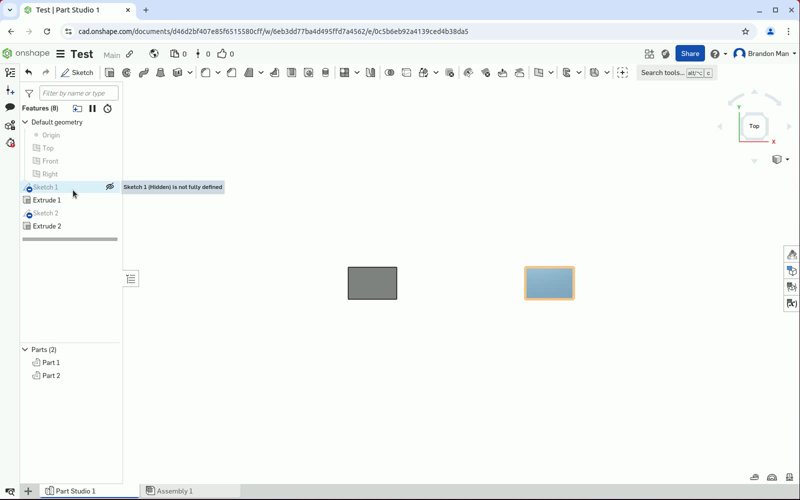
click(73, 189)
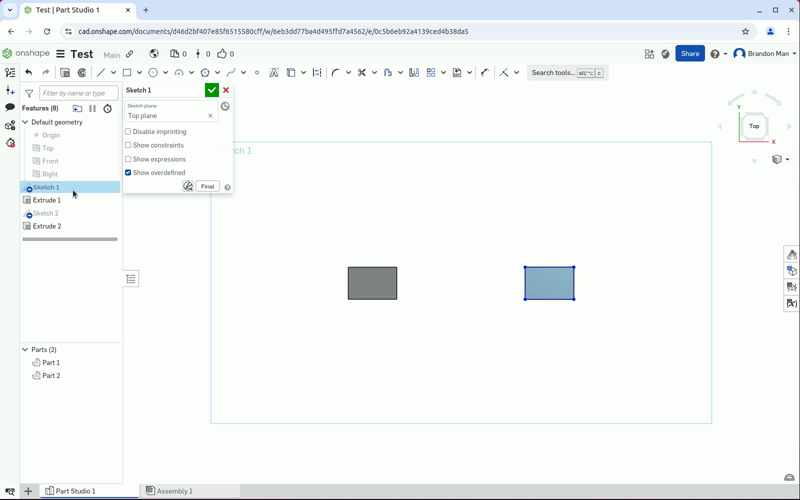
mouse_move(229, 92)
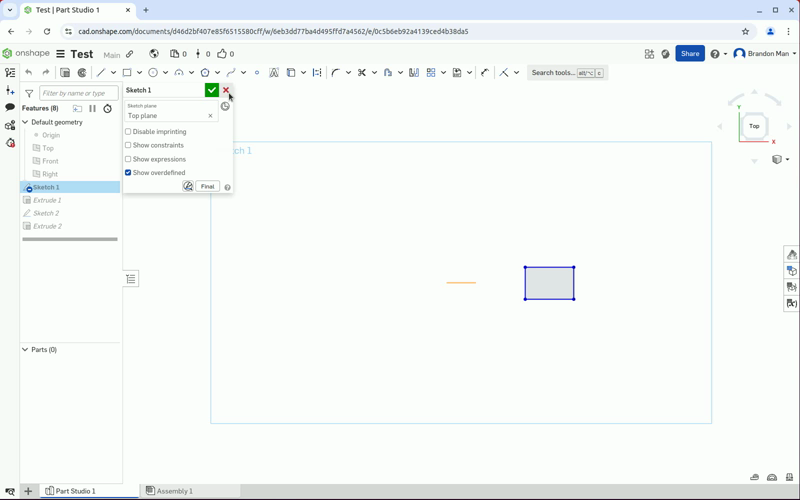
click(229, 92)
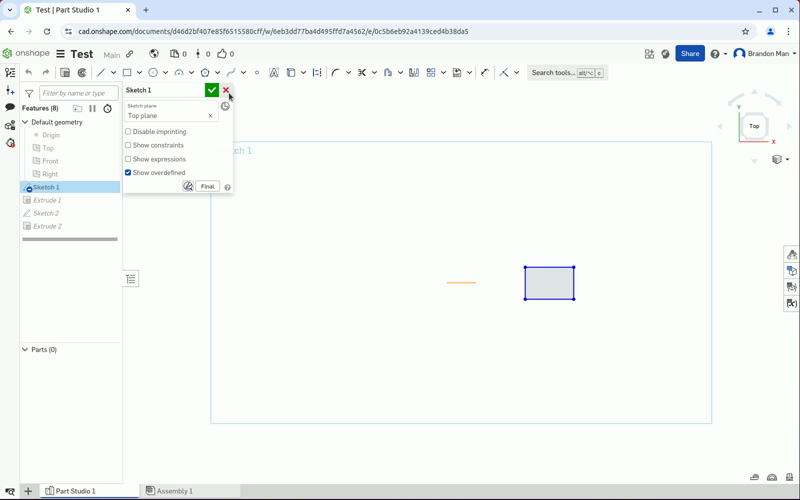
key(shift+s)
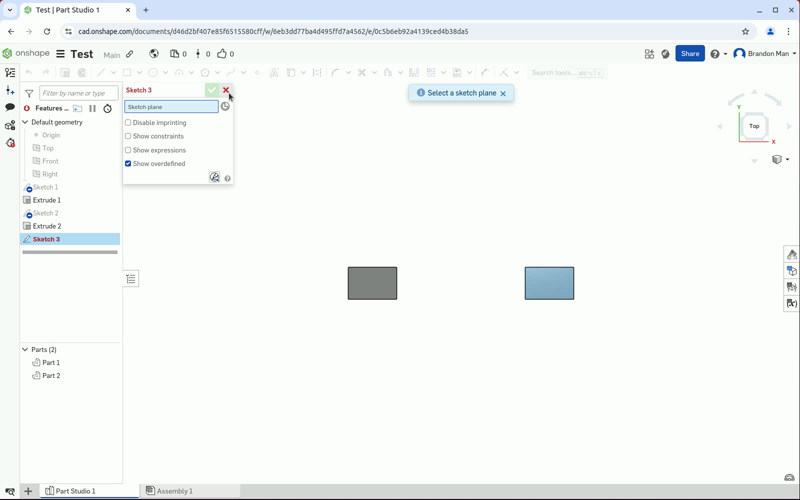
mouse_move(73, 150)
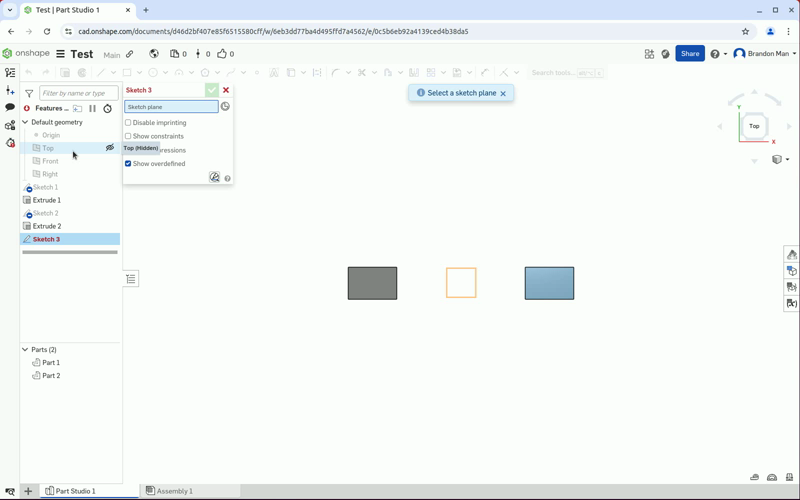
click(73, 150)
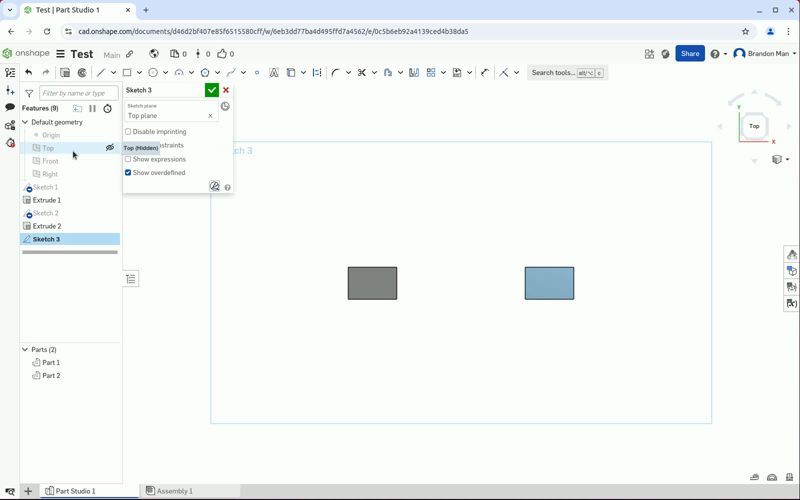
mouse_move(73, 352)
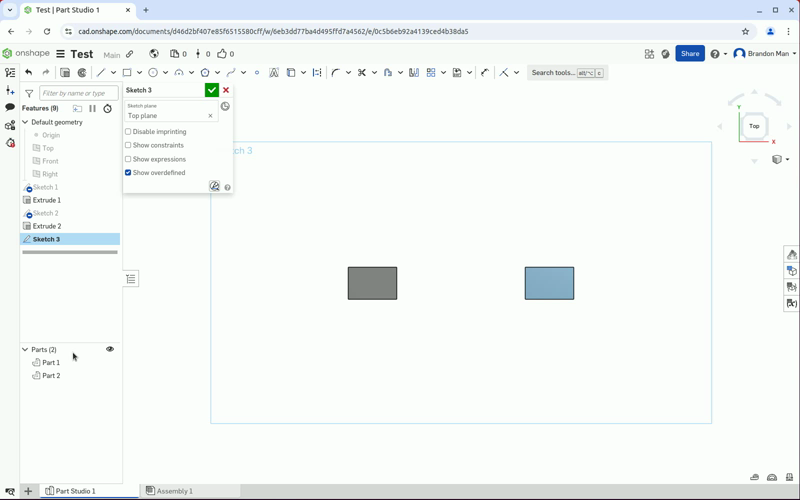
key(y)
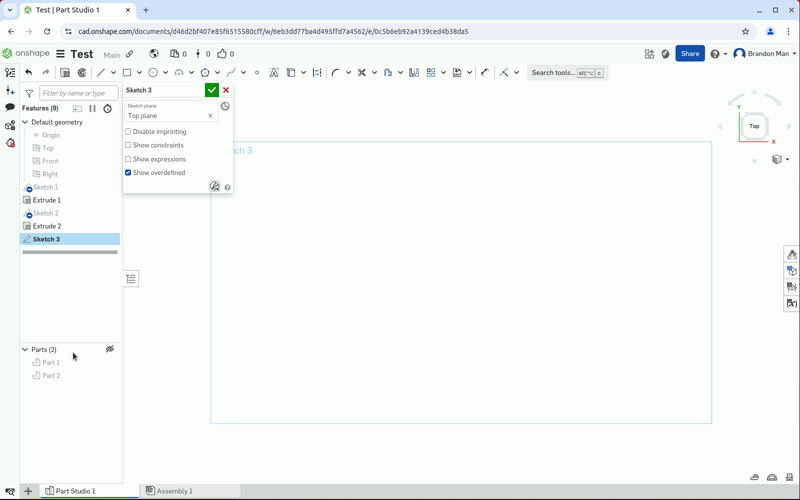
key(l)
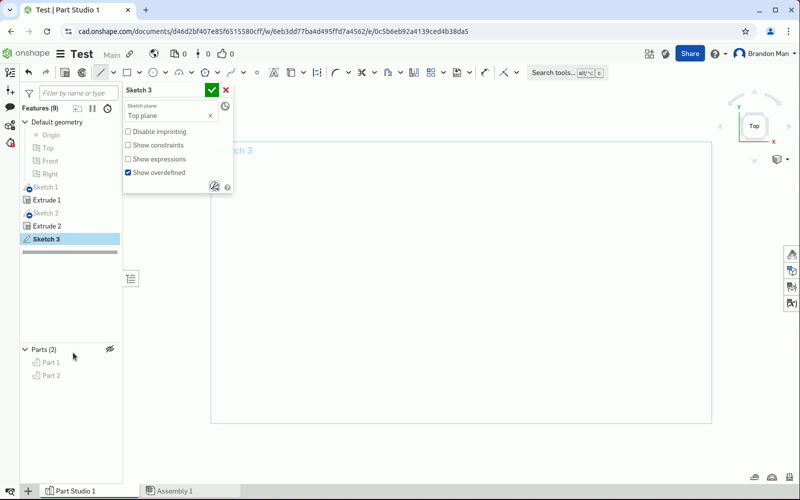
key_down(shift)
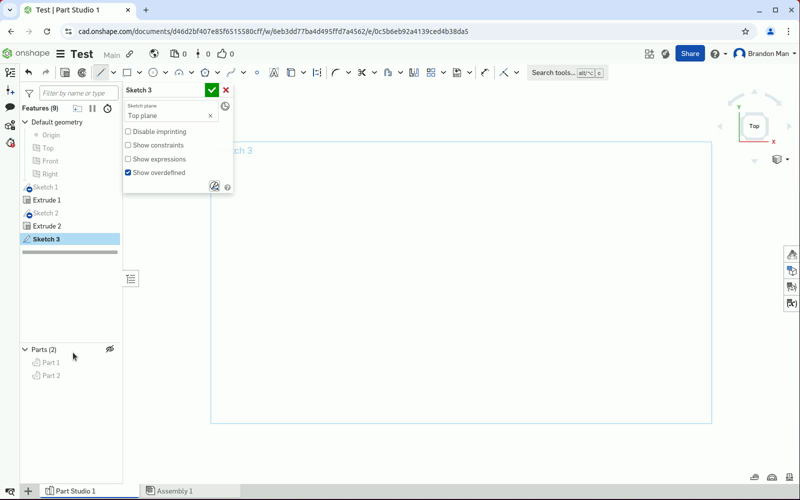
mouse_move(396, 299)
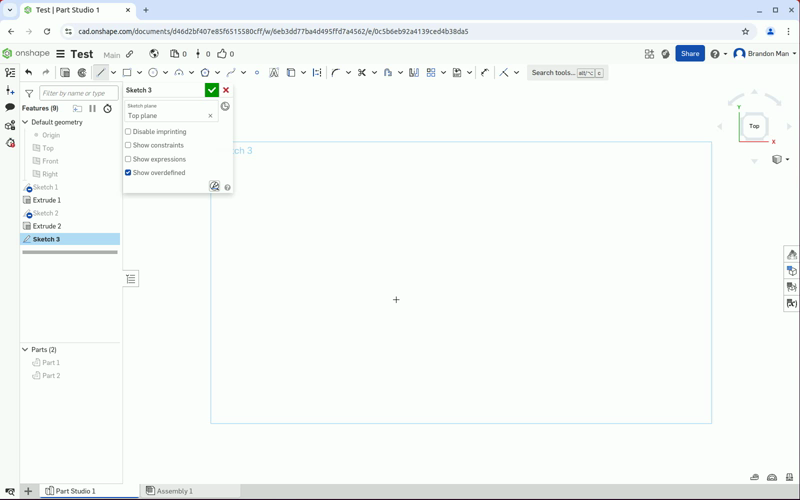
click(396, 299)
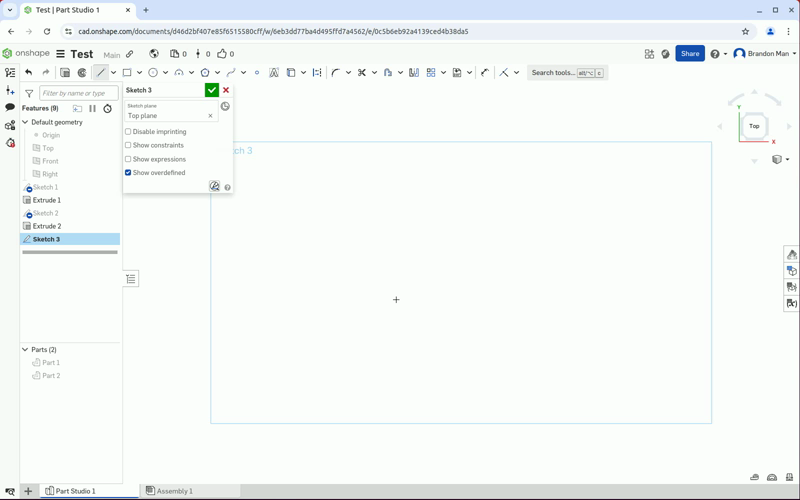
key_up(shift)
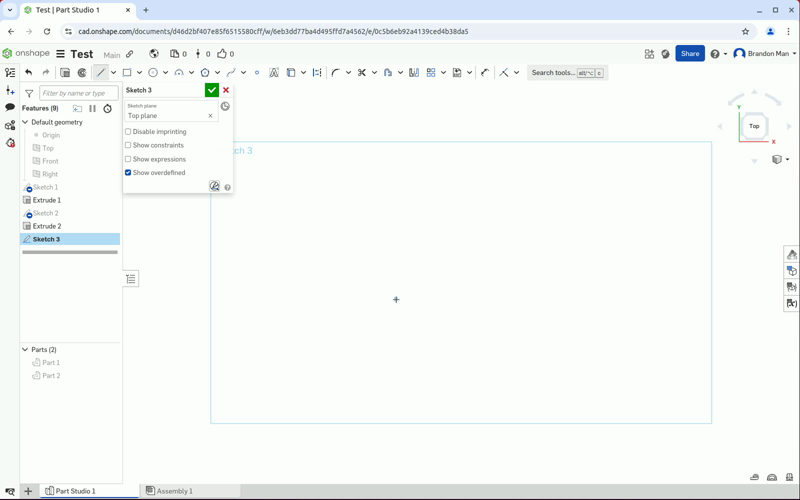
key_down(shift)
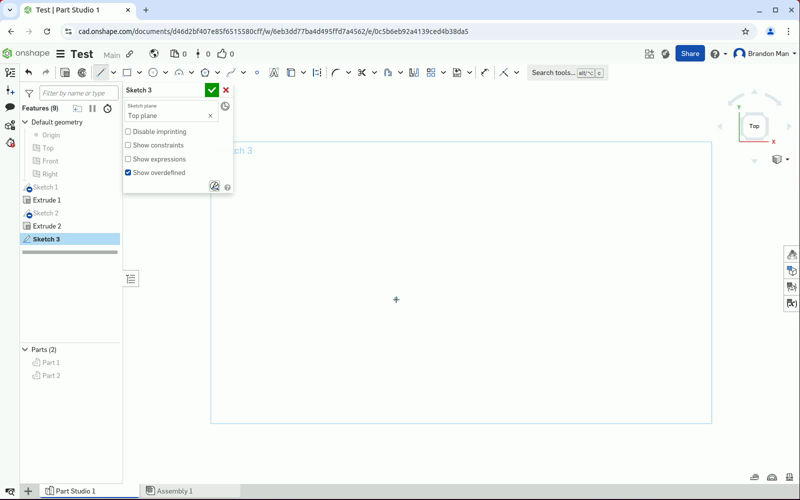
mouse_move(525, 299)
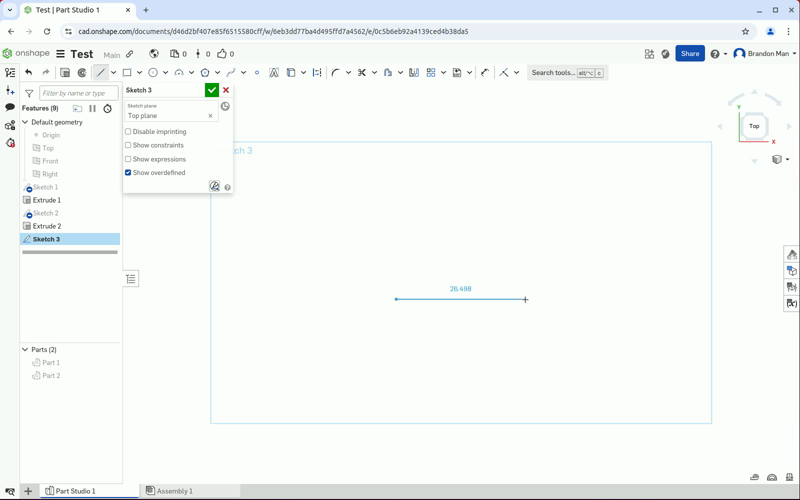
click(525, 299)
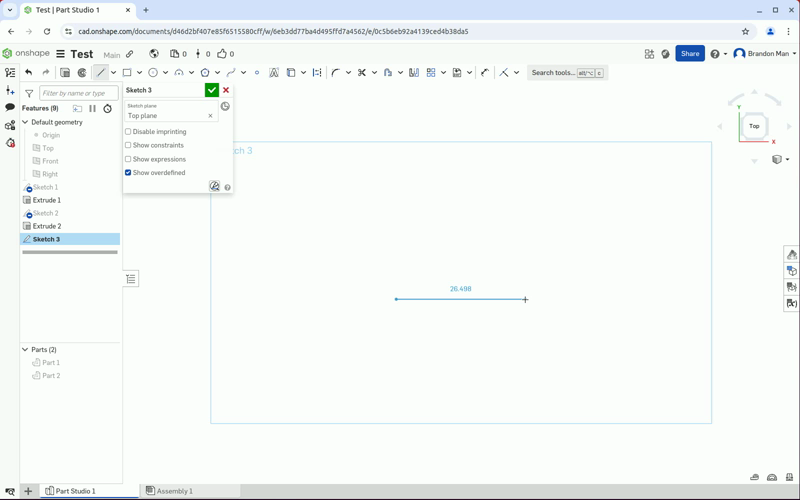
key_up(shift)
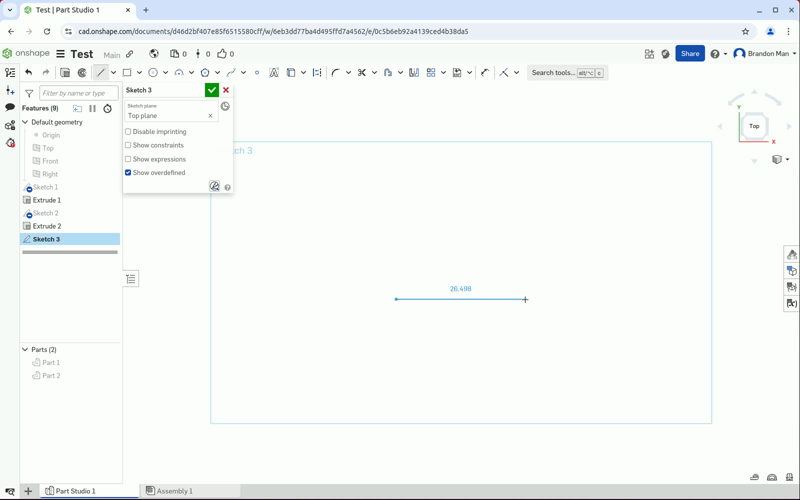
key_down(shift)
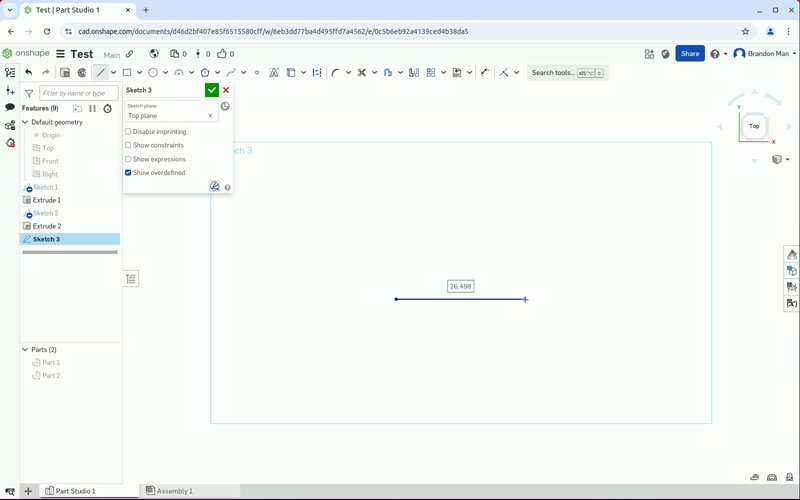
mouse_move(555, 299)
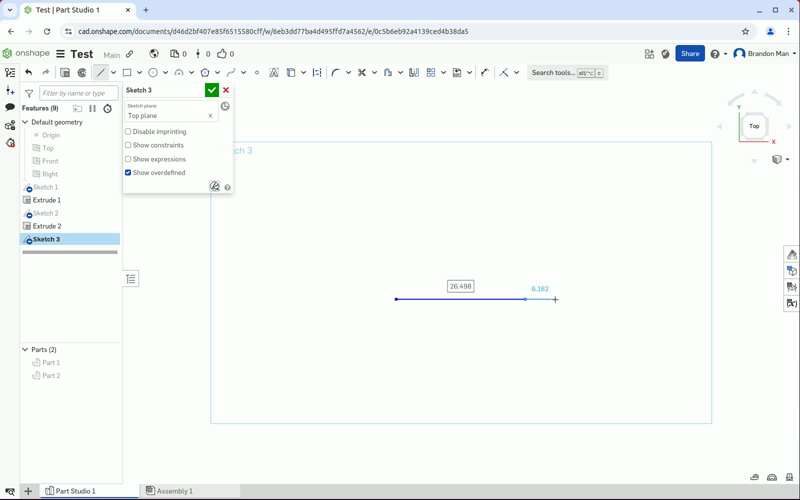
mouse_move(525, 266)
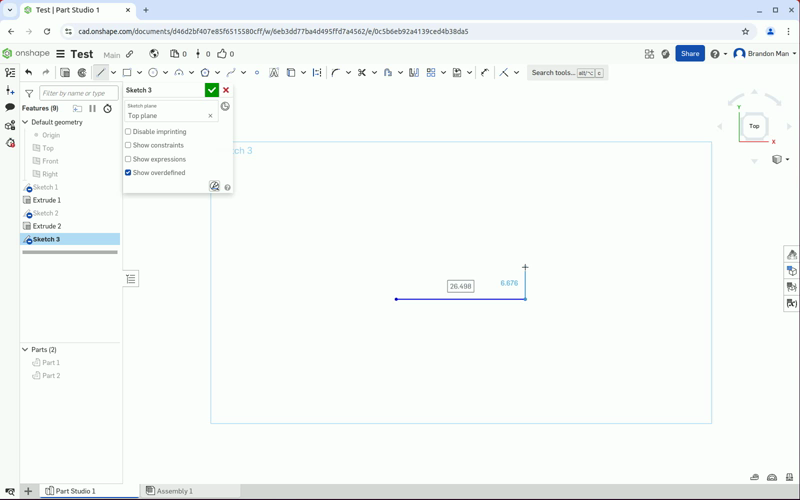
click(525, 266)
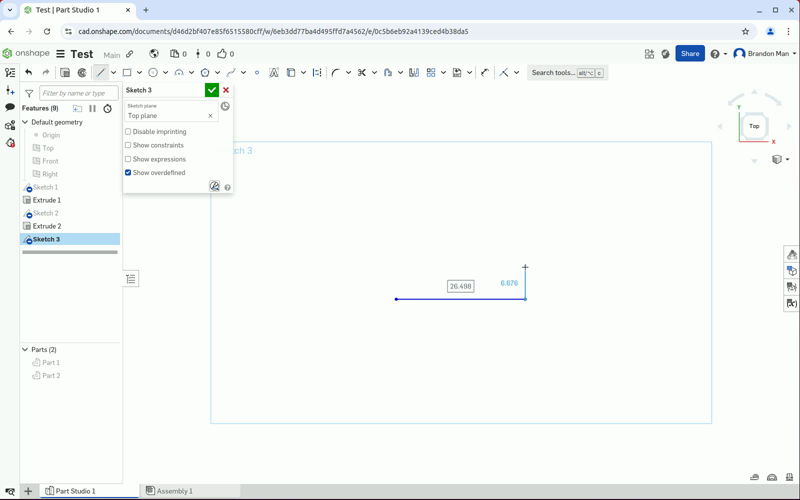
key_up(shift)
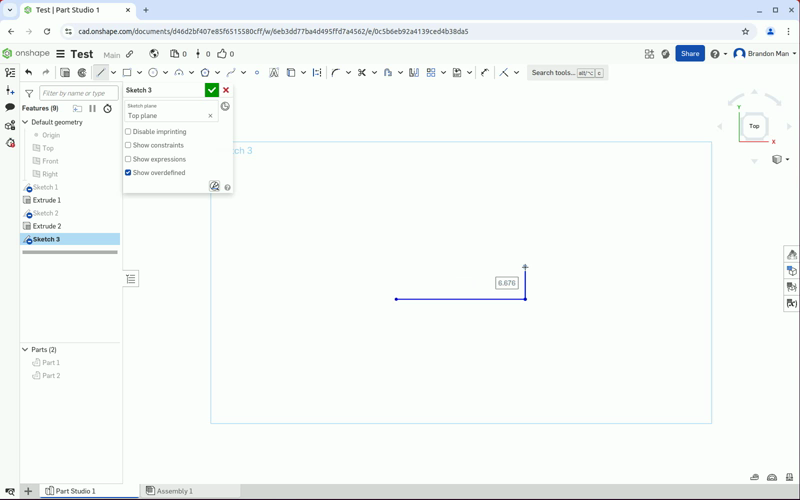
key_down(shift)
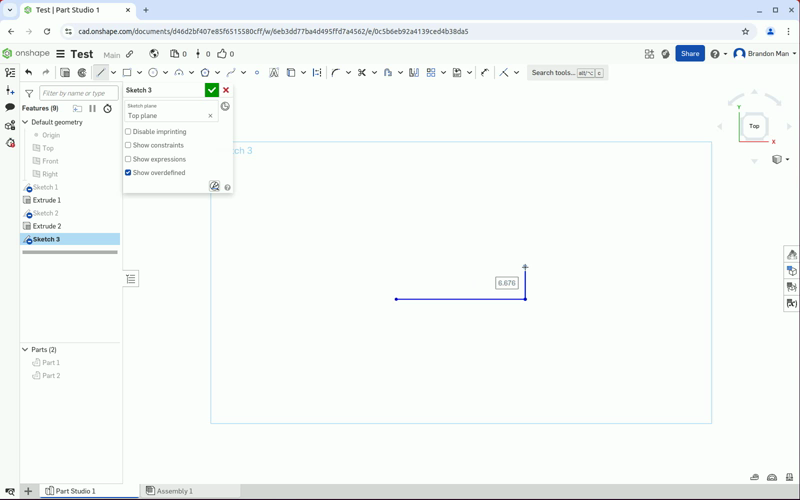
mouse_move(396, 266)
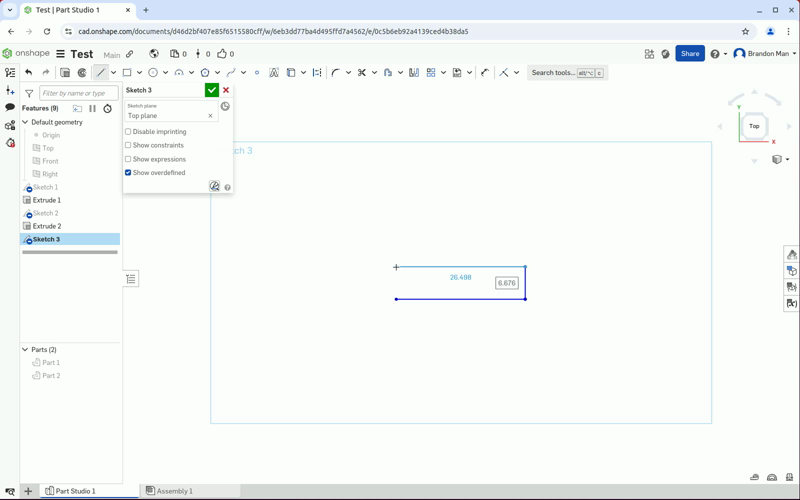
click(396, 266)
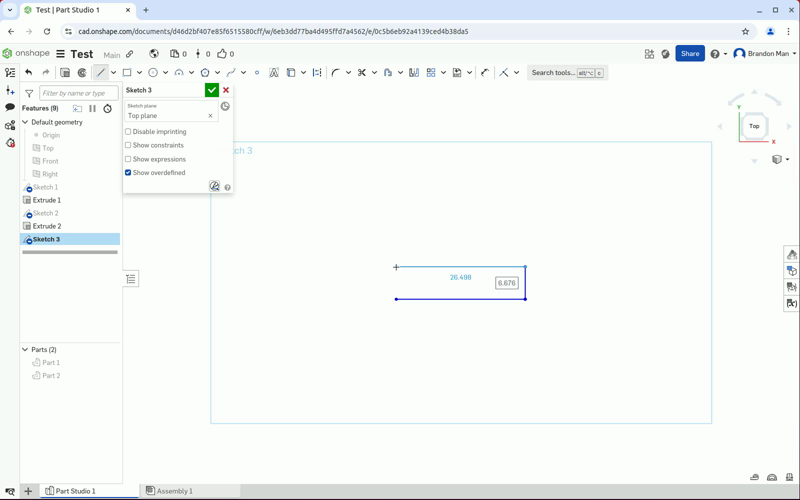
key_up(shift)
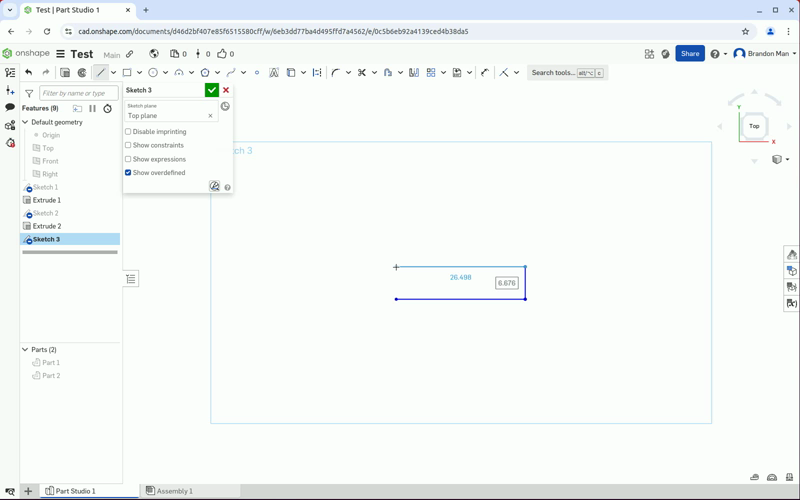
mouse_move(426, 266)
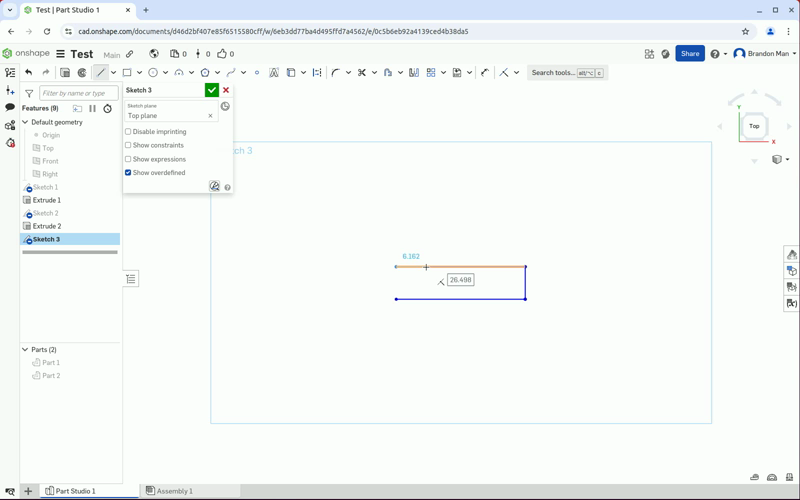
key_down(shift)
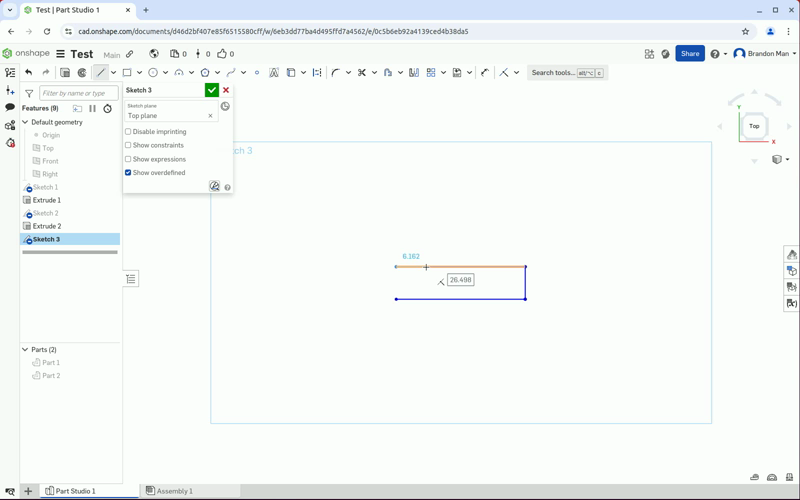
mouse_move(396, 299)
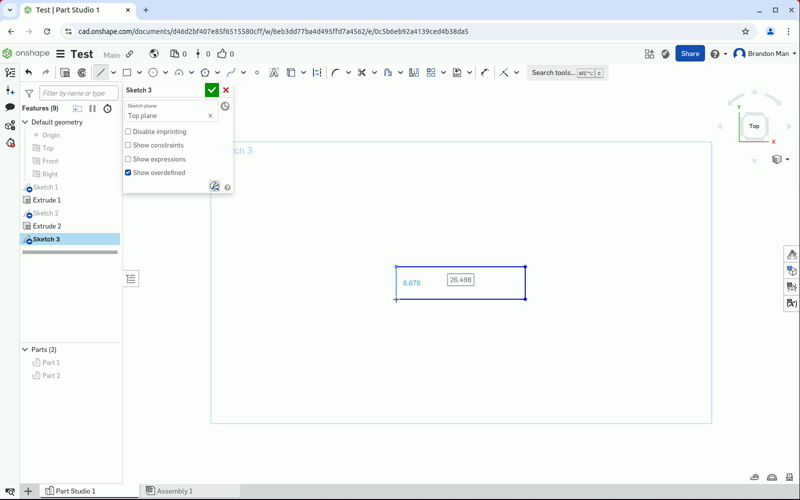
key_up(shift)
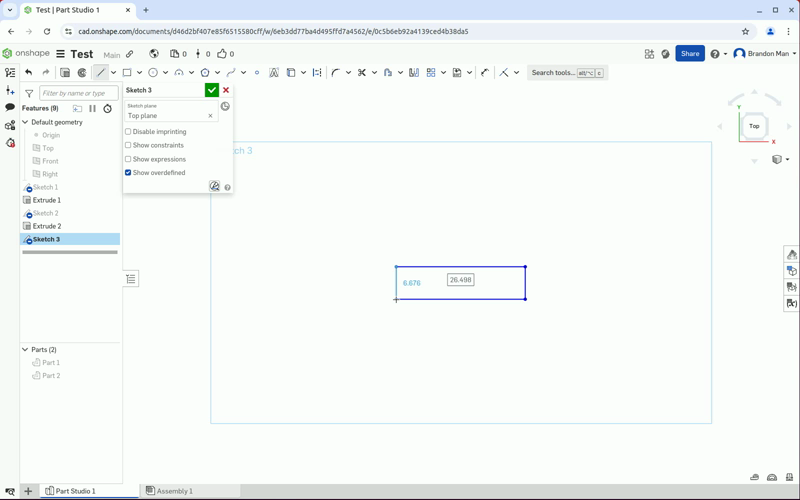
click(396, 299)
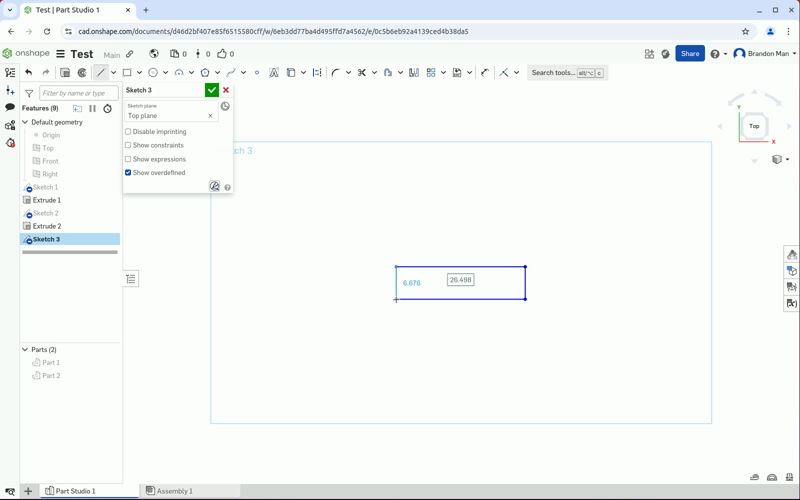
key(esc)
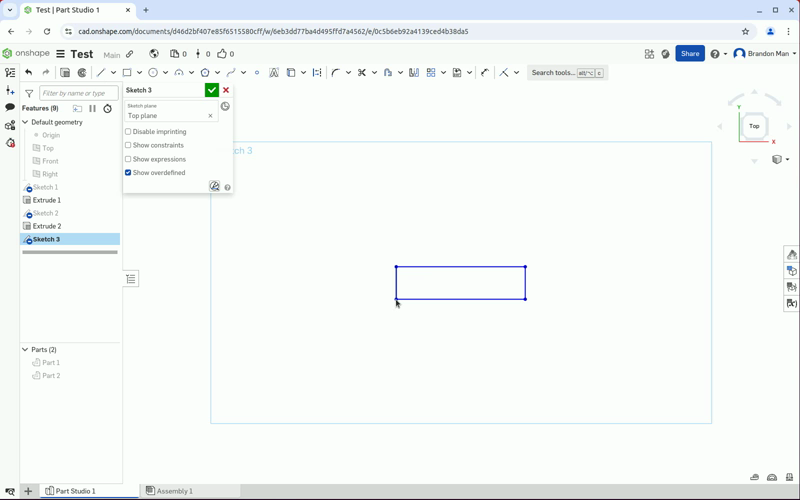
mouse_move(521, 292)
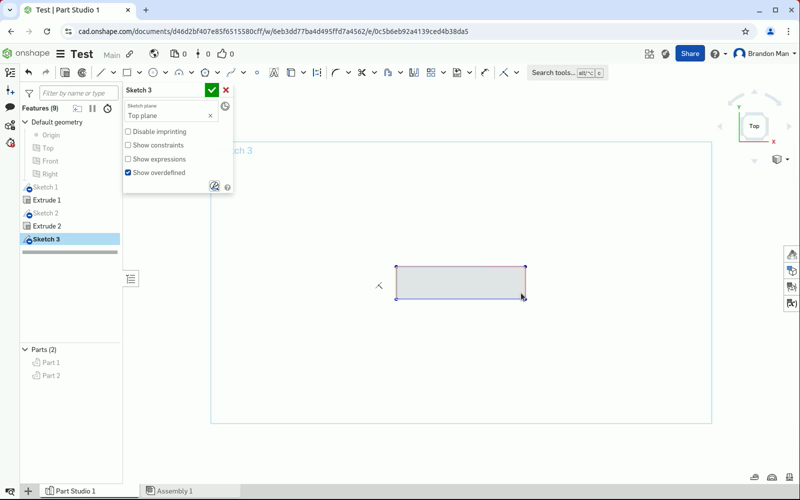
click(521, 292)
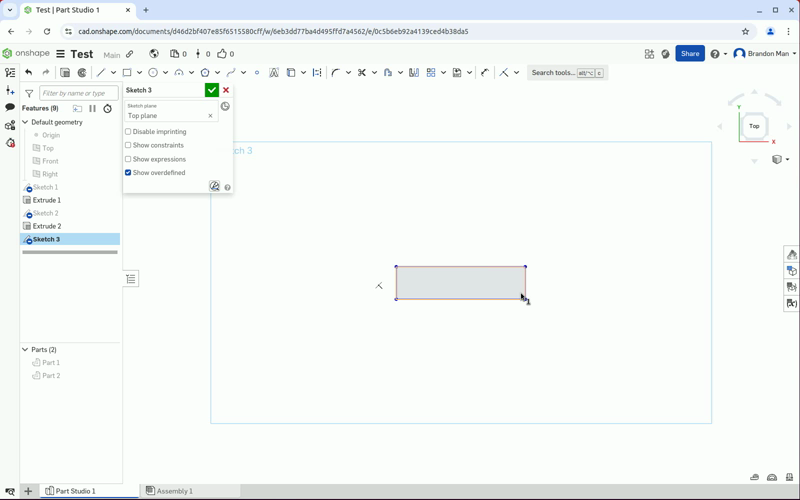
mouse_move(73, 352)
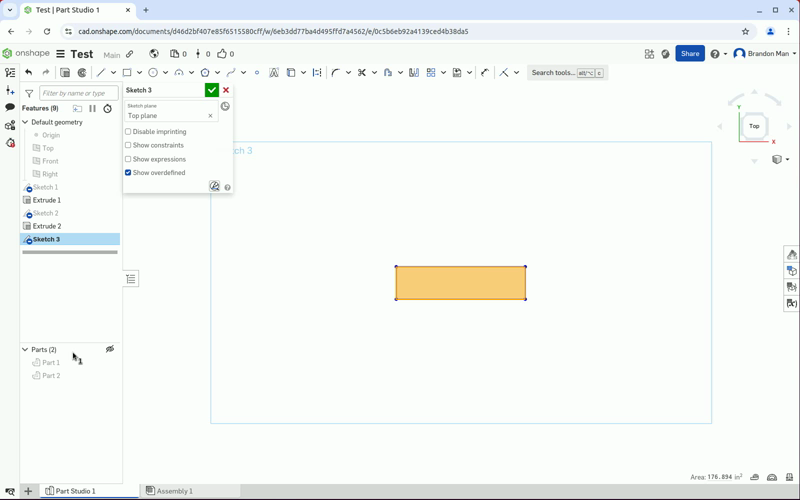
key(shift+y)
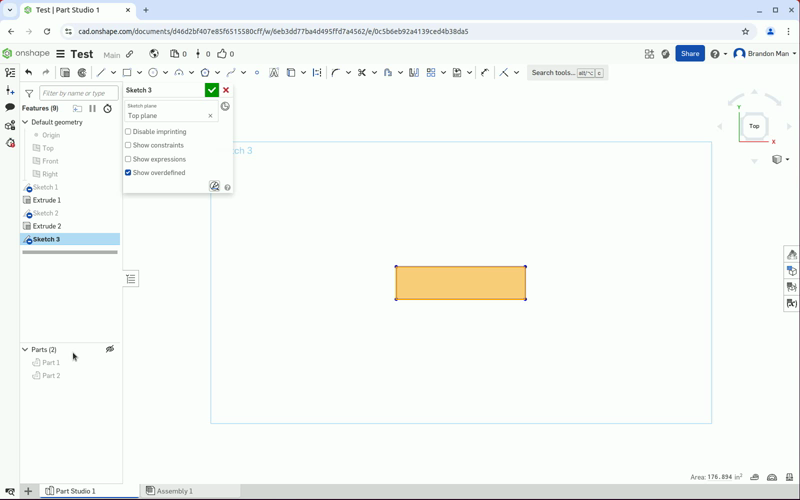
key(shift+e)
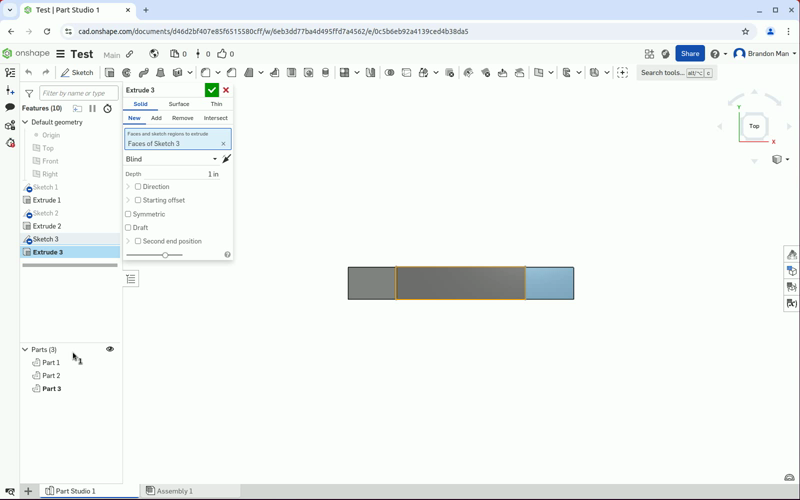
mouse_move(143, 106)
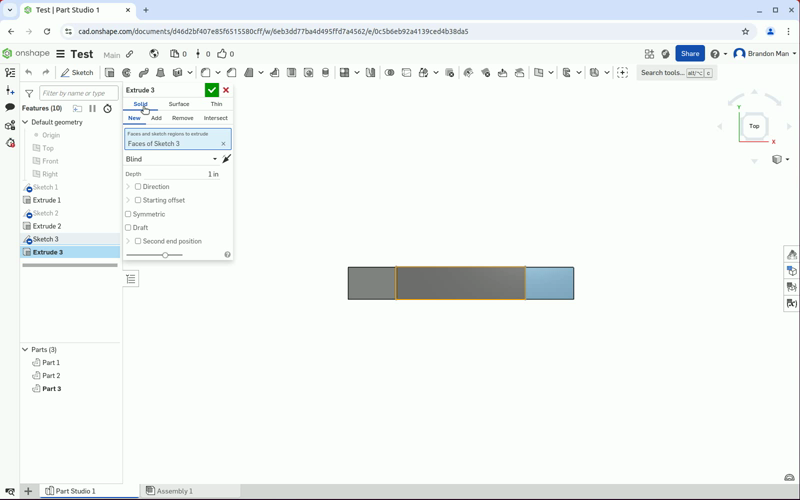
click(143, 106)
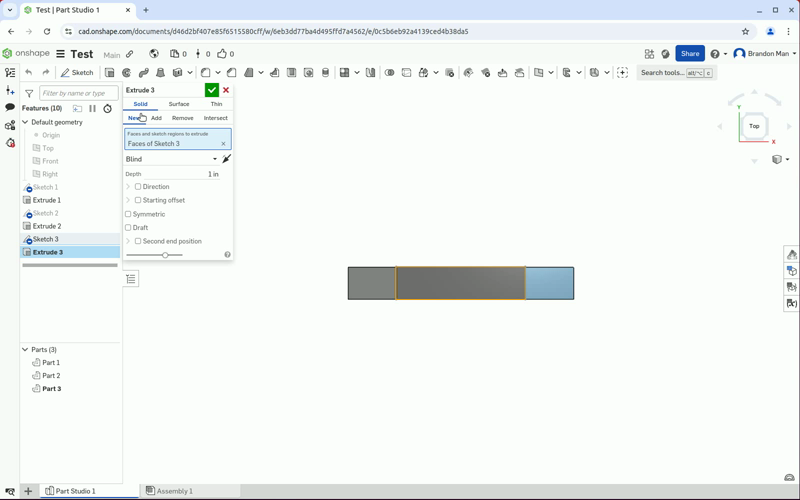
mouse_move(137, 120)
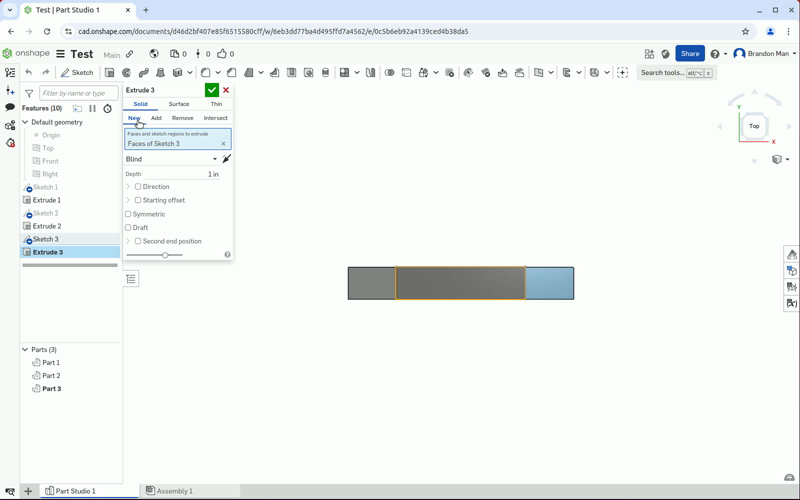
click(137, 120)
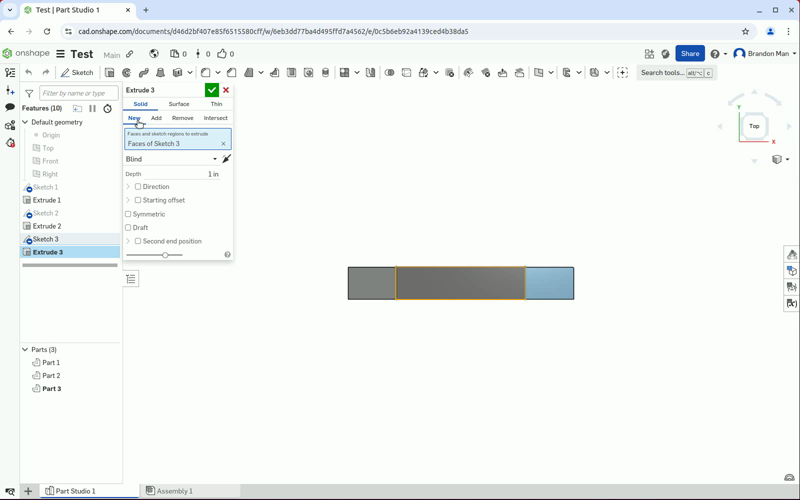
key(tab, 4)
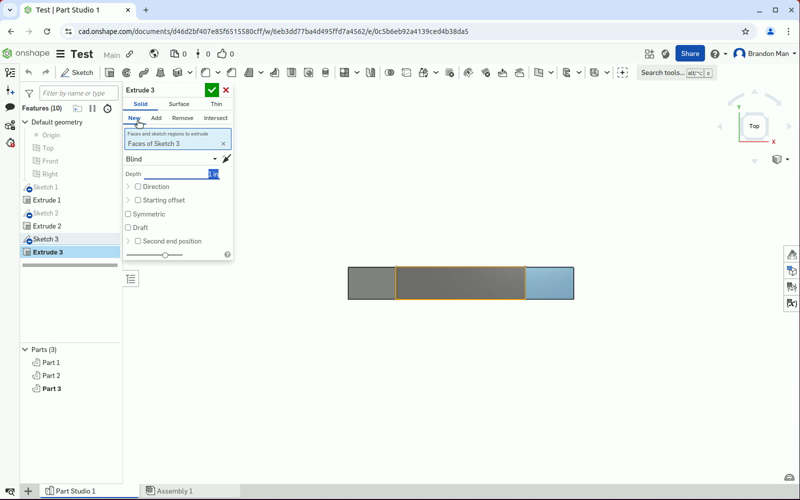
text(6.499)
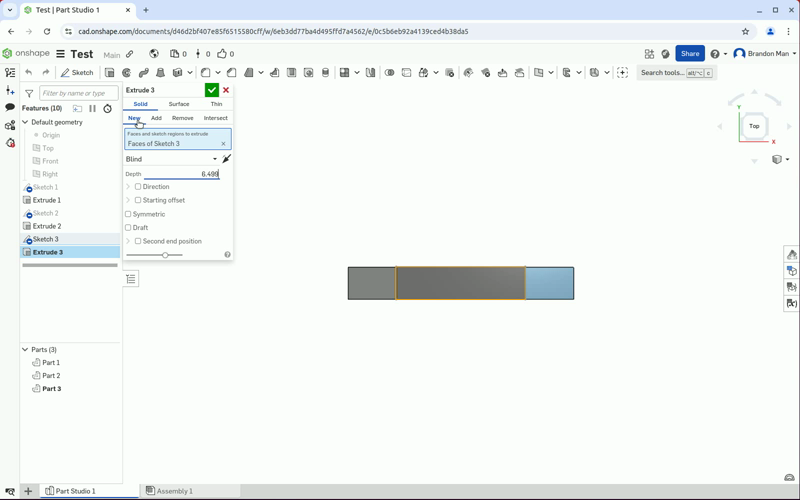
key(enter)
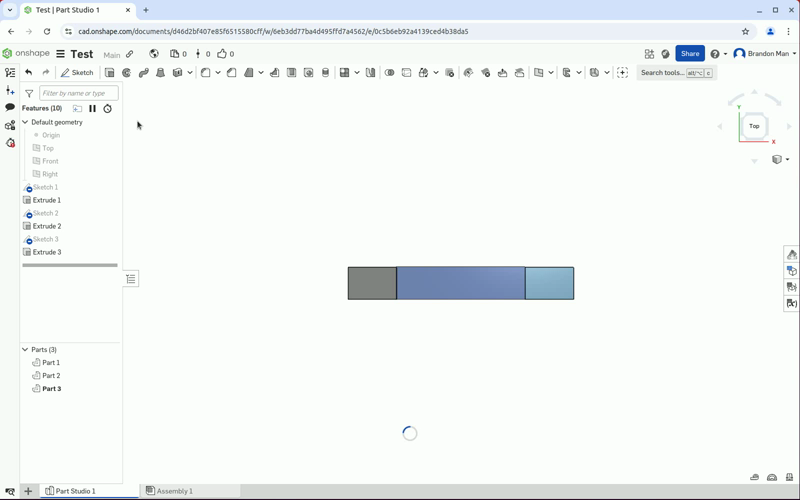
key(shift+h)
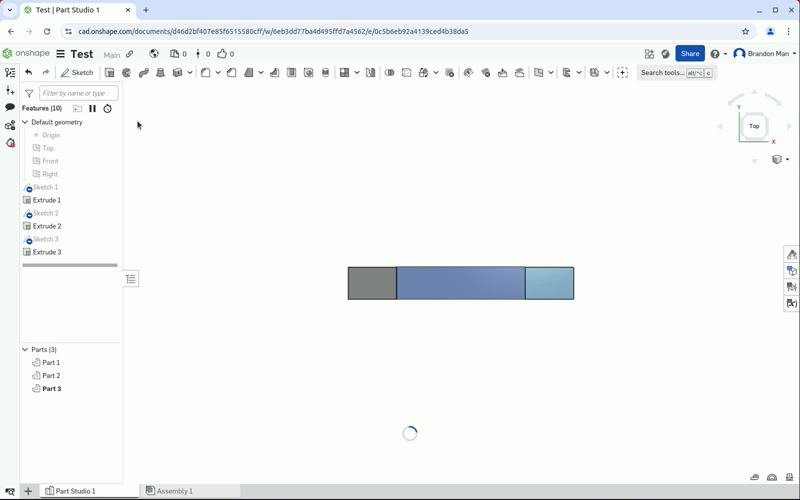
key(shift+h)
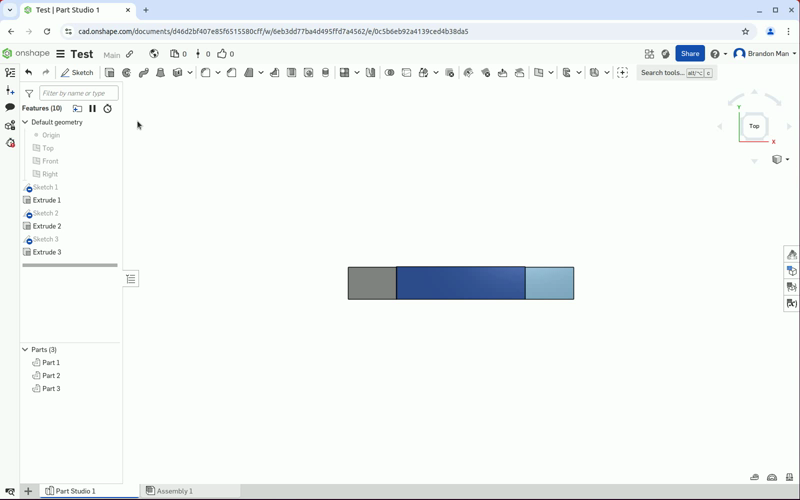
mouse_move(73, 189)
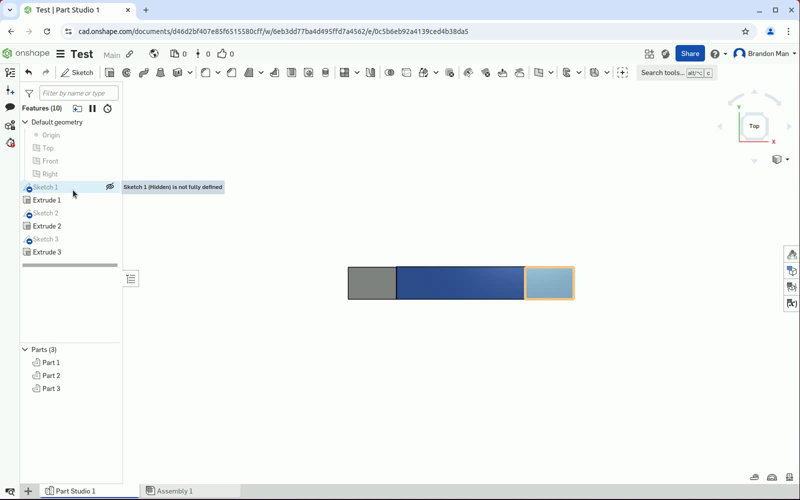
click(73, 189)
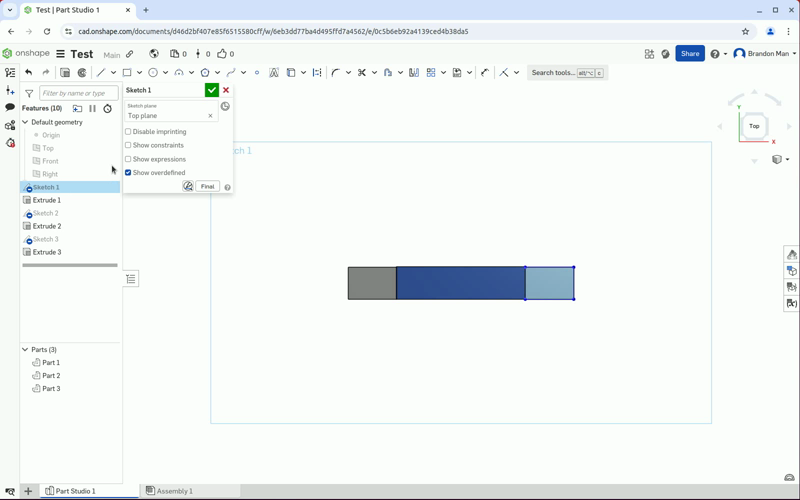
mouse_move(229, 92)
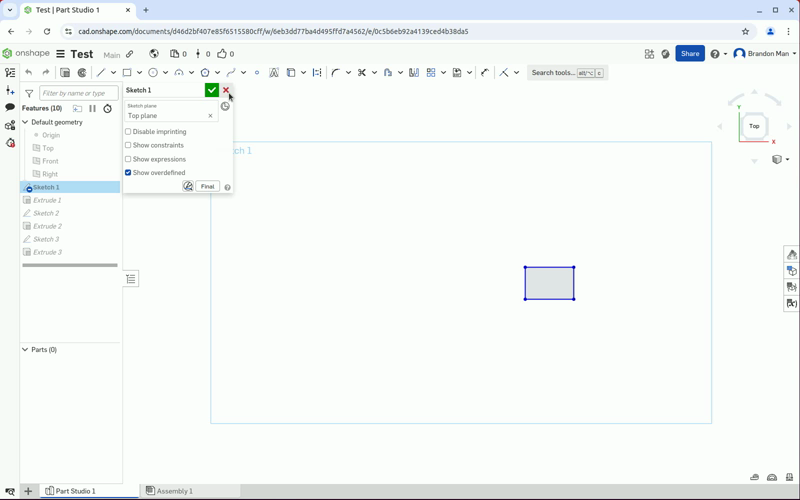
click(229, 92)
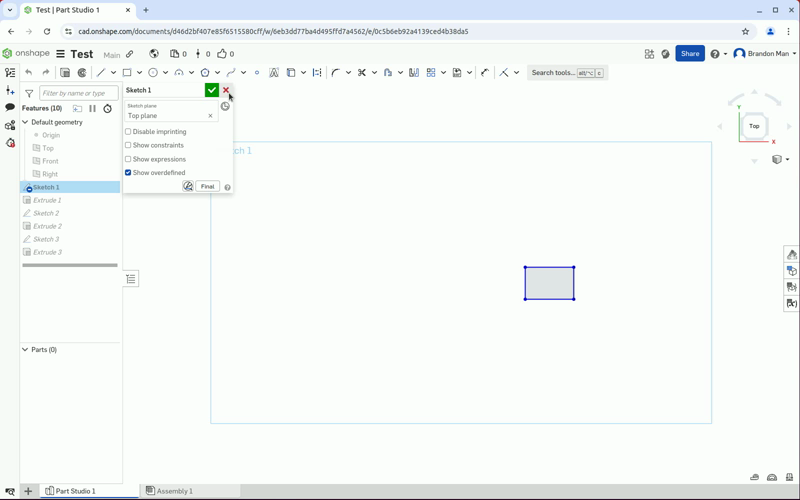
key(shift+s)
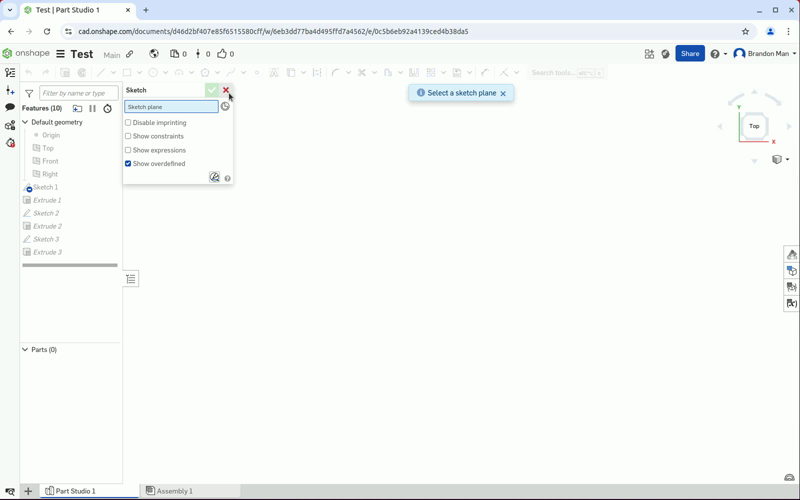
mouse_move(73, 150)
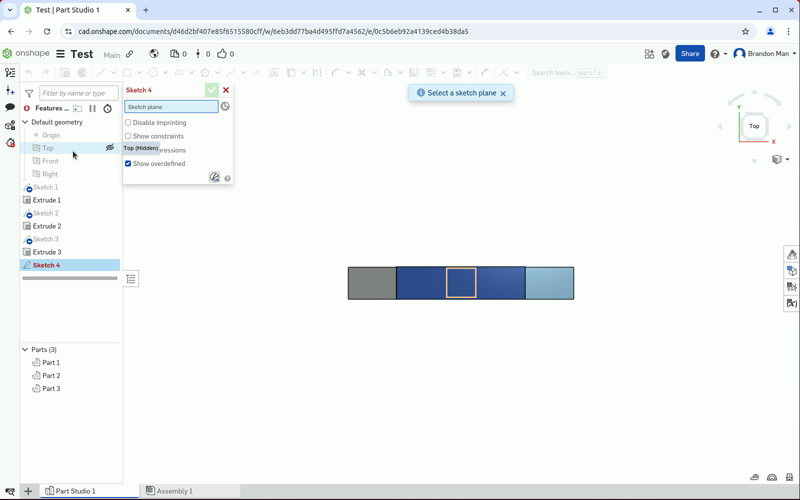
click(73, 150)
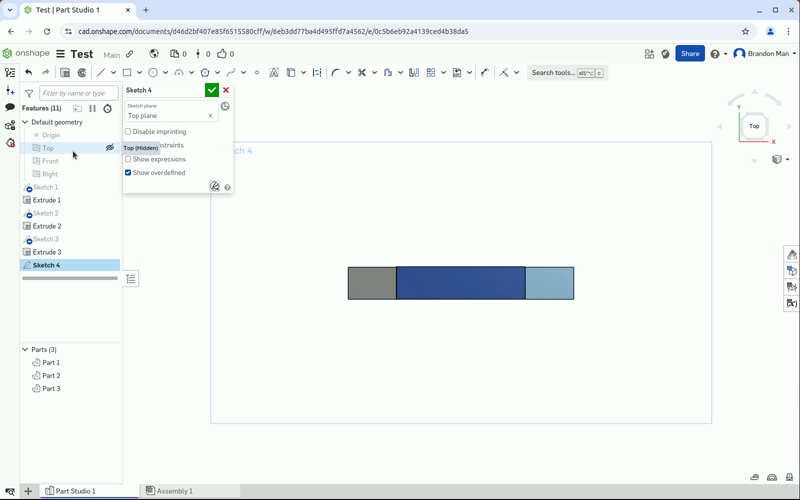
mouse_move(73, 352)
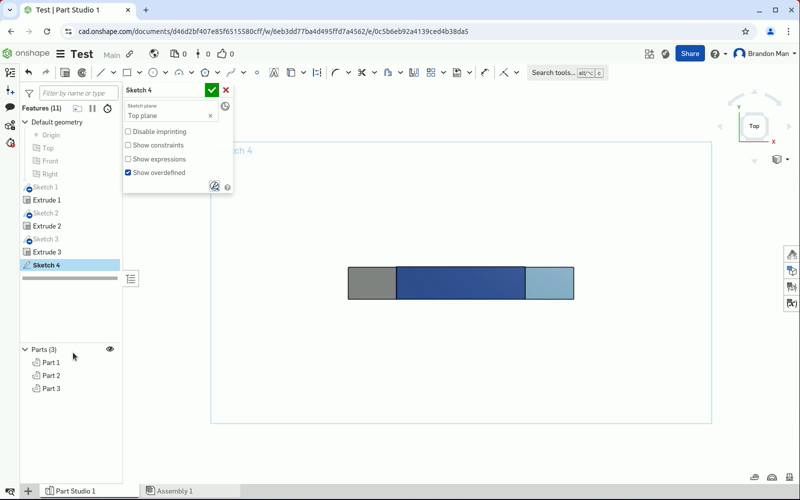
key(y)
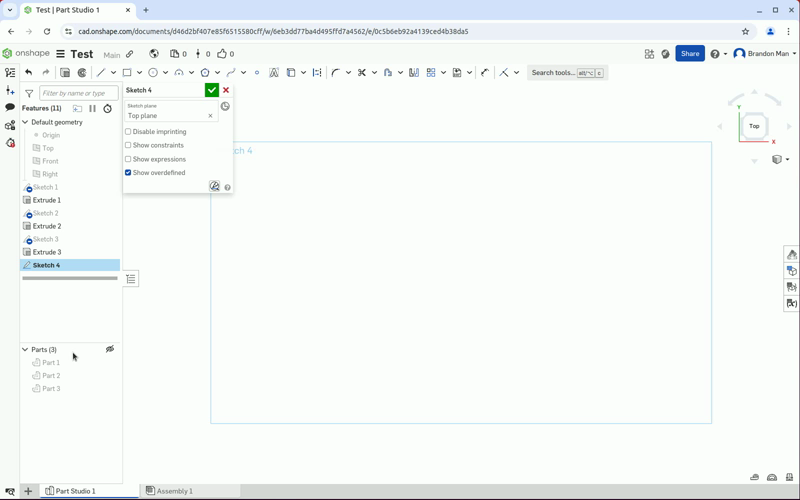
key(l)
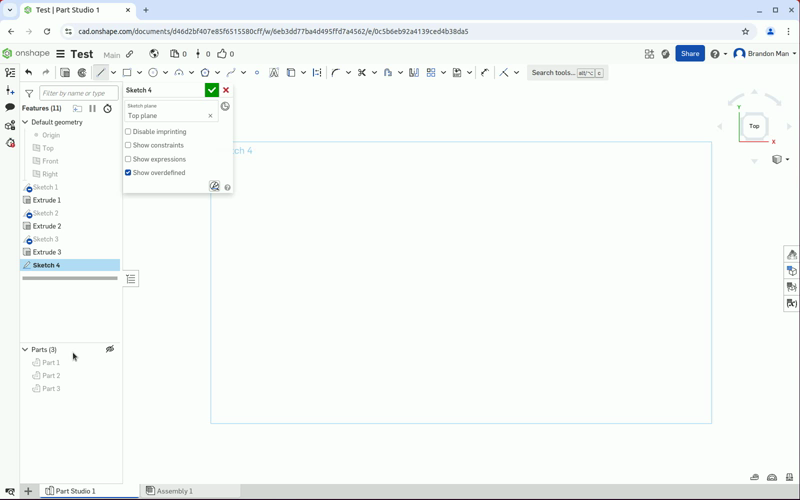
key_down(shift)
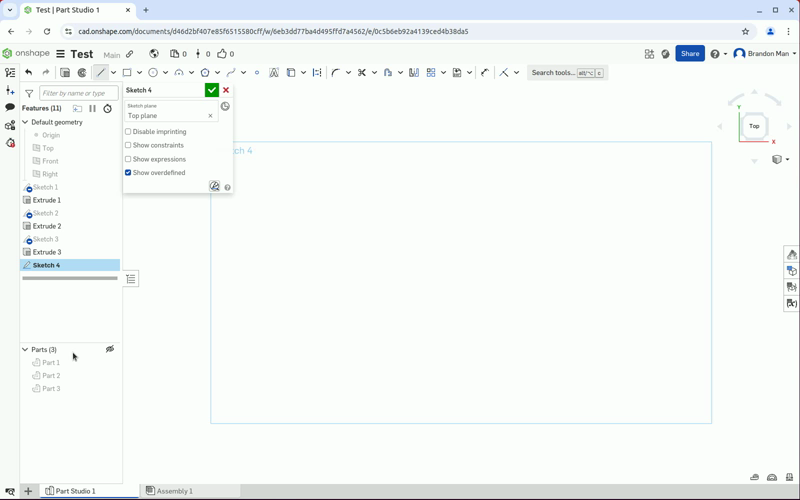
mouse_move(348, 299)
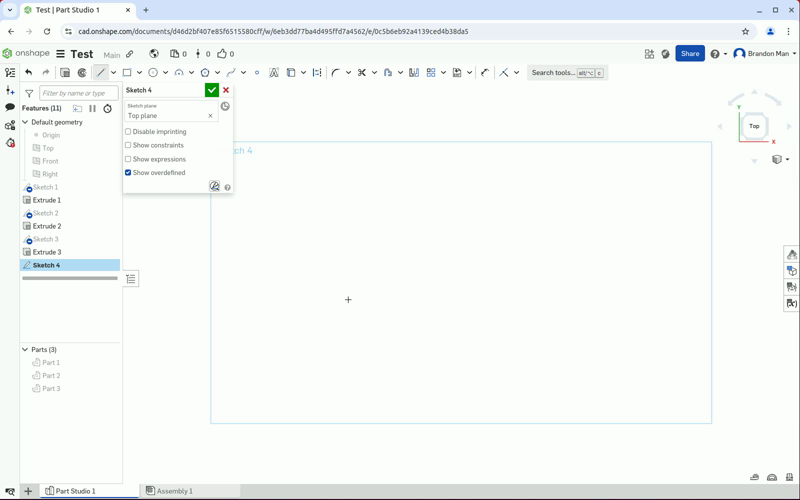
click(348, 299)
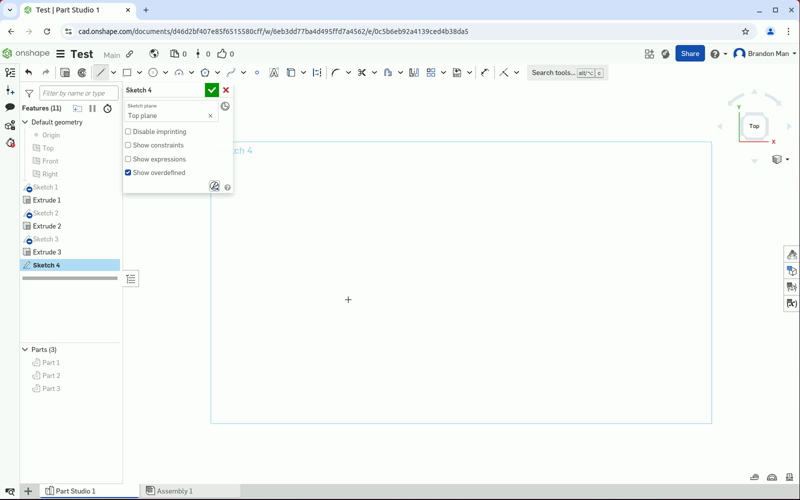
key_up(shift)
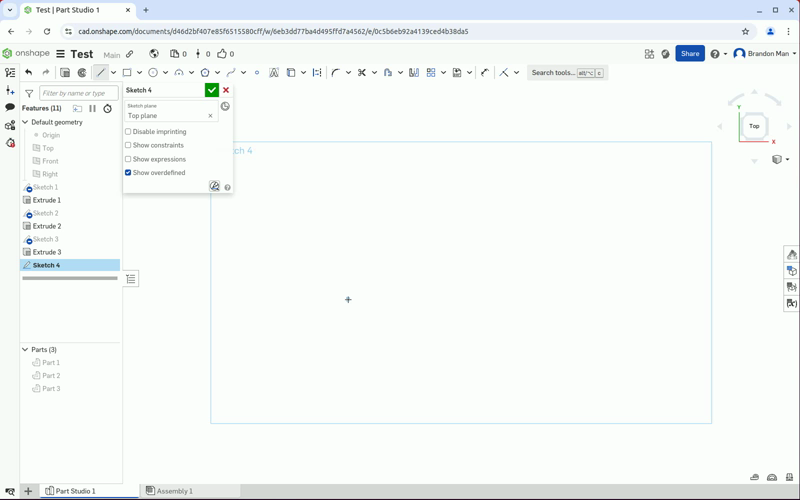
key_down(shift)
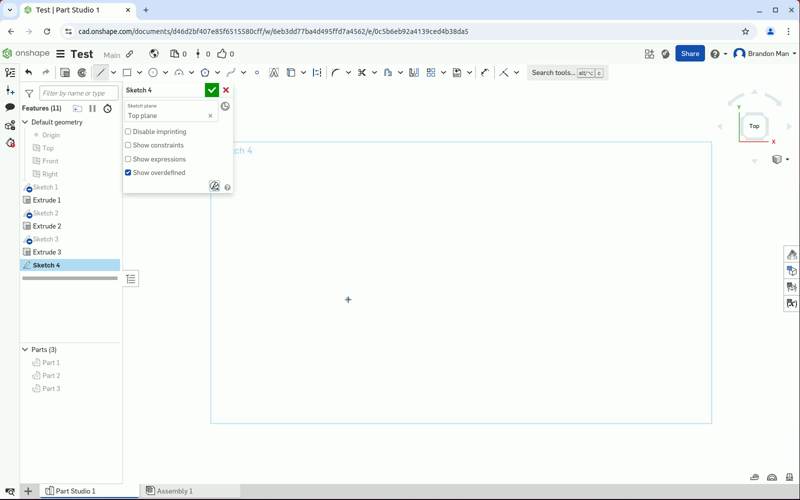
mouse_move(378, 299)
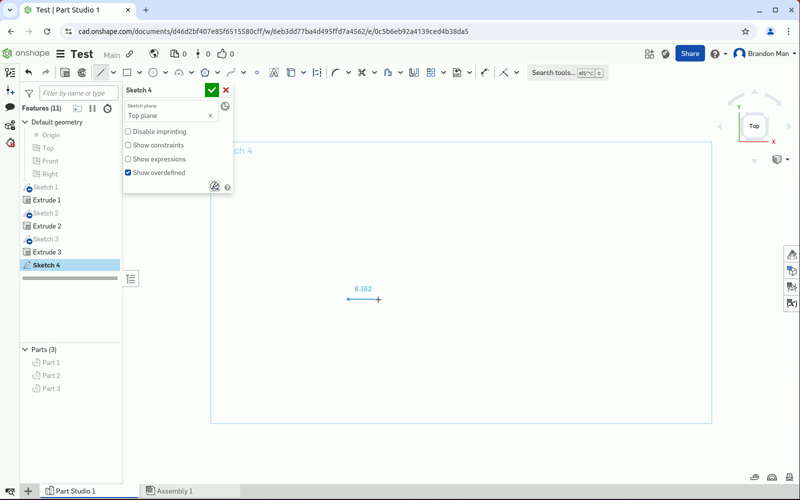
mouse_move(396, 299)
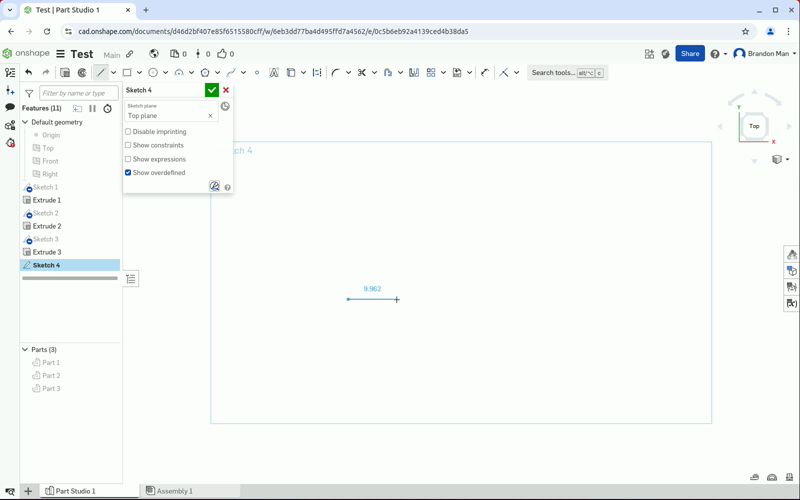
click(396, 299)
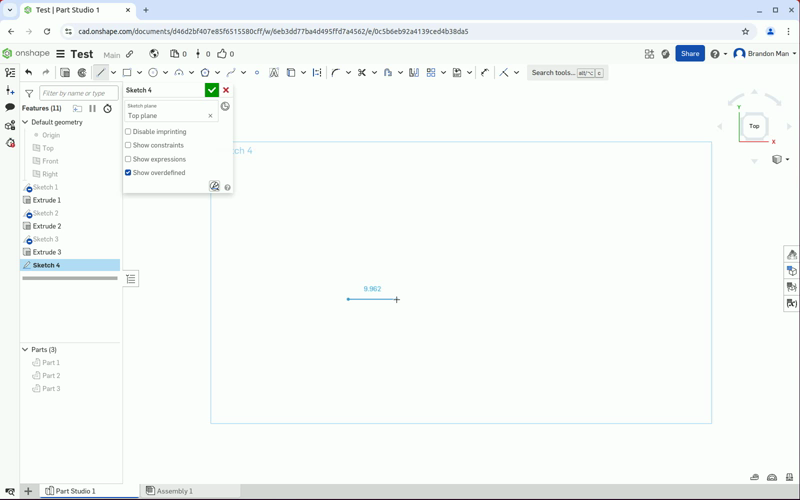
key_up(shift)
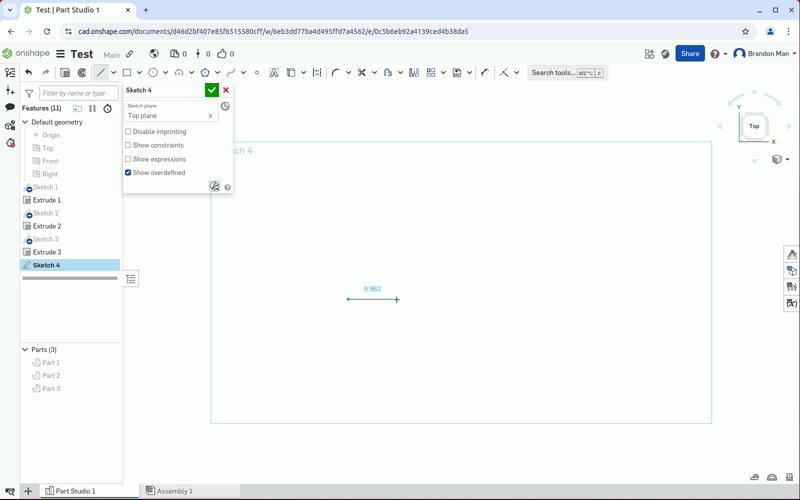
key_down(shift)
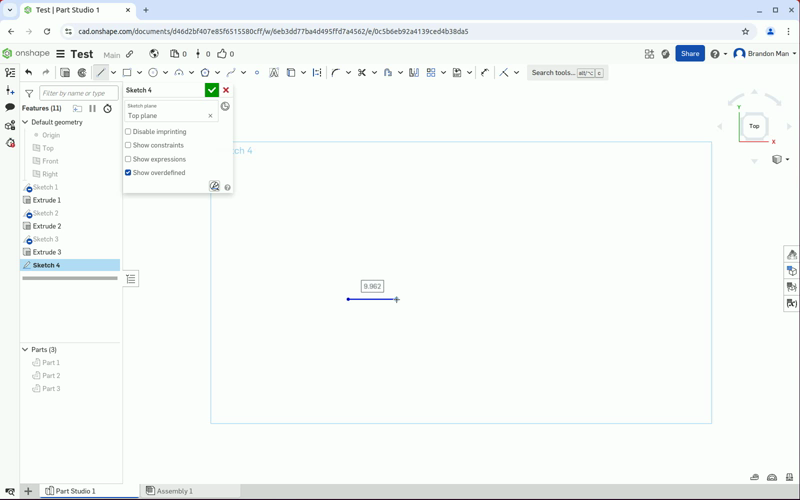
mouse_move(426, 299)
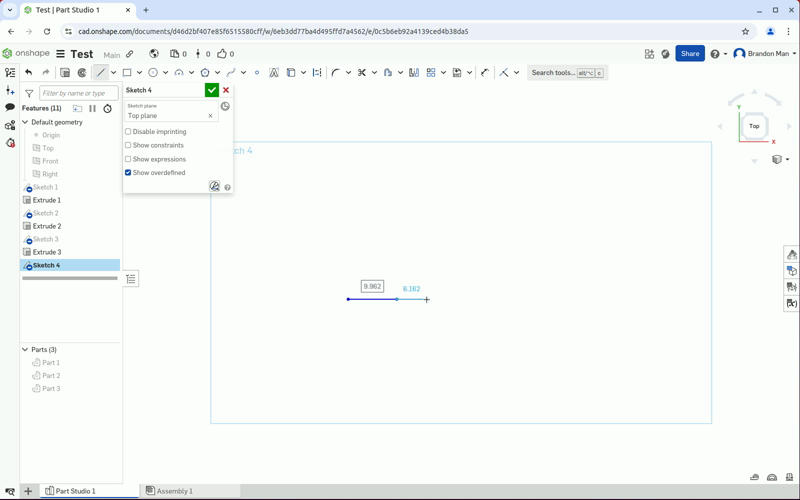
mouse_move(396, 267)
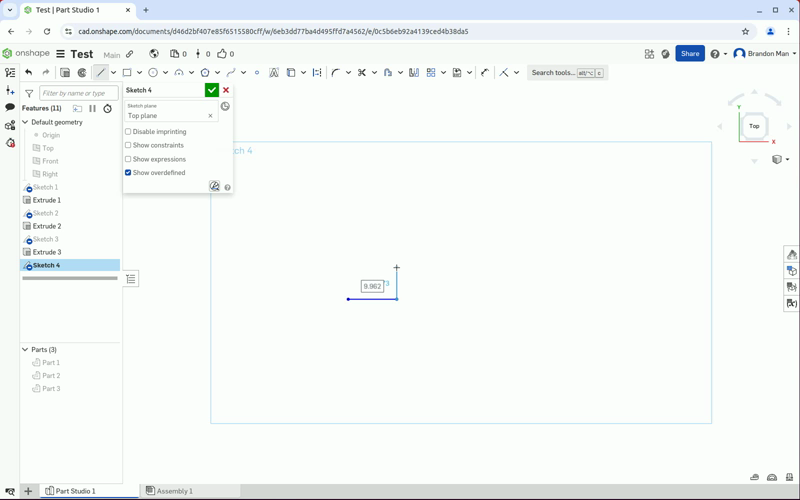
click(396, 267)
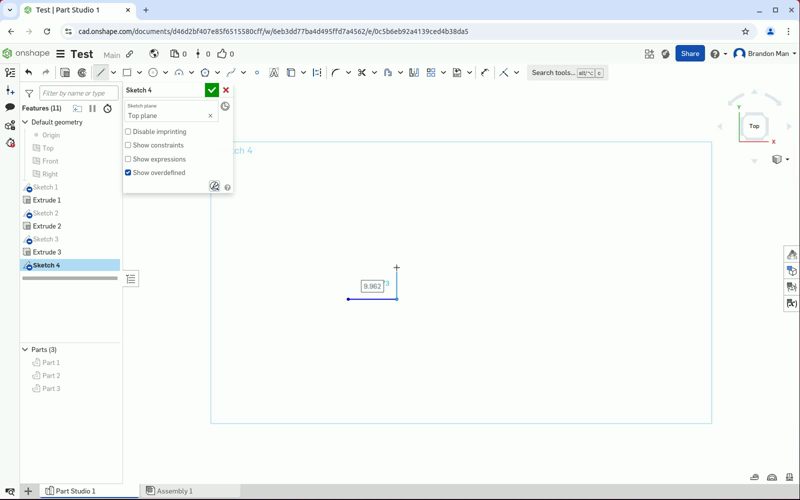
key_up(shift)
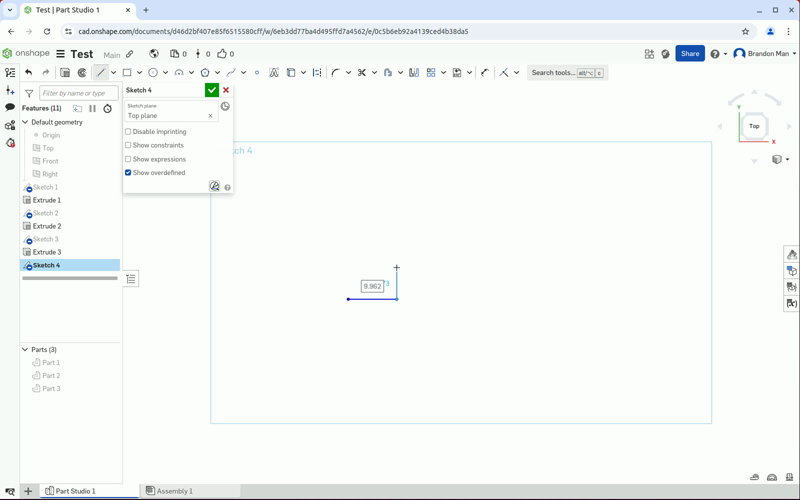
key_down(shift)
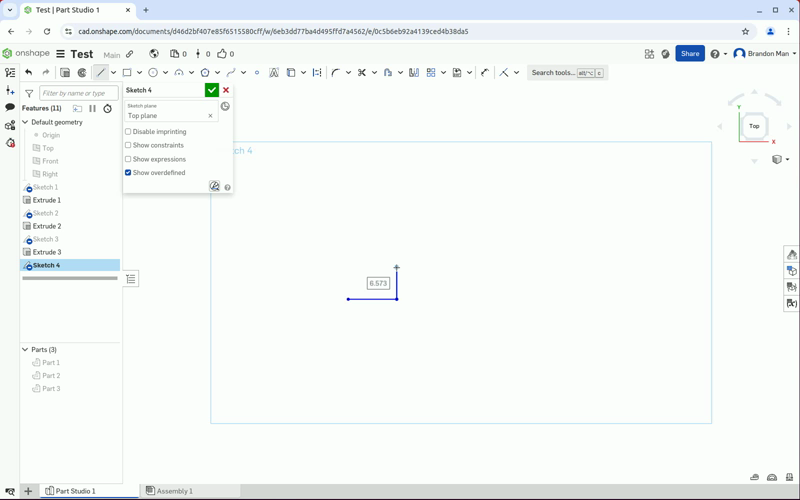
mouse_move(426, 267)
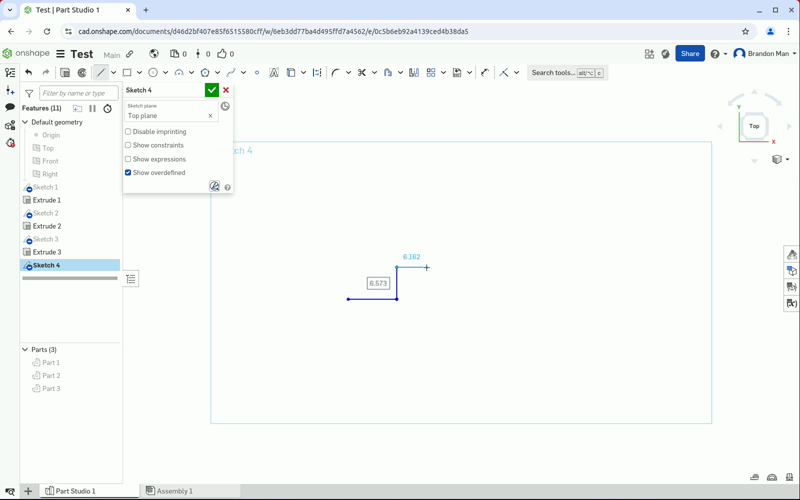
mouse_move(348, 267)
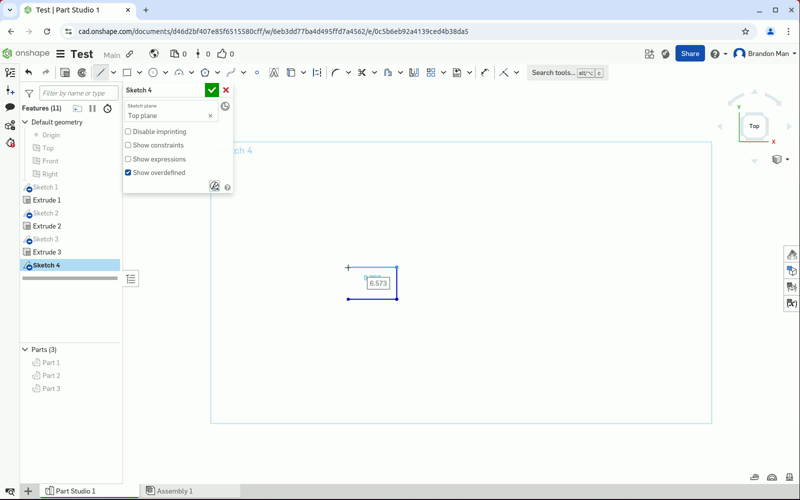
click(348, 267)
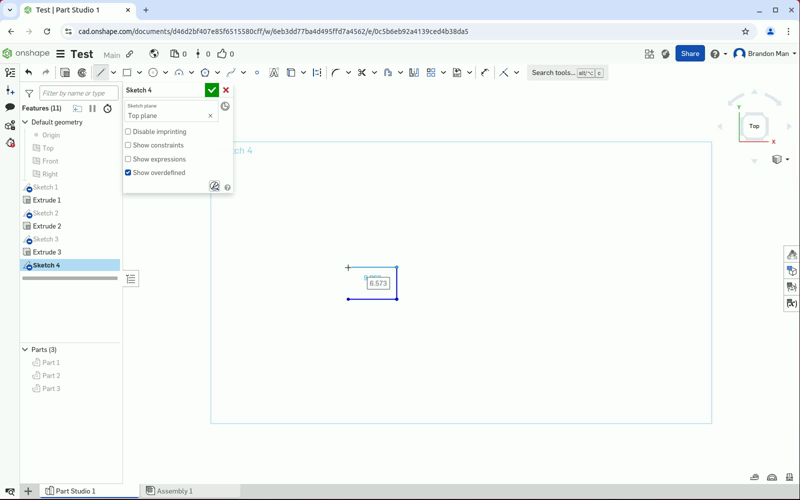
key_up(shift)
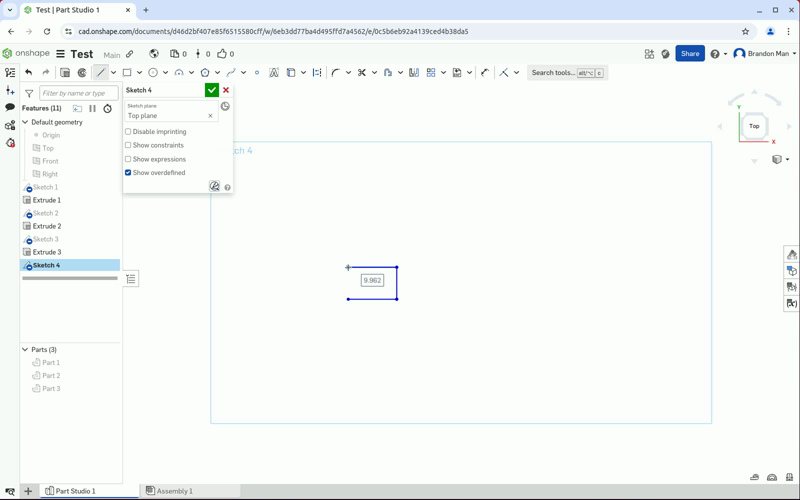
mouse_move(378, 267)
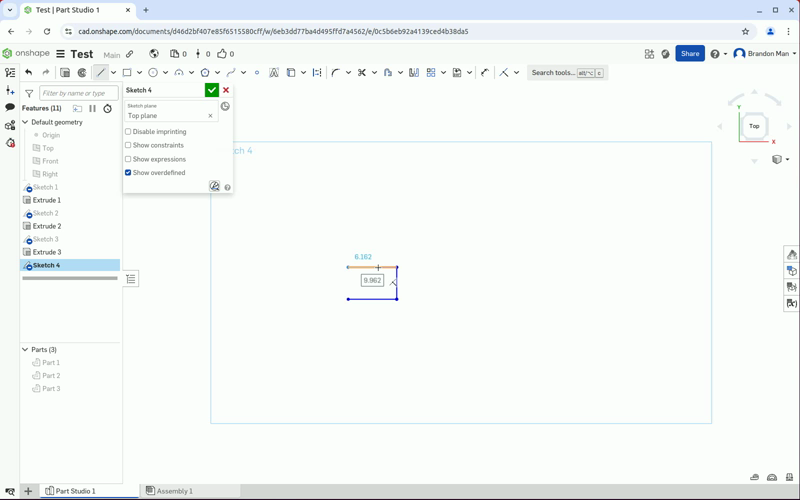
key_down(shift)
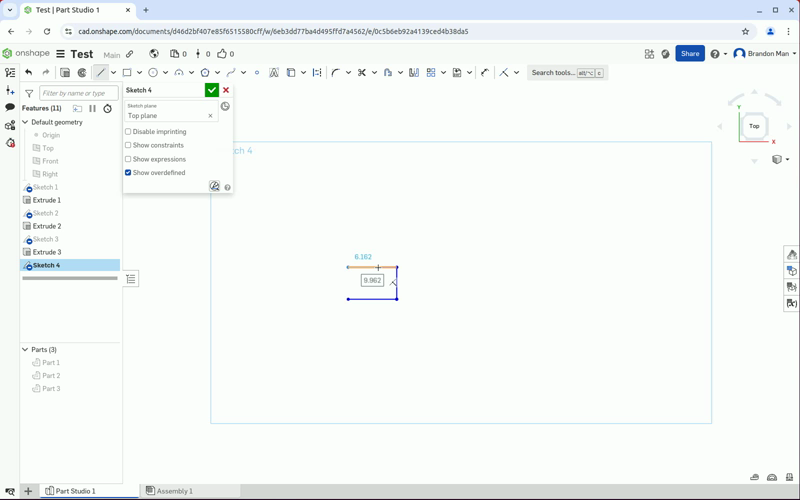
mouse_move(348, 299)
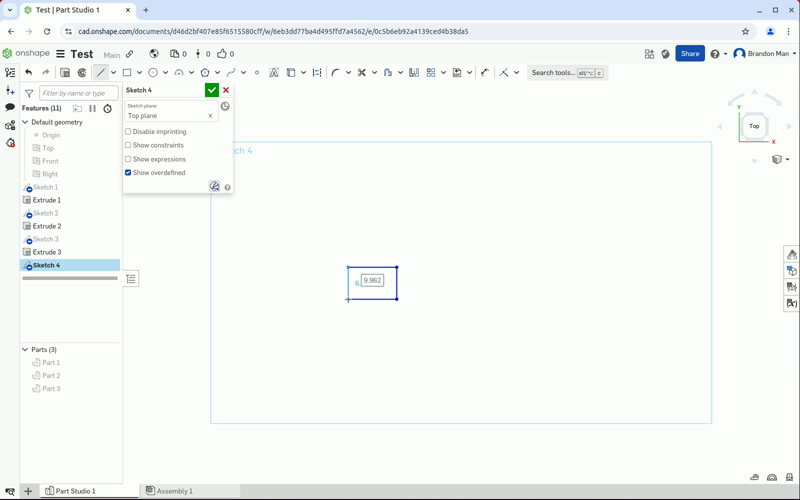
key_up(shift)
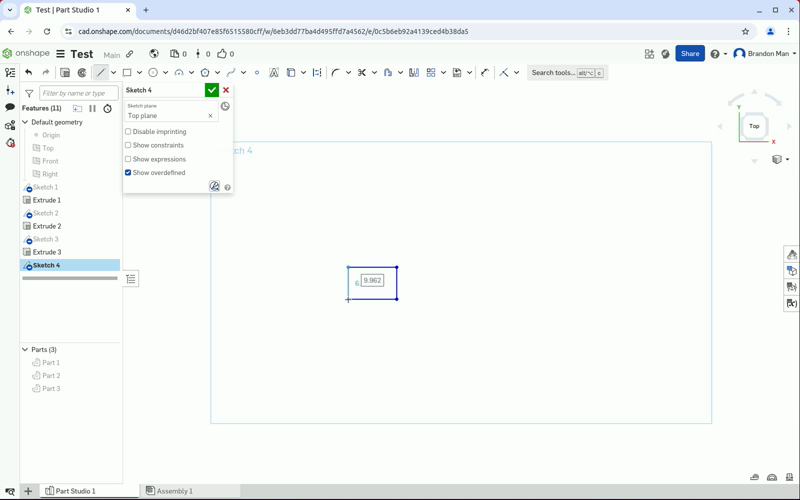
click(348, 299)
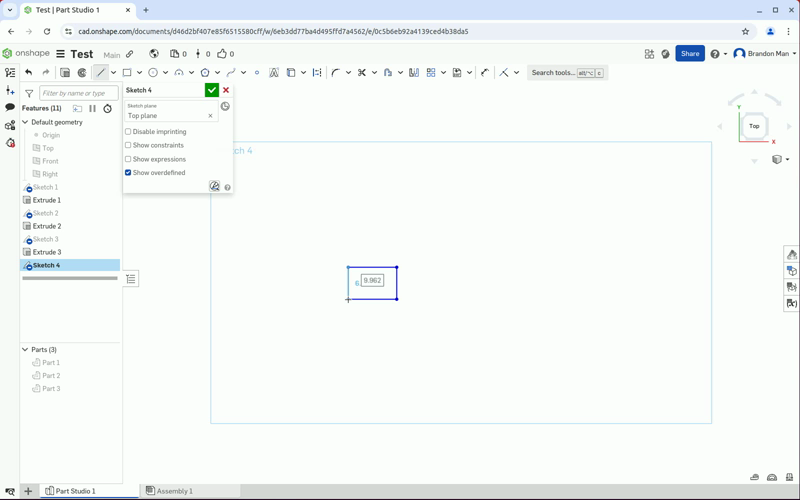
key(esc)
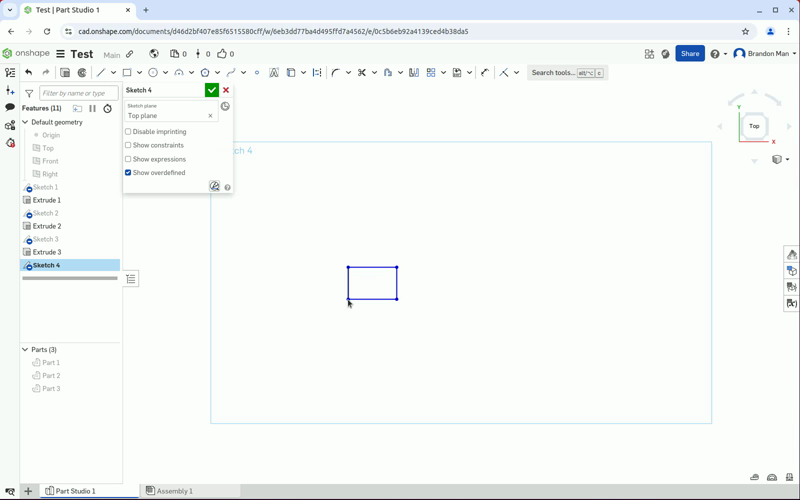
mouse_move(387, 277)
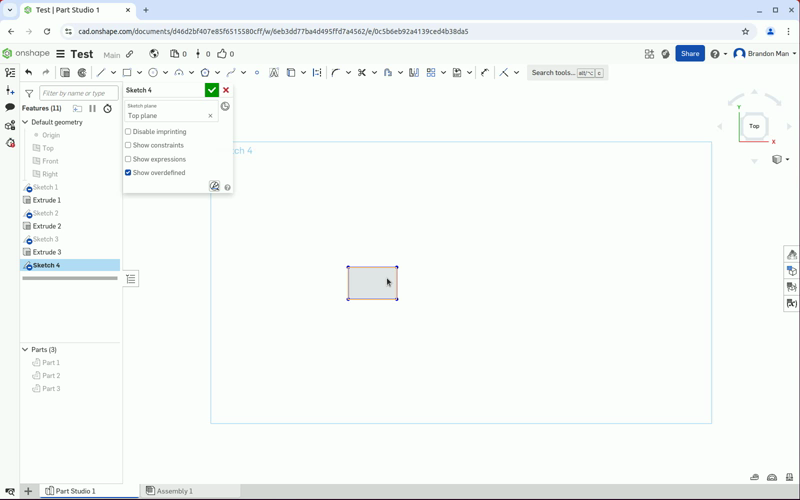
scroll(6)
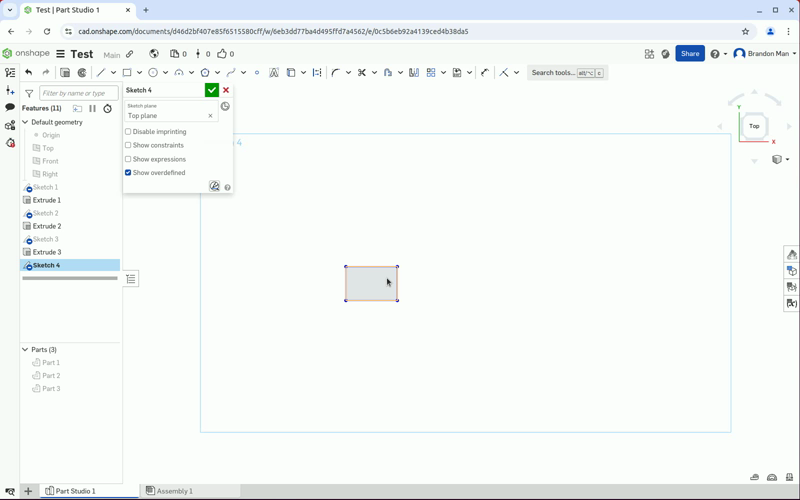
scroll(6)
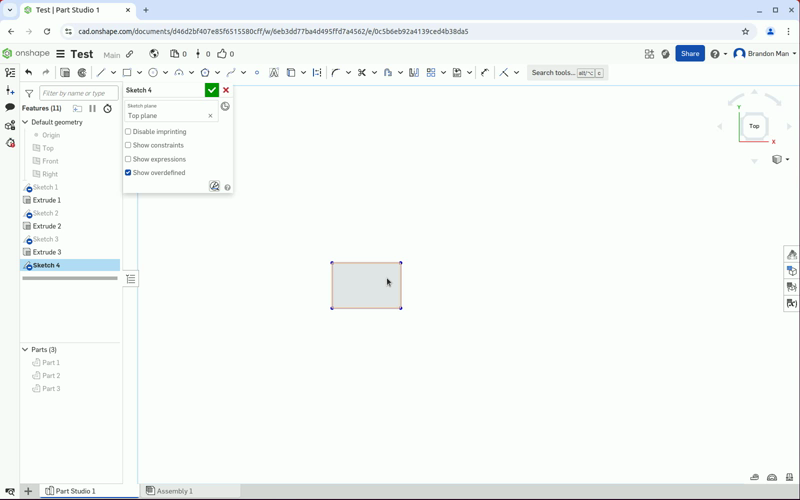
scroll(6)
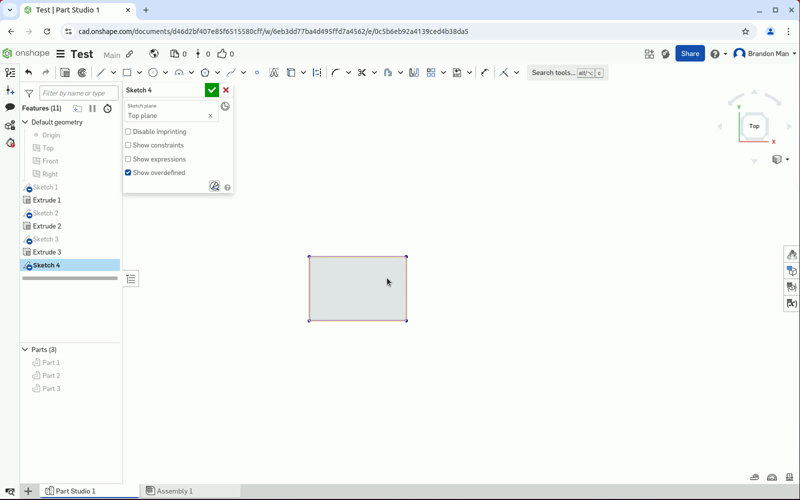
scroll(6)
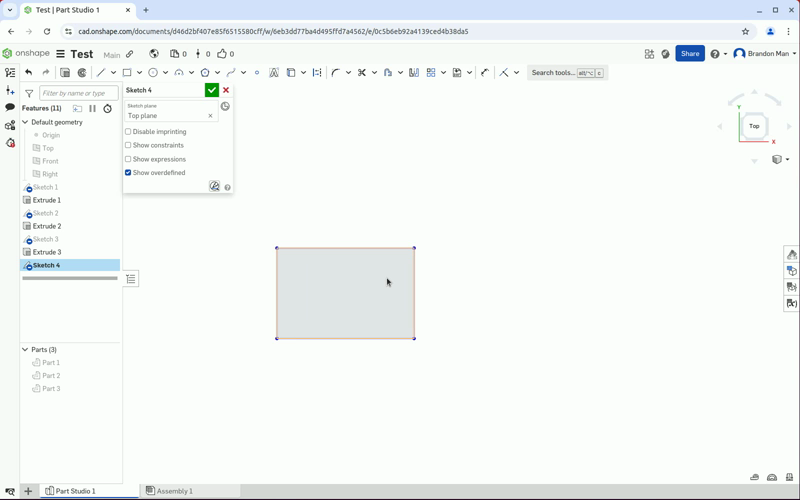
scroll(6)
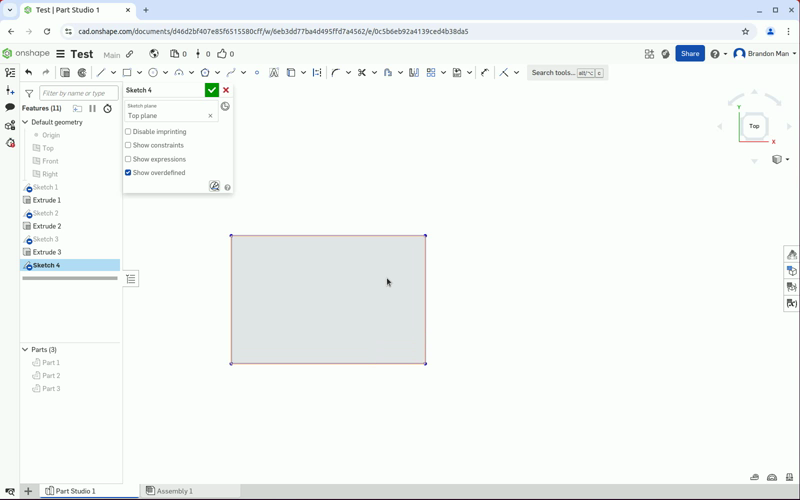
scroll(6)
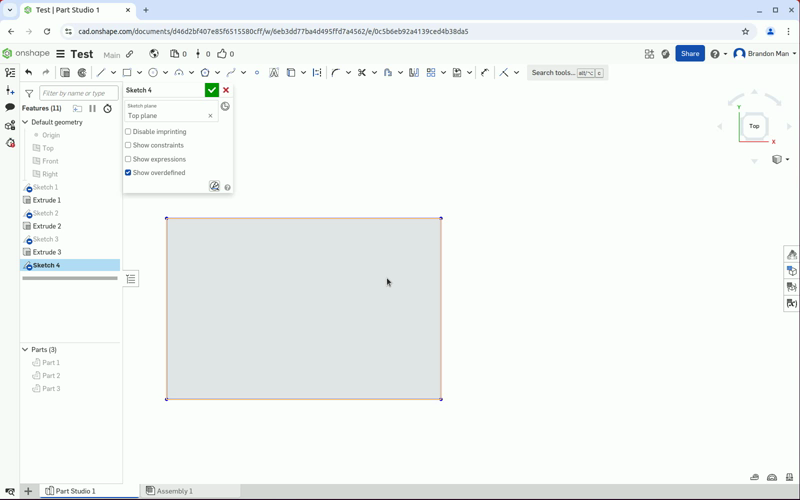
scroll(6)
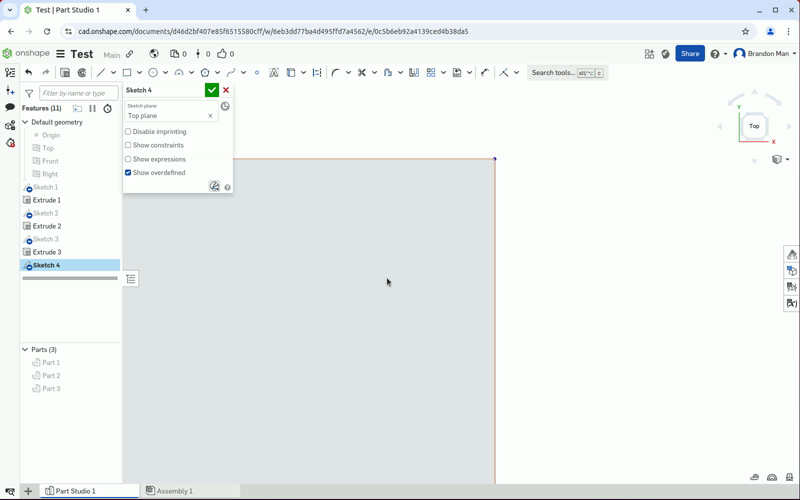
click(387, 277)
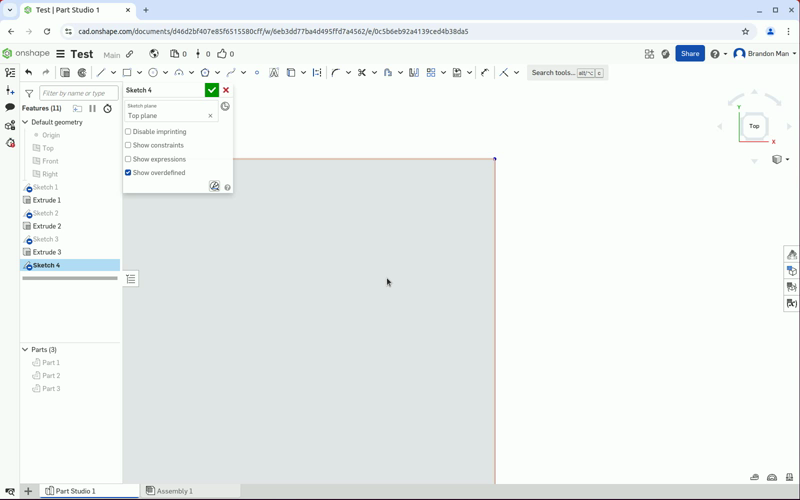
scroll(-6)
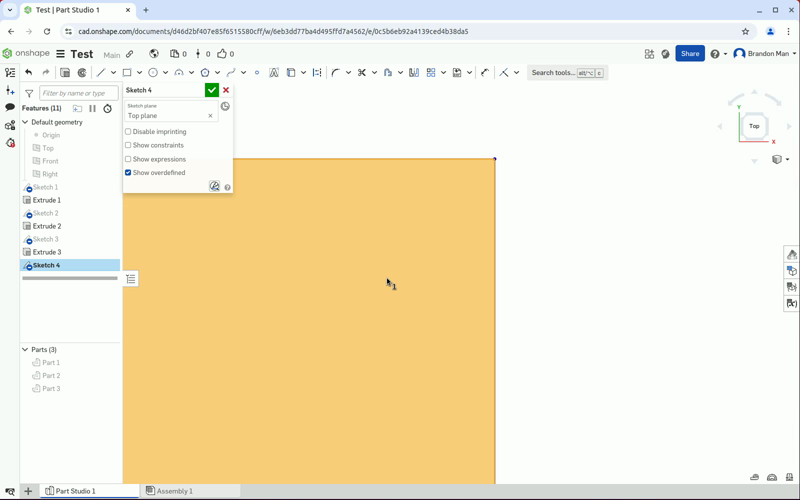
scroll(-6)
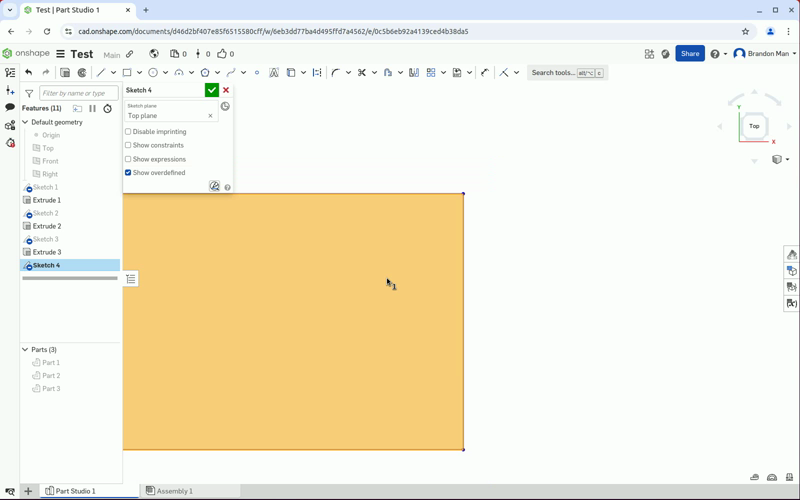
scroll(-6)
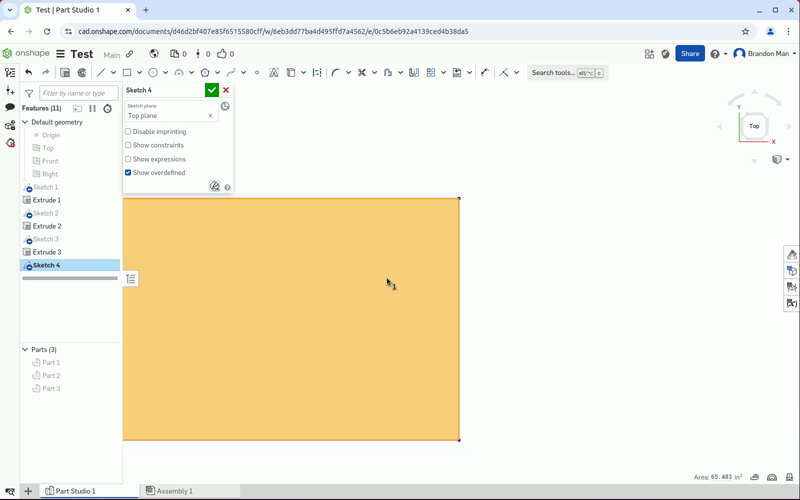
scroll(-6)
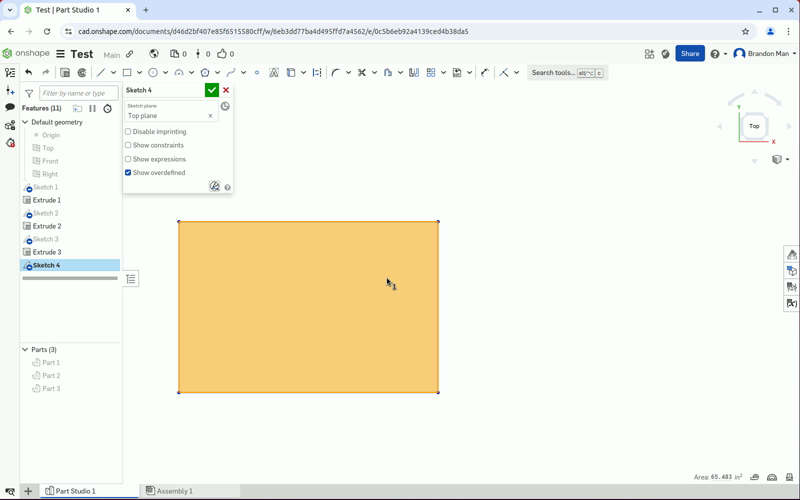
scroll(-6)
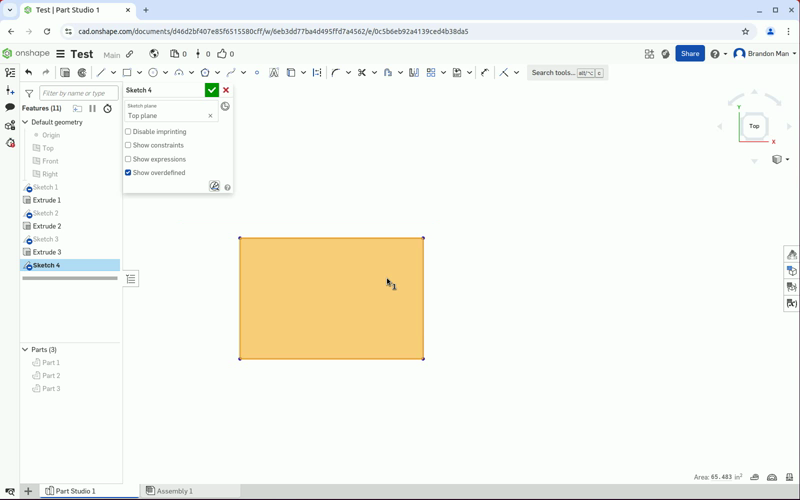
scroll(-6)
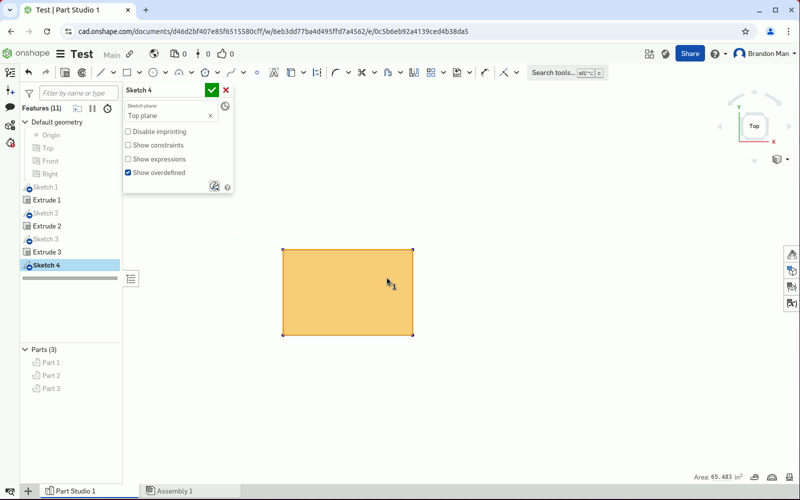
scroll(-6)
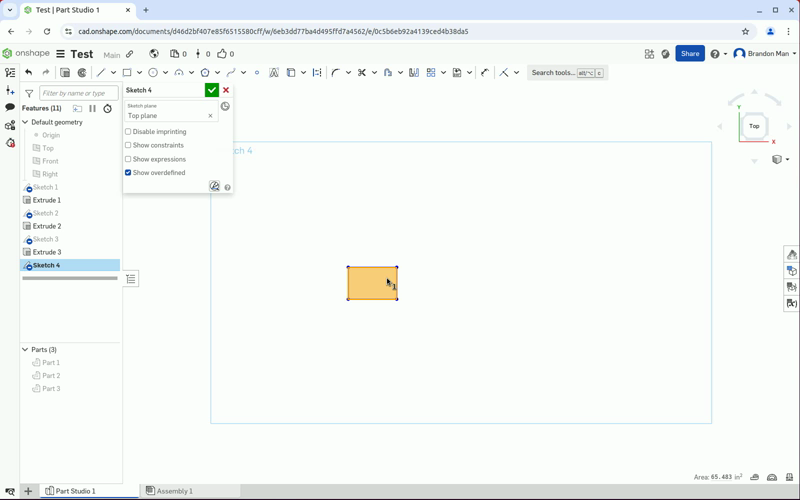
mouse_move(73, 352)
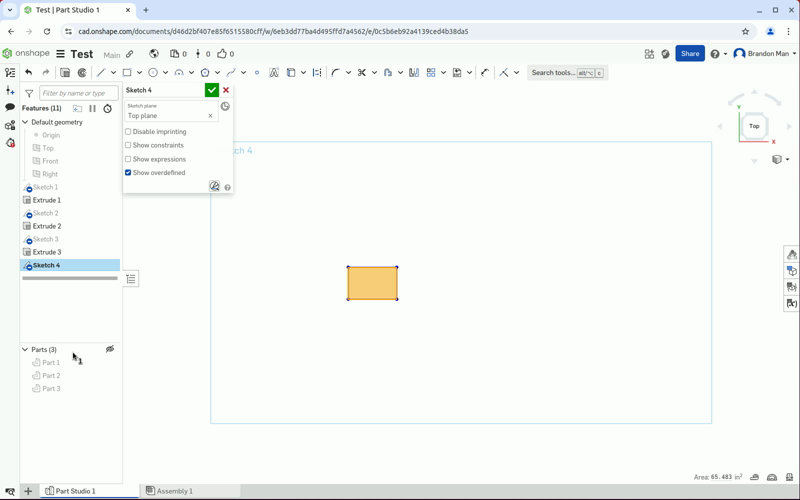
key(shift+y)
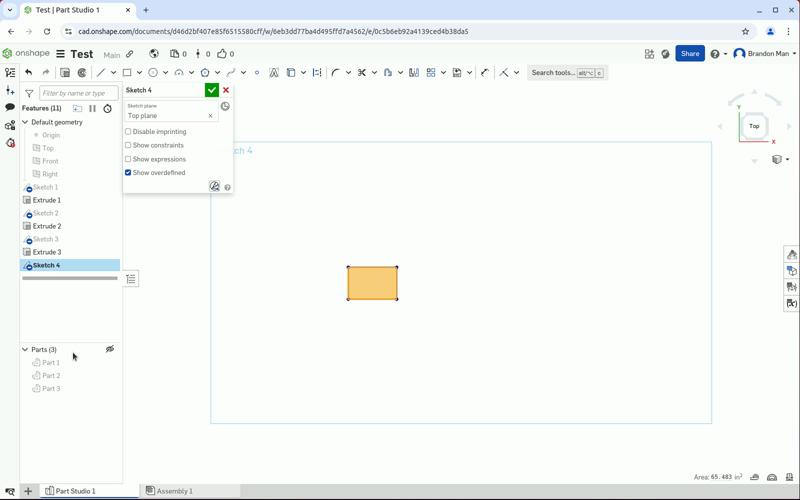
key(shift+e)
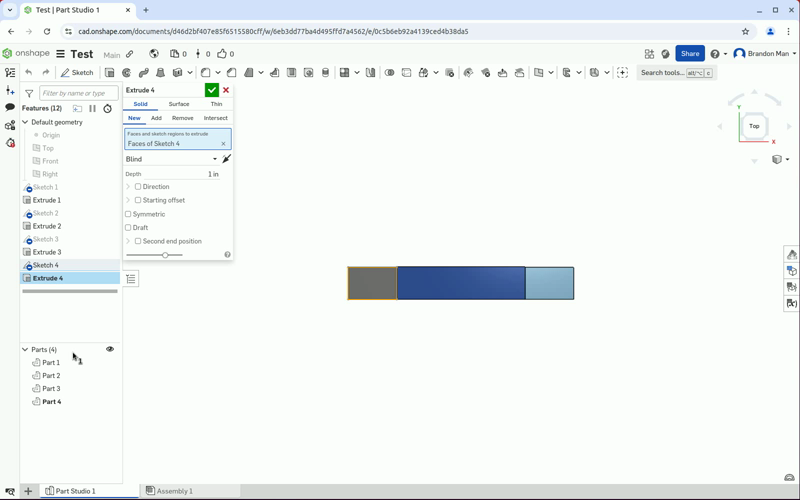
mouse_move(143, 106)
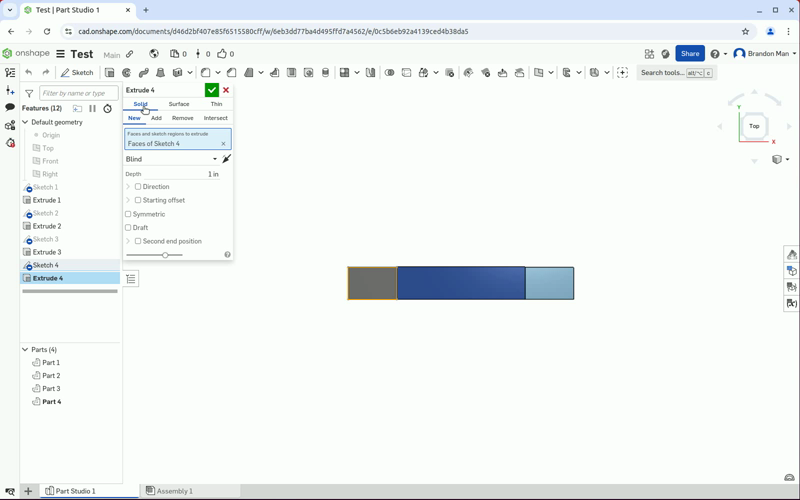
click(143, 106)
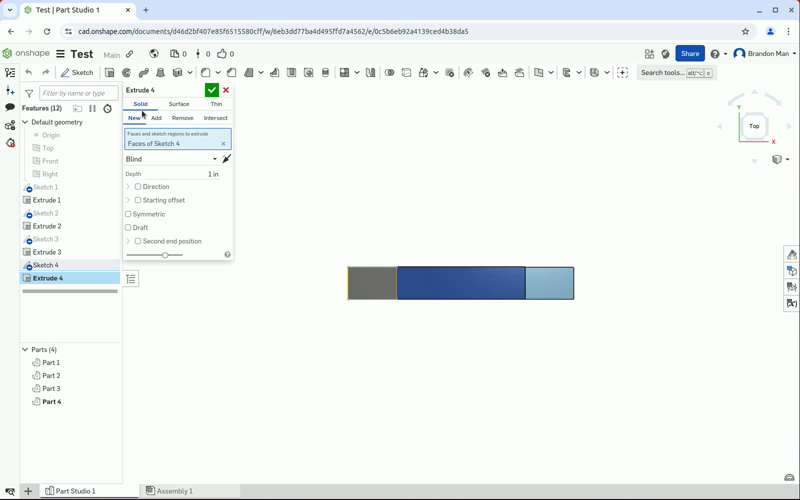
mouse_move(137, 120)
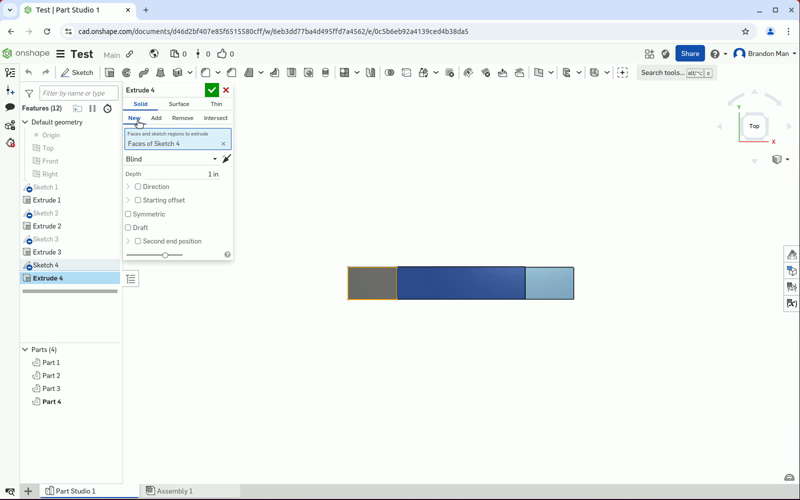
click(137, 120)
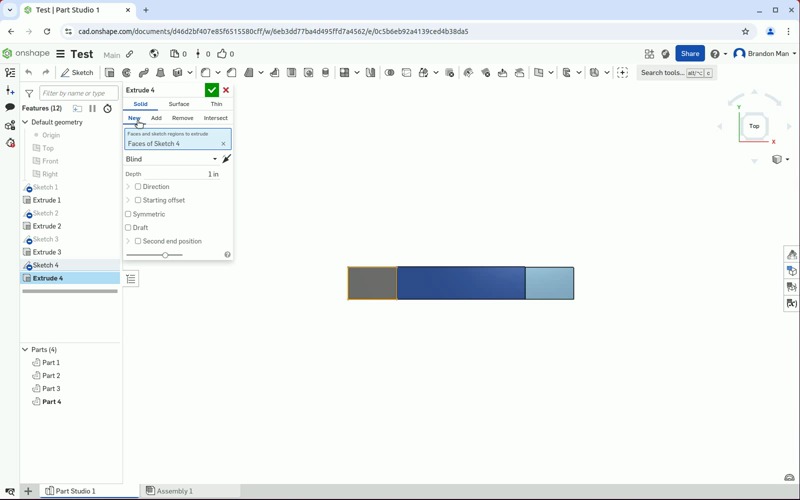
key(tab, 4)
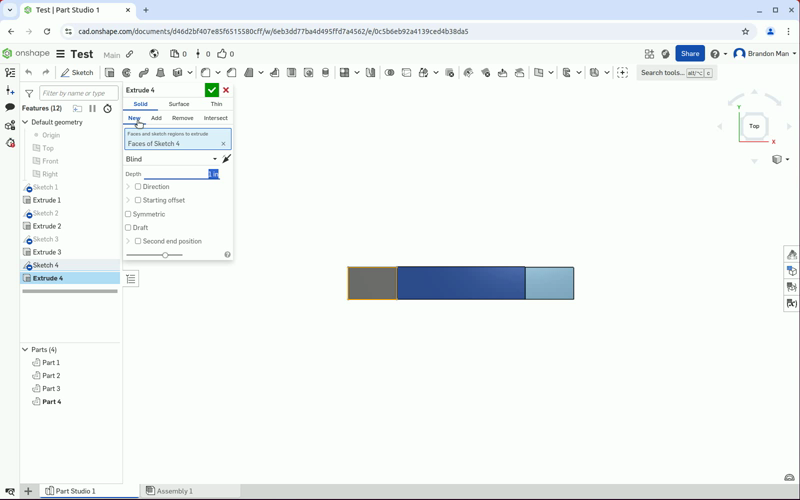
text(-6.499)
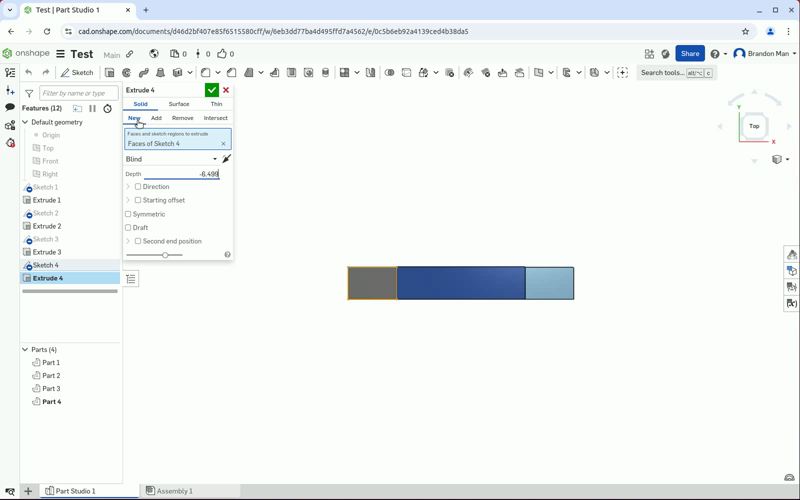
key(enter)
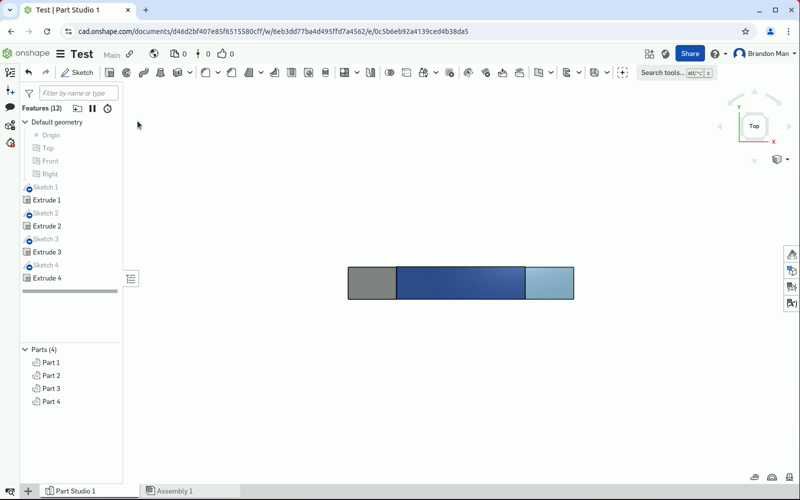
key(shift+h)
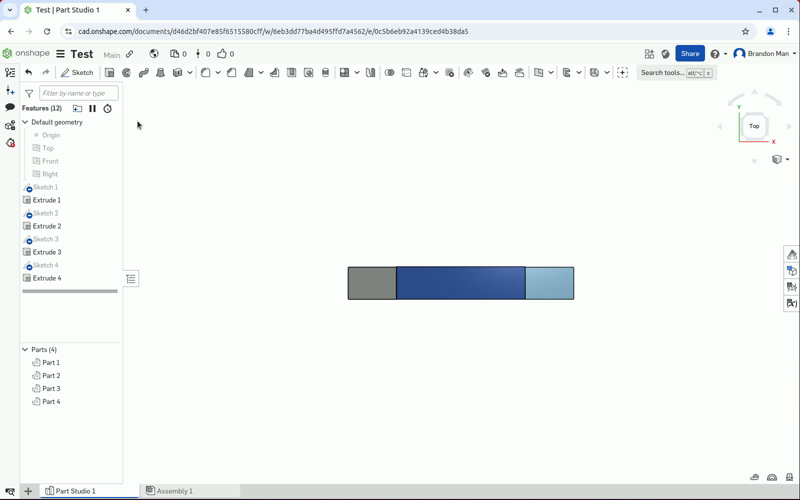
key(shift+h)
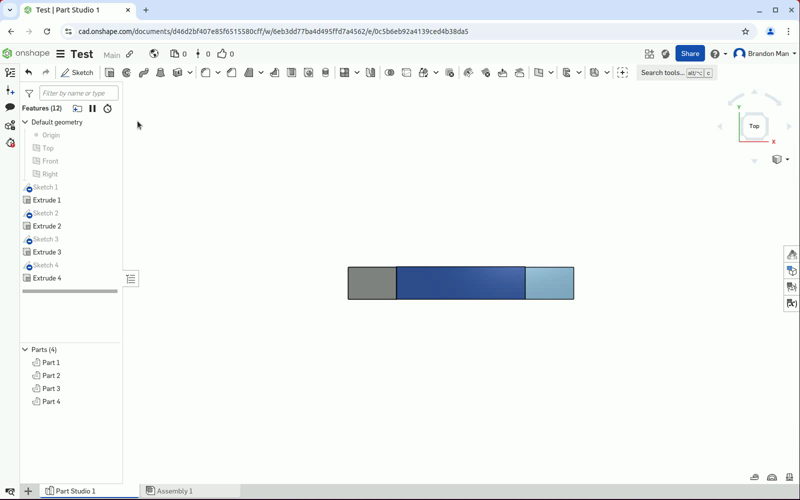
mouse_move(73, 189)
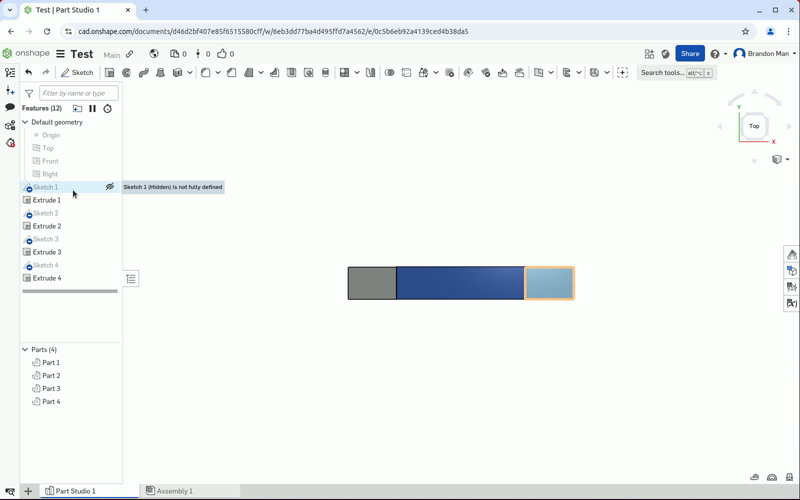
click(73, 189)
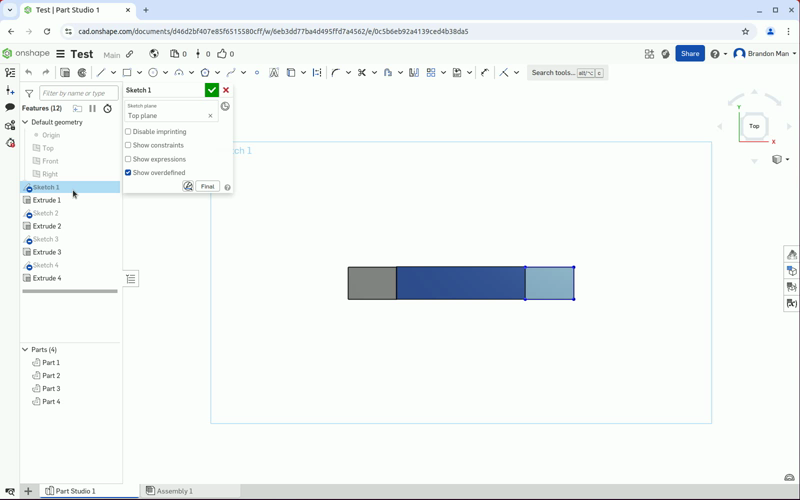
mouse_move(229, 92)
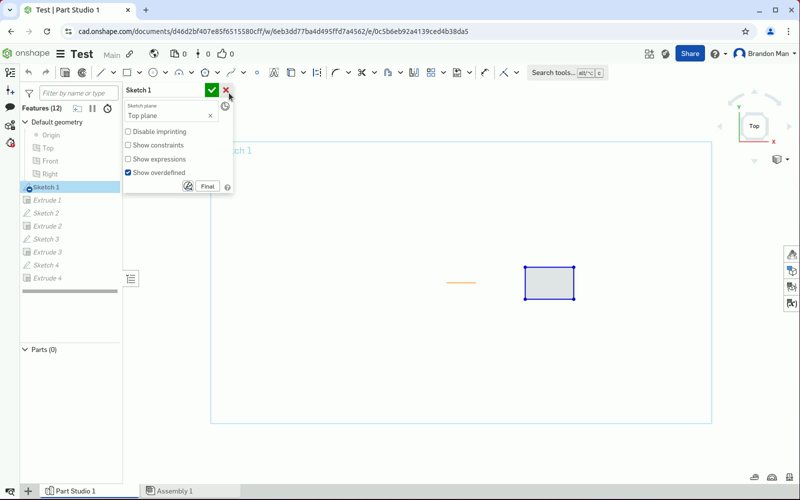
click(229, 92)
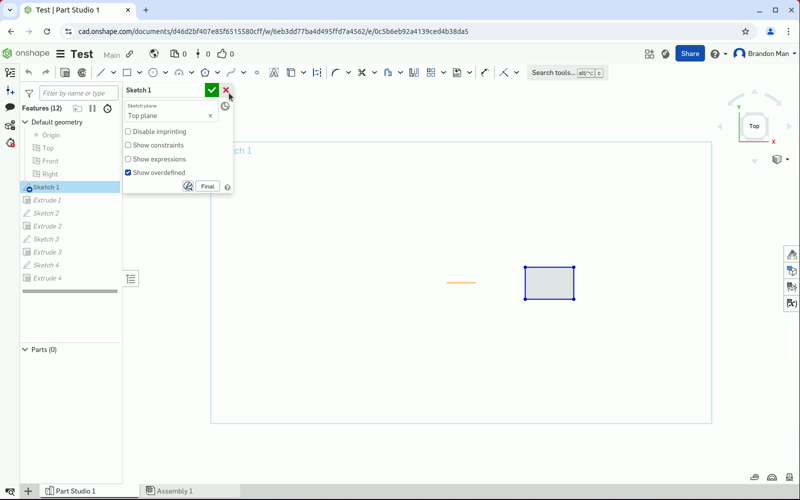
key(shift+s)
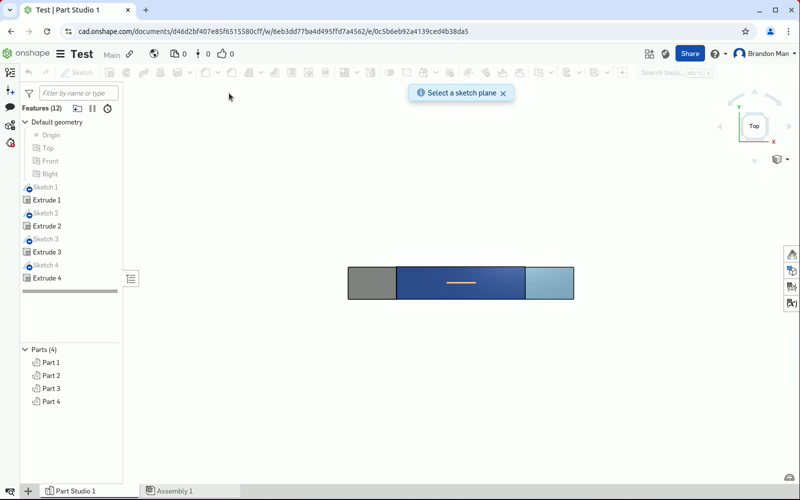
mouse_move(73, 150)
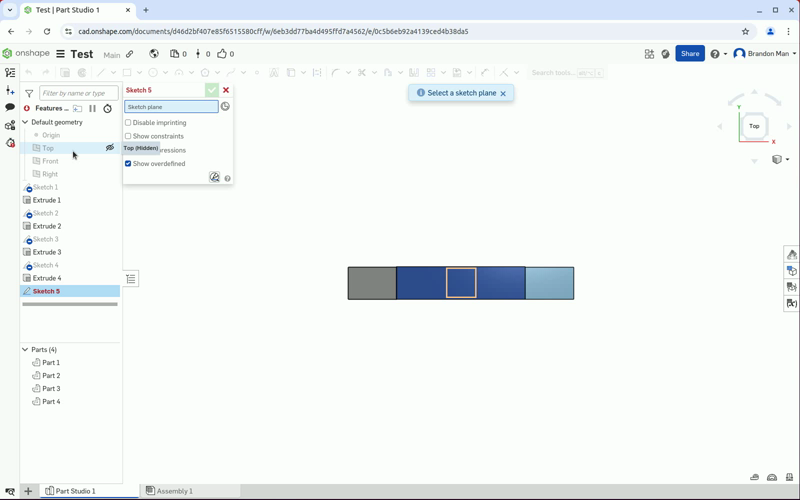
click(73, 150)
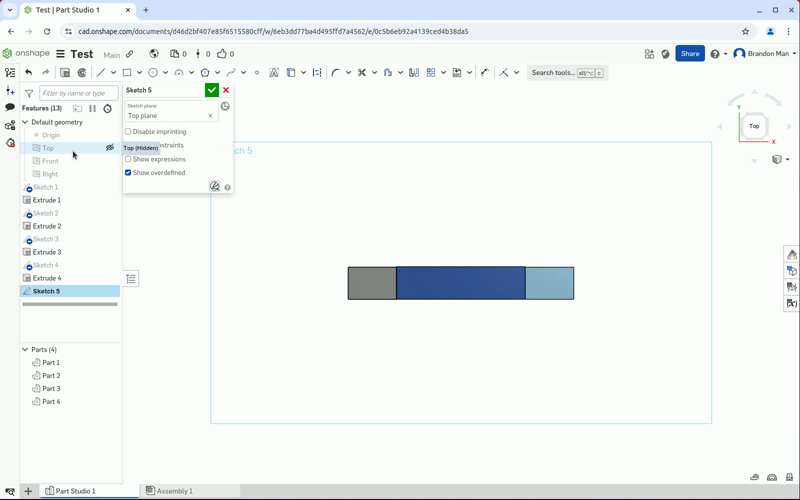
mouse_move(73, 352)
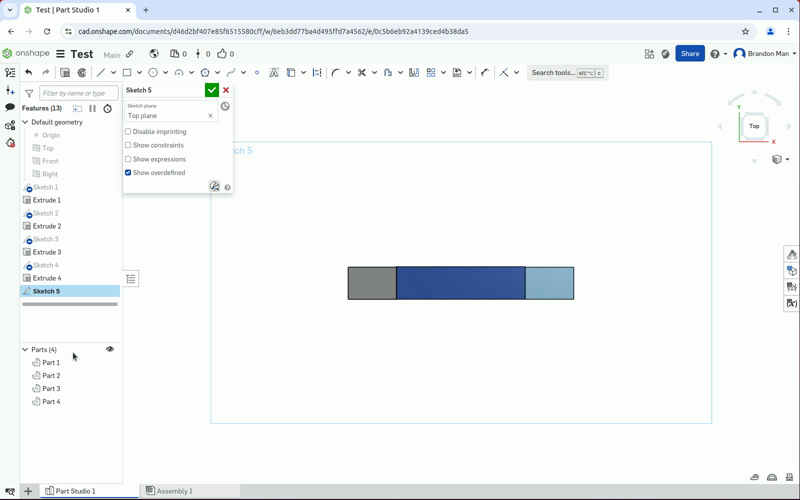
key(y)
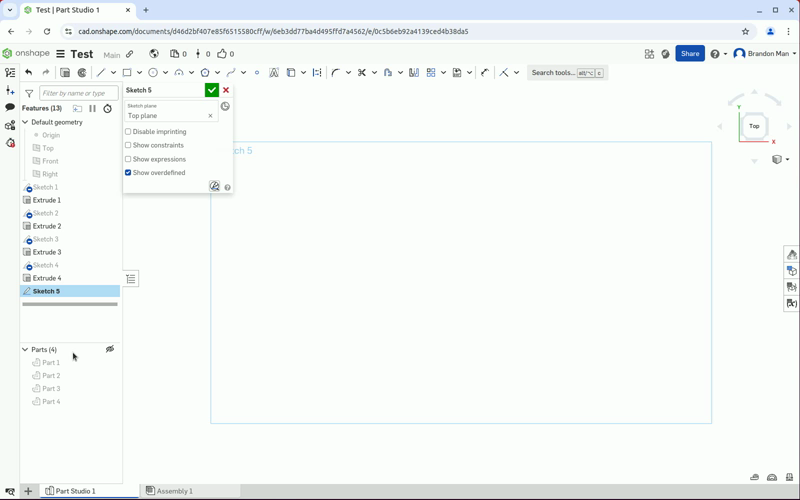
key(l)
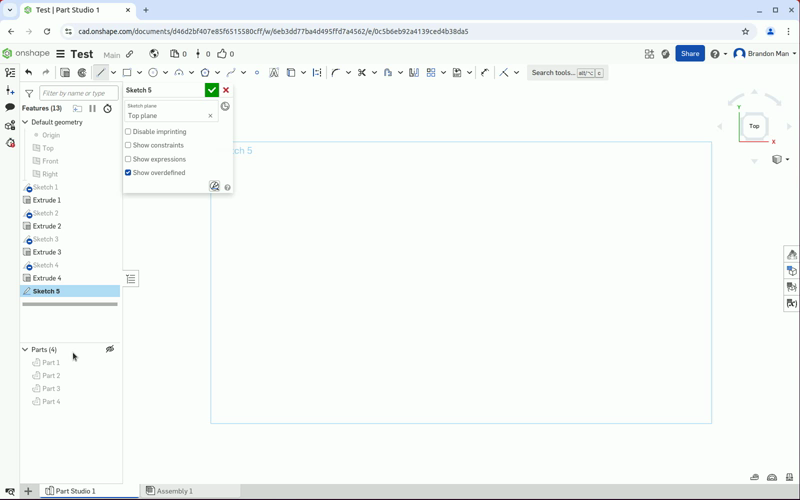
key_down(shift)
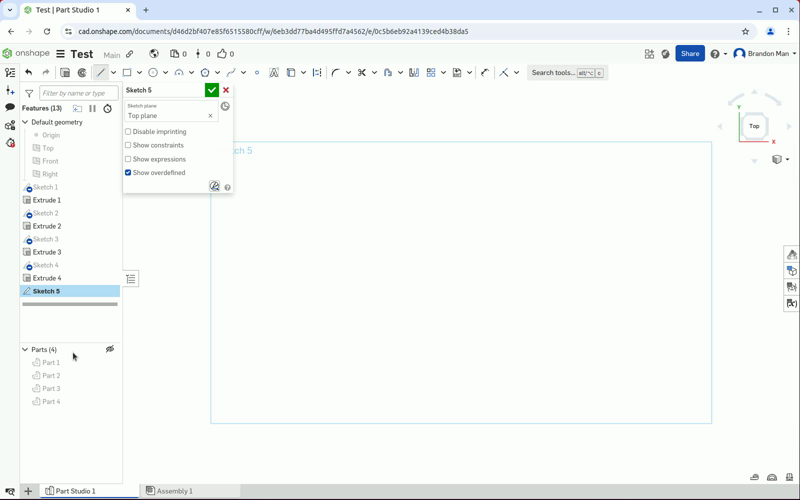
mouse_move(525, 299)
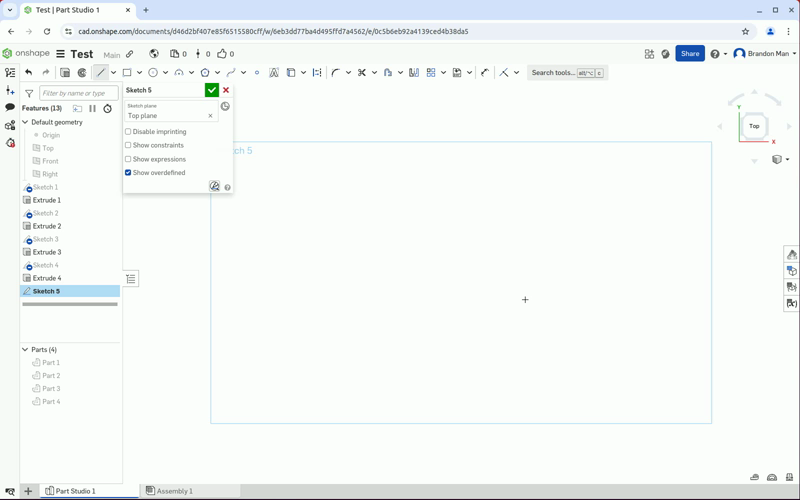
click(525, 299)
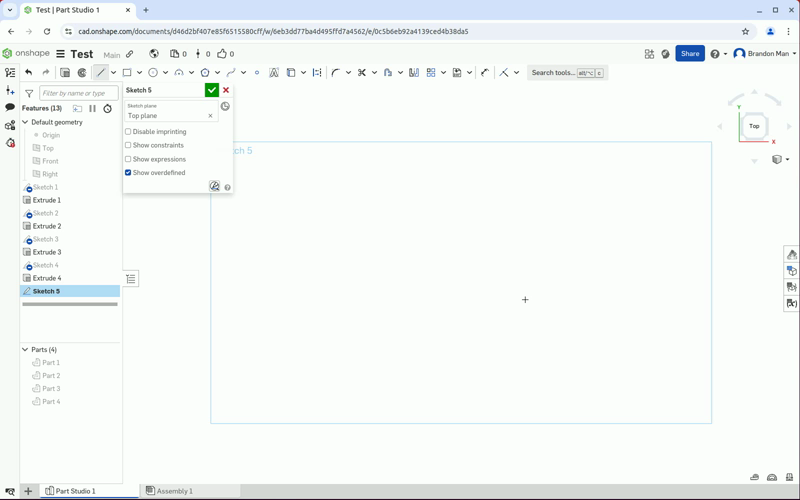
key_up(shift)
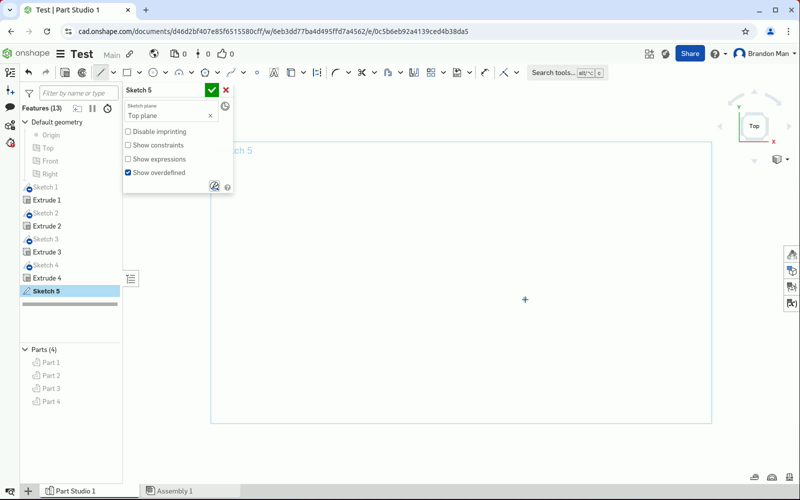
key_down(shift)
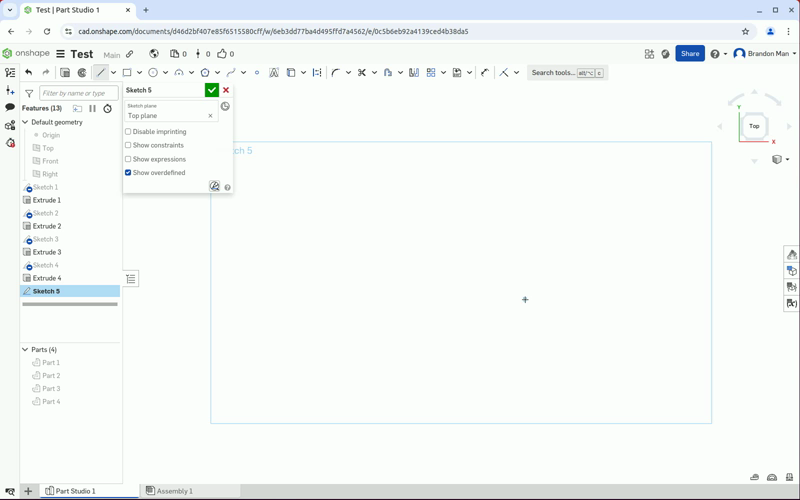
mouse_move(555, 299)
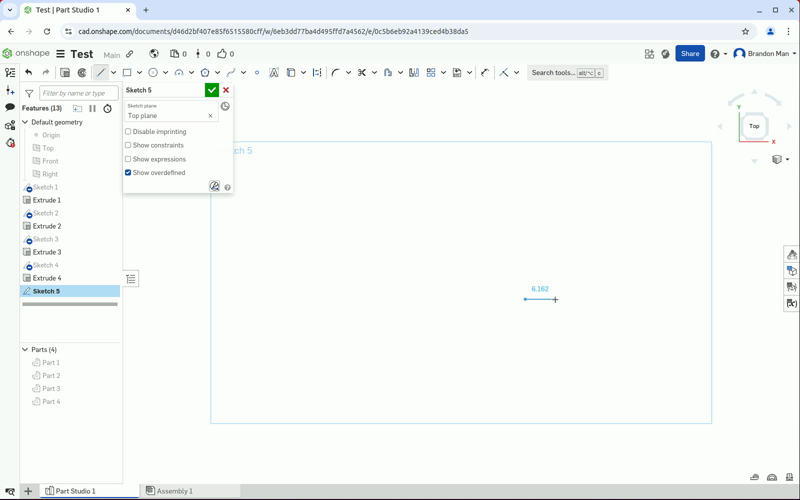
mouse_move(573, 299)
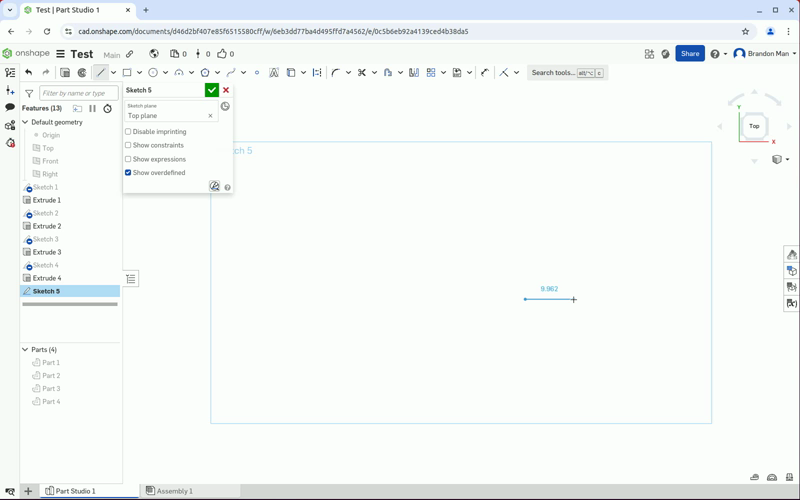
click(573, 299)
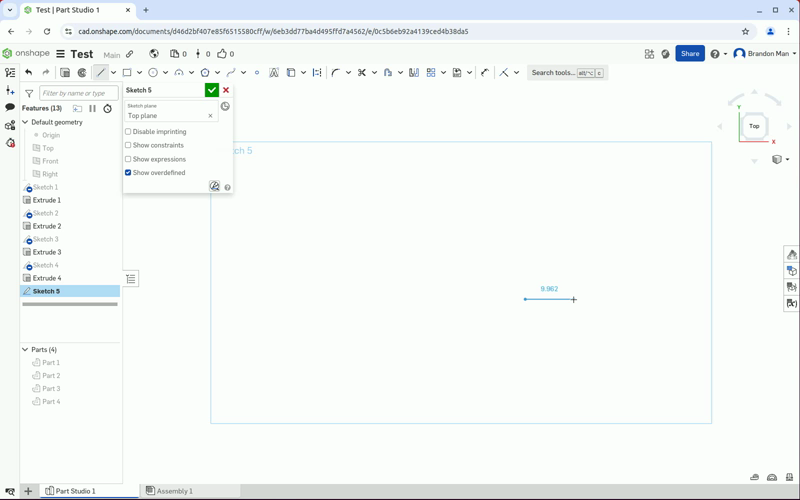
key_up(shift)
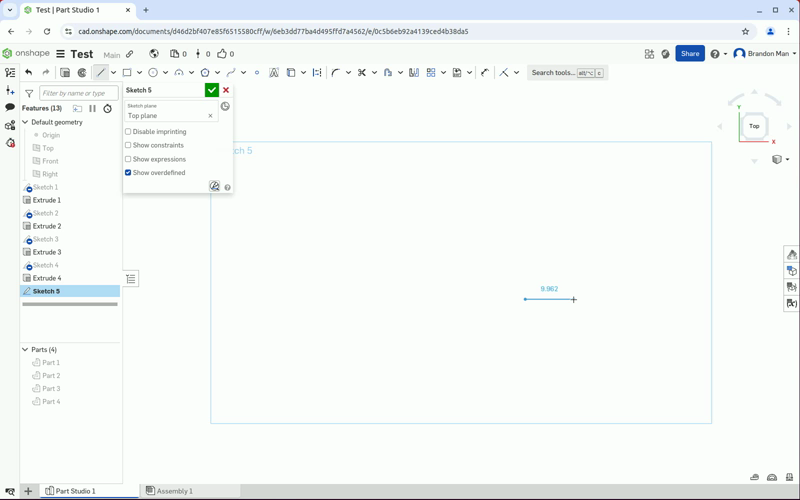
key_down(shift)
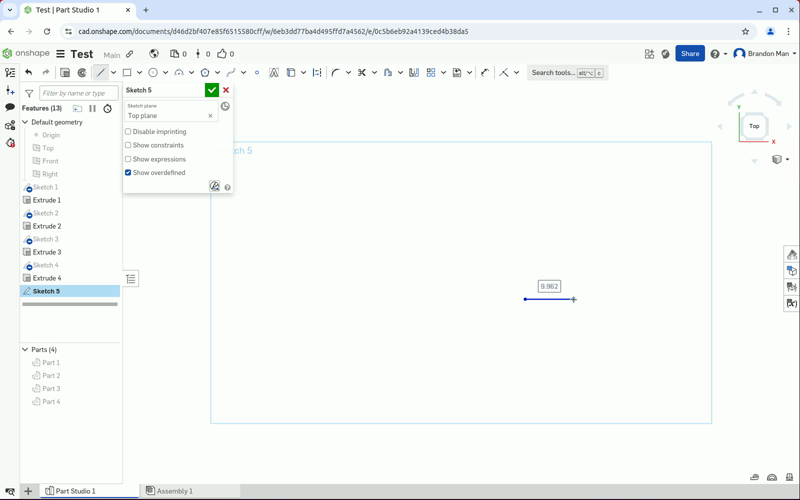
mouse_move(589, 299)
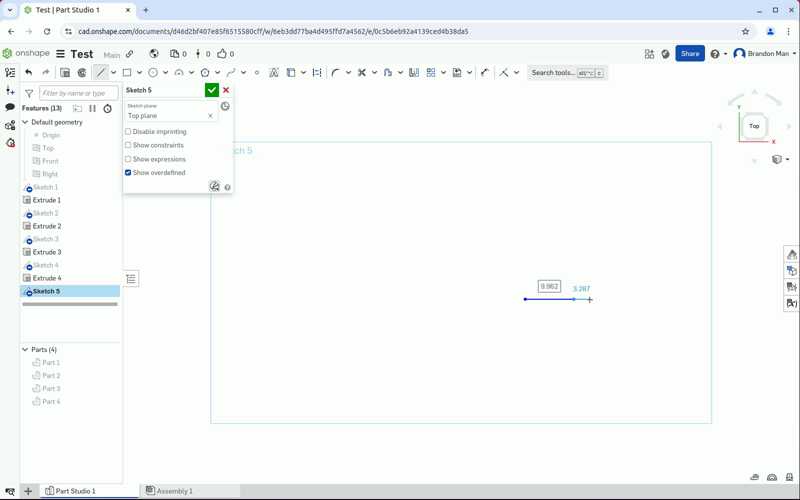
mouse_move(573, 267)
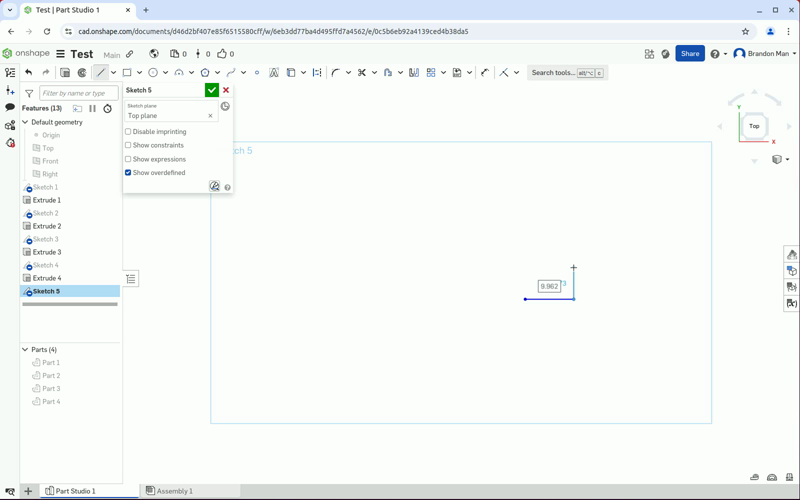
click(573, 267)
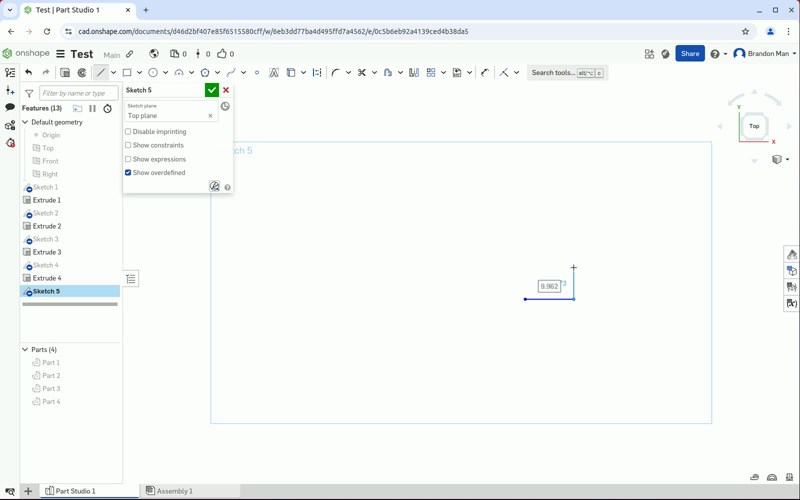
key_up(shift)
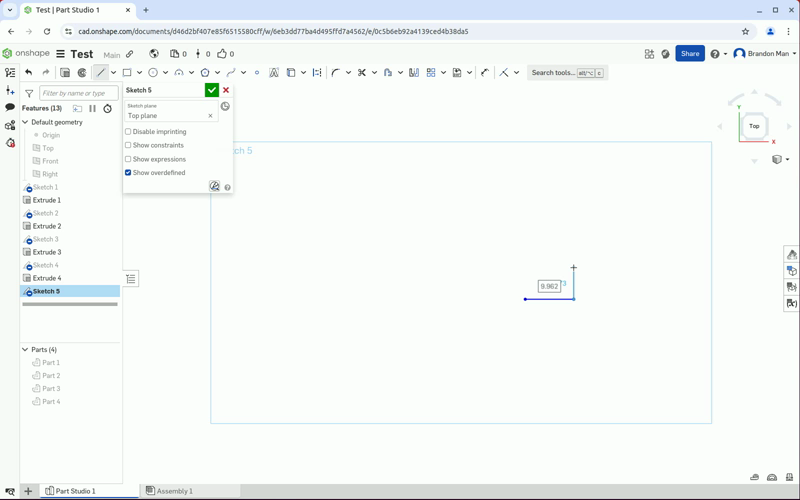
key_down(shift)
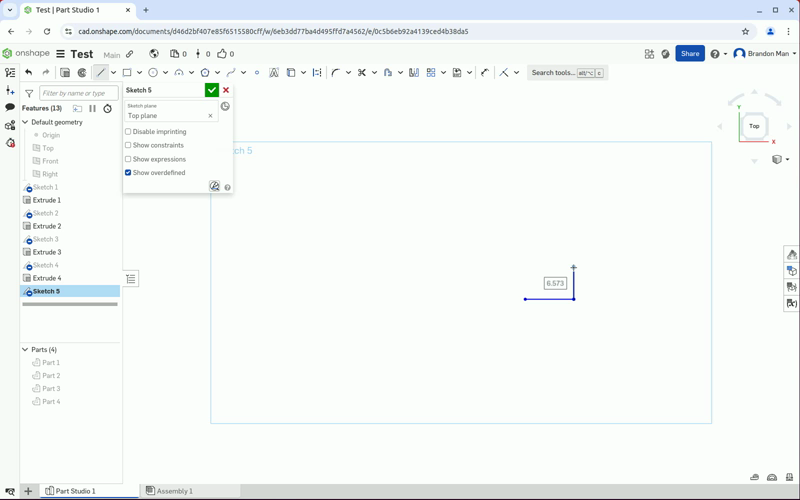
mouse_move(589, 267)
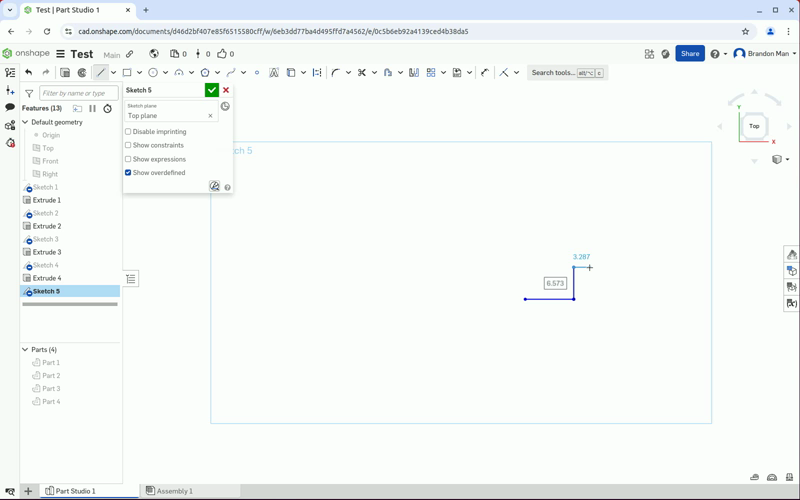
mouse_move(525, 267)
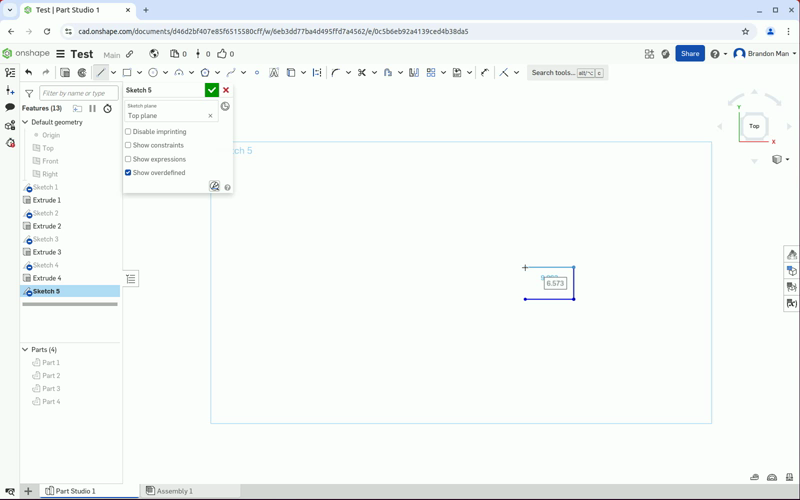
click(525, 267)
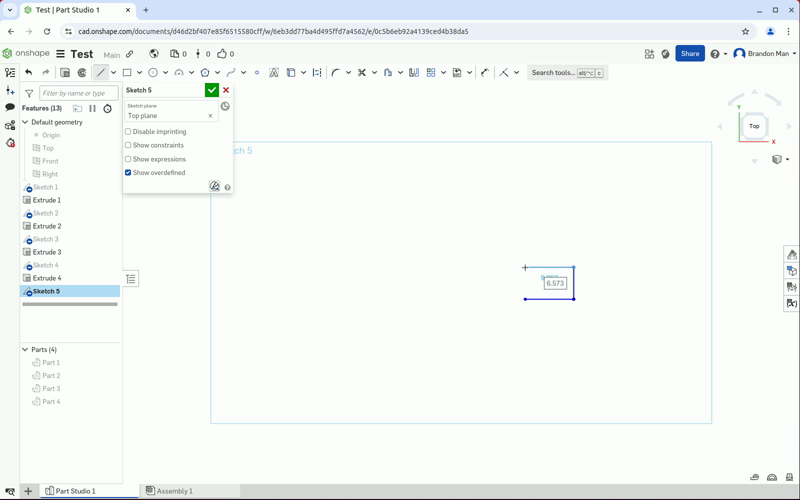
key_up(shift)
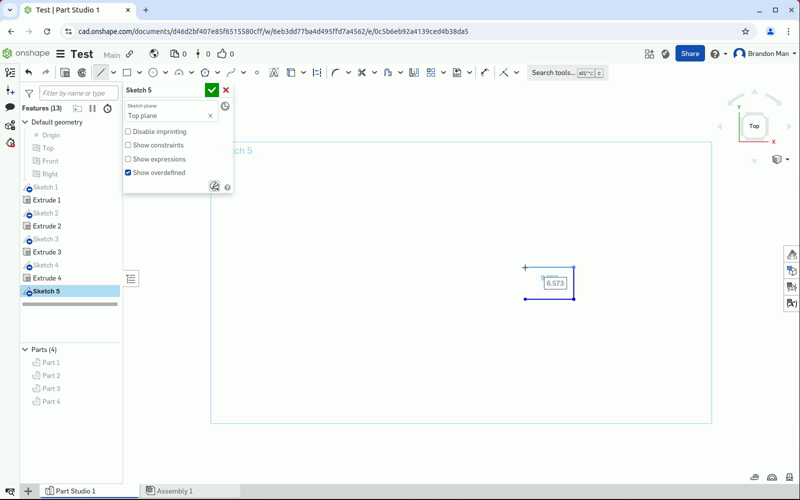
mouse_move(555, 267)
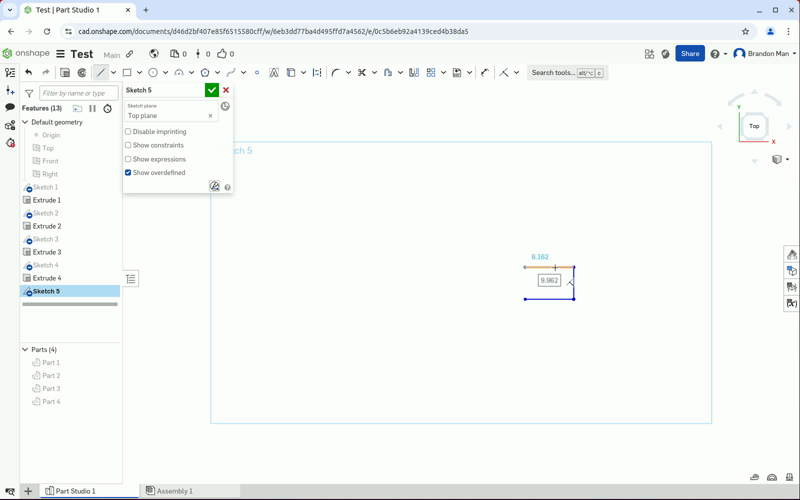
key_down(shift)
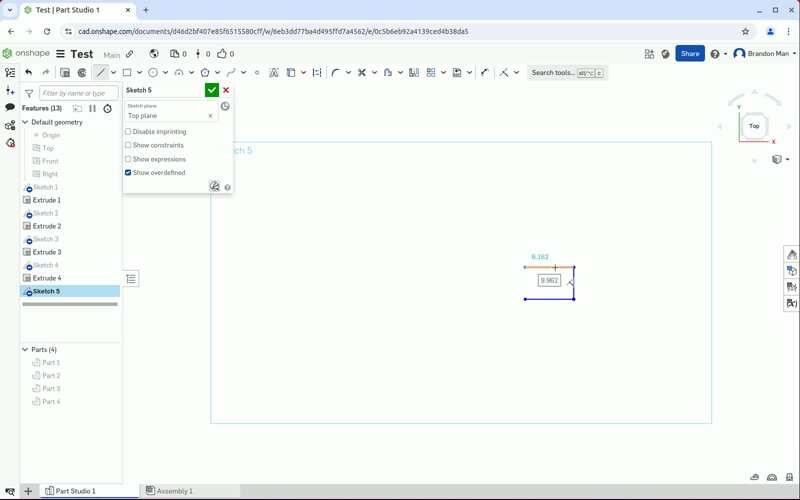
mouse_move(525, 299)
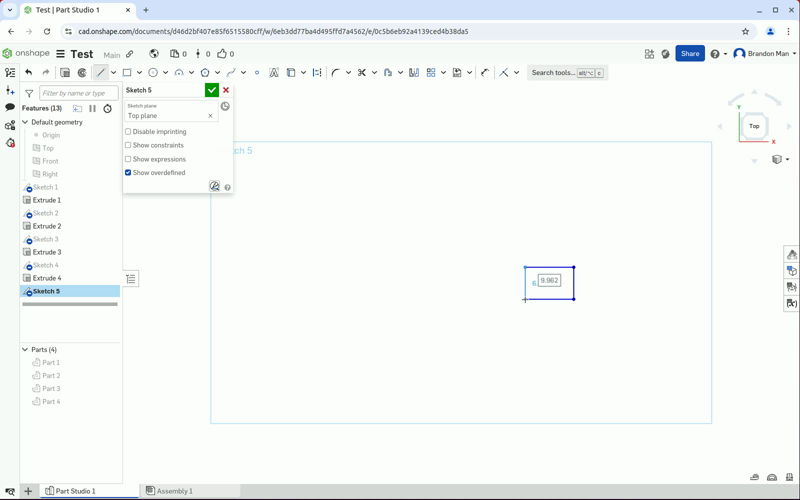
key_up(shift)
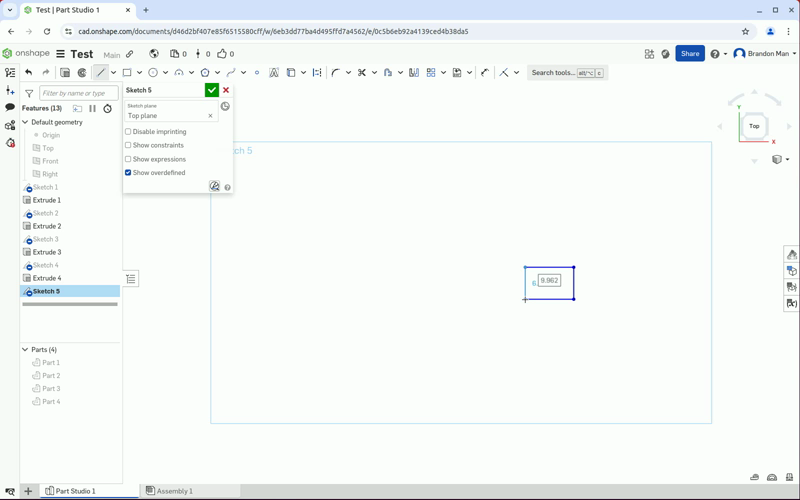
click(525, 299)
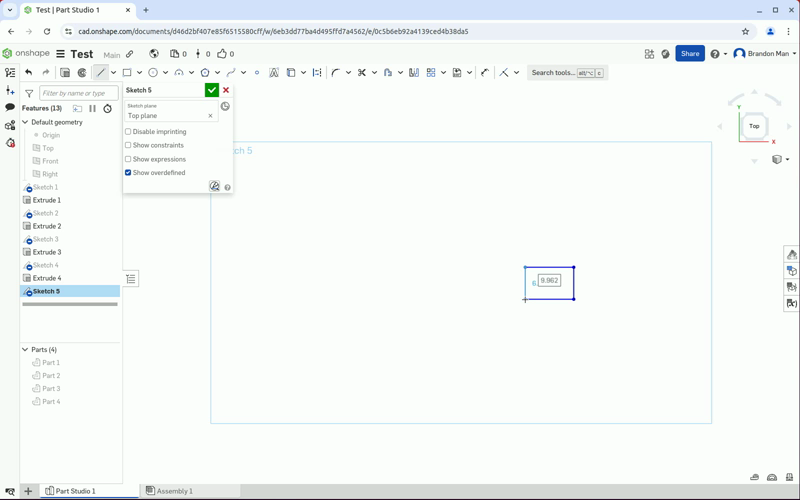
key(esc)
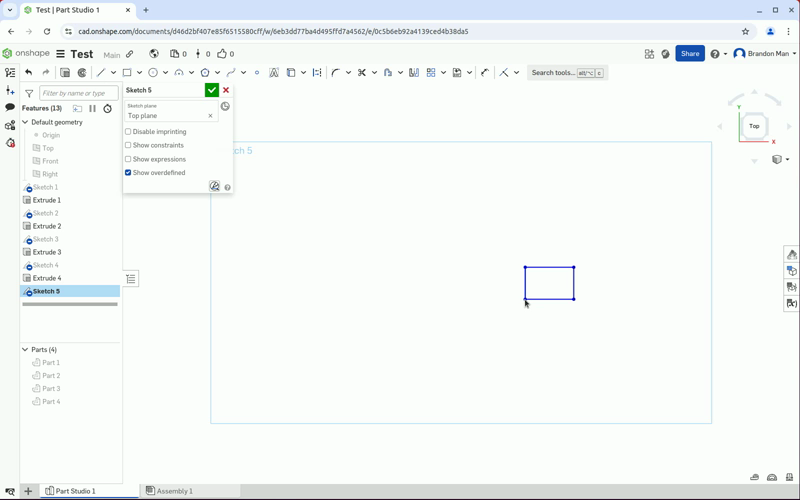
mouse_move(544, 271)
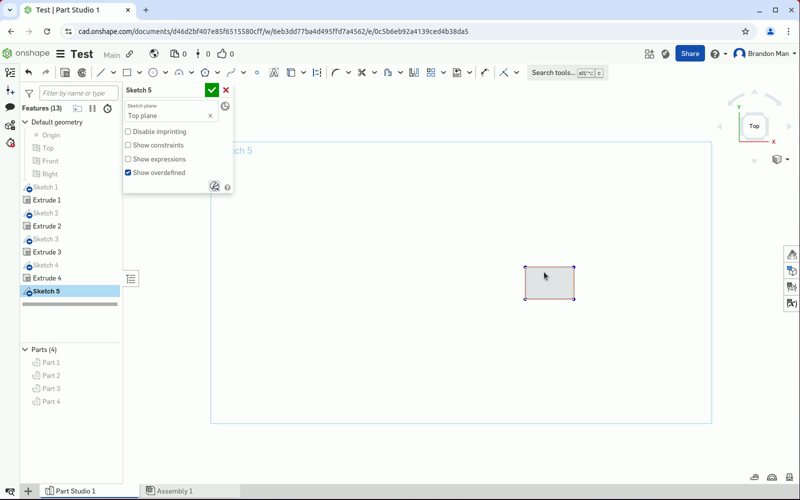
scroll(6)
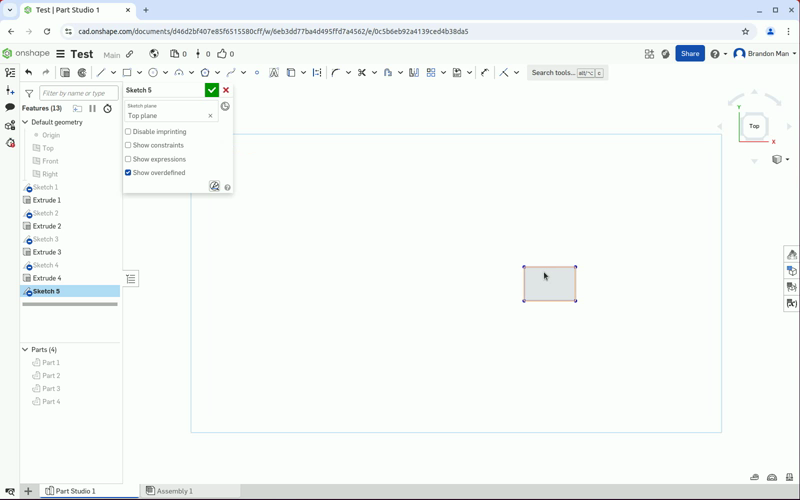
scroll(6)
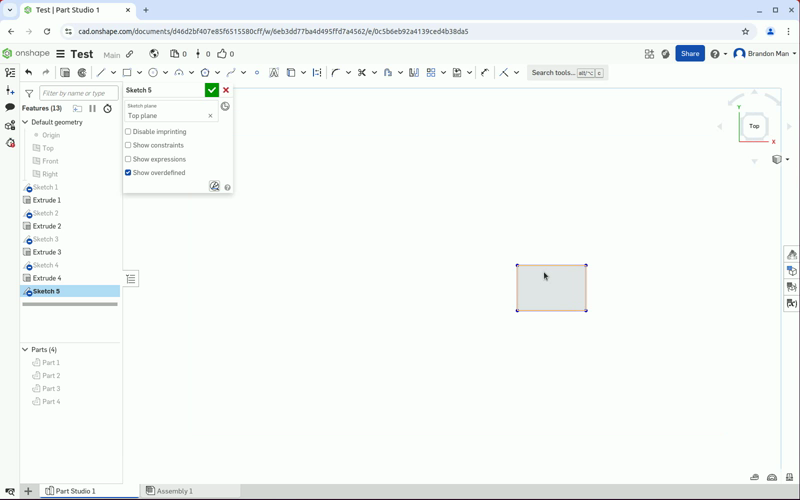
scroll(6)
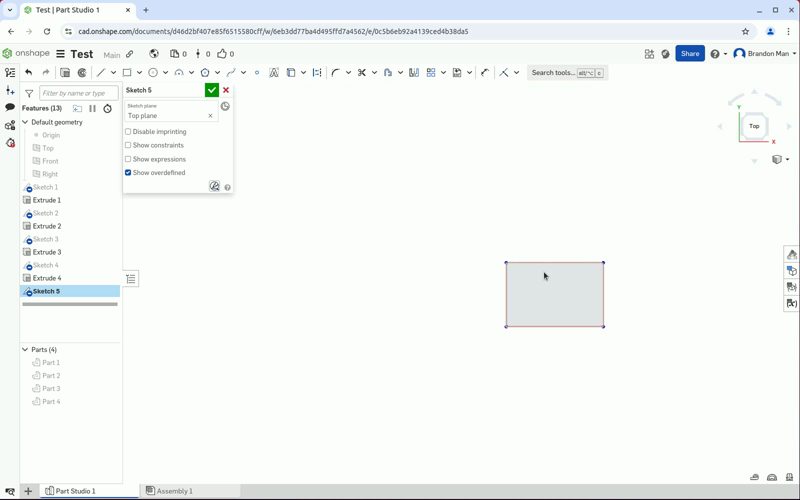
scroll(6)
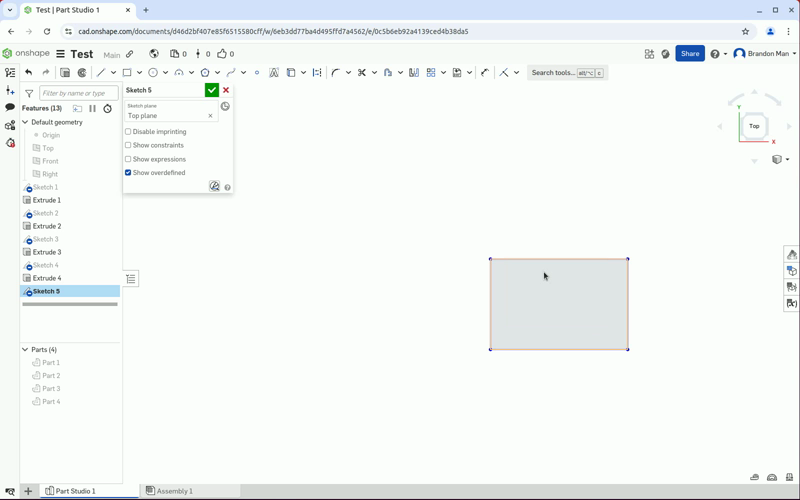
scroll(6)
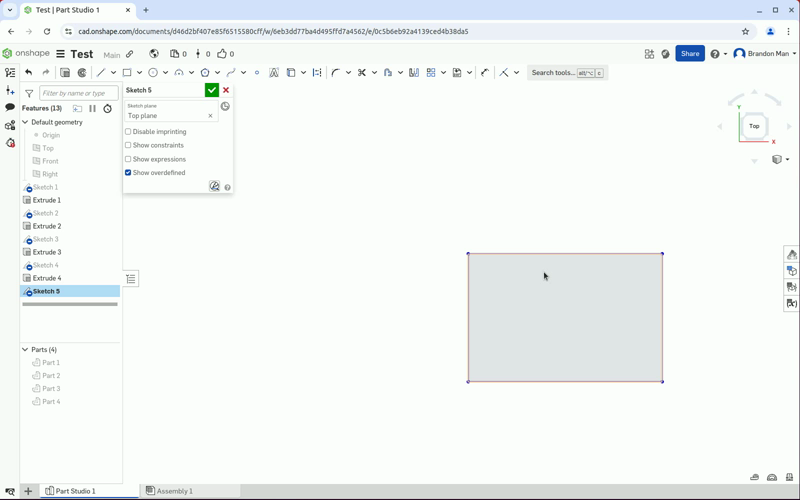
scroll(6)
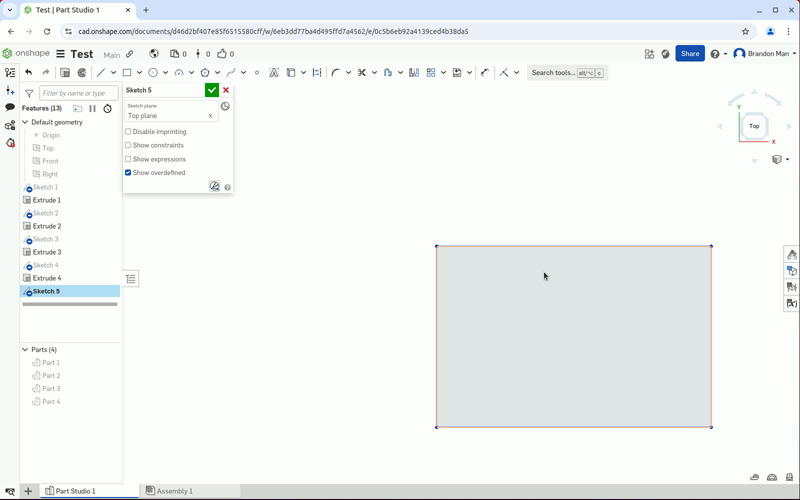
scroll(6)
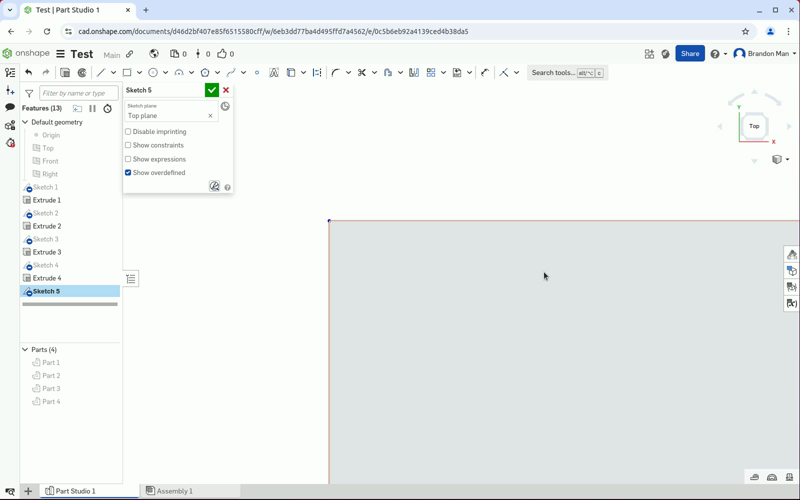
click(544, 271)
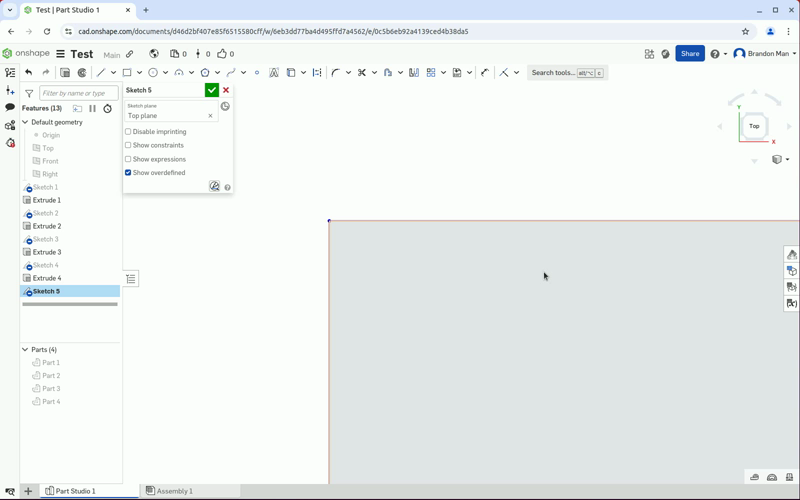
scroll(-6)
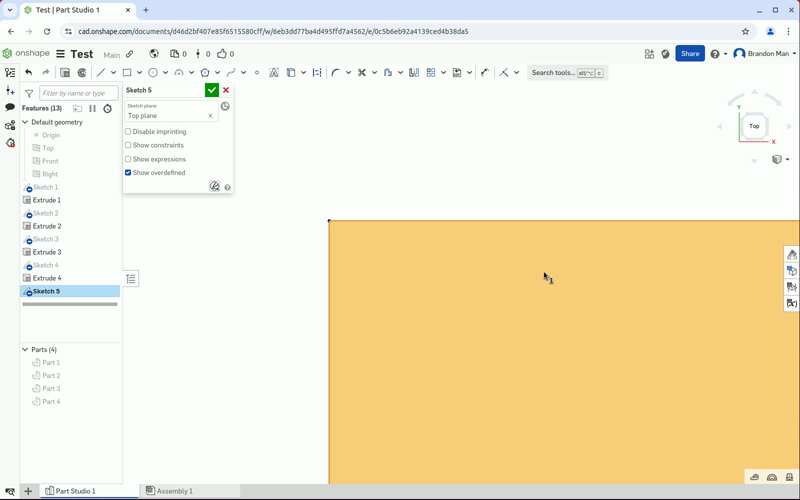
scroll(-6)
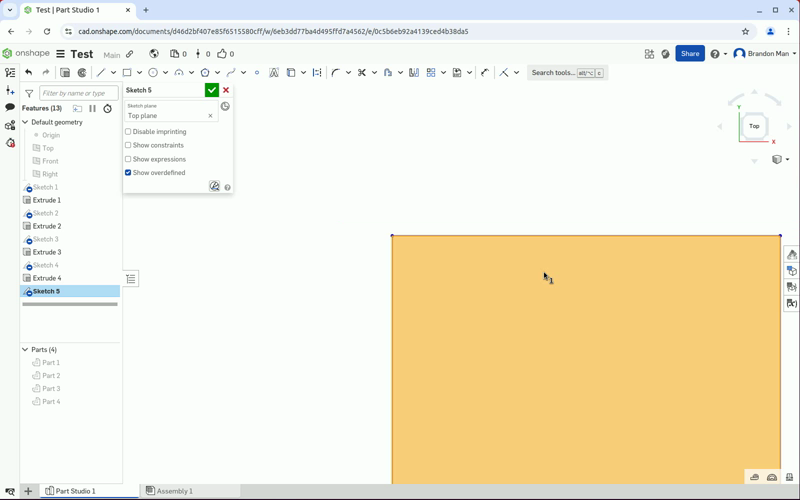
scroll(-6)
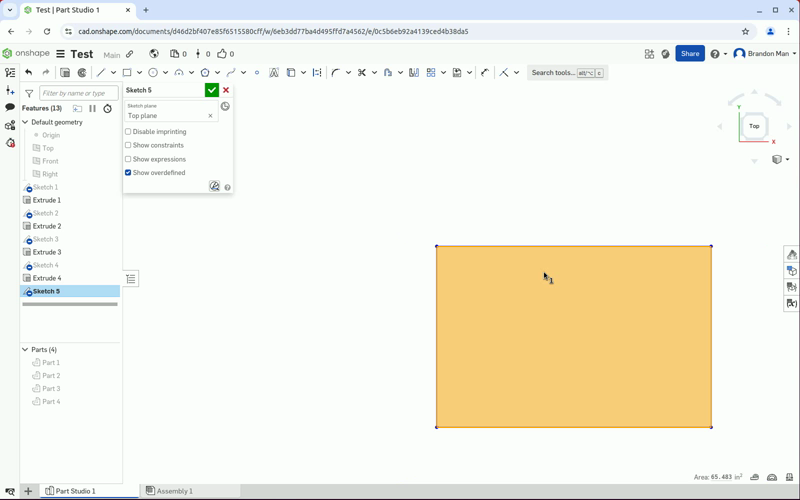
scroll(-6)
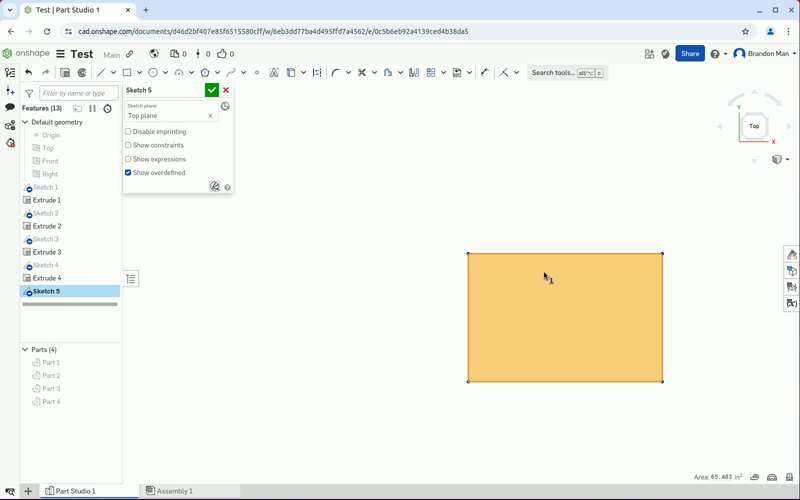
scroll(-6)
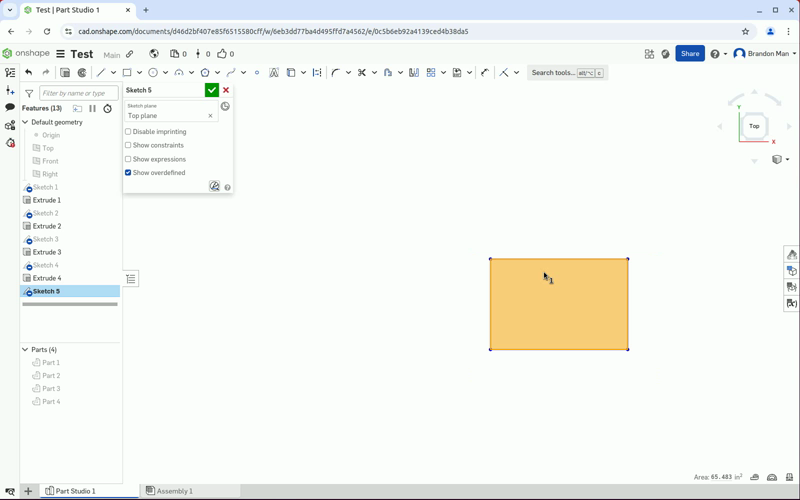
scroll(-6)
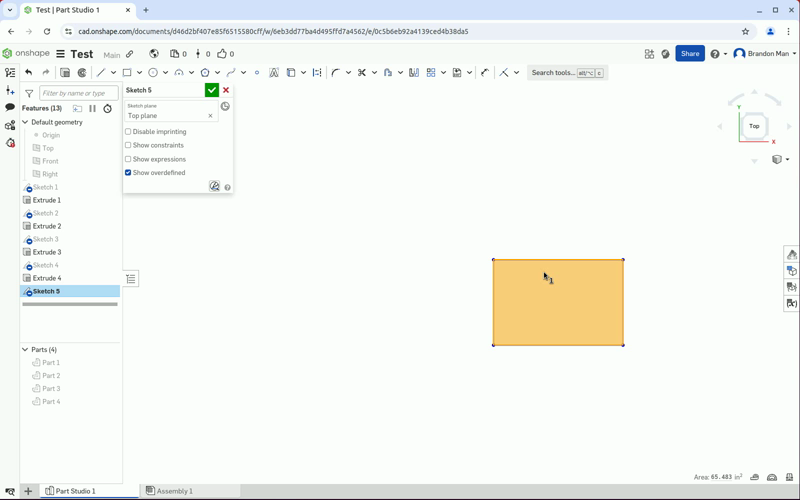
scroll(-6)
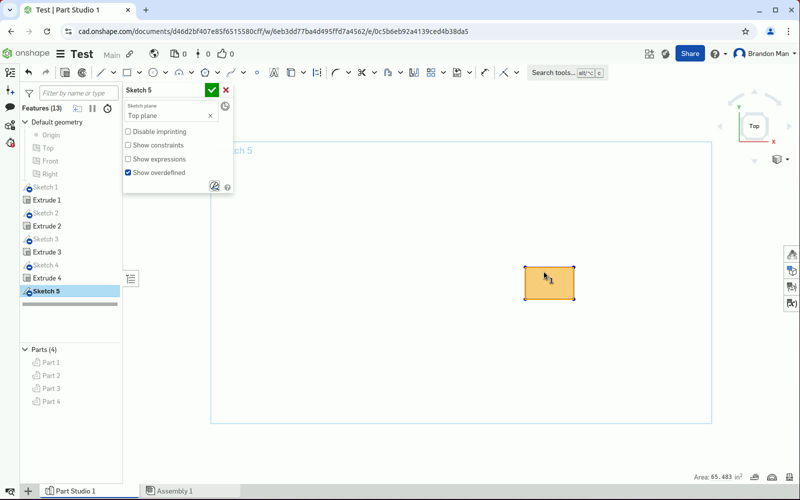
mouse_move(73, 352)
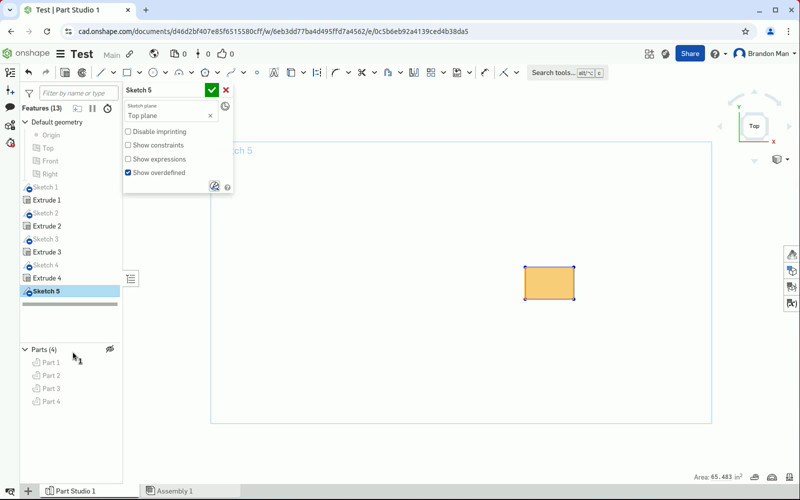
key(shift+y)
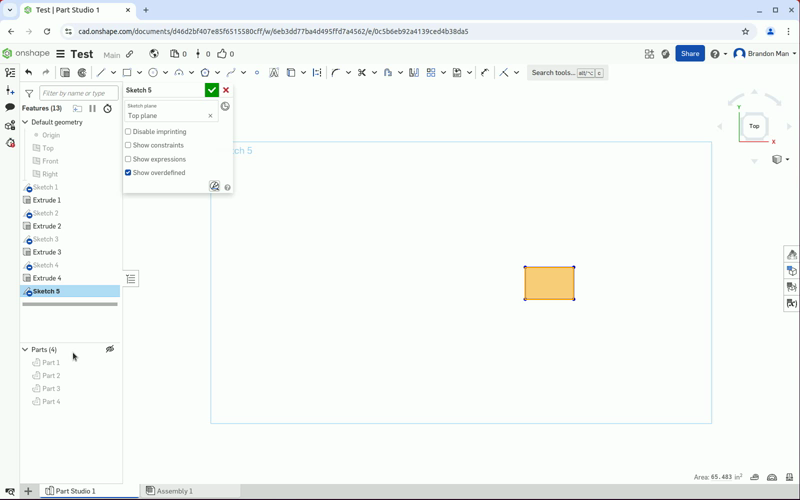
key(shift+e)
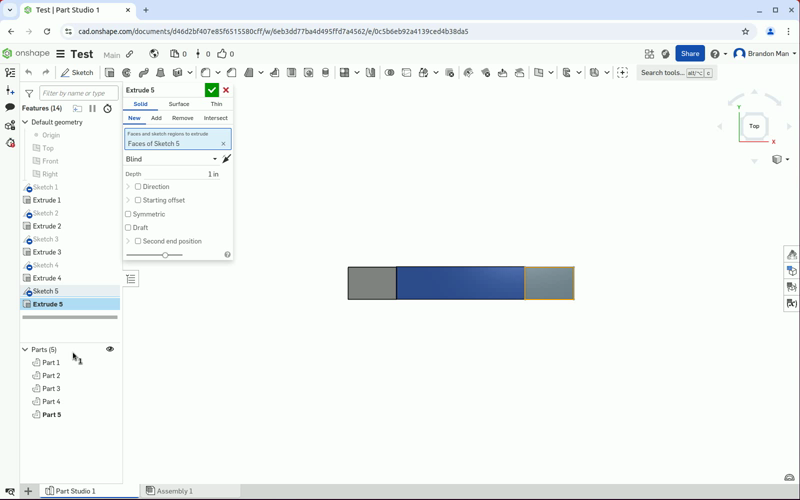
mouse_move(143, 106)
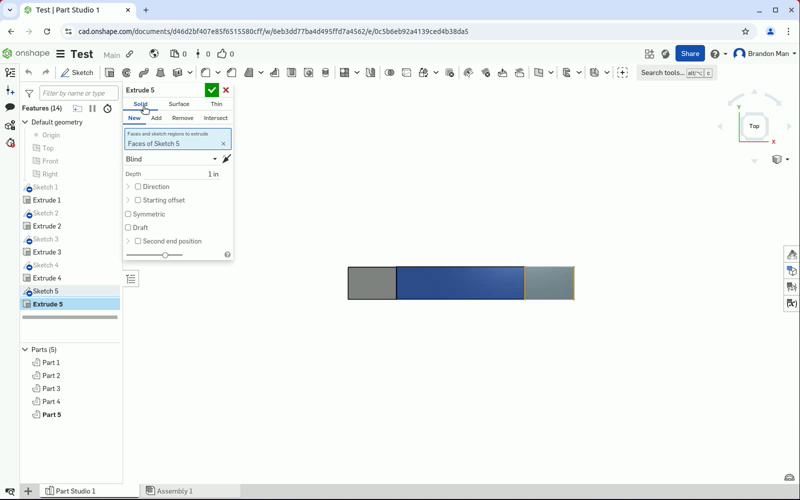
click(143, 106)
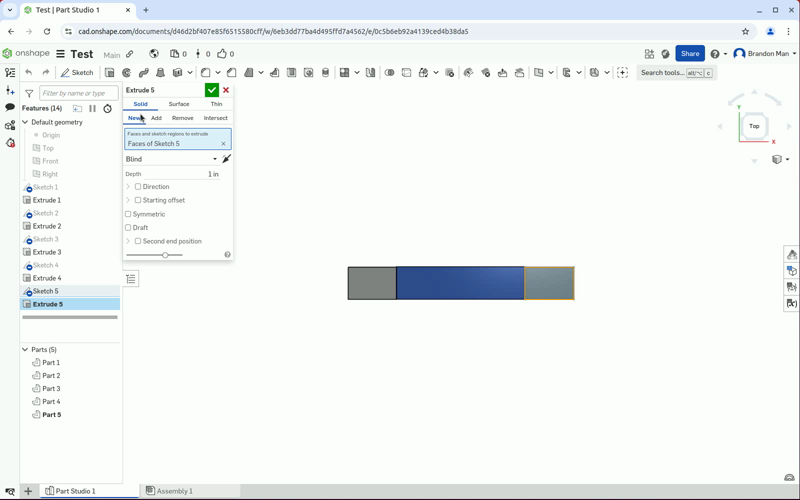
mouse_move(137, 120)
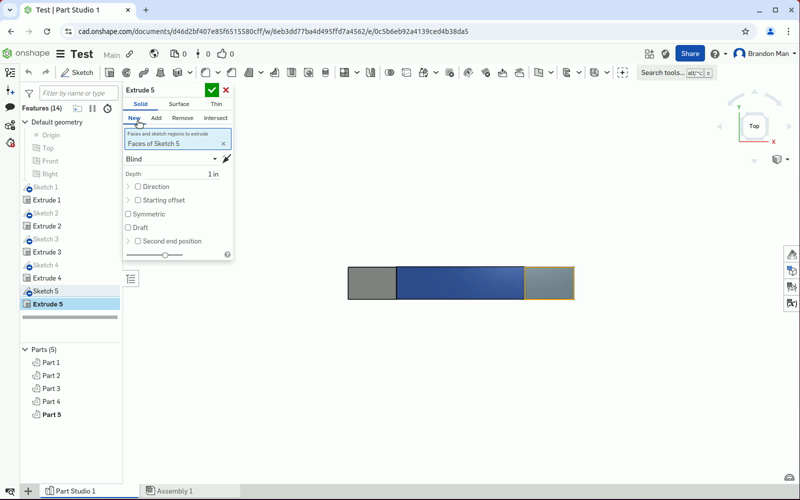
click(137, 120)
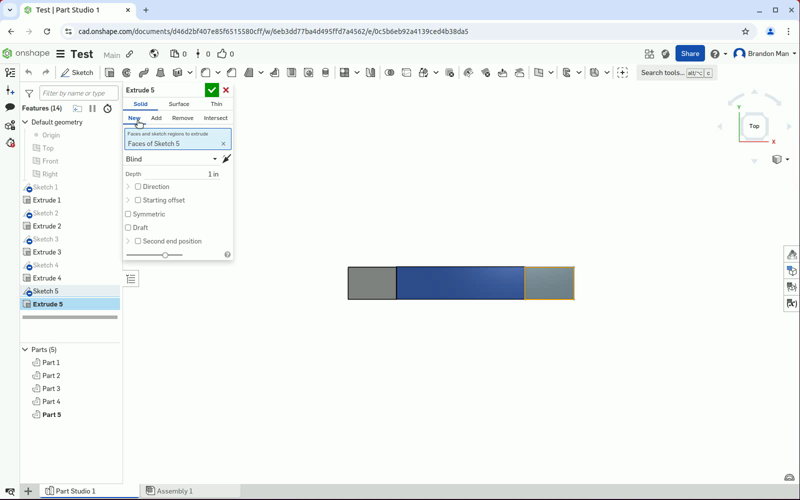
key(tab, 4)
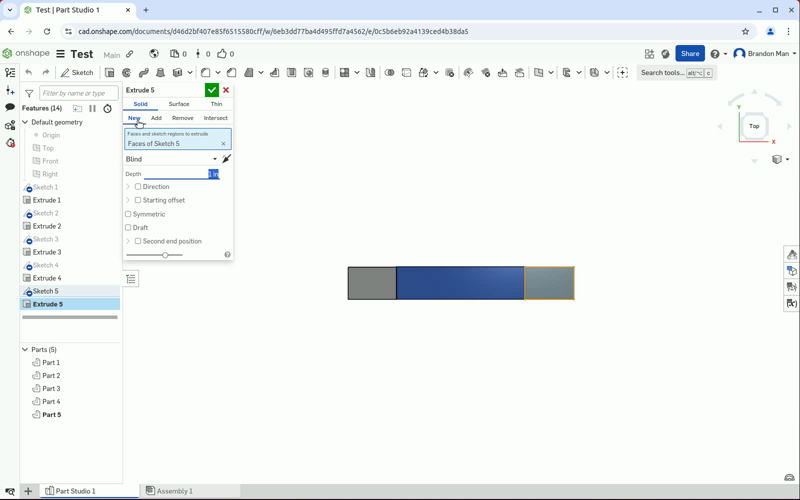
text(-6.499)
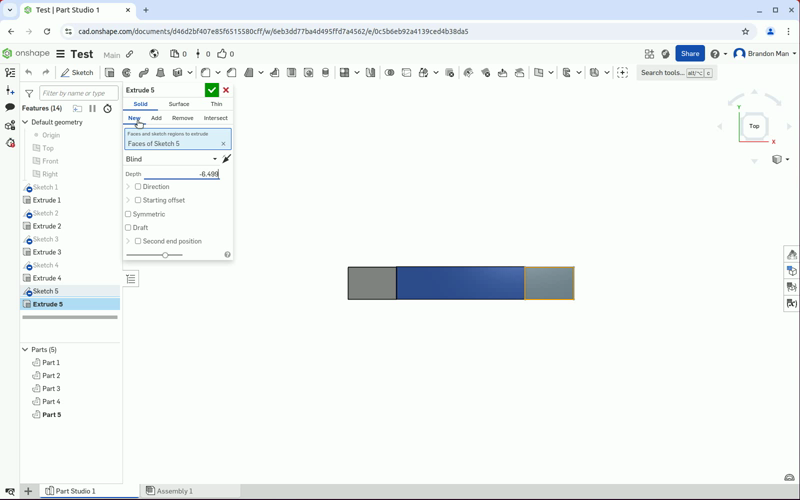
key(enter)
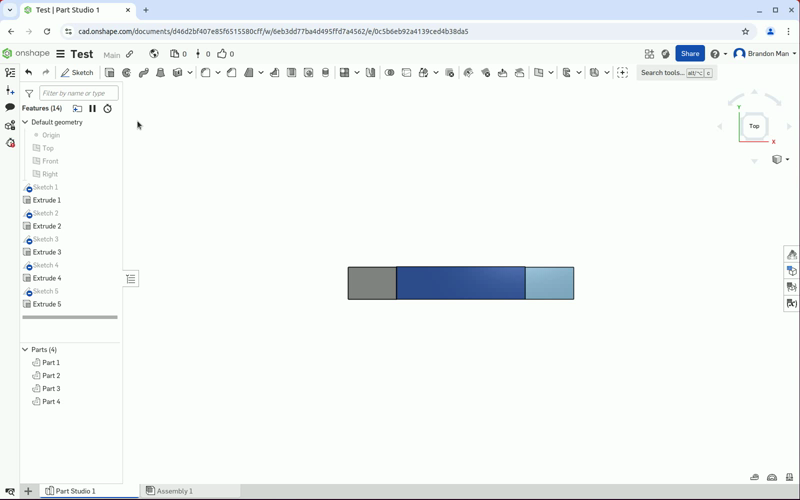
key(shift+h)
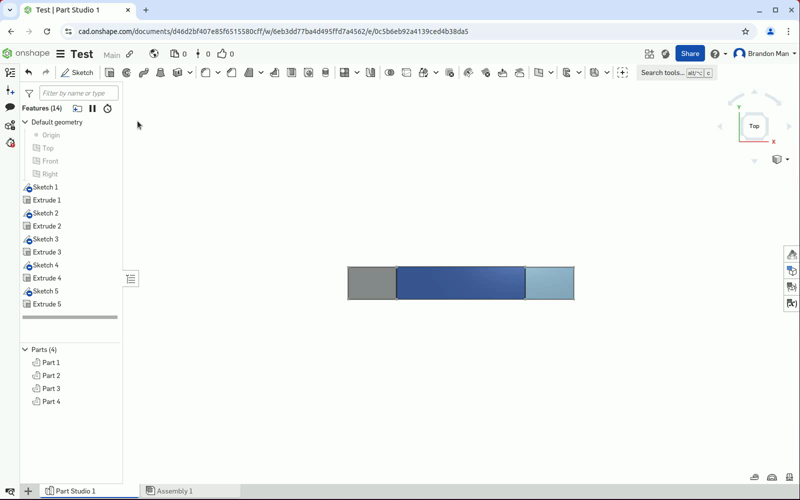
key(shift+h)
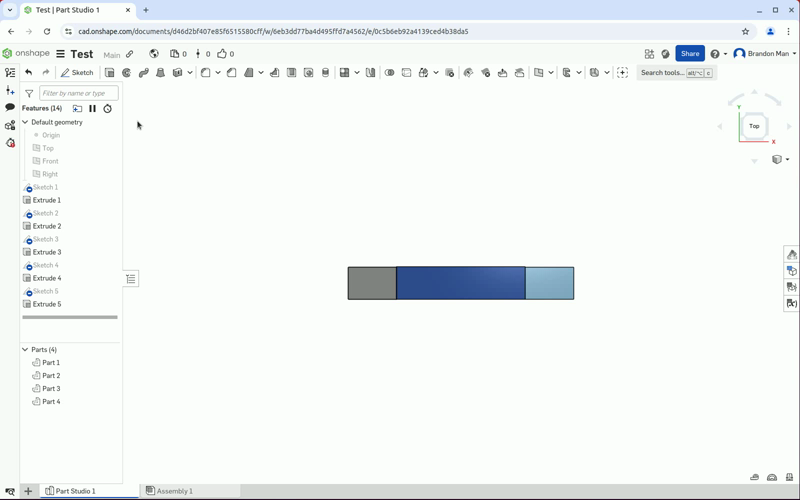
mouse_move(73, 189)
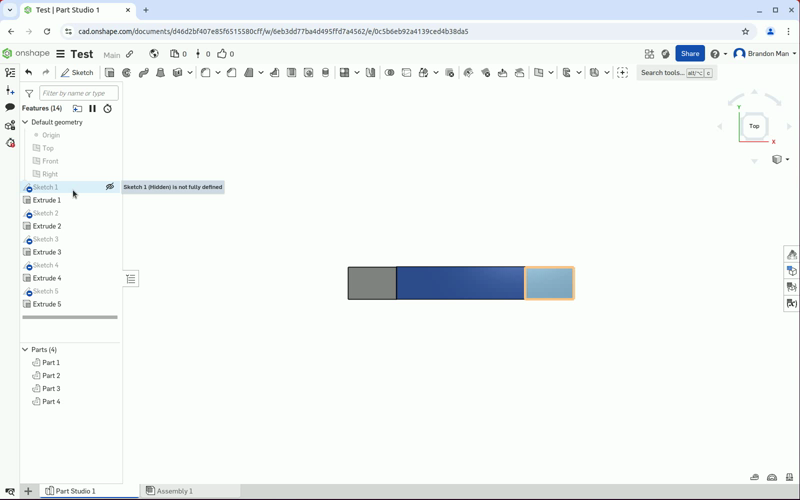
click(73, 189)
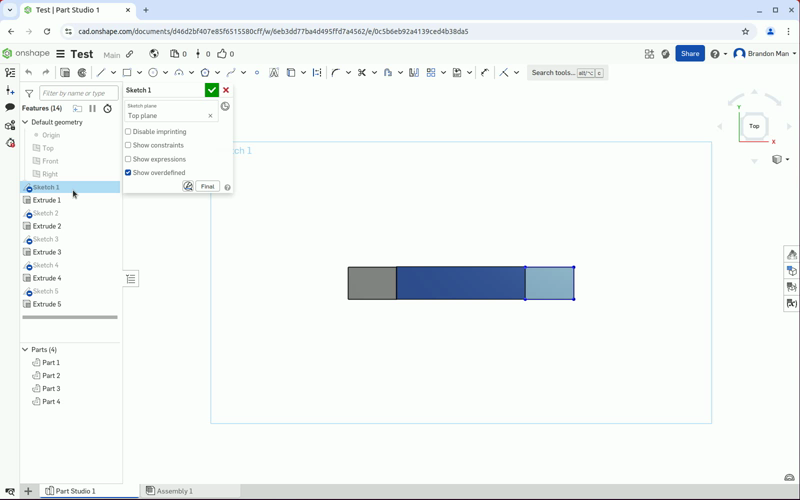
mouse_move(229, 92)
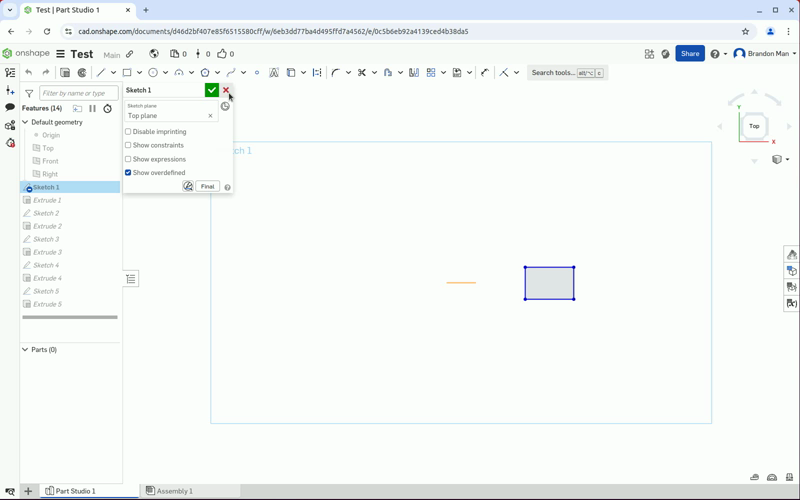
click(229, 92)
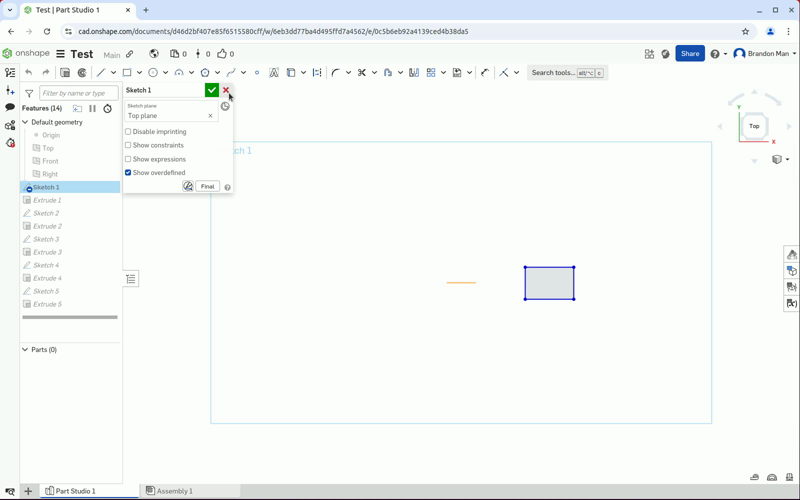
key(shift+s)
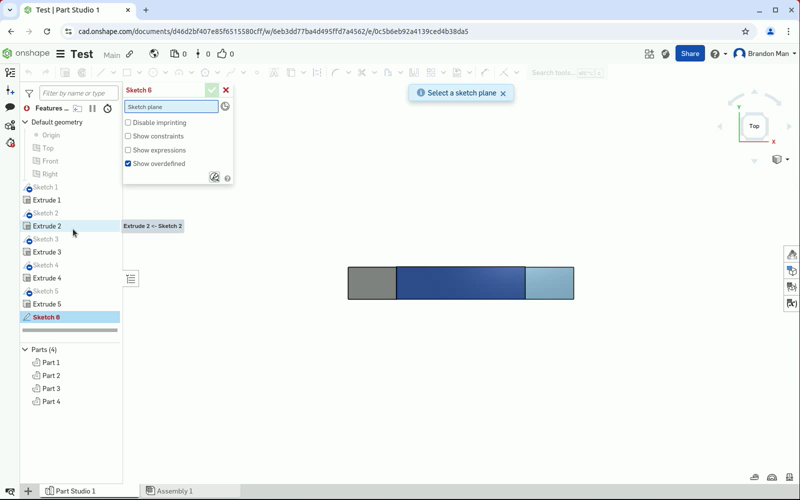
scroll(3)
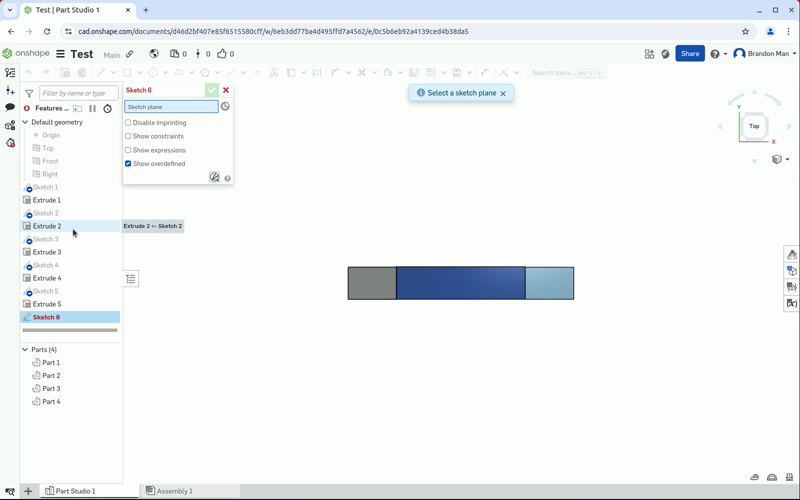
mouse_move(73, 150)
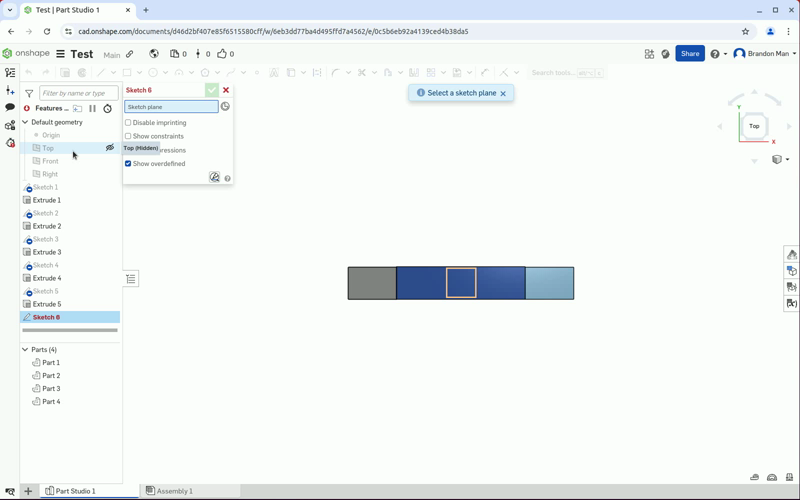
click(73, 150)
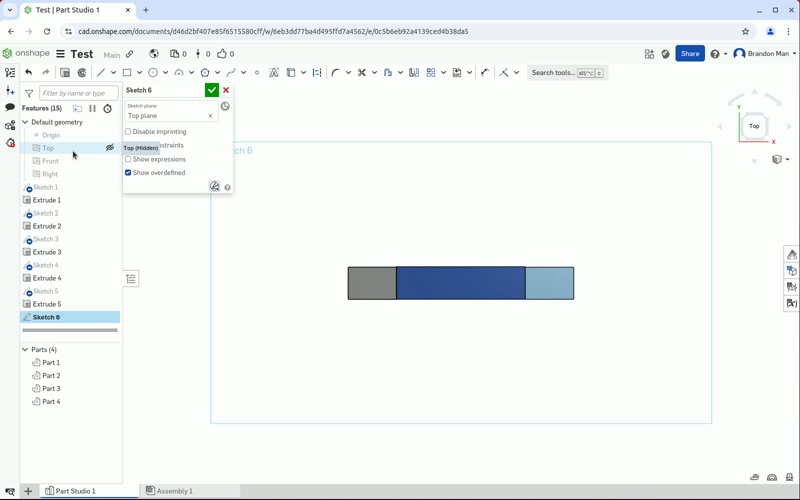
mouse_move(73, 352)
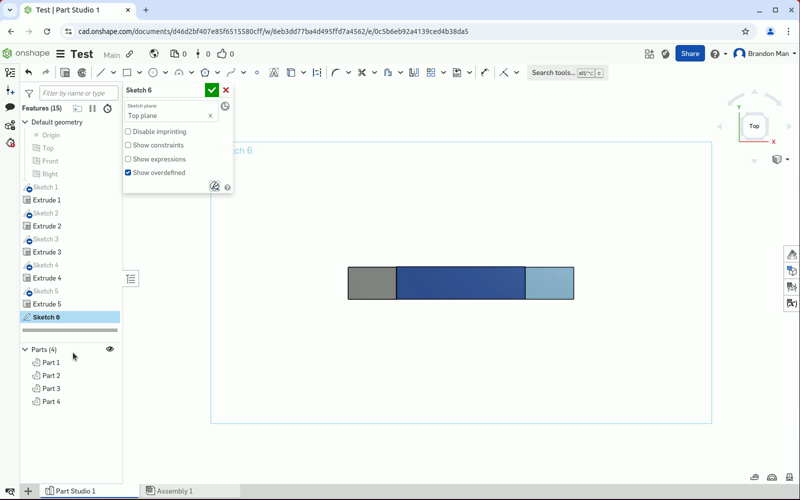
key(y)
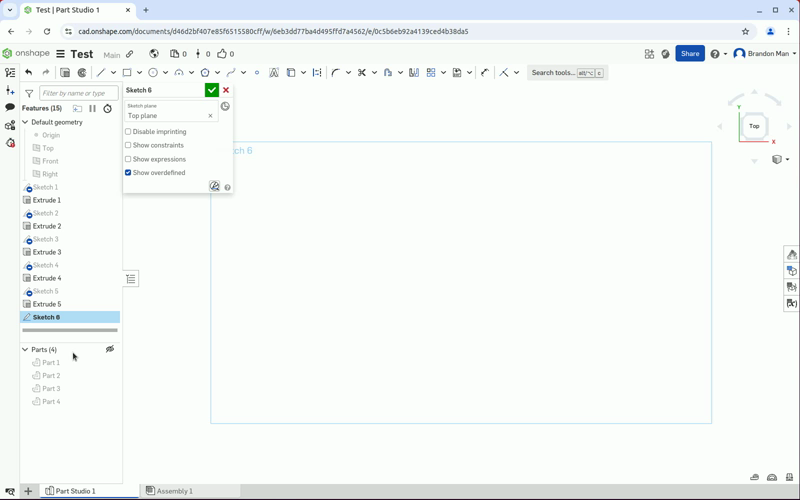
key(l)
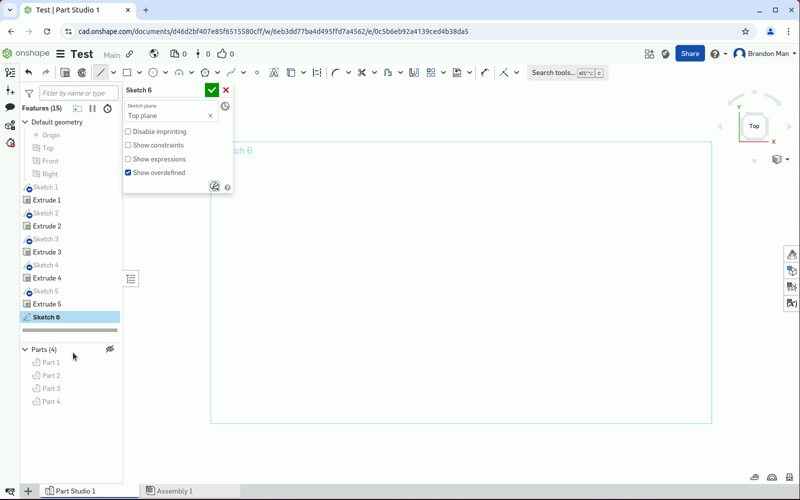
key_down(shift)
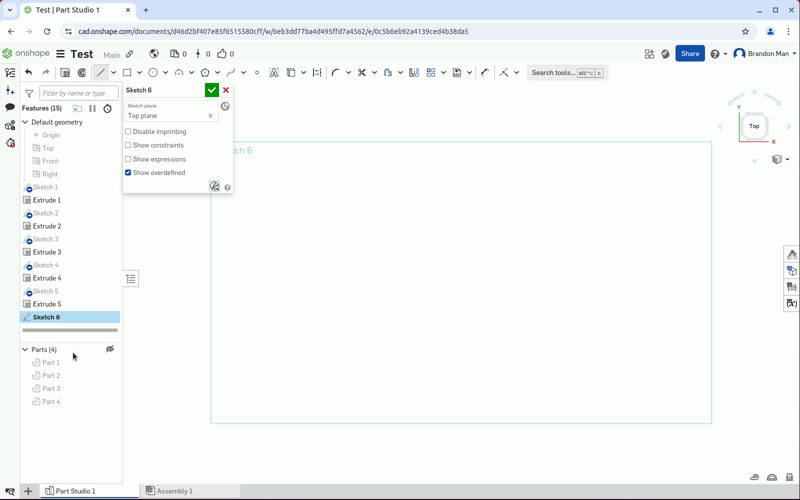
mouse_move(396, 291)
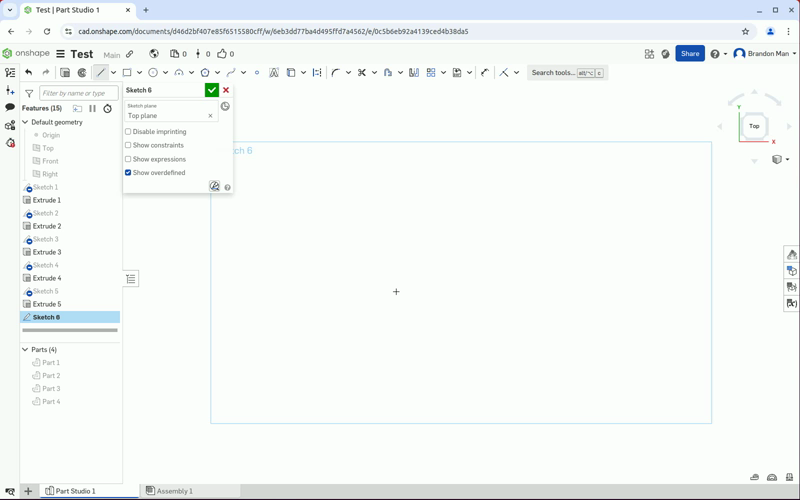
click(396, 291)
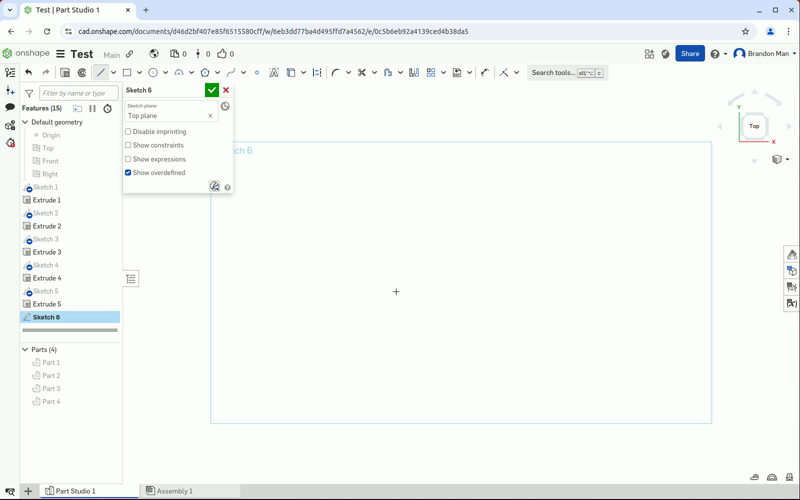
key_up(shift)
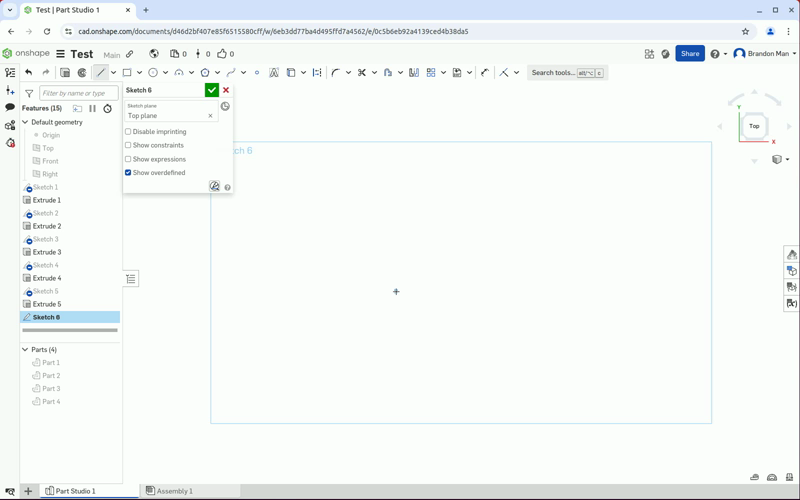
key_down(shift)
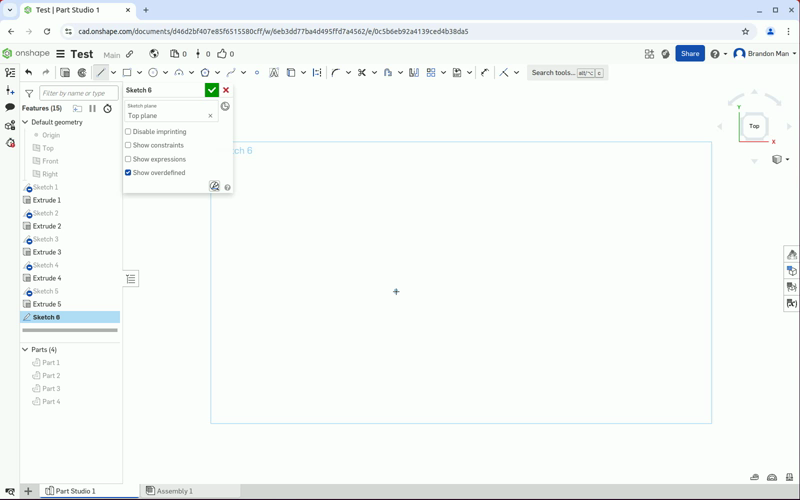
mouse_move(525, 291)
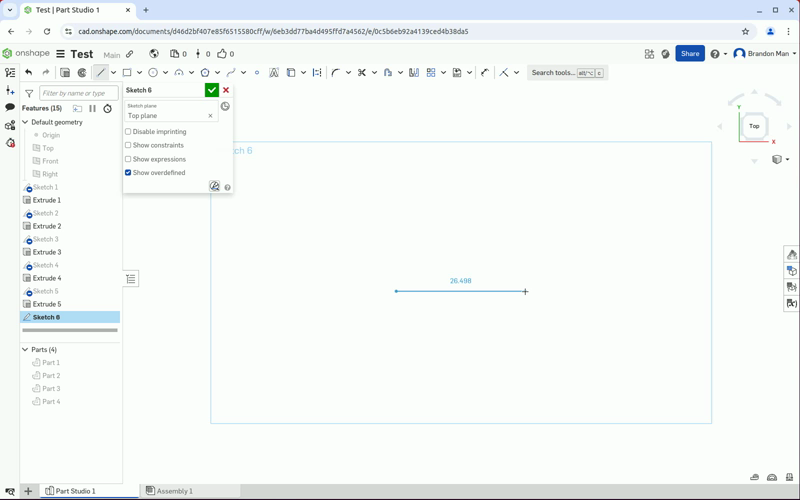
click(525, 291)
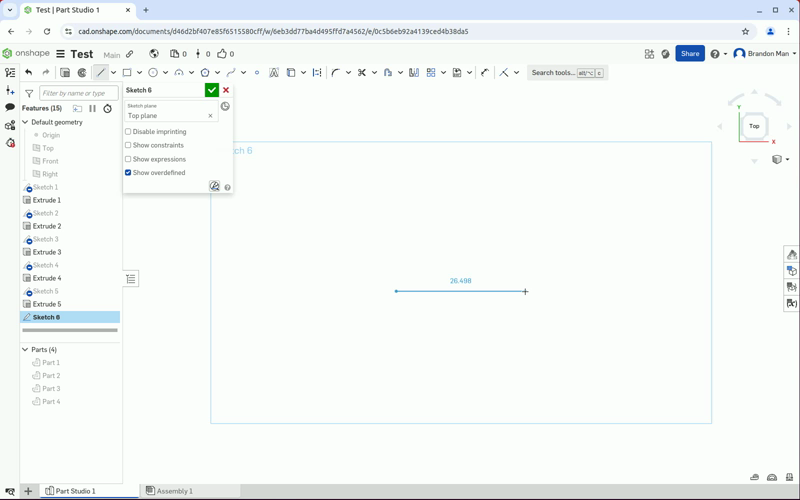
key_up(shift)
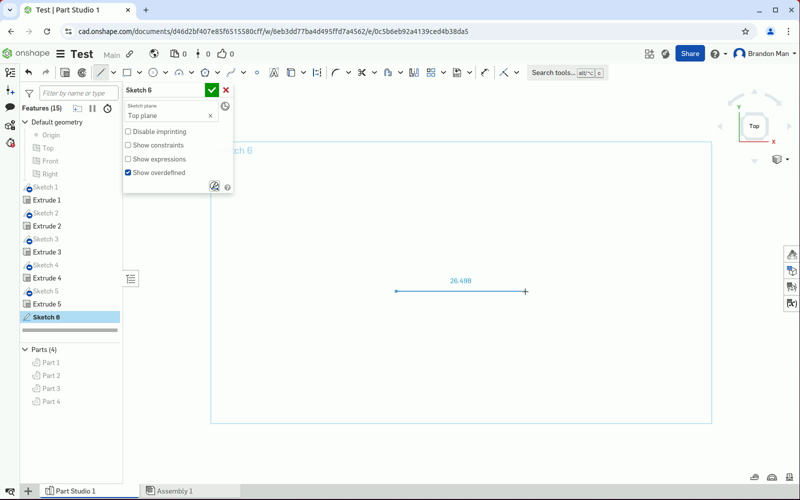
key_down(shift)
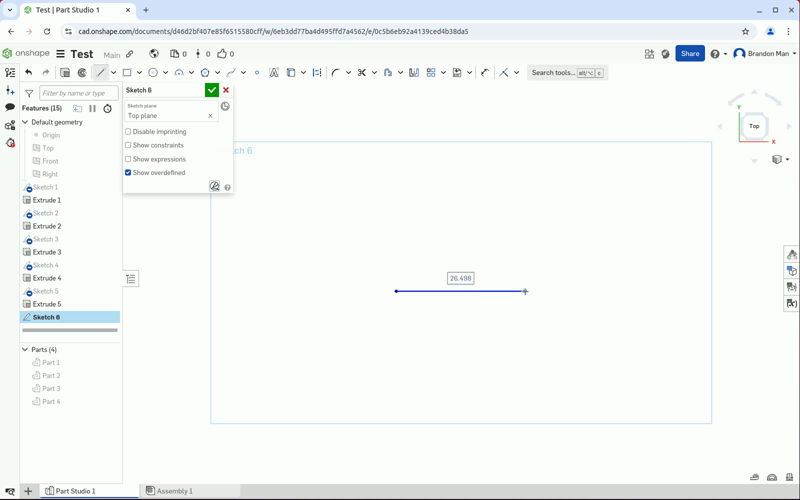
mouse_move(555, 291)
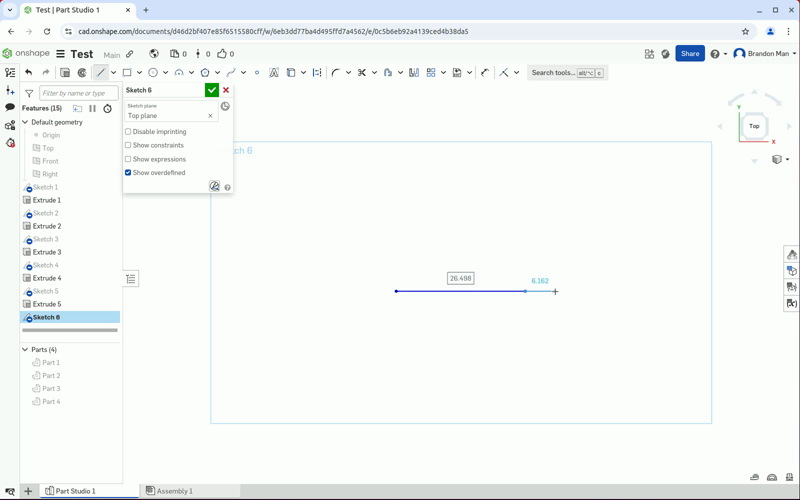
mouse_move(525, 274)
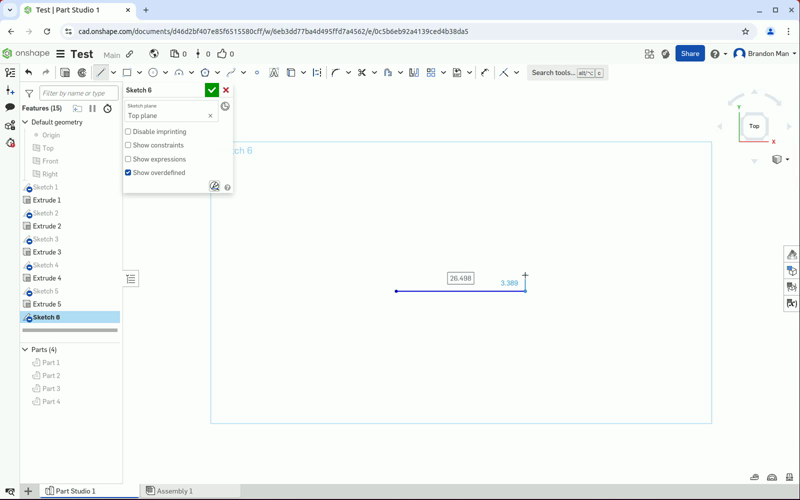
click(525, 274)
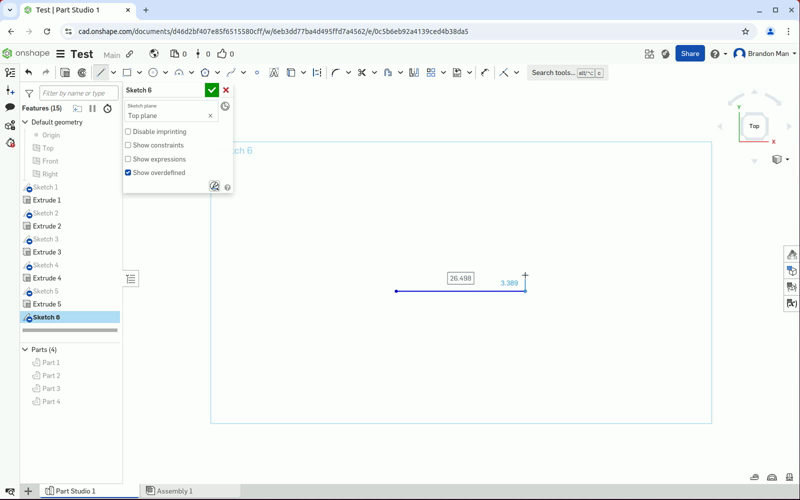
key_up(shift)
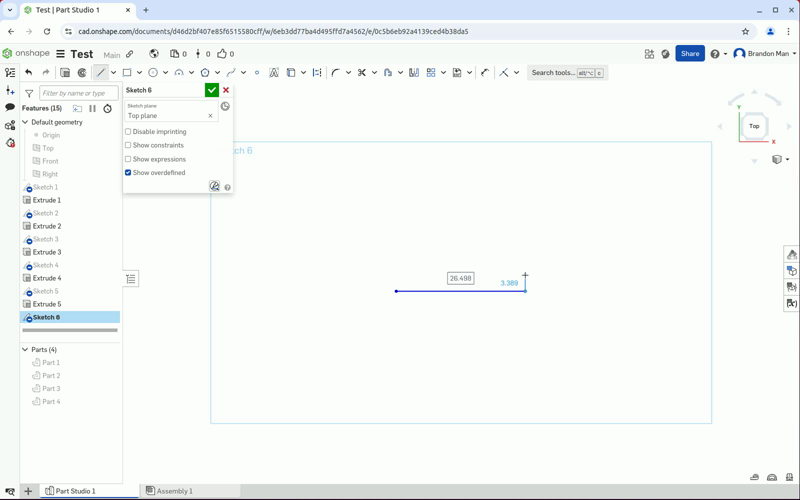
key_down(shift)
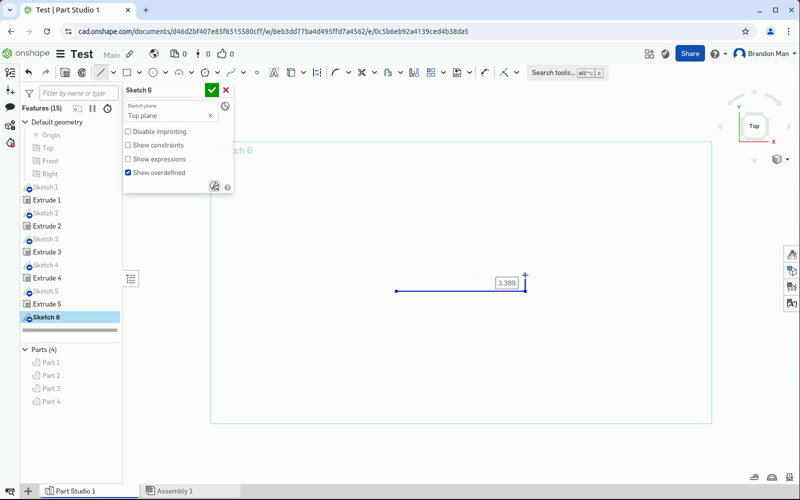
mouse_move(396, 274)
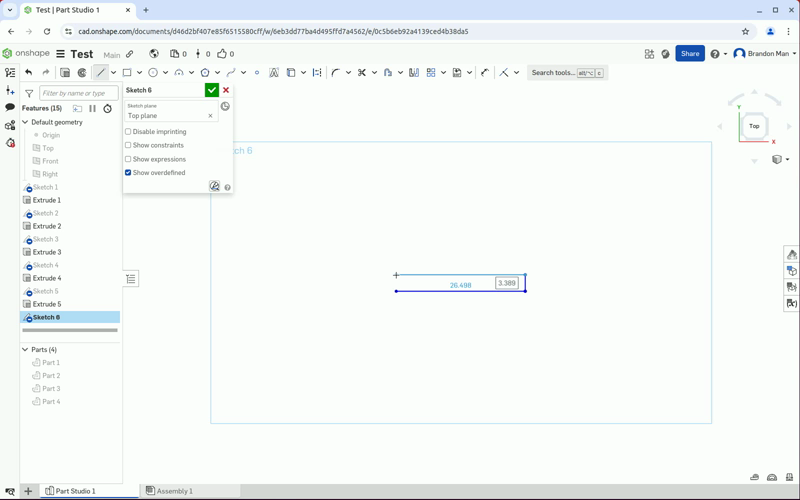
click(396, 274)
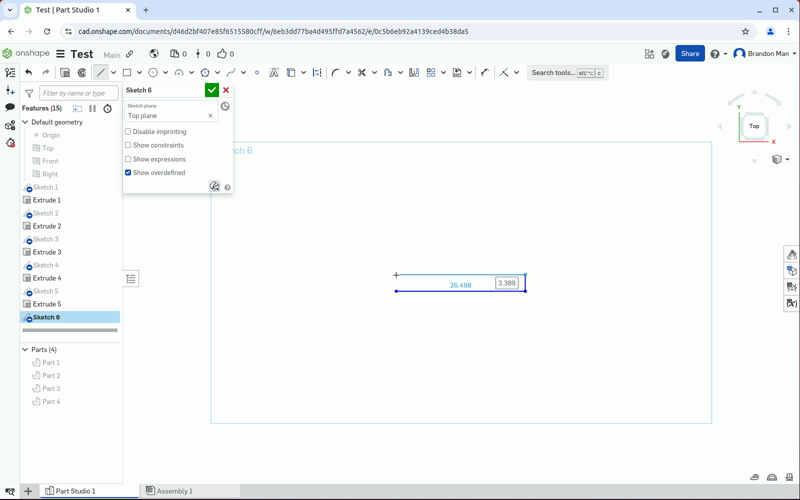
key_up(shift)
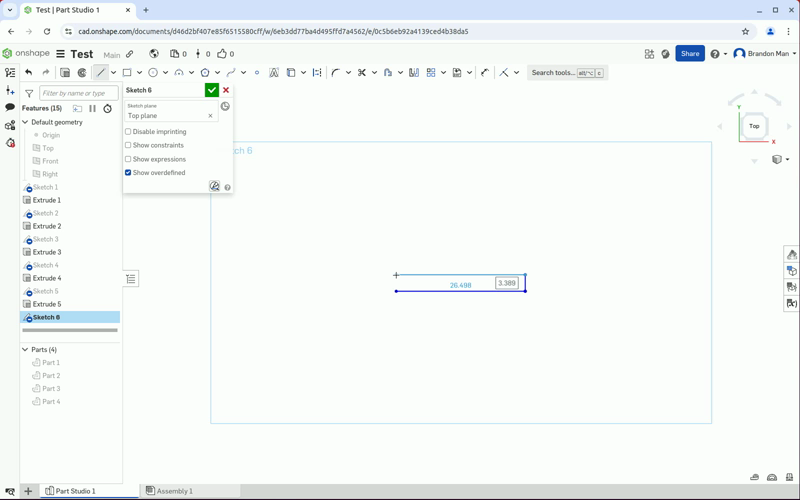
mouse_move(426, 274)
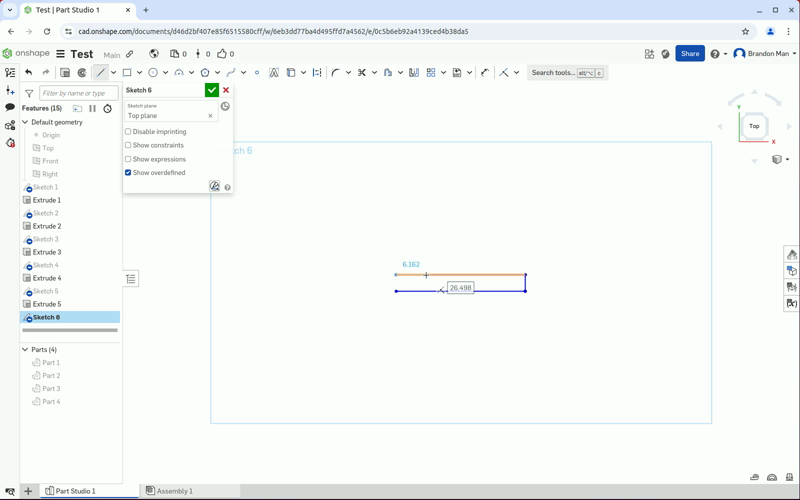
key_down(shift)
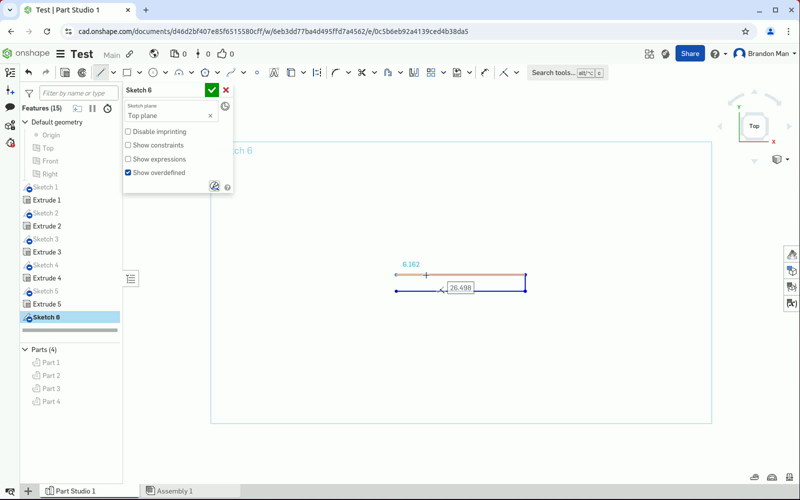
mouse_move(396, 291)
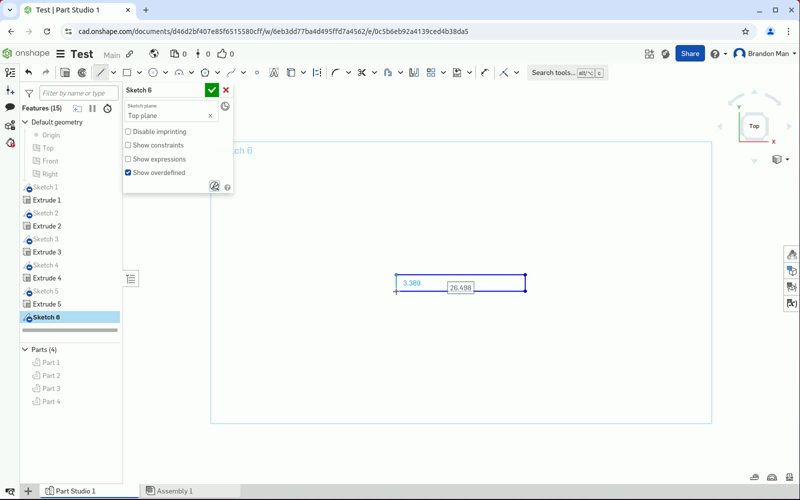
key_up(shift)
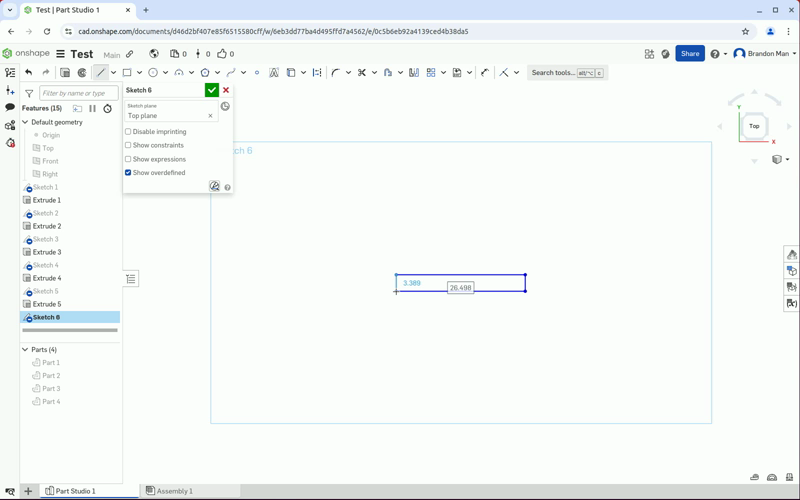
click(396, 291)
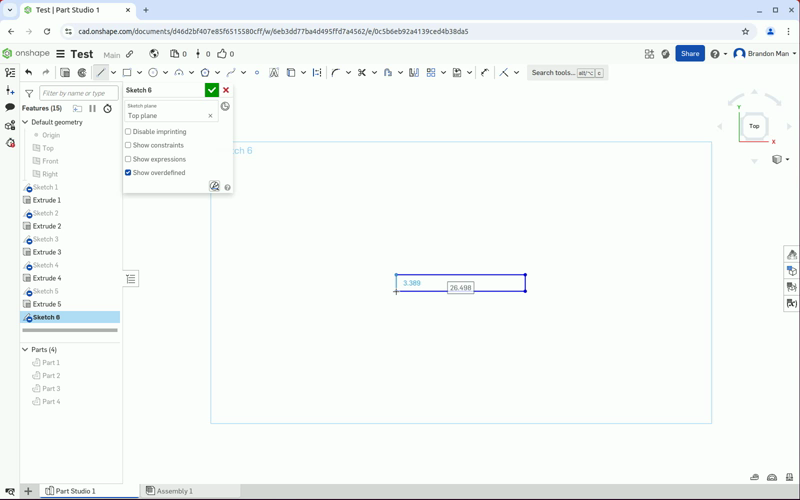
key(esc)
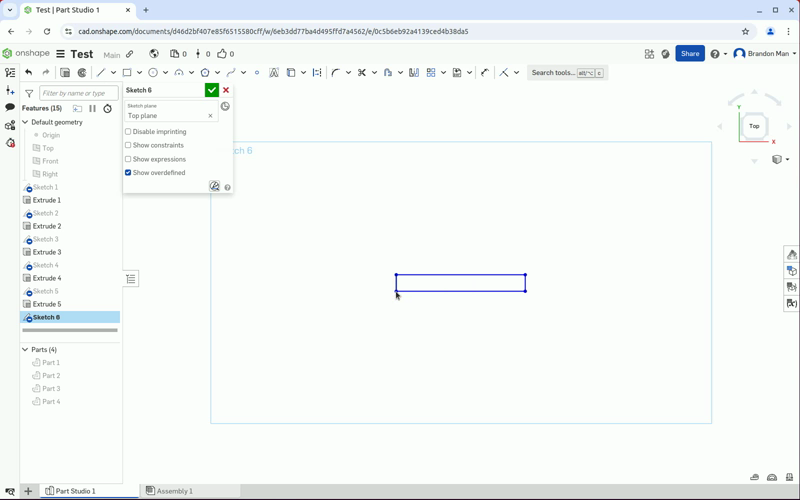
mouse_move(496, 278)
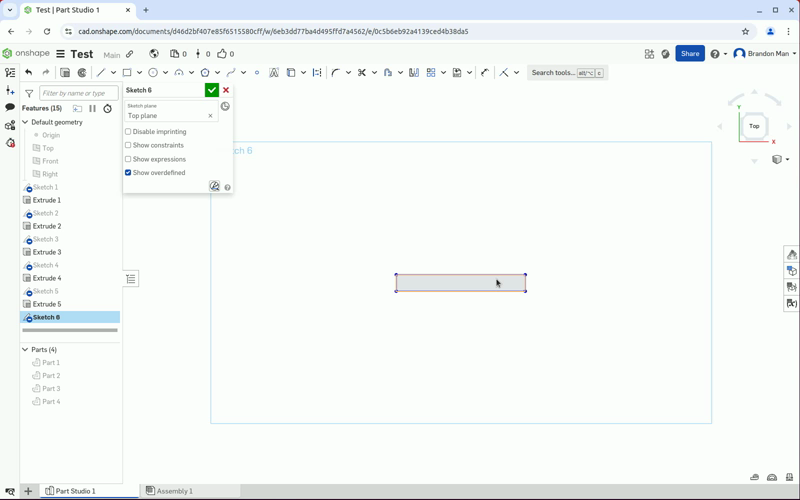
click(496, 278)
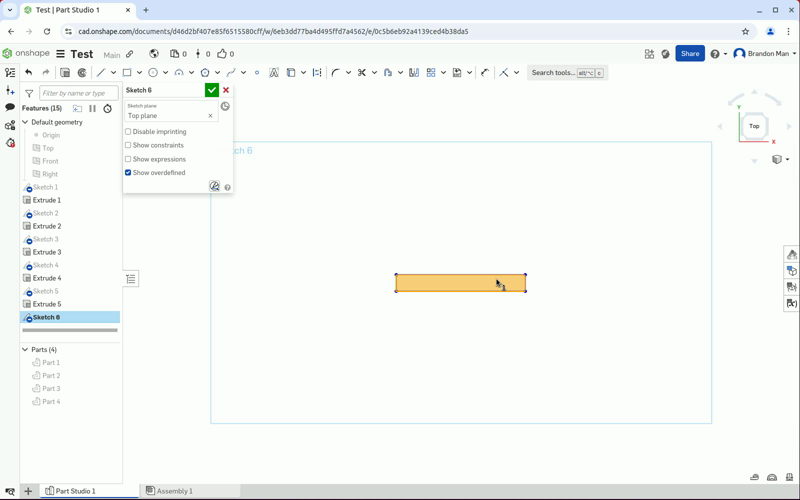
mouse_move(73, 352)
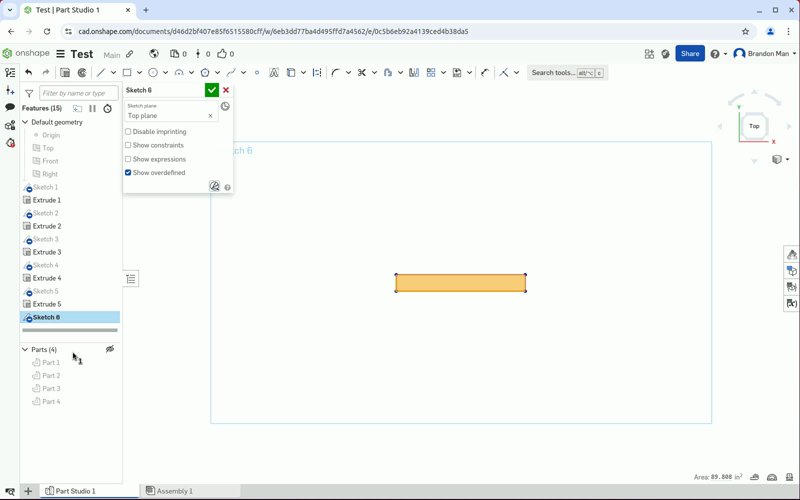
key(shift+y)
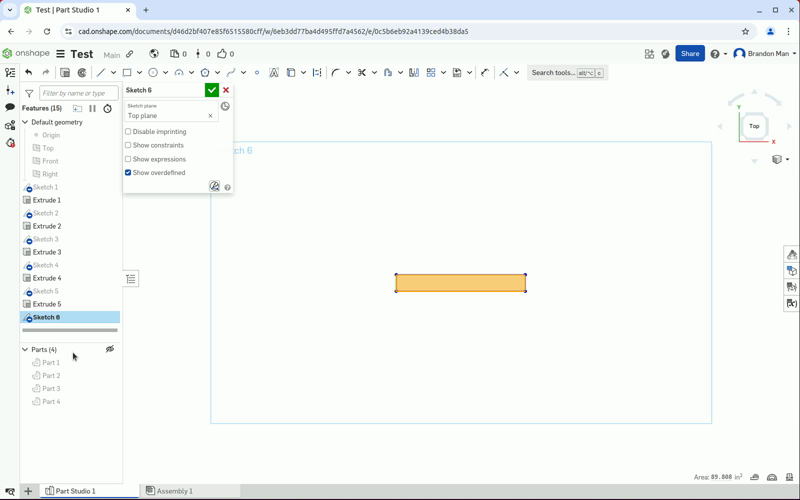
key(shift+e)
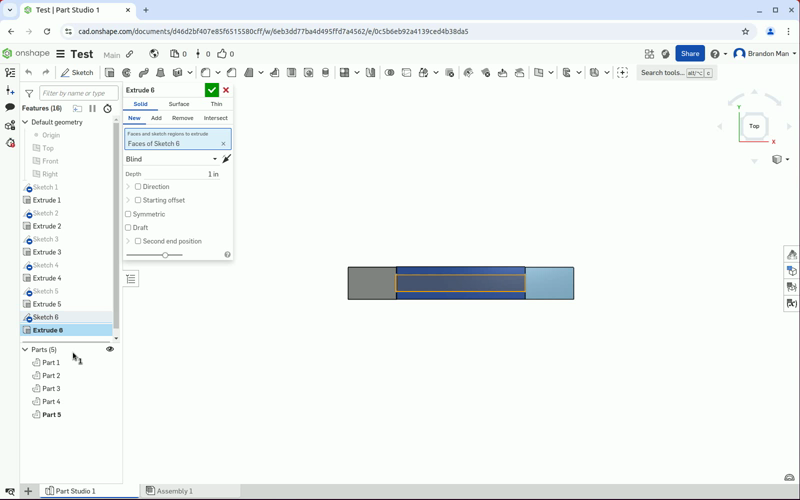
mouse_move(143, 106)
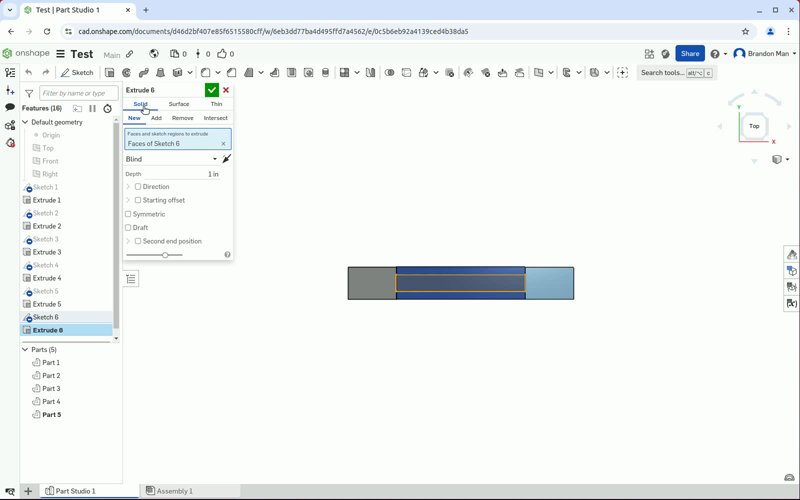
click(143, 106)
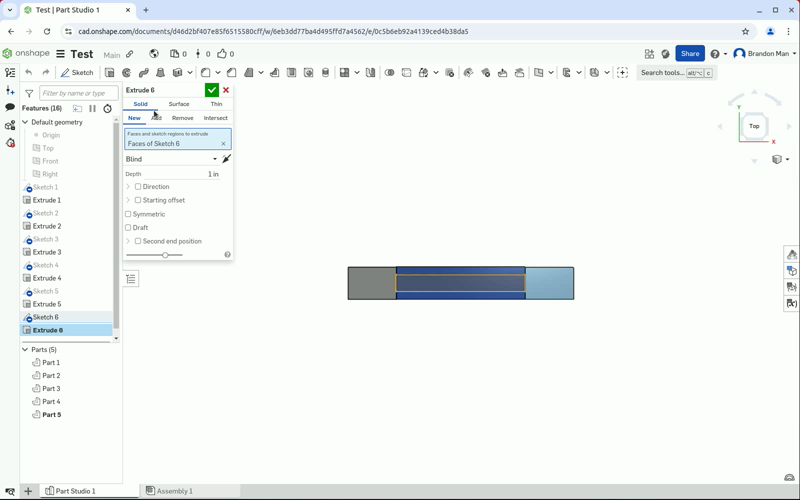
mouse_move(186, 120)
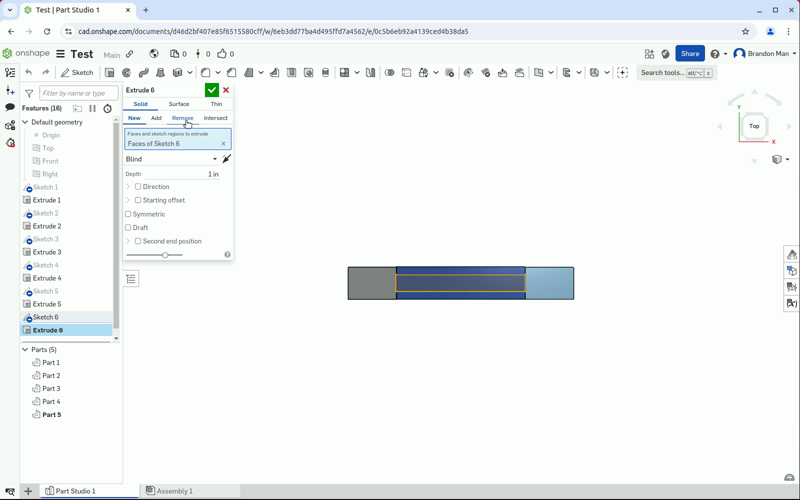
click(186, 120)
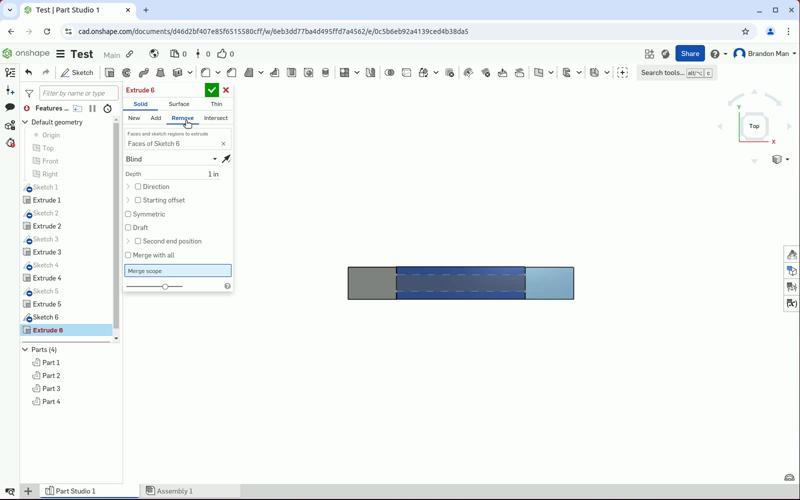
key(tab, 4)
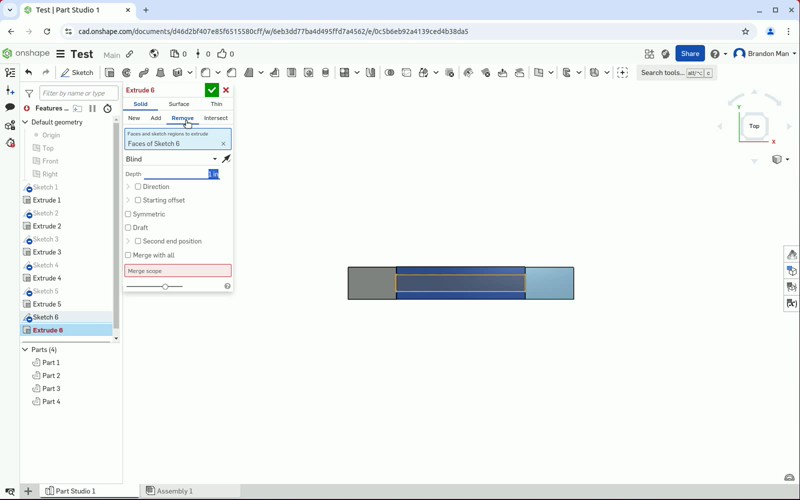
text(-3.37)
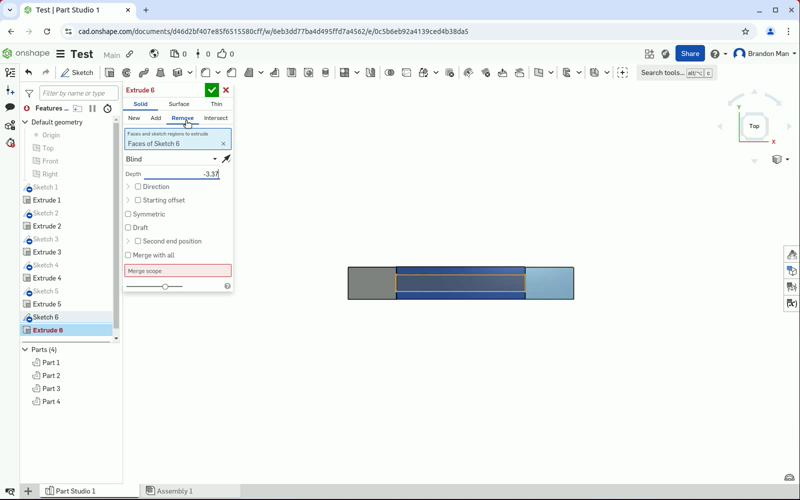
key(tab, 6)
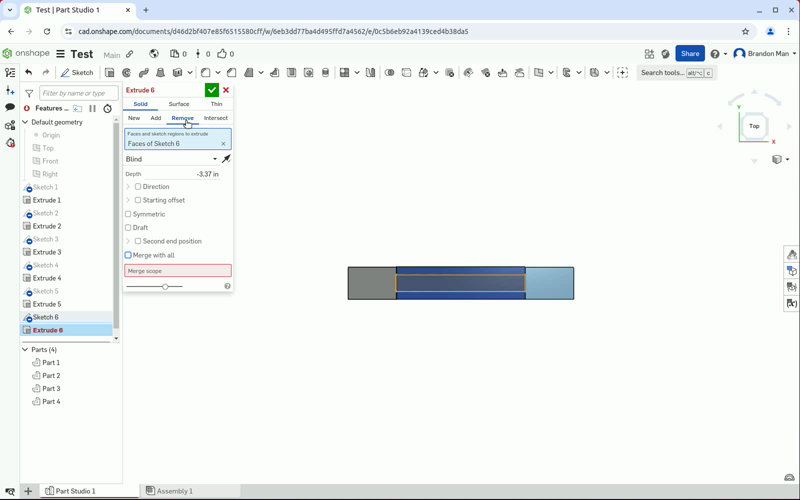
key(space)
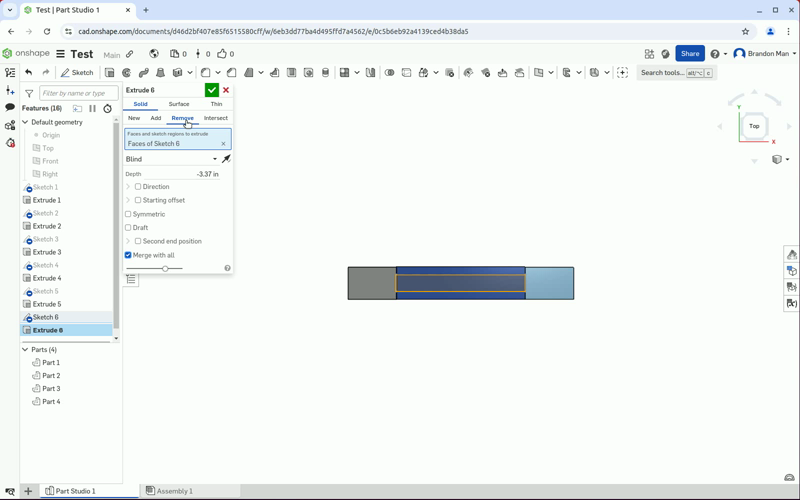
key(enter)
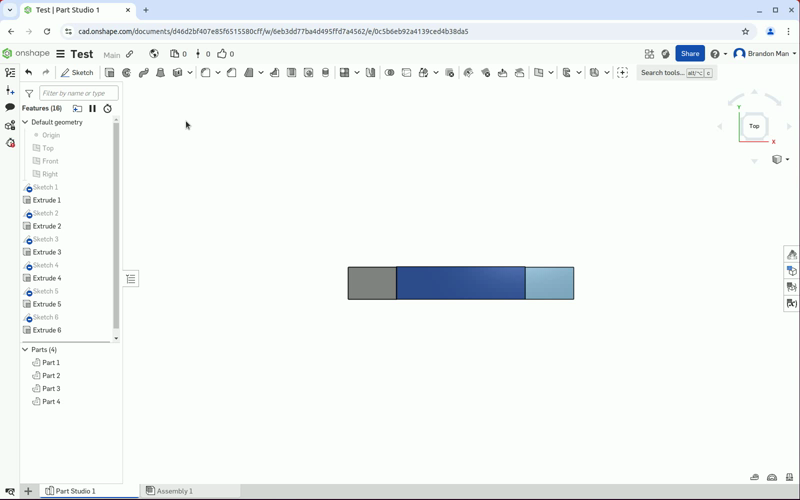
key(shift+h)
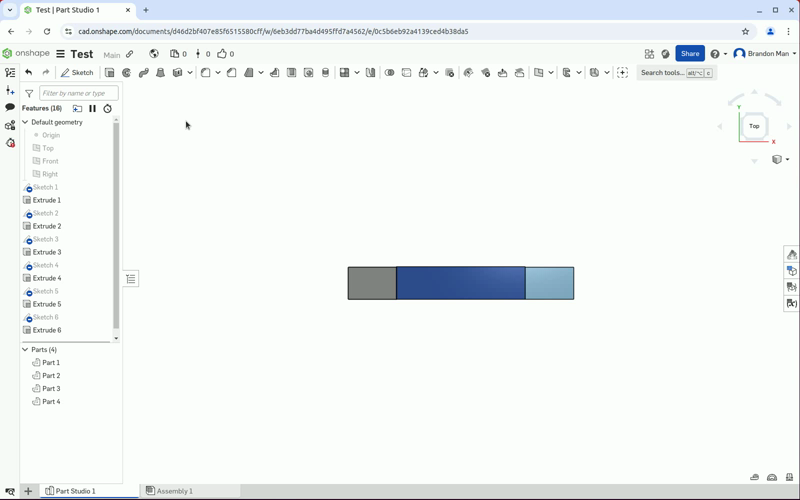
key(shift+h)
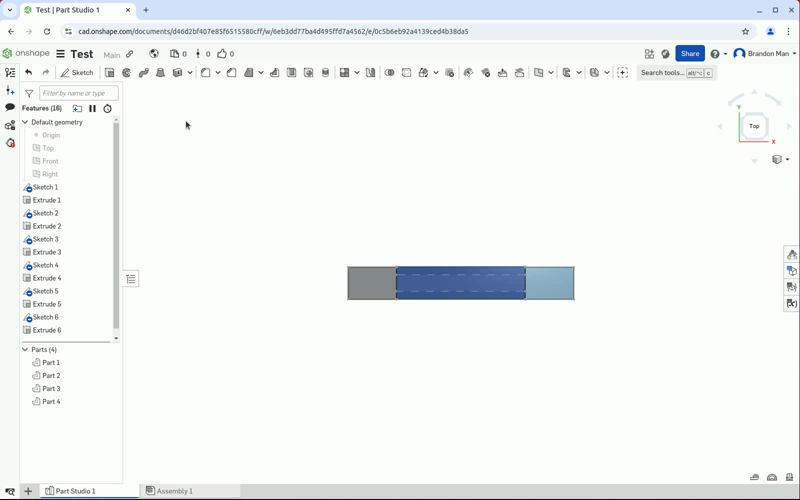
key(shift+7)
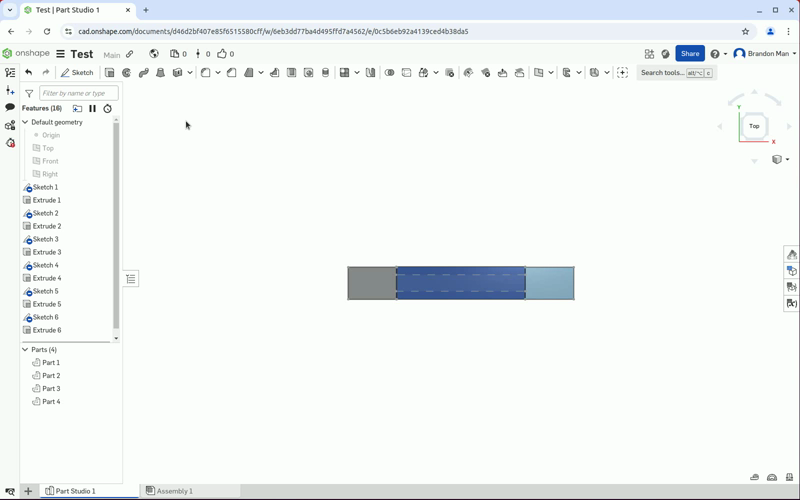
key(up, 3)
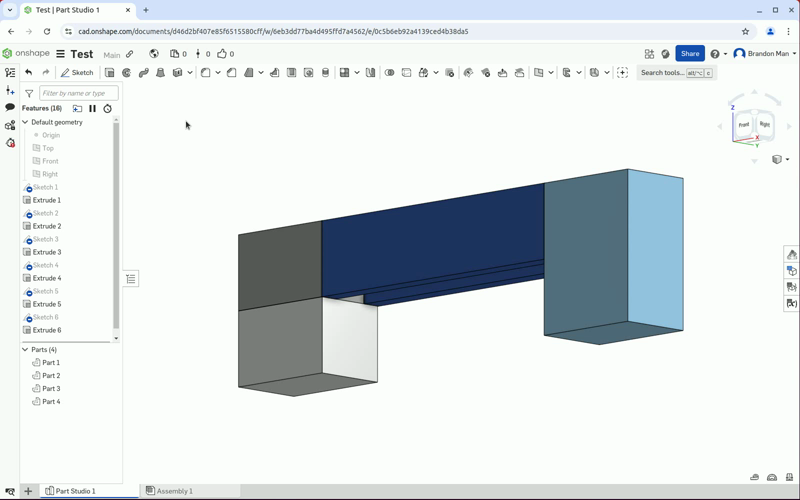
key(left, 3)
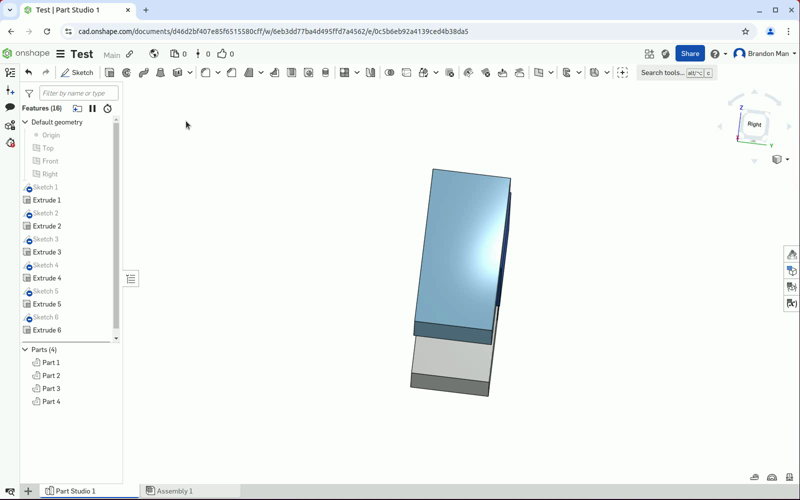
key(right, 3)
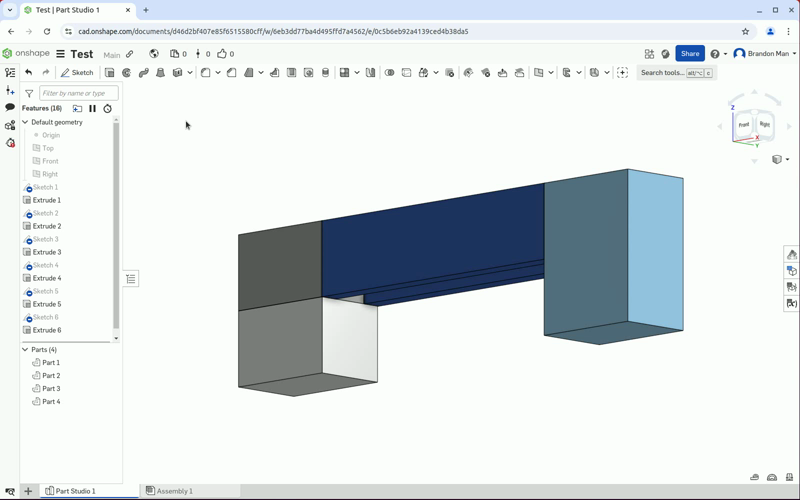
key(down, 3)
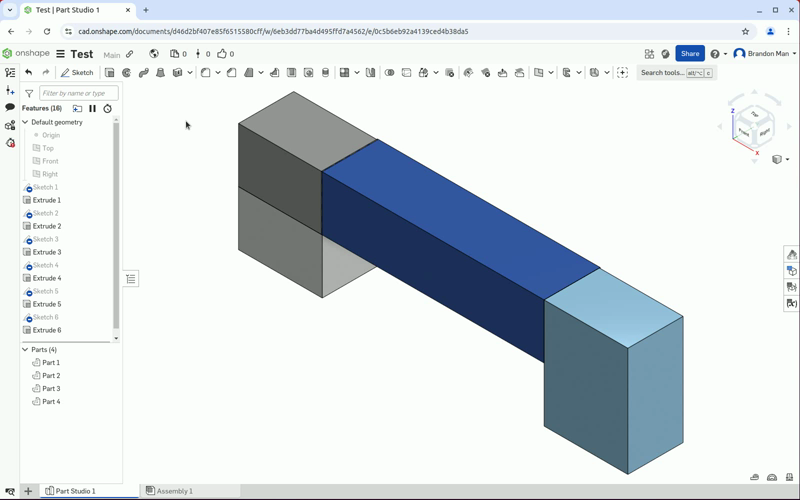
mouse_move(69, 189)
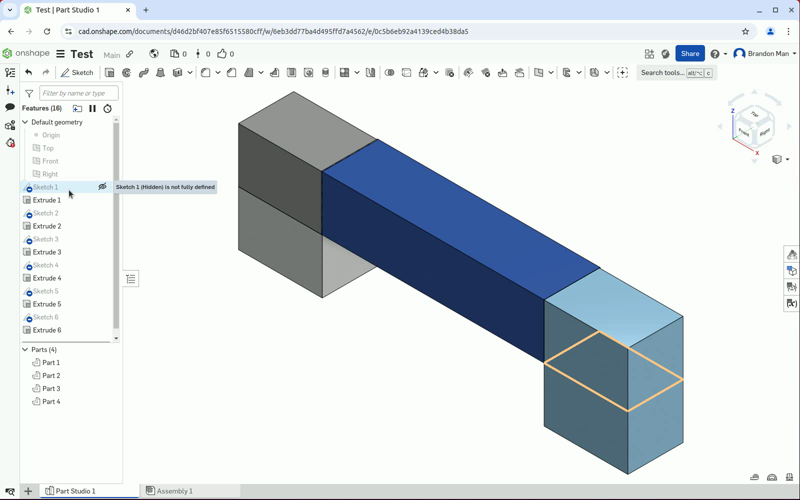
click(69, 189)